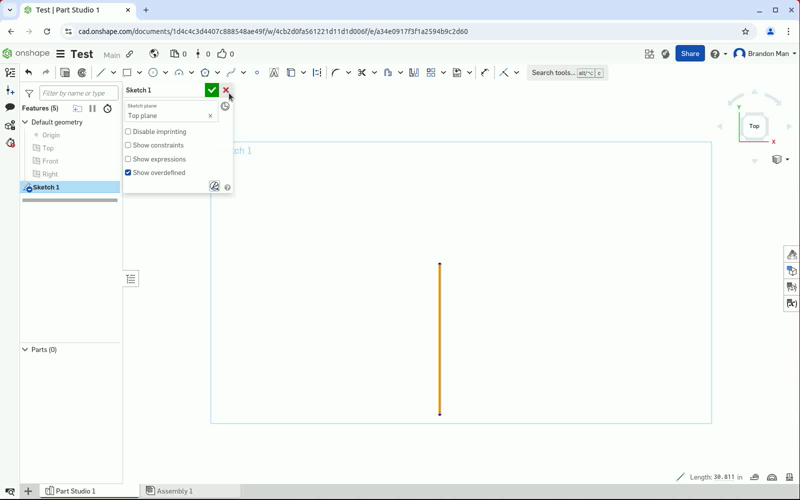
key(shift+h)
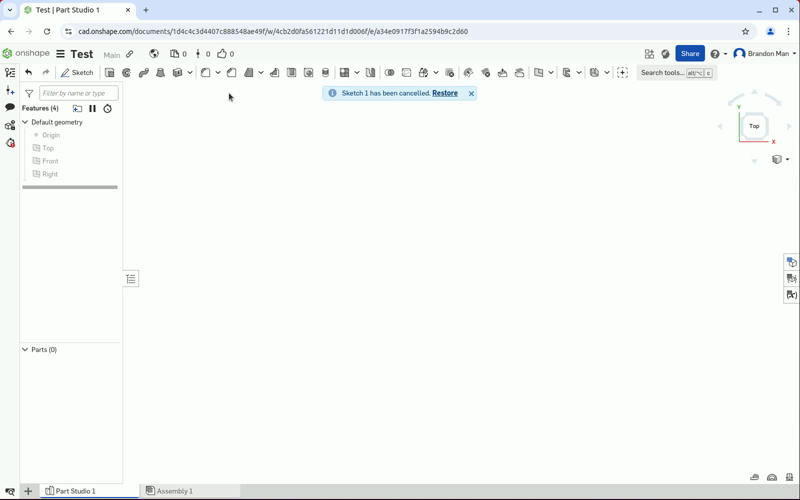
mouse_move(73, 352)
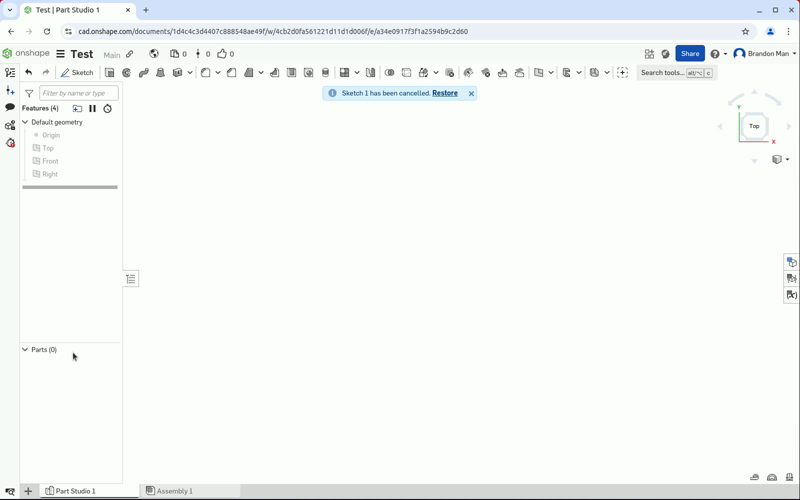
key(y)
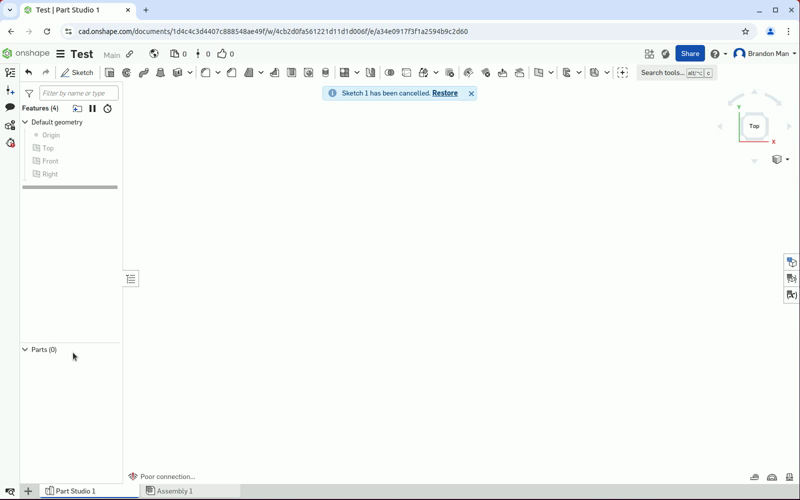
key(shift+p)
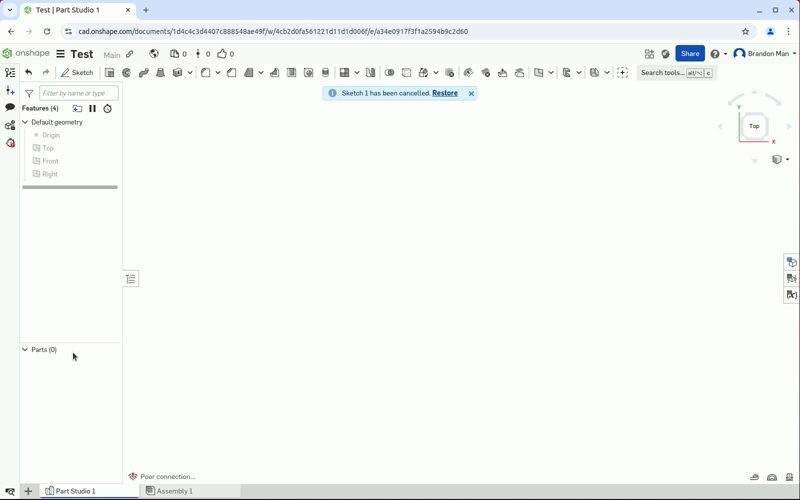
key(space)
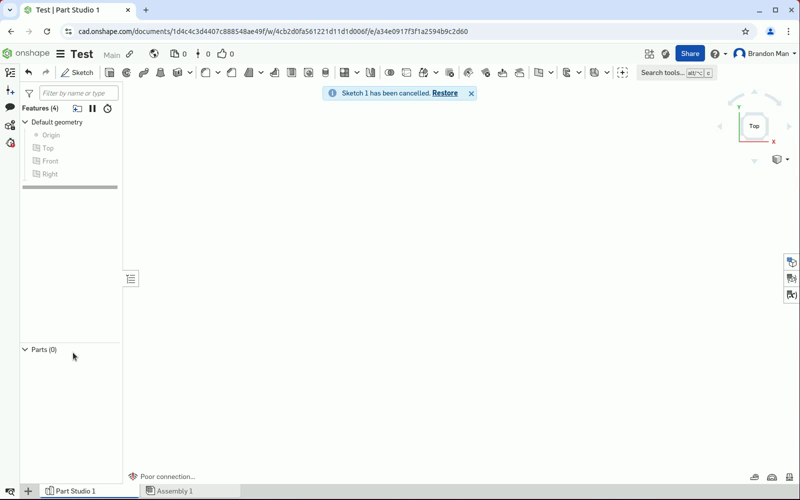
key_down(shift)
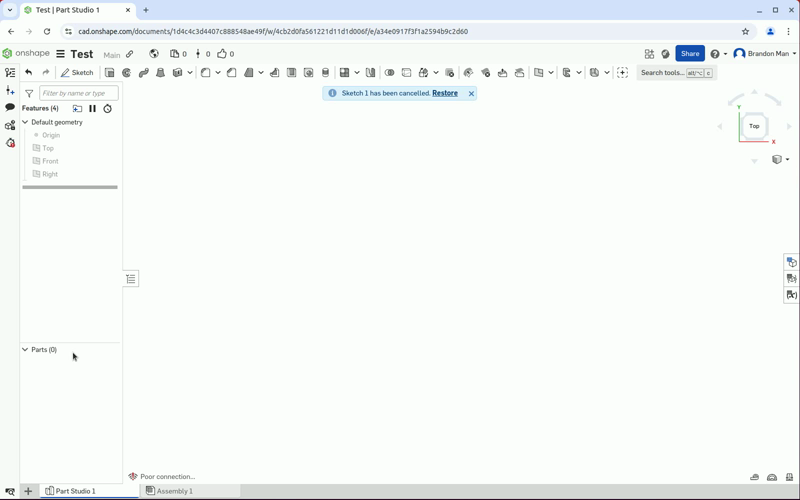
key(up)
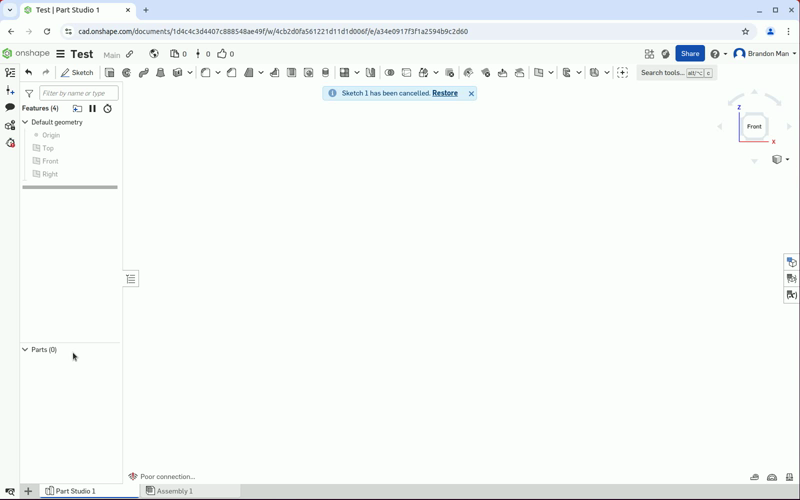
key_up(shift)
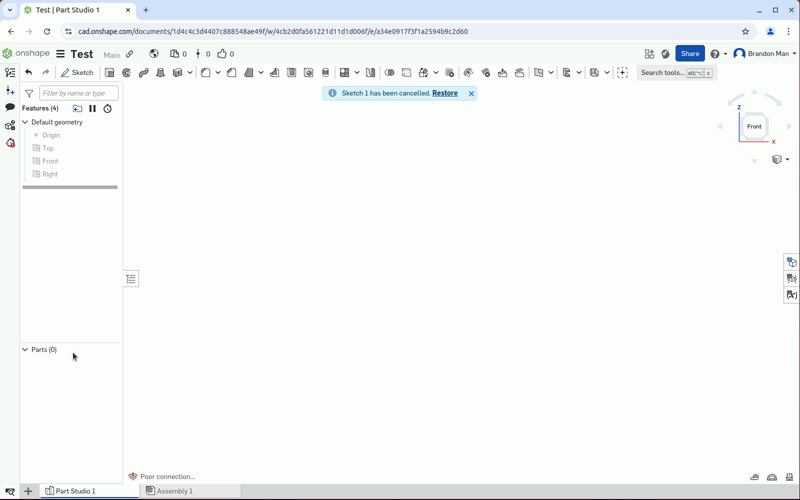
mouse_move(73, 352)
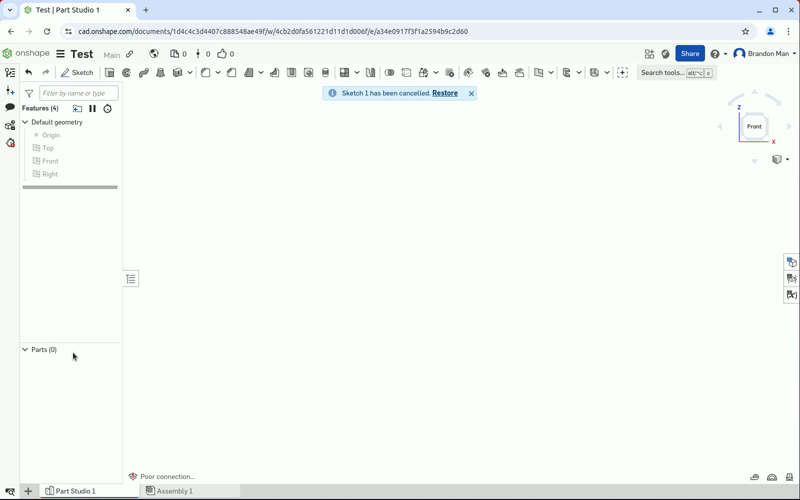
key(shift+y)
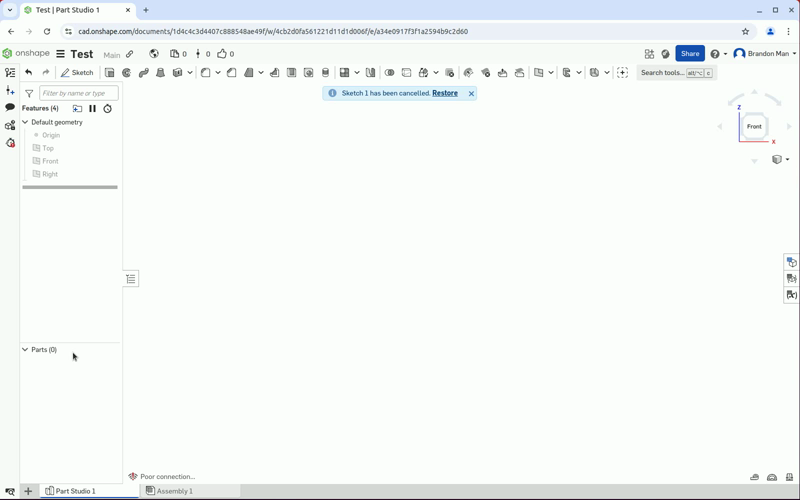
key(shift+s)
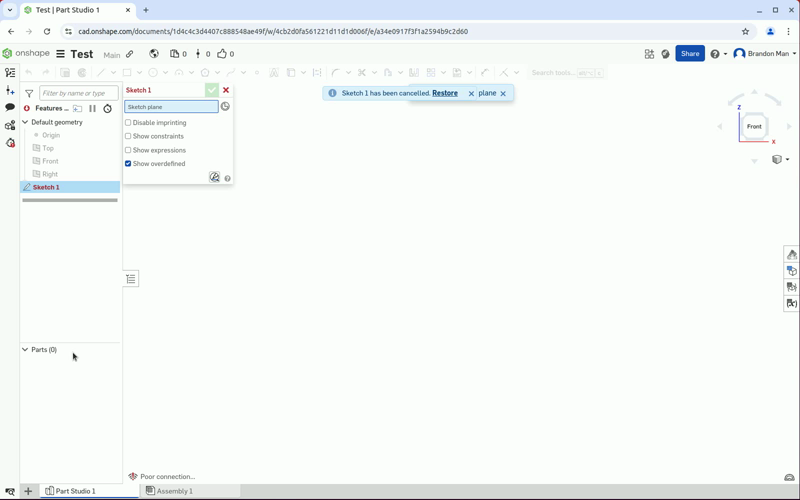
mouse_move(73, 163)
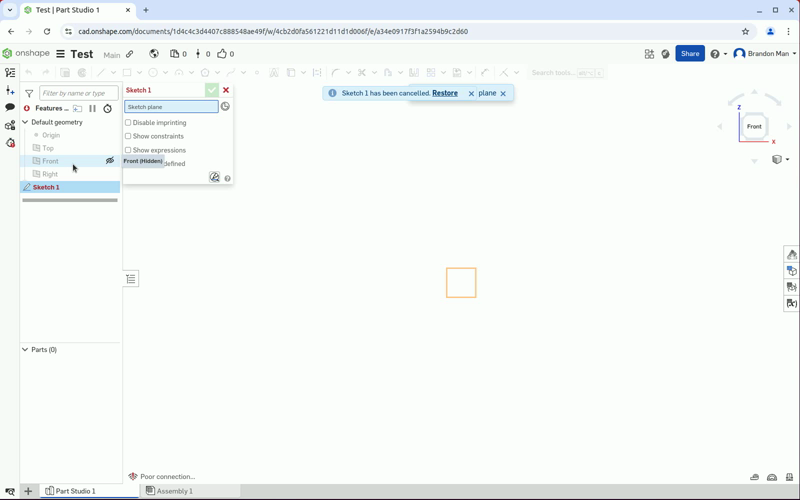
click(73, 163)
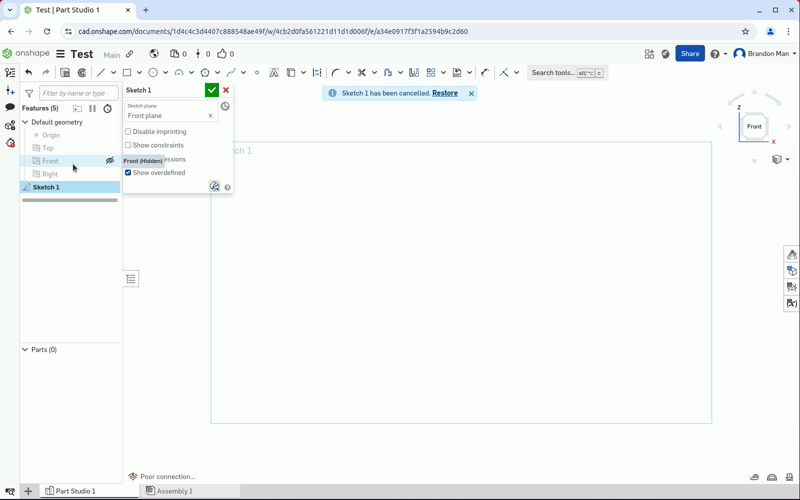
mouse_move(73, 352)
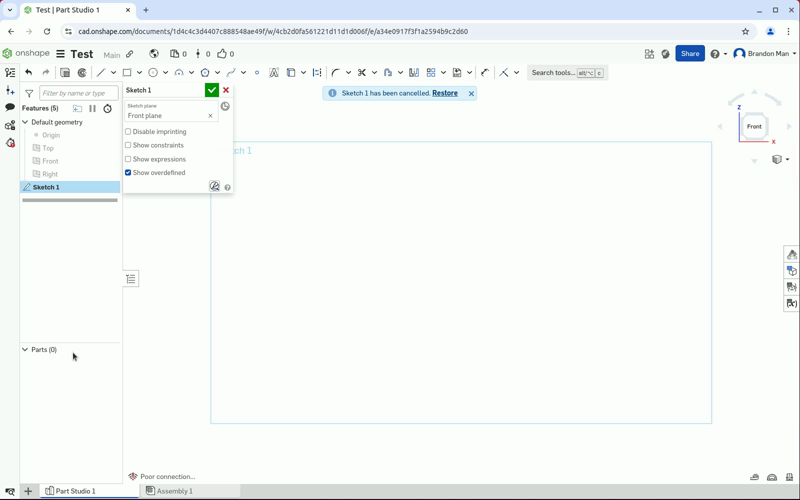
key(y)
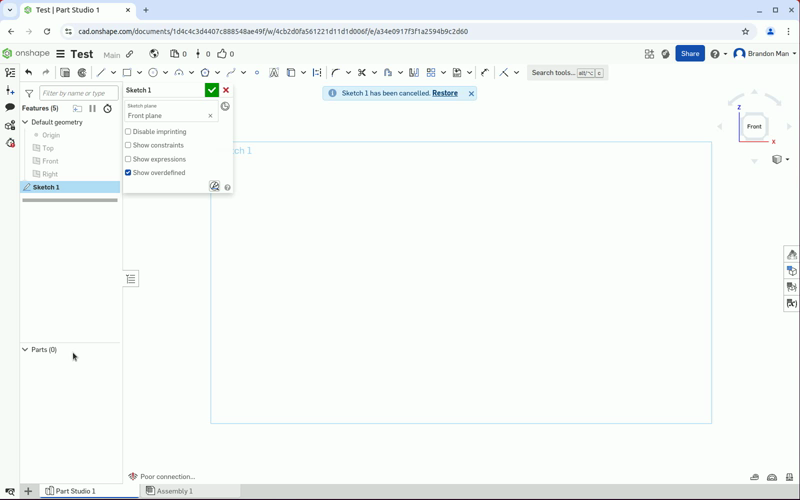
key(l)
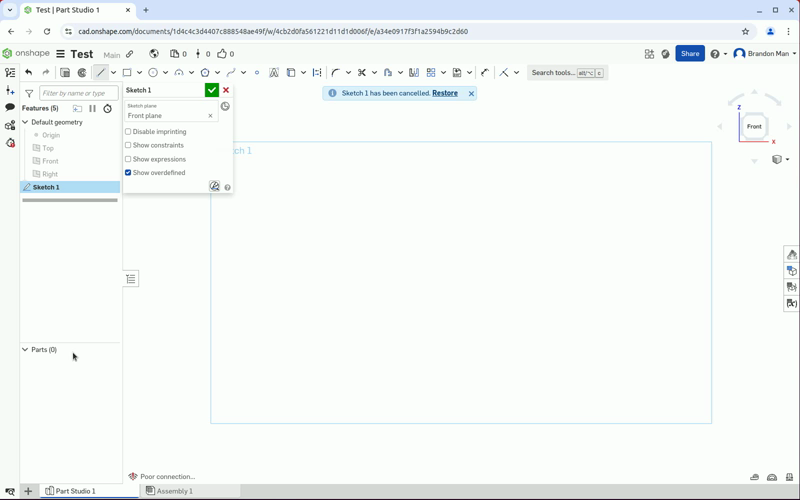
key_down(shift)
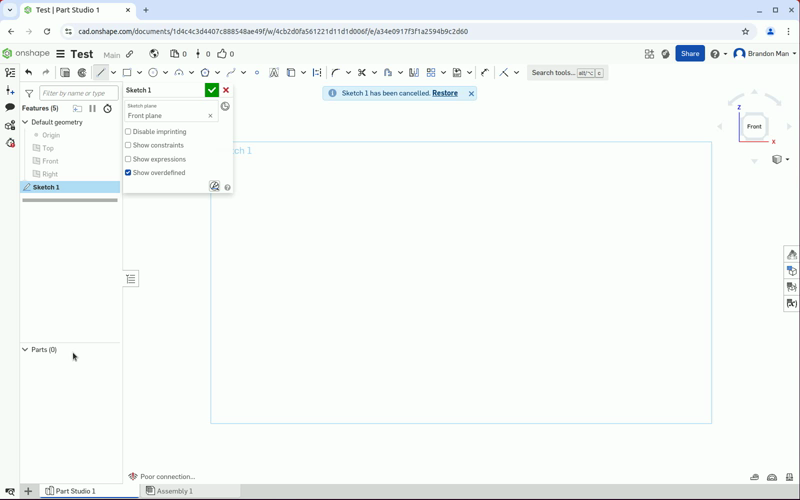
mouse_move(445, 287)
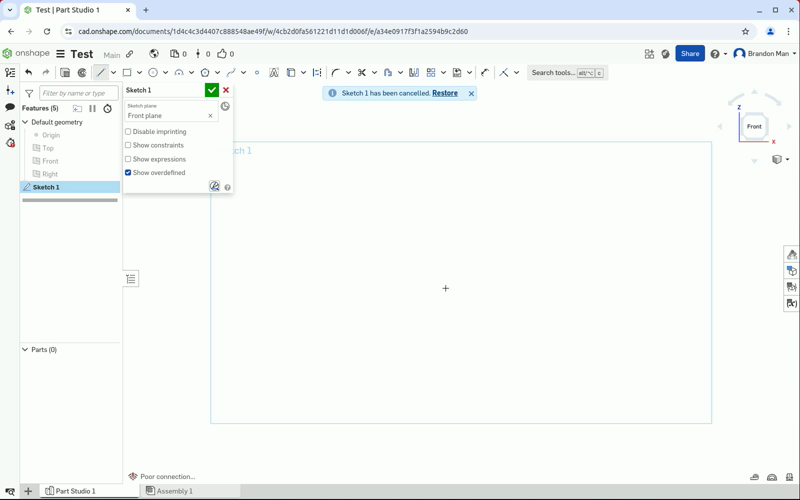
click(445, 287)
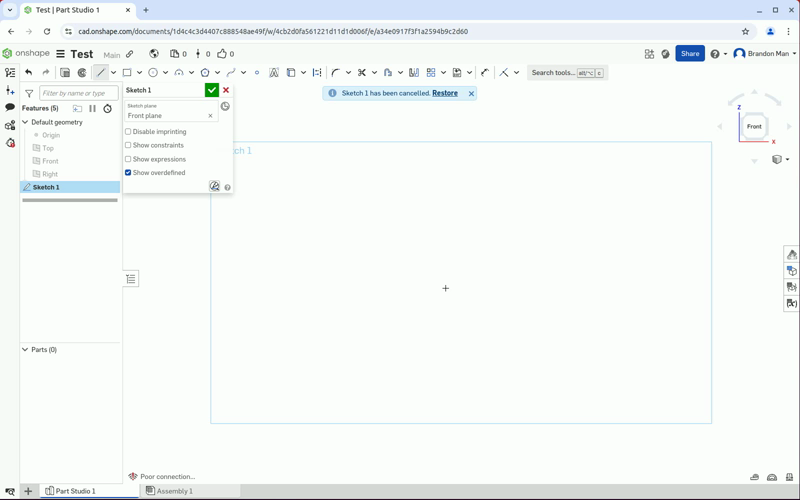
key_up(shift)
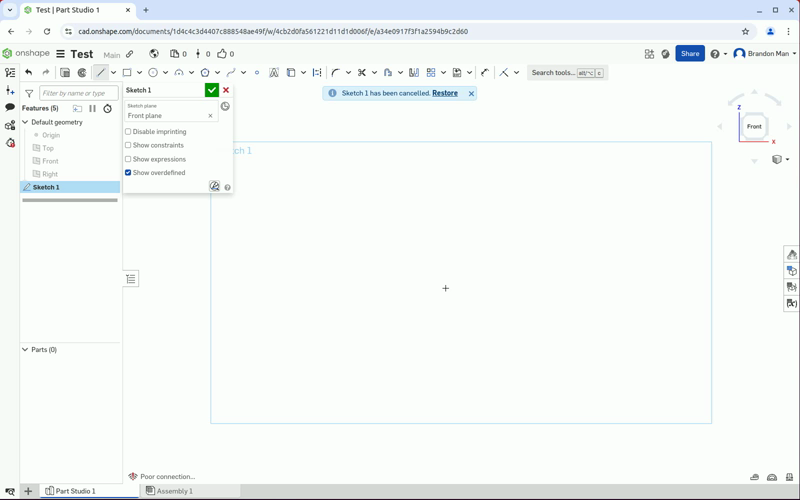
key_down(shift)
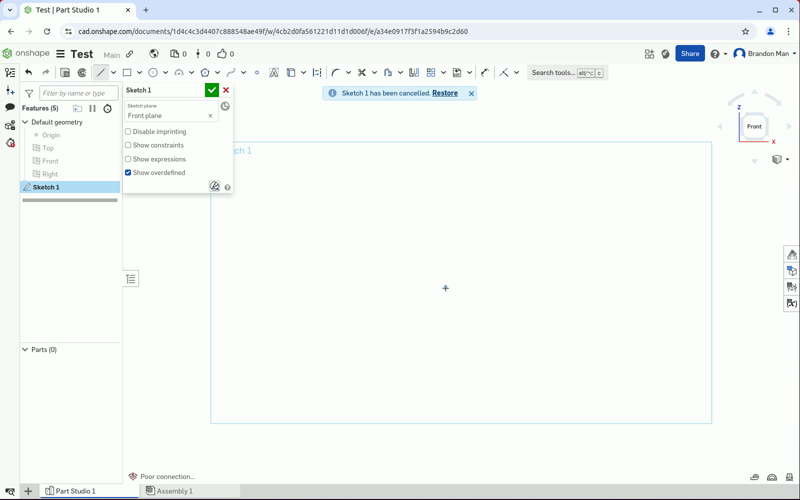
mouse_move(475, 287)
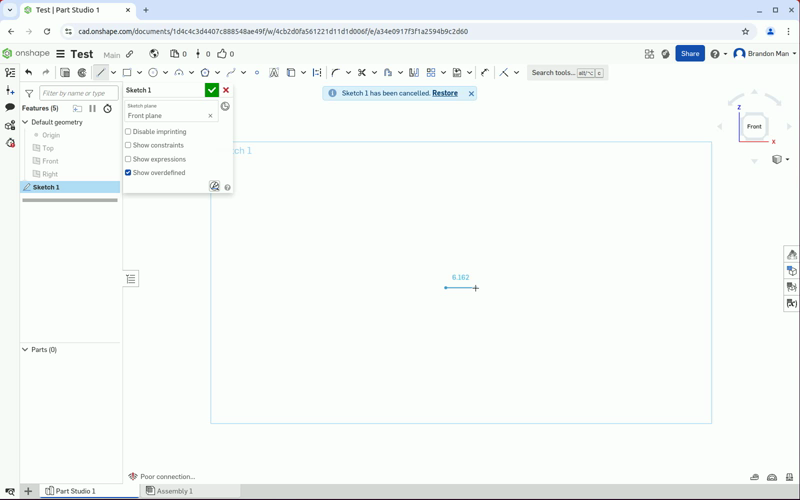
mouse_move(458, 287)
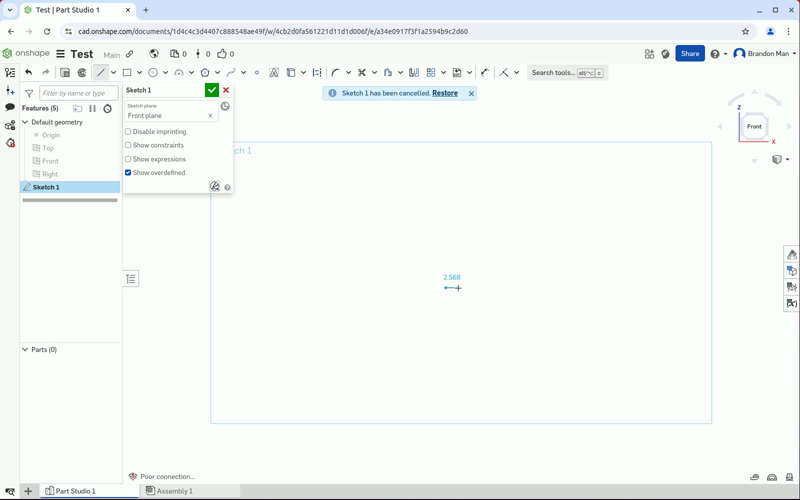
click(458, 287)
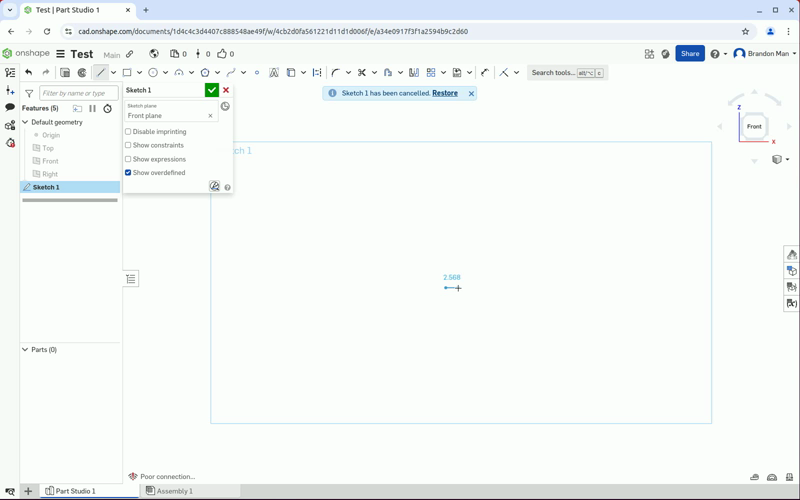
key_up(shift)
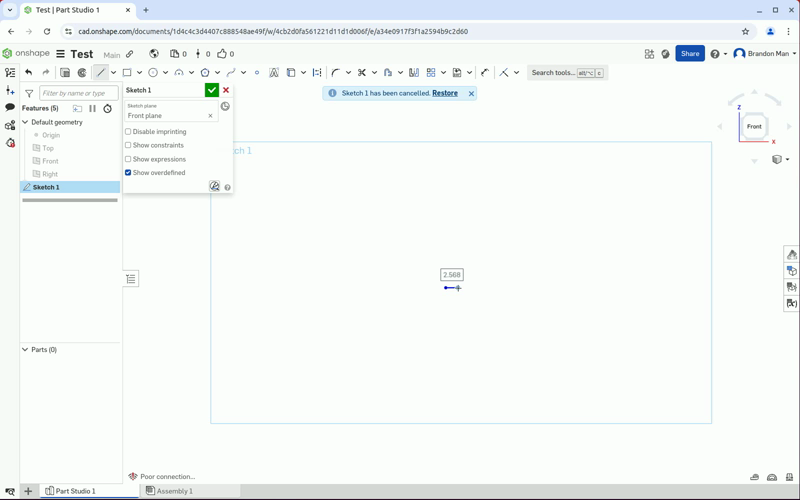
key_down(shift)
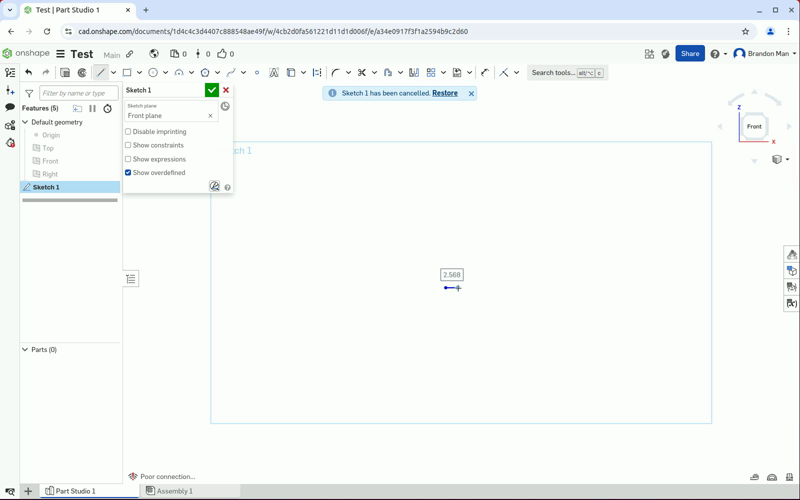
mouse_move(488, 287)
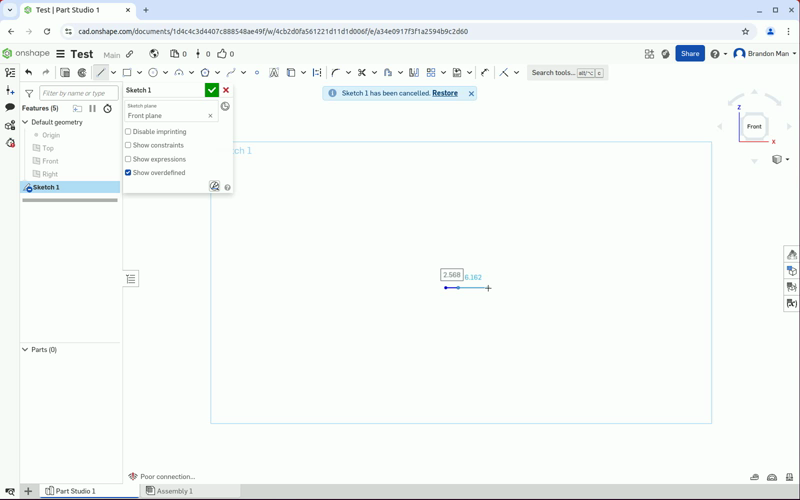
mouse_move(458, 285)
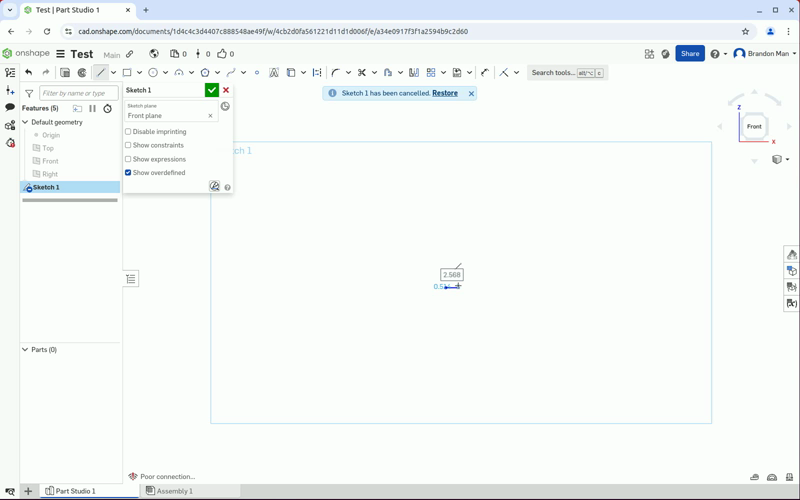
scroll(6)
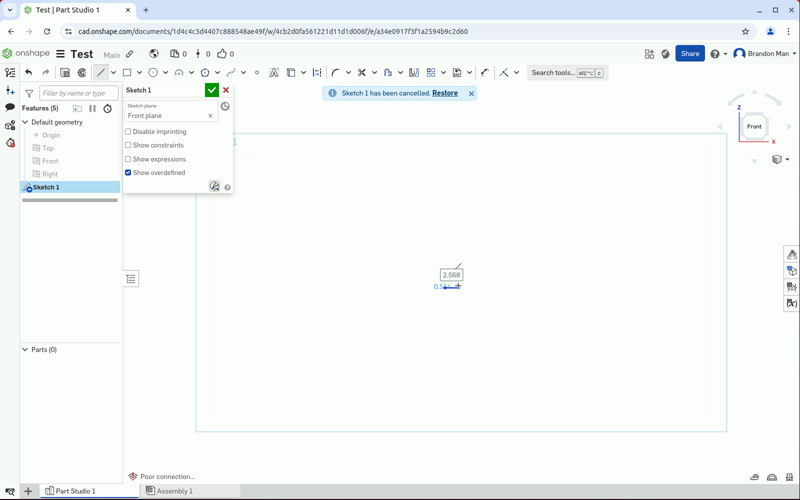
scroll(6)
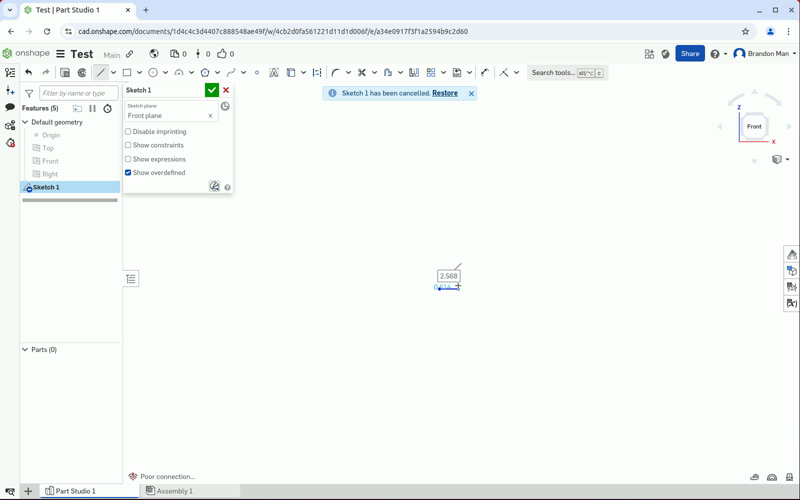
scroll(6)
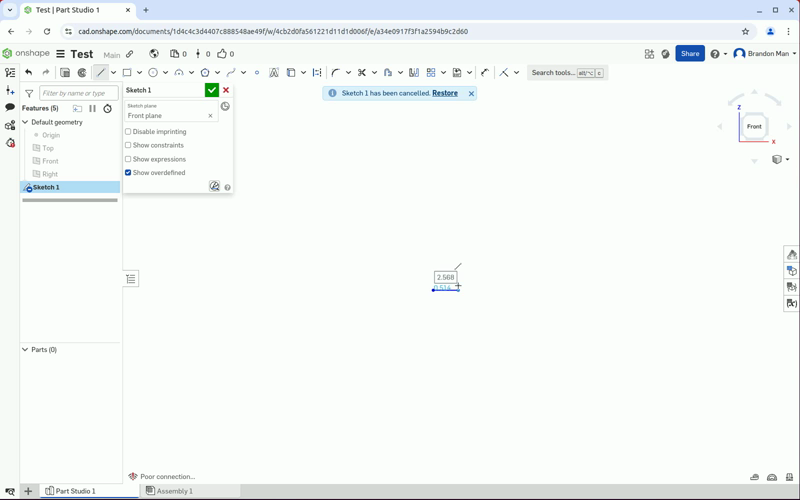
scroll(6)
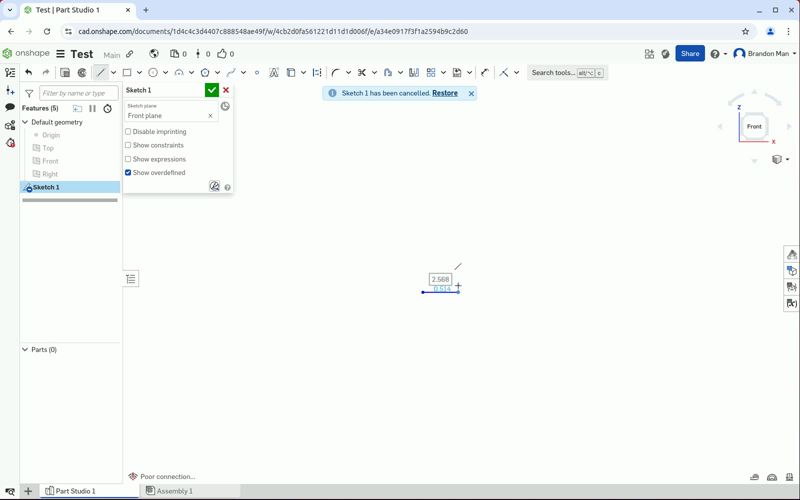
scroll(6)
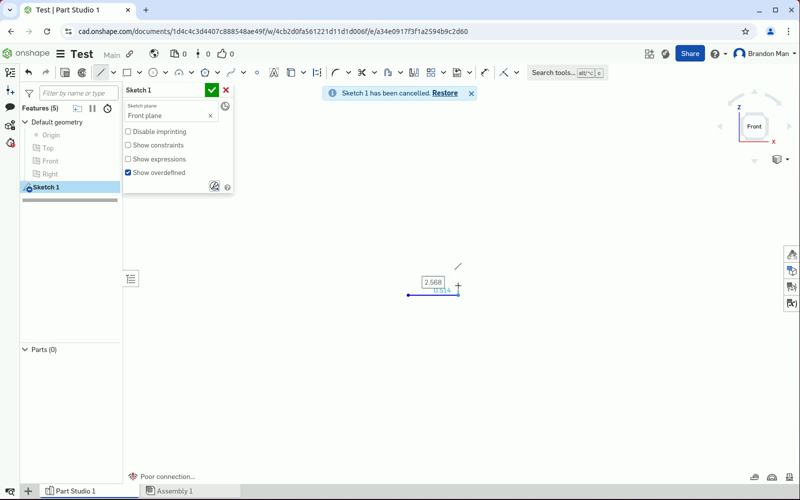
scroll(6)
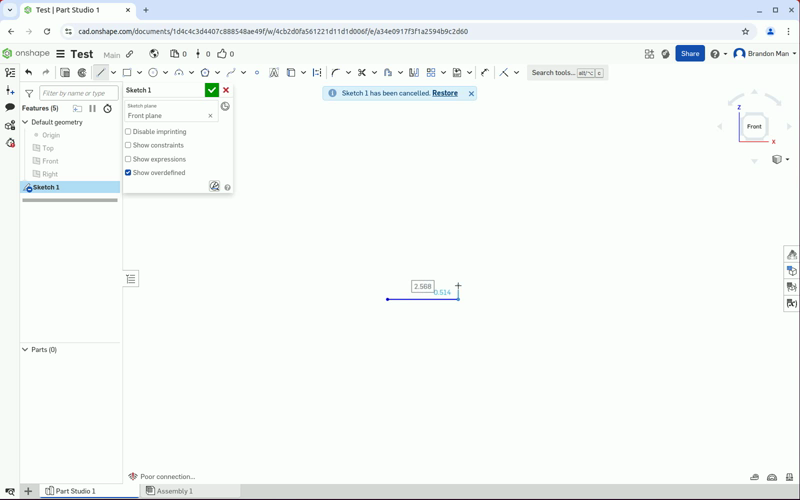
scroll(6)
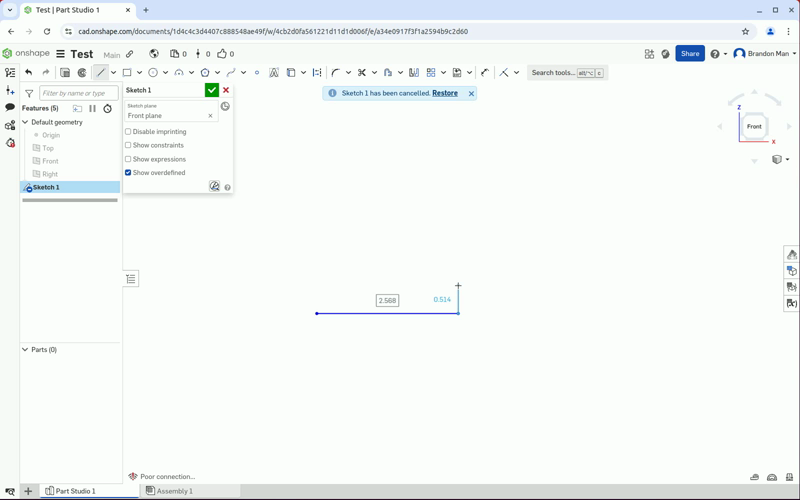
click(458, 285)
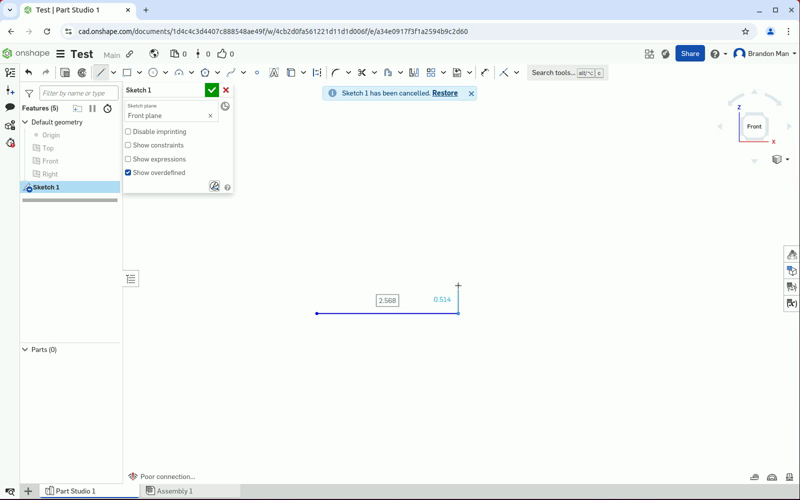
scroll(-6)
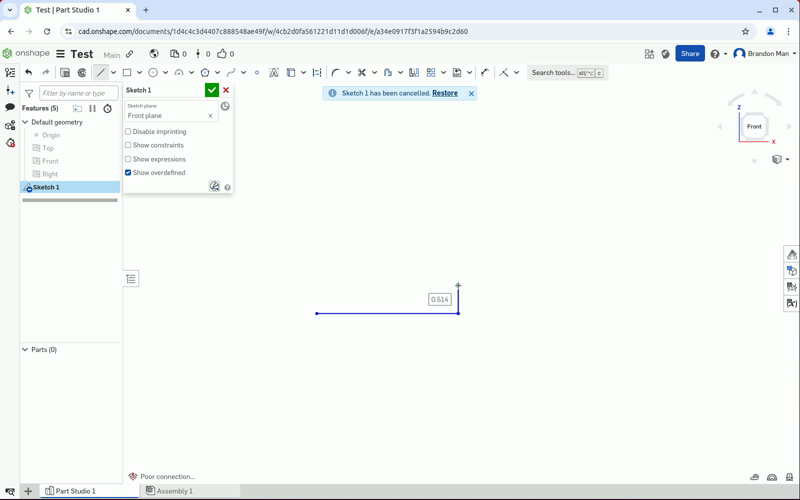
scroll(-6)
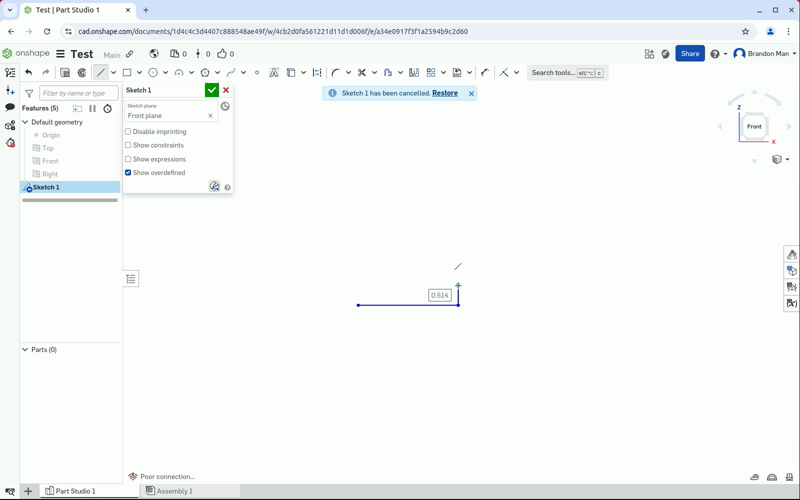
scroll(-6)
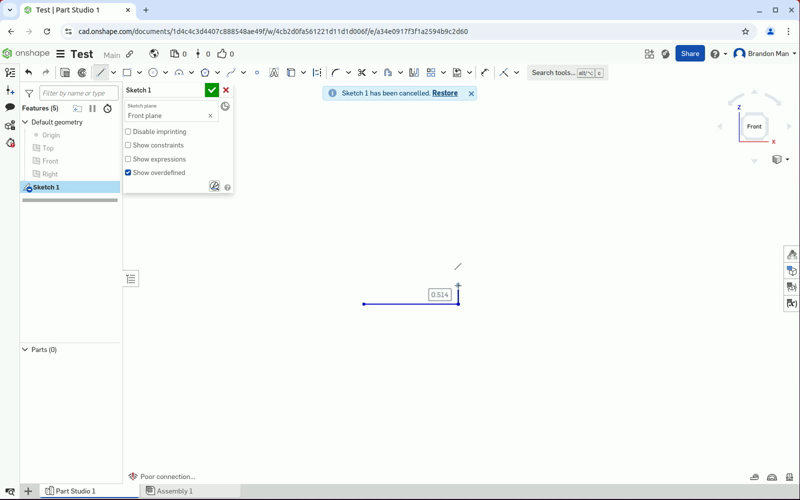
scroll(-6)
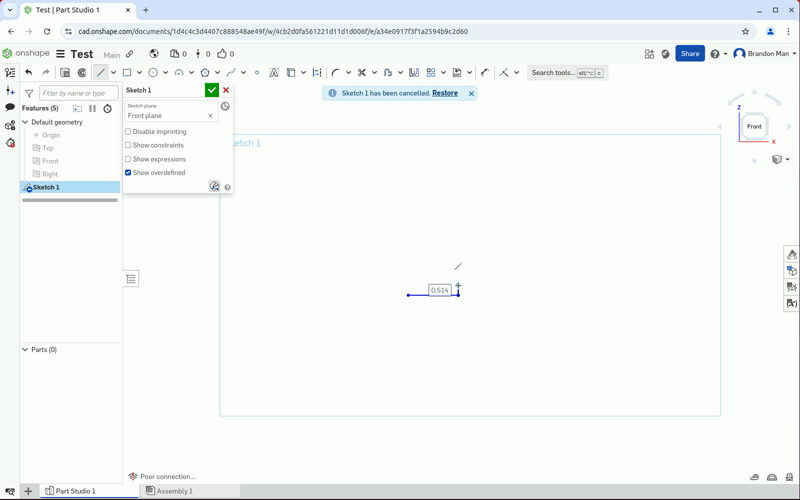
scroll(-6)
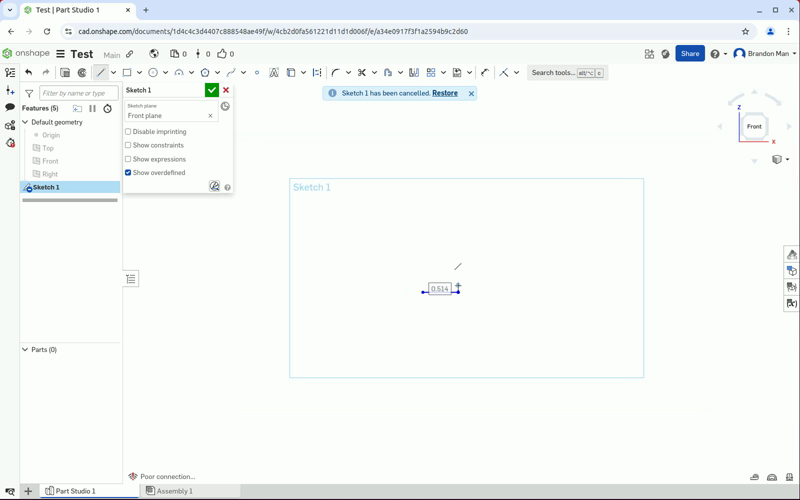
scroll(-6)
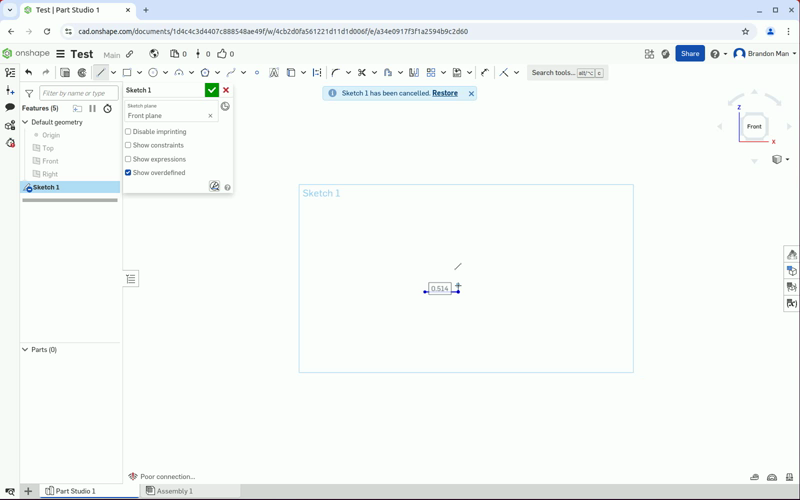
scroll(-6)
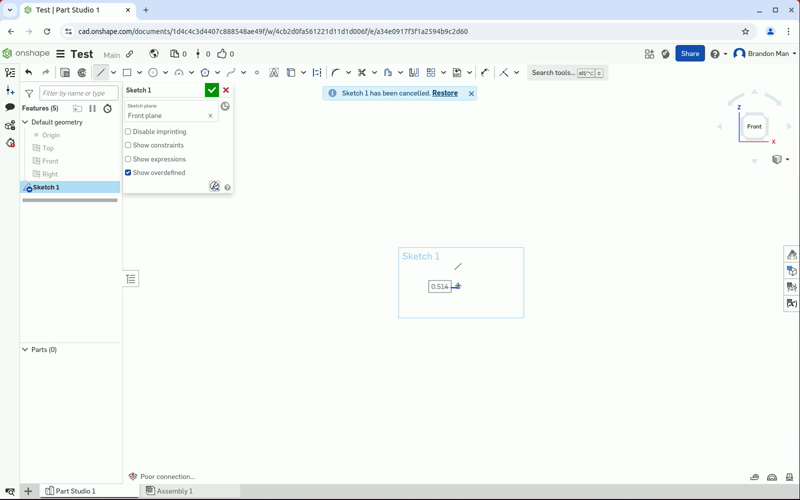
key_up(shift)
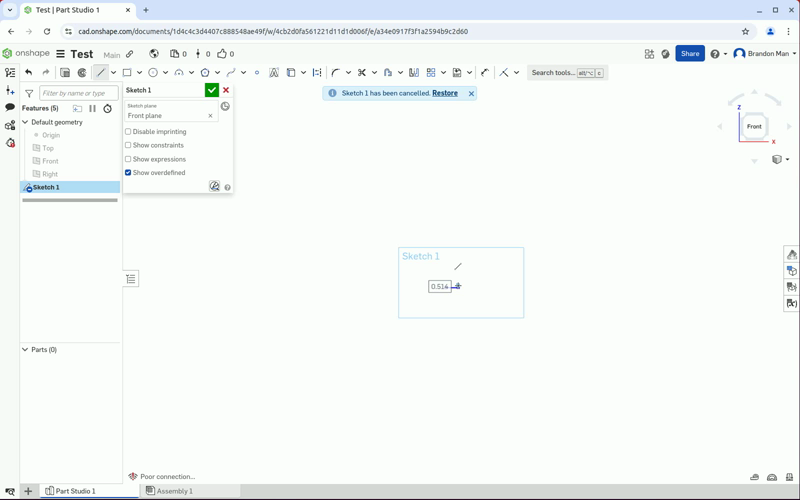
key_down(shift)
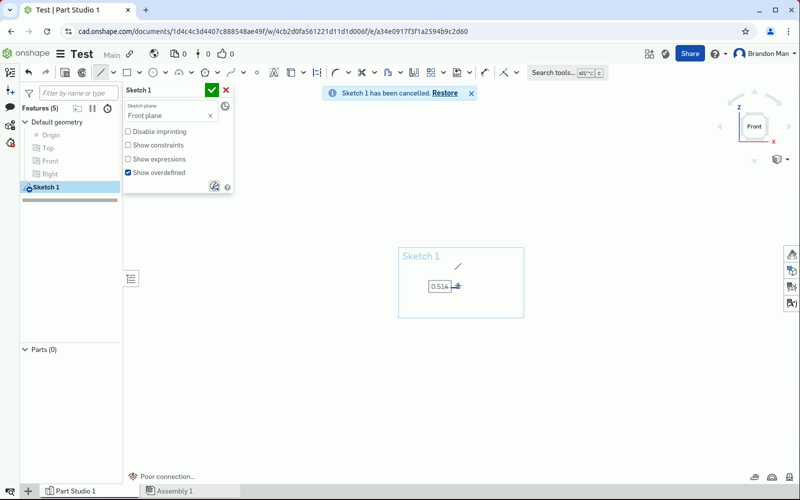
mouse_move(488, 285)
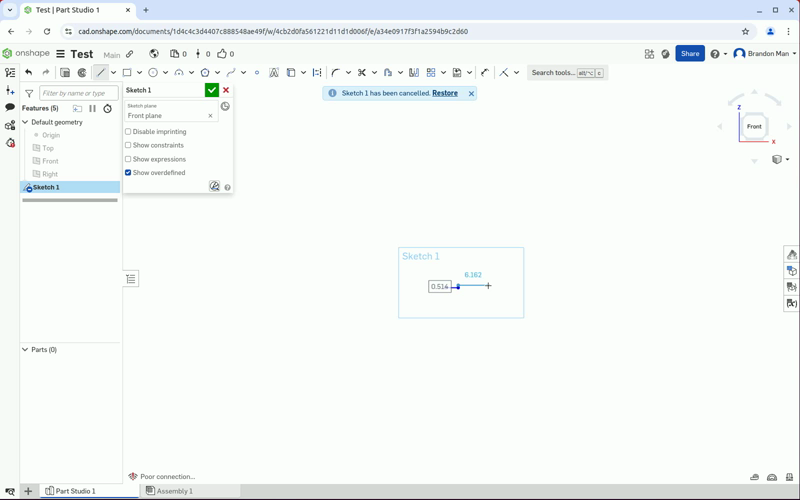
mouse_move(458, 281)
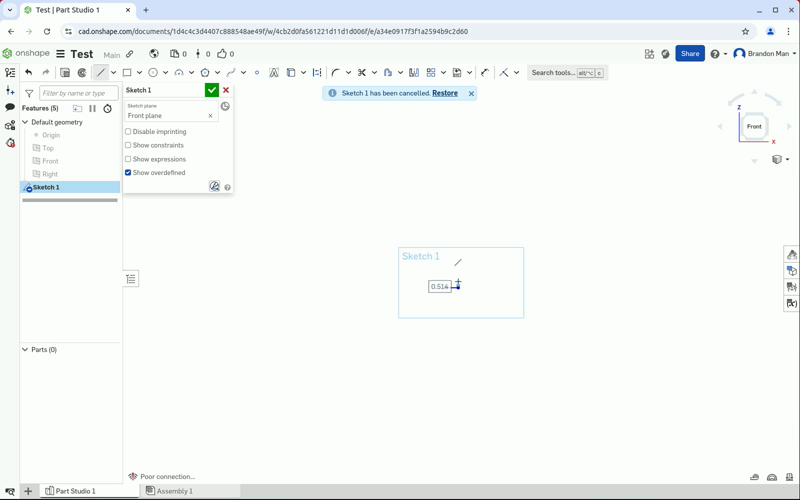
scroll(6)
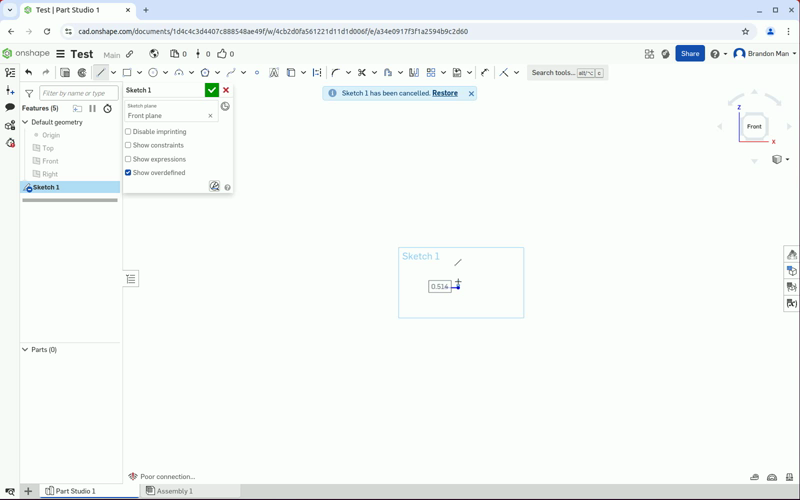
scroll(6)
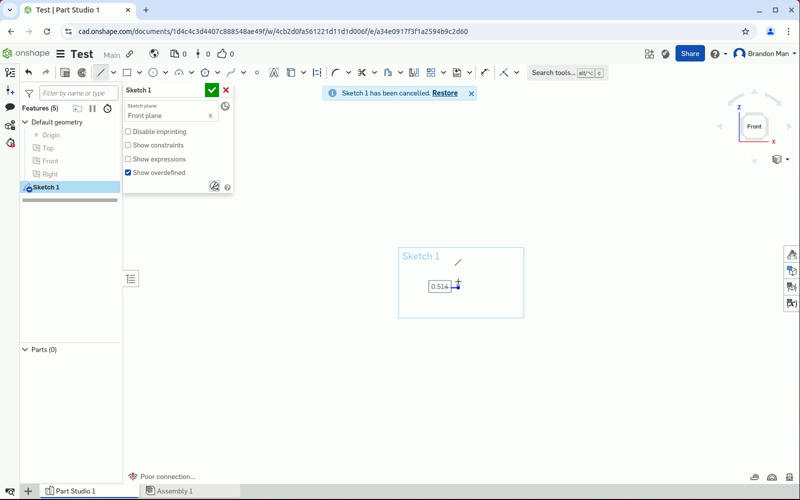
scroll(6)
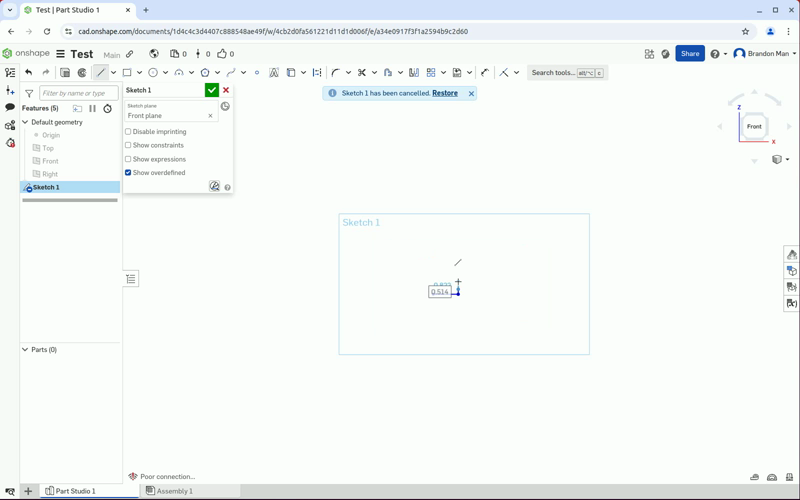
scroll(6)
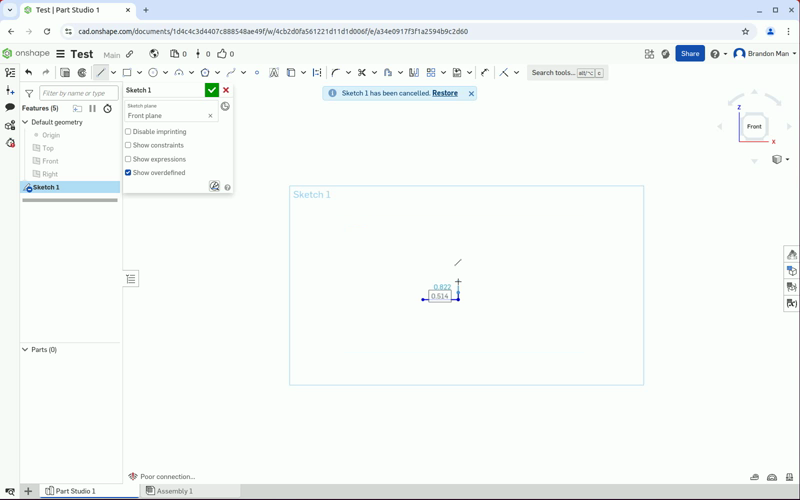
scroll(6)
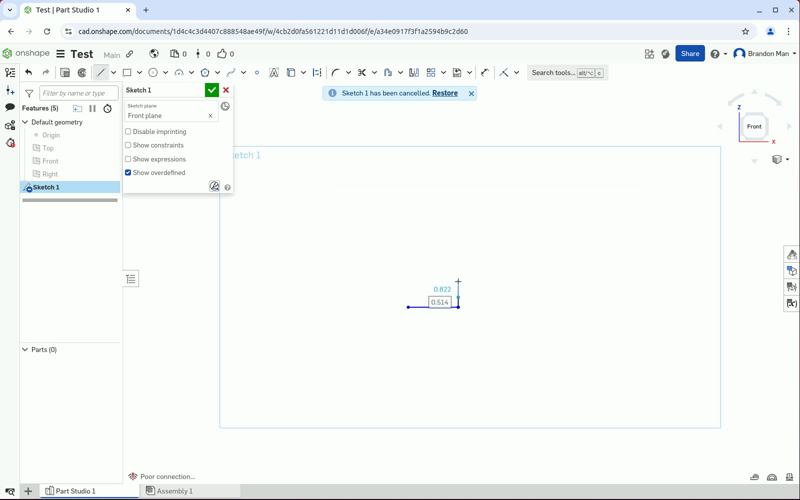
scroll(6)
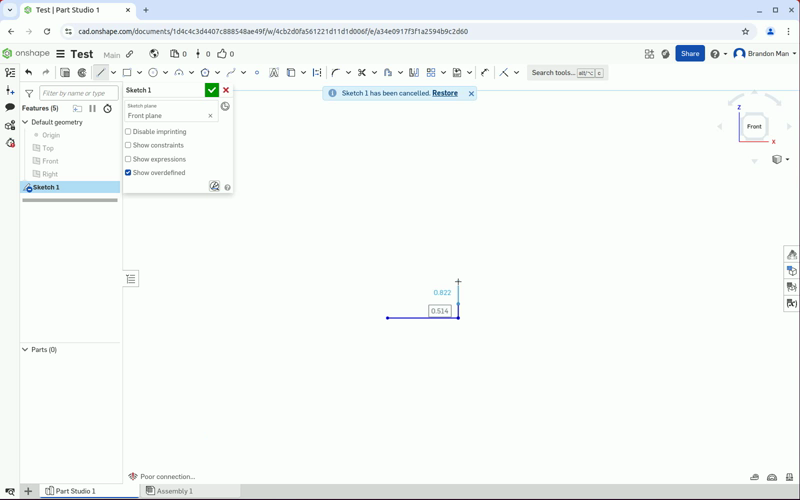
scroll(6)
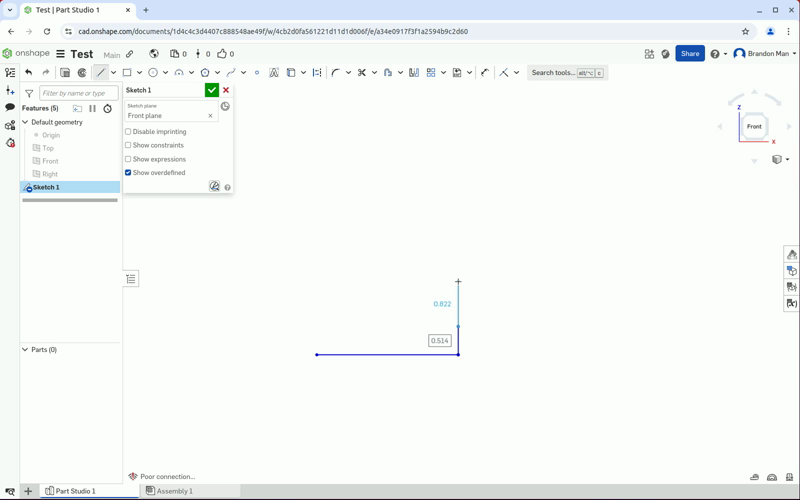
click(458, 281)
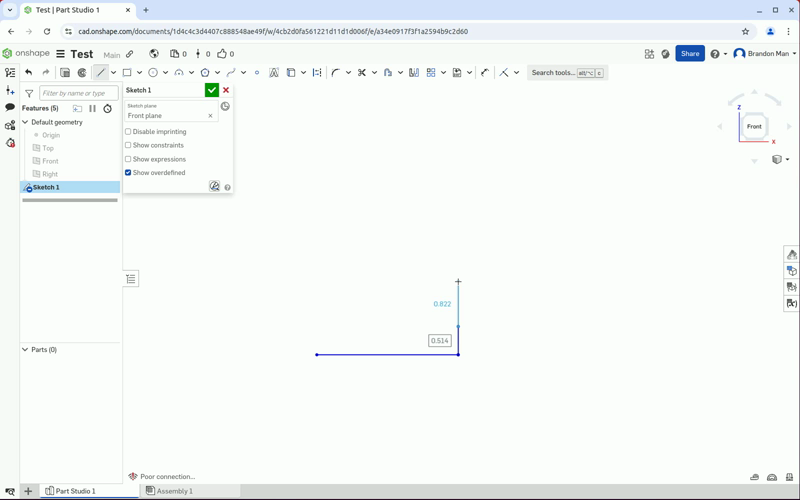
scroll(-6)
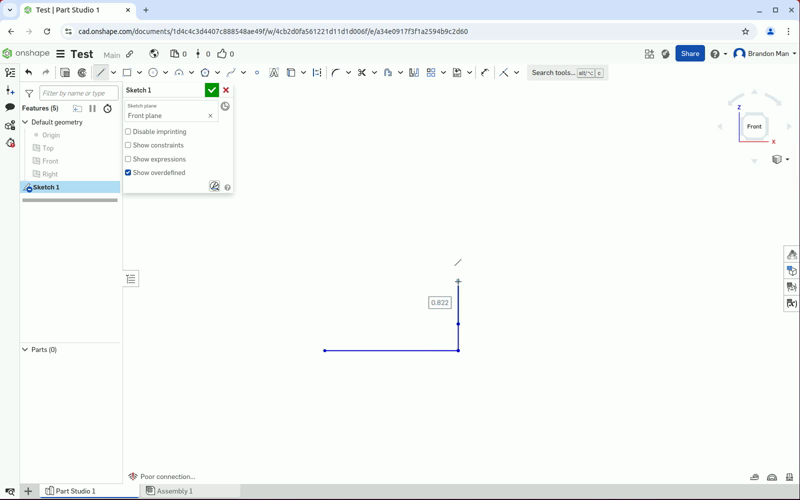
scroll(-6)
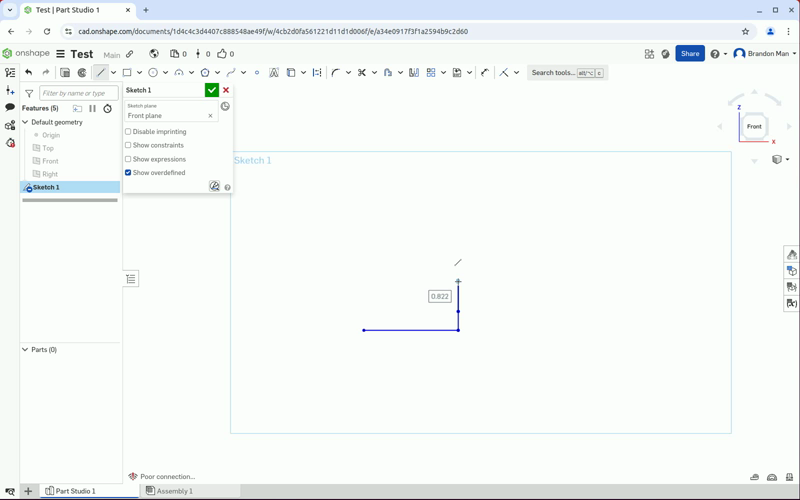
scroll(-6)
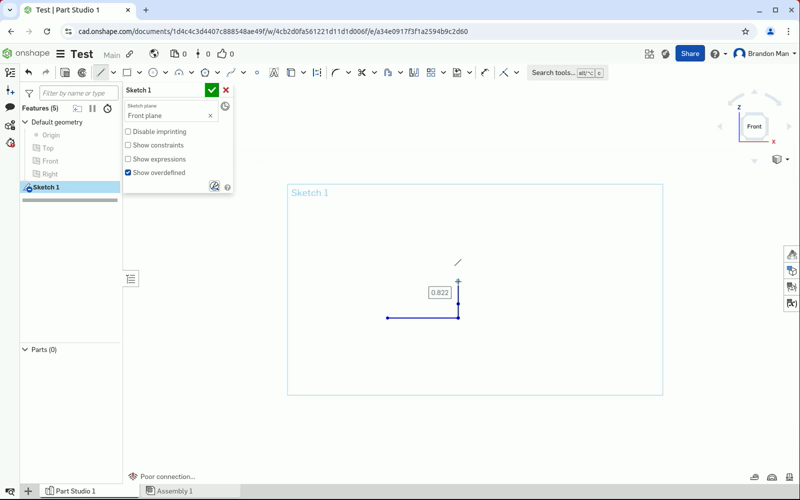
scroll(-6)
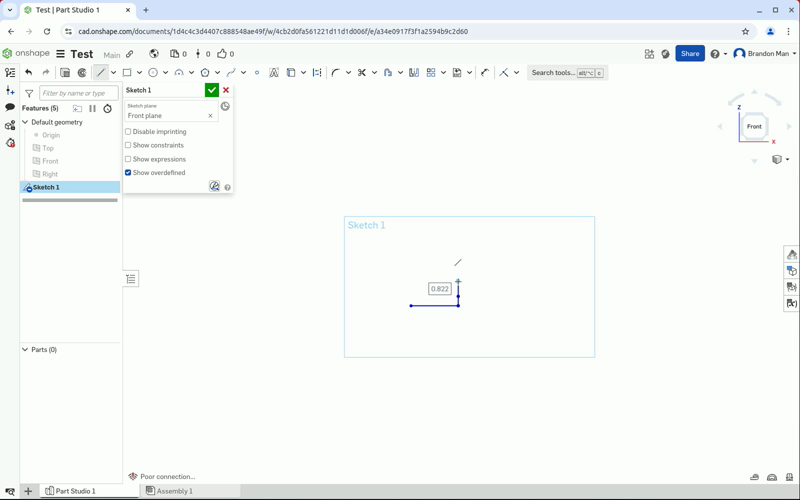
scroll(-6)
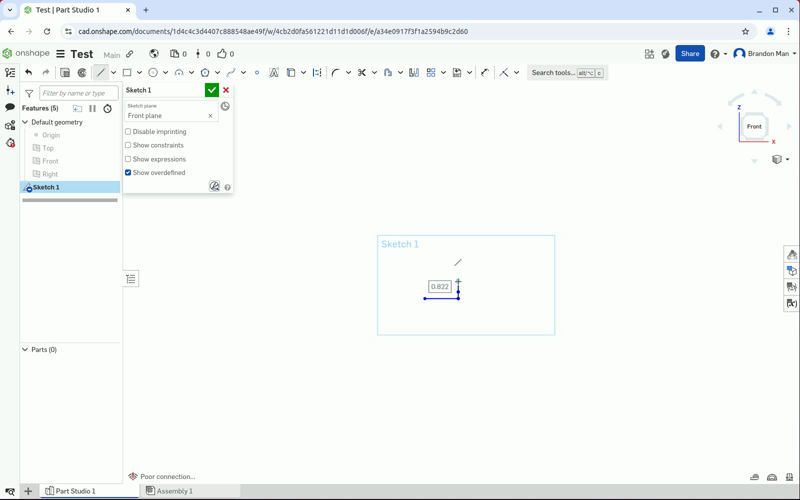
scroll(-6)
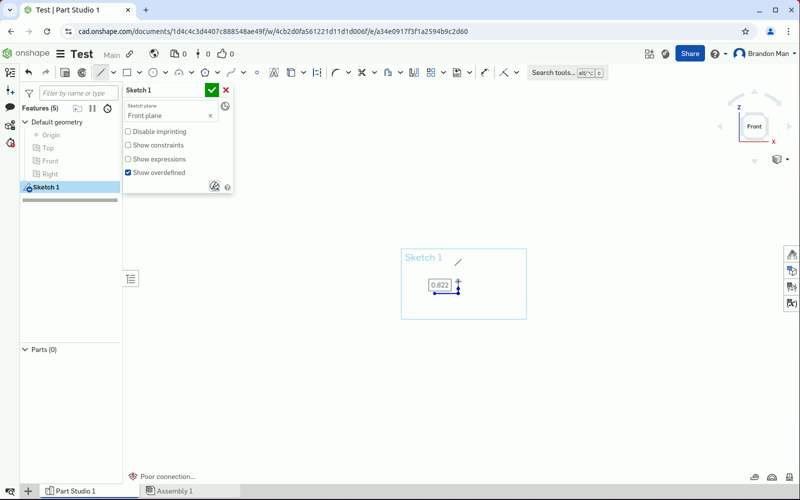
scroll(-6)
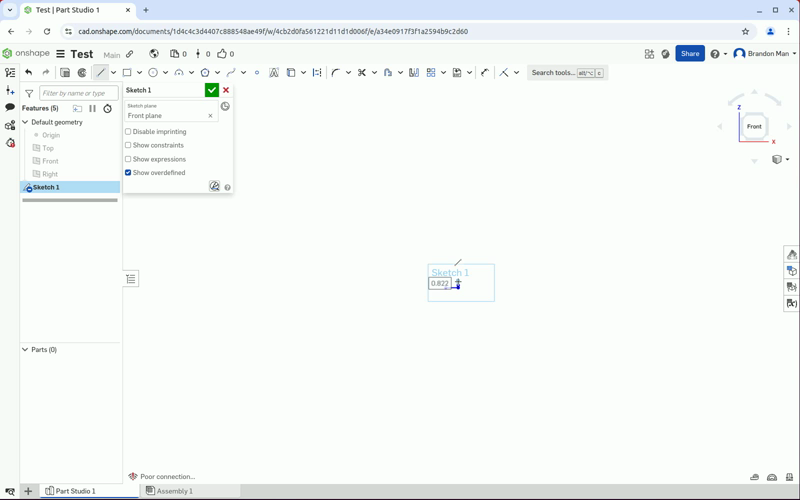
key_up(shift)
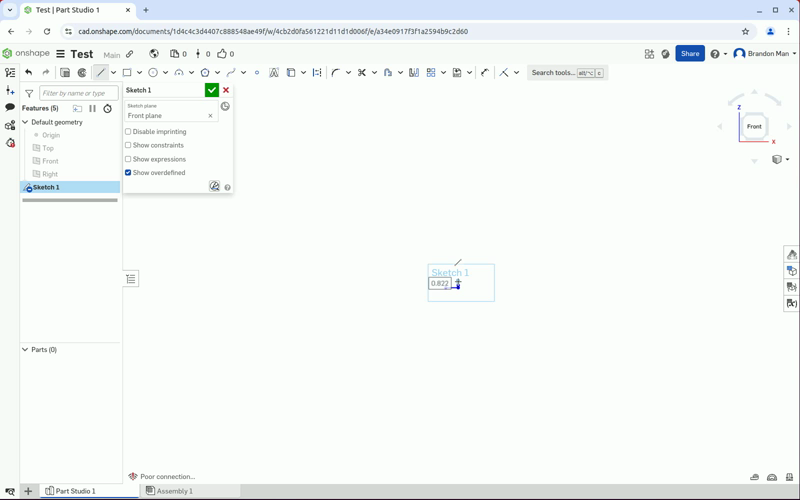
key_down(shift)
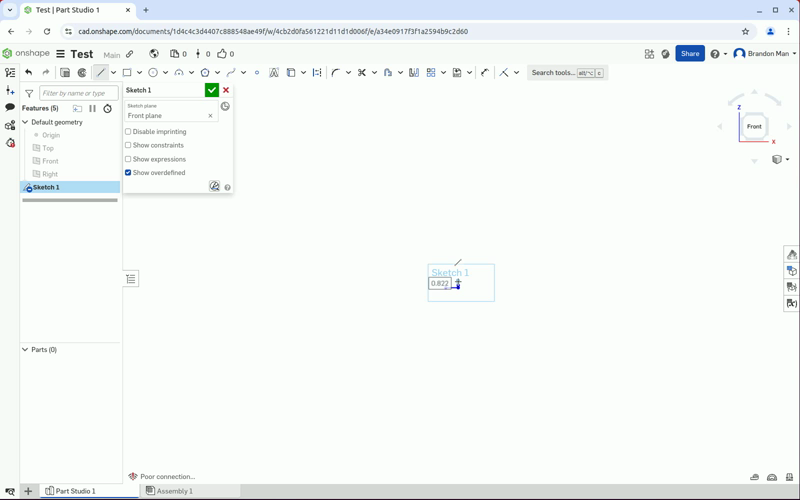
mouse_move(488, 281)
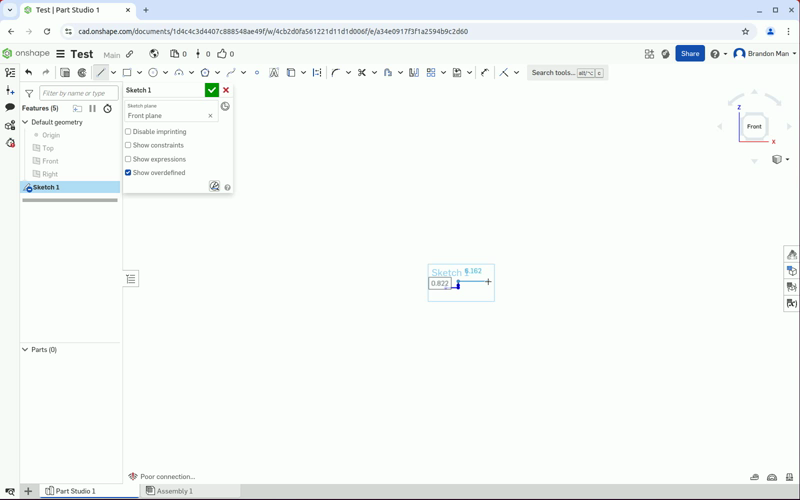
mouse_move(458, 278)
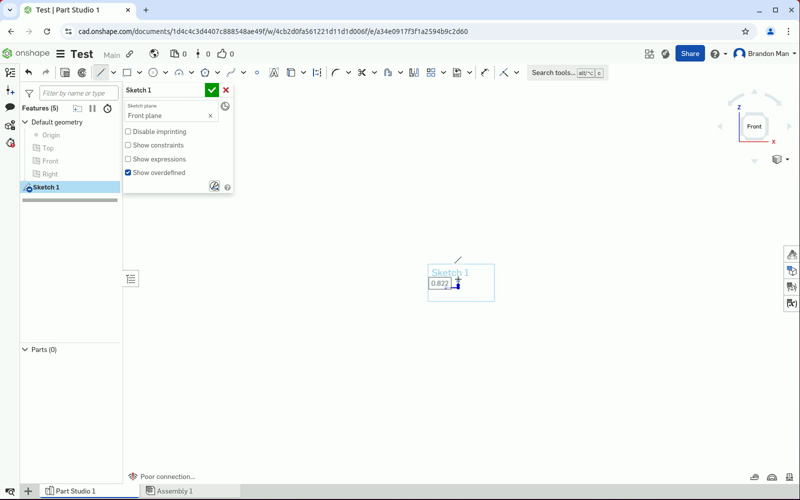
scroll(6)
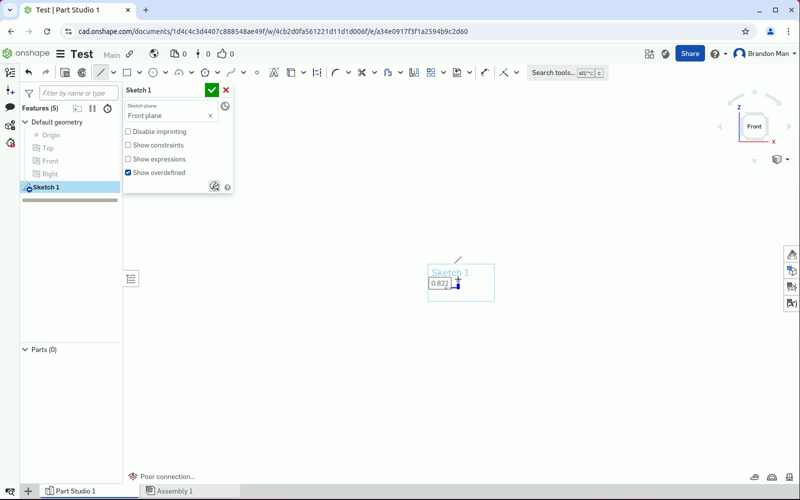
scroll(6)
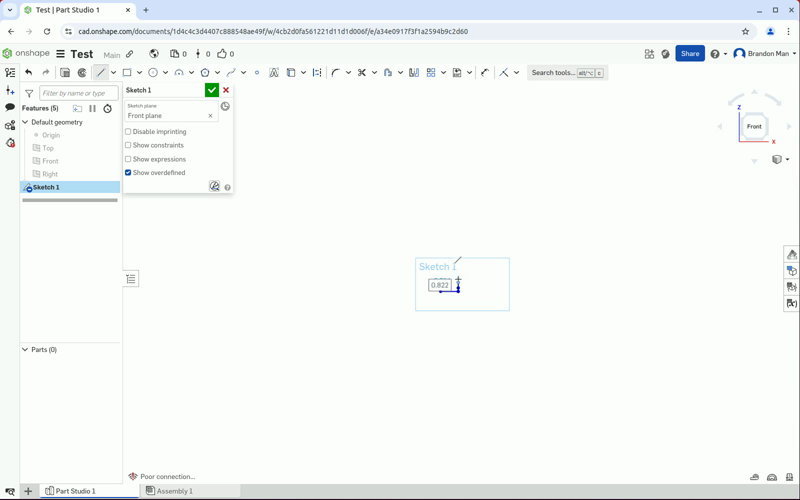
scroll(6)
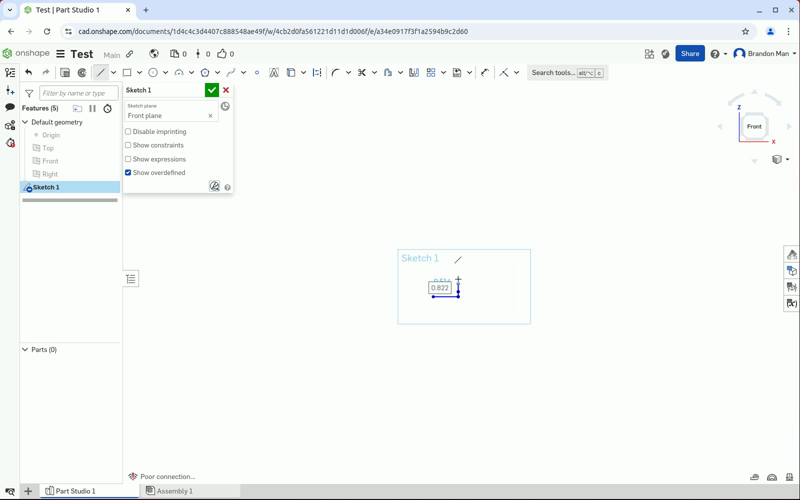
scroll(6)
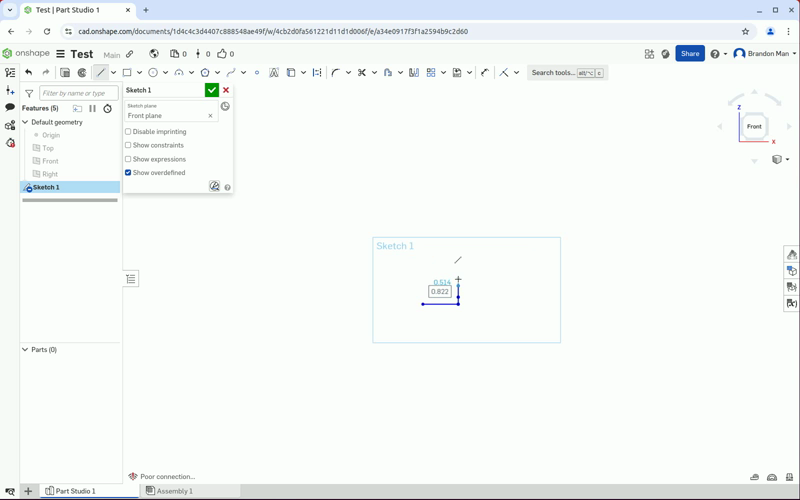
scroll(6)
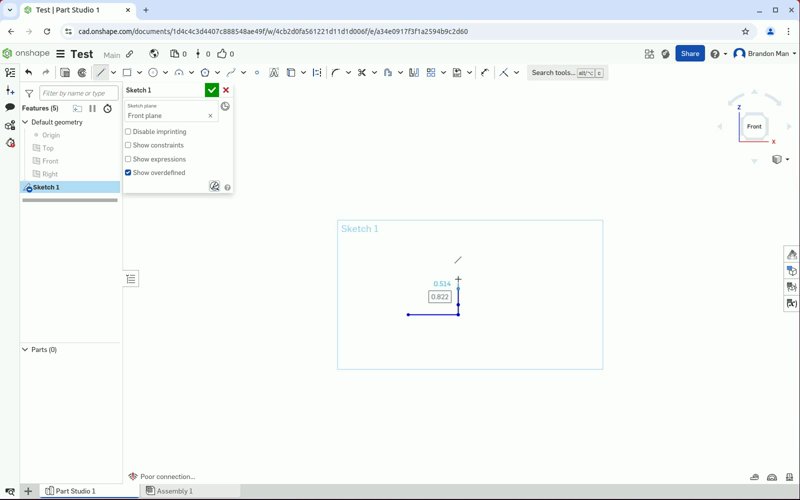
scroll(6)
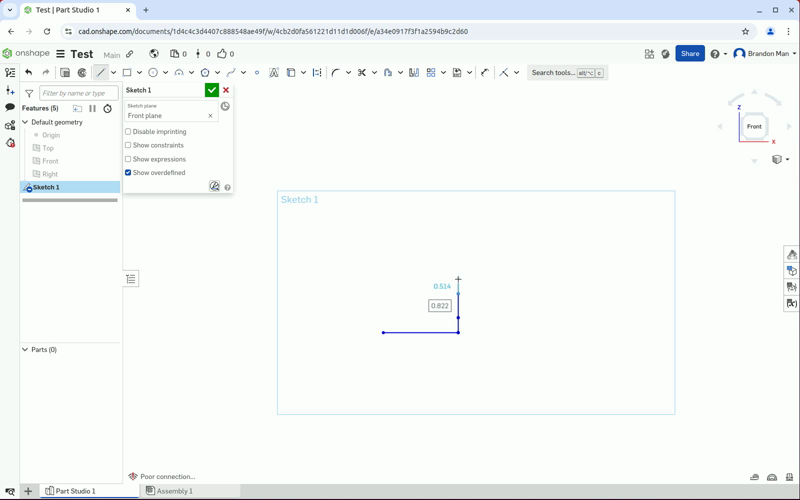
scroll(6)
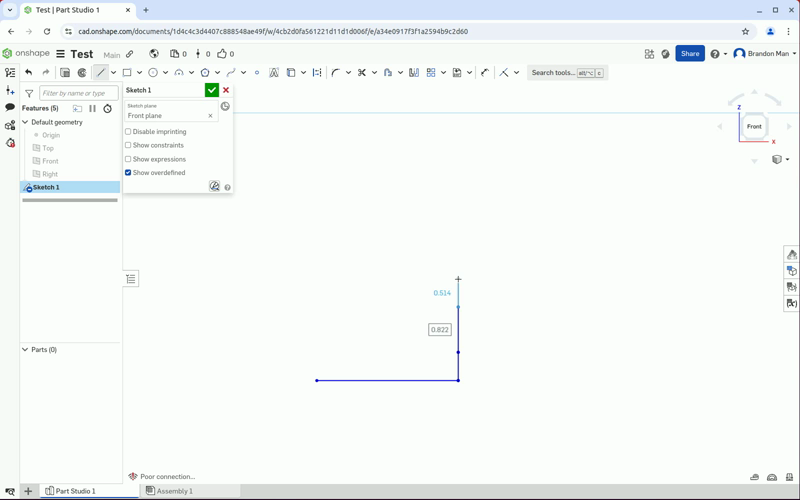
click(458, 278)
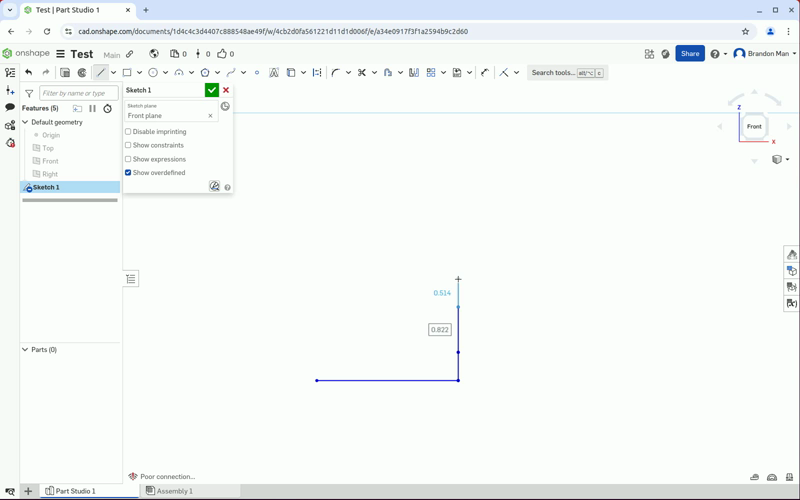
scroll(-6)
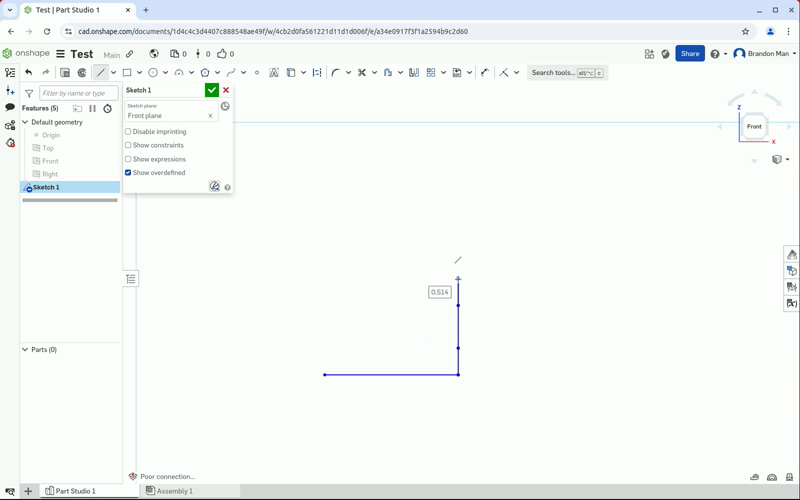
scroll(-6)
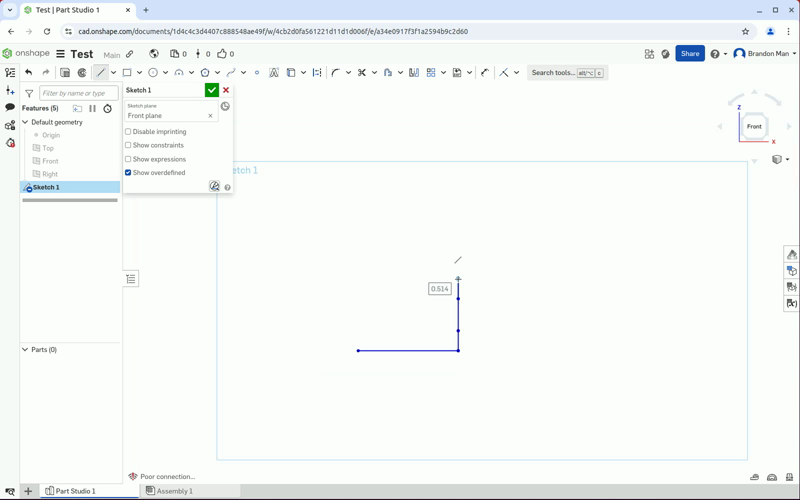
scroll(-6)
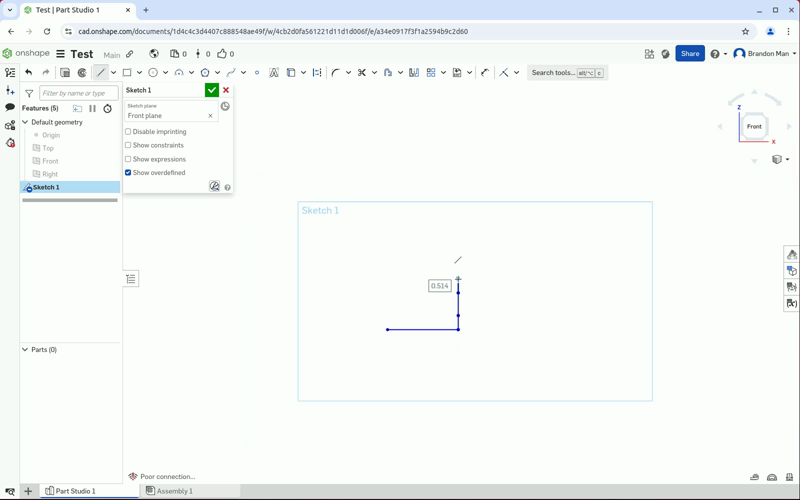
scroll(-6)
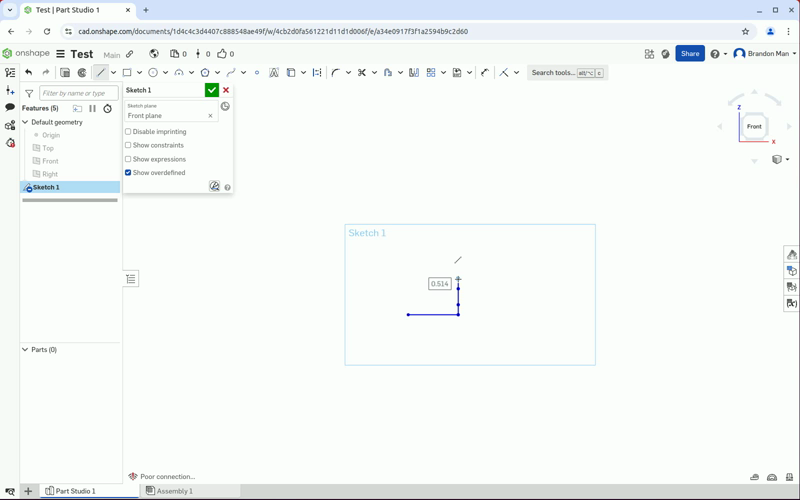
scroll(-6)
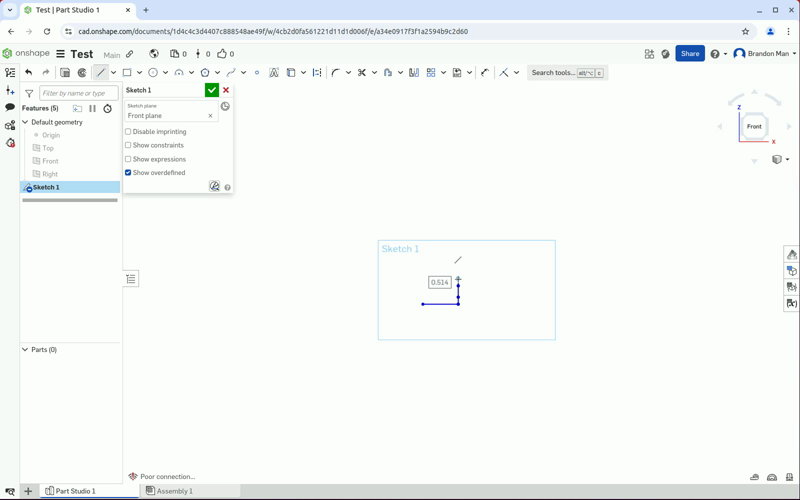
scroll(-6)
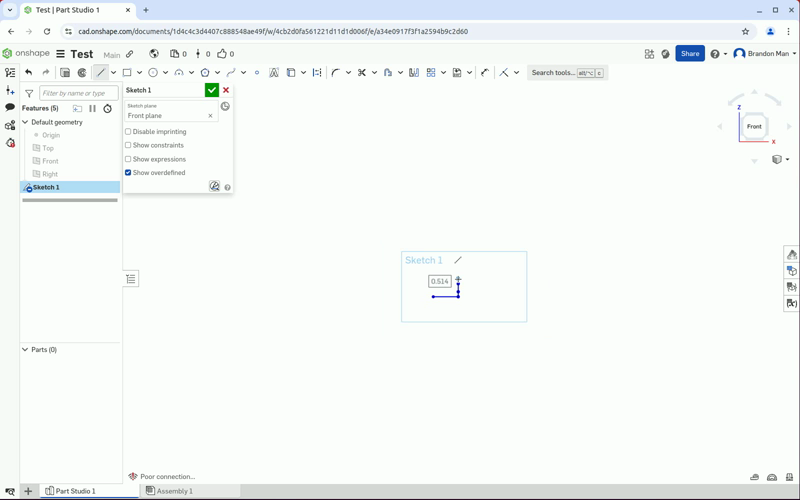
scroll(-6)
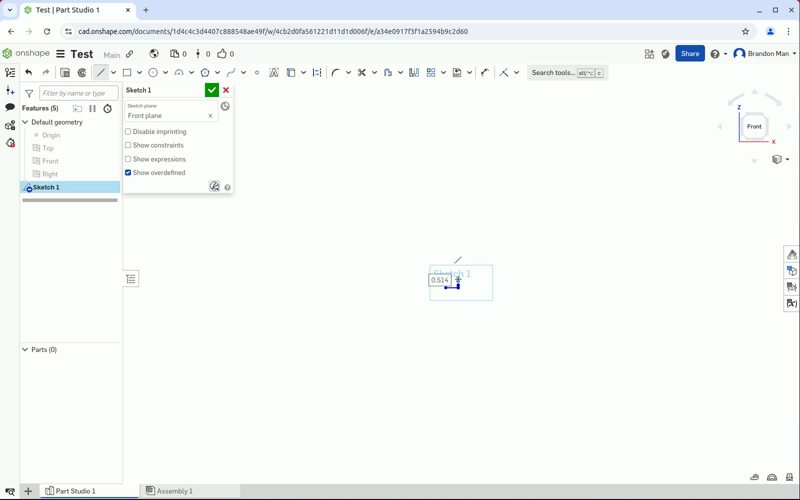
key_up(shift)
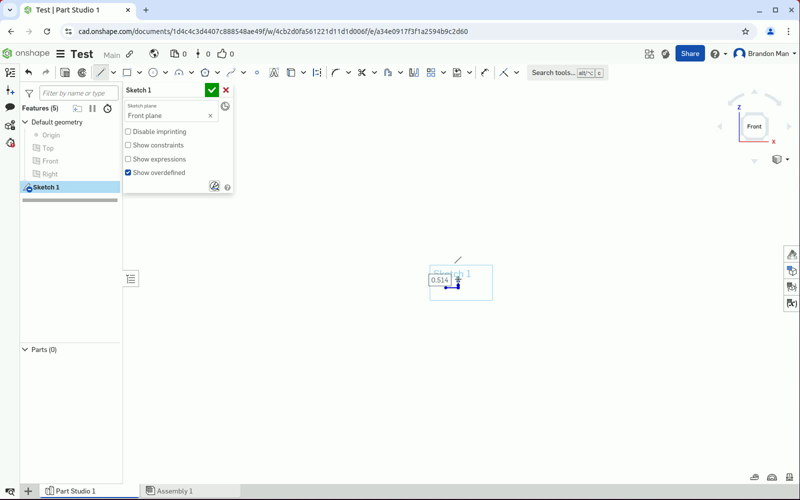
key_down(shift)
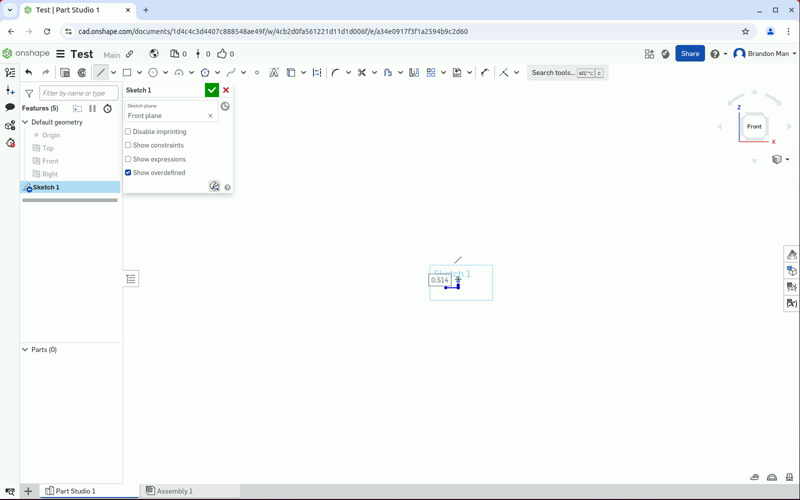
mouse_move(488, 278)
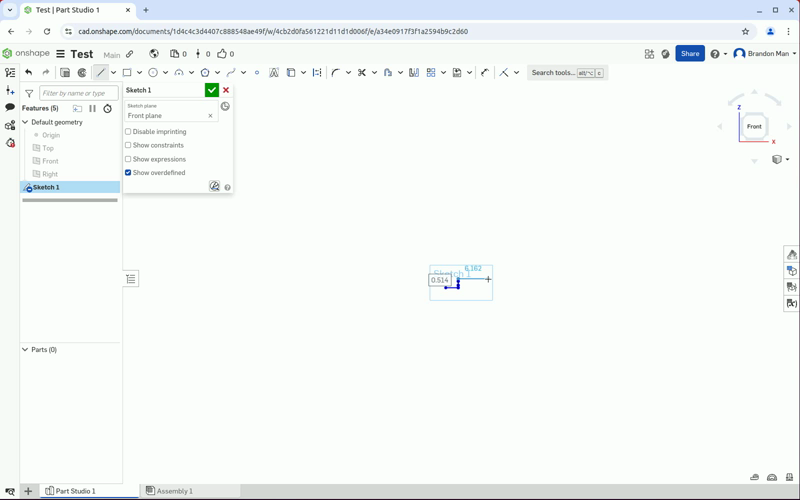
mouse_move(445, 278)
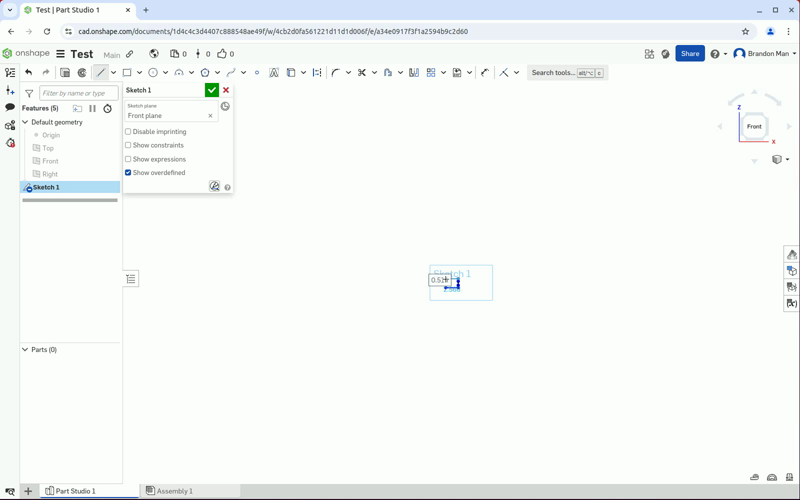
click(445, 278)
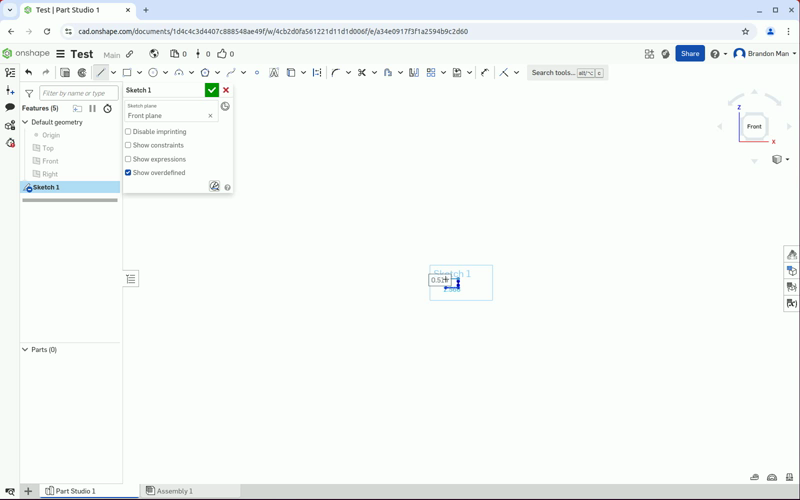
key_up(shift)
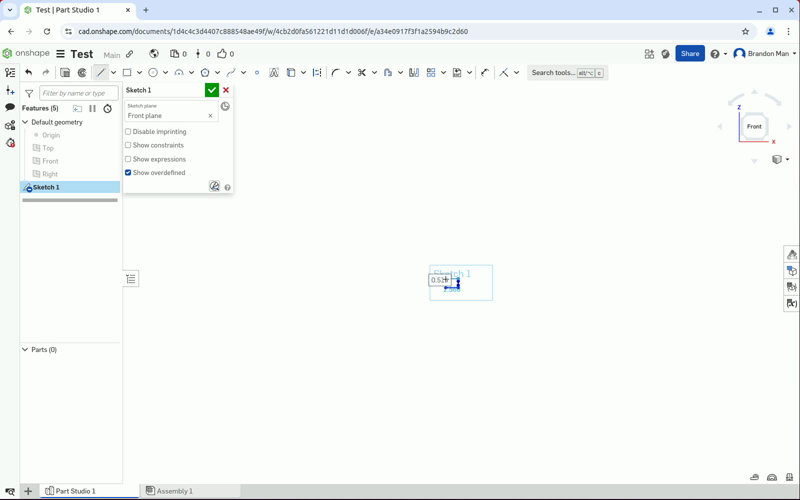
mouse_move(475, 278)
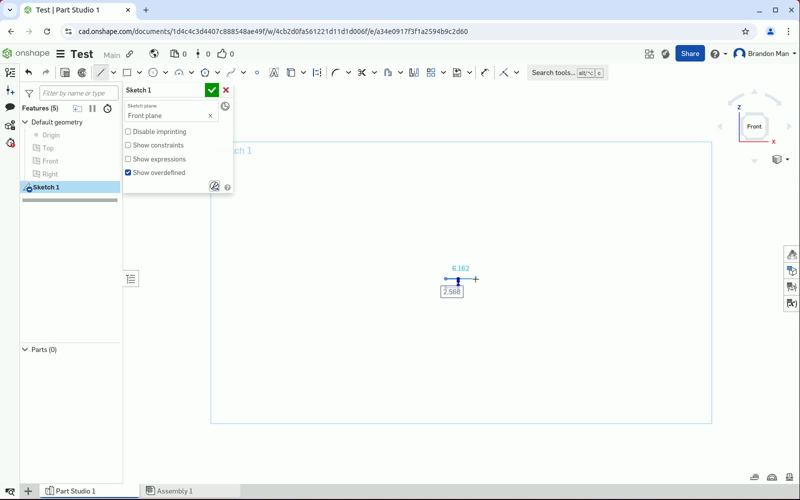
key_down(shift)
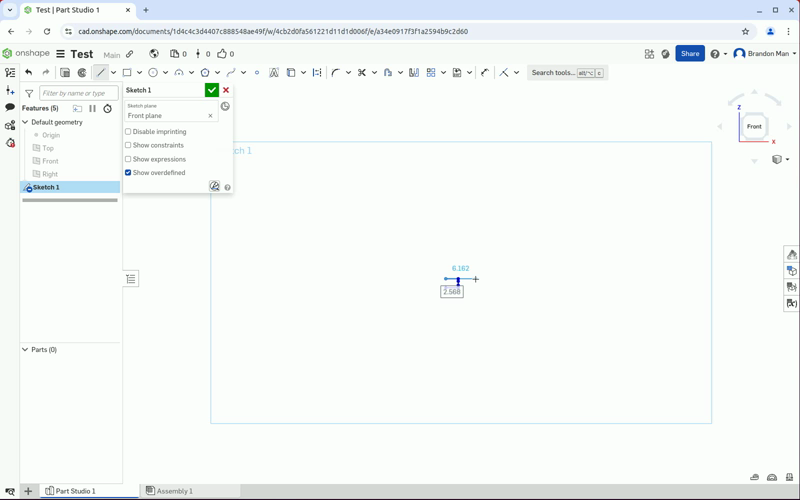
mouse_move(445, 287)
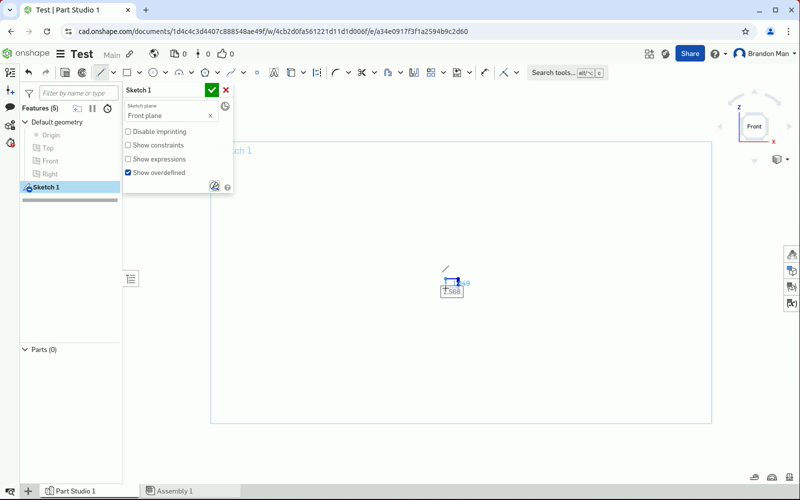
key_up(shift)
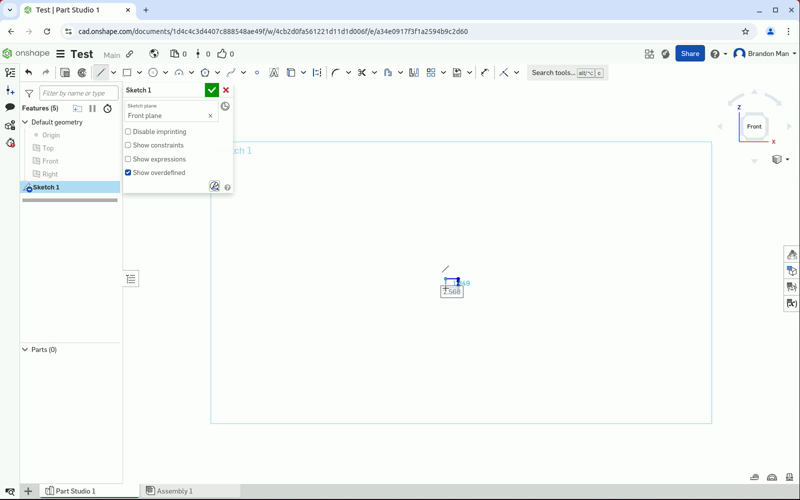
click(445, 287)
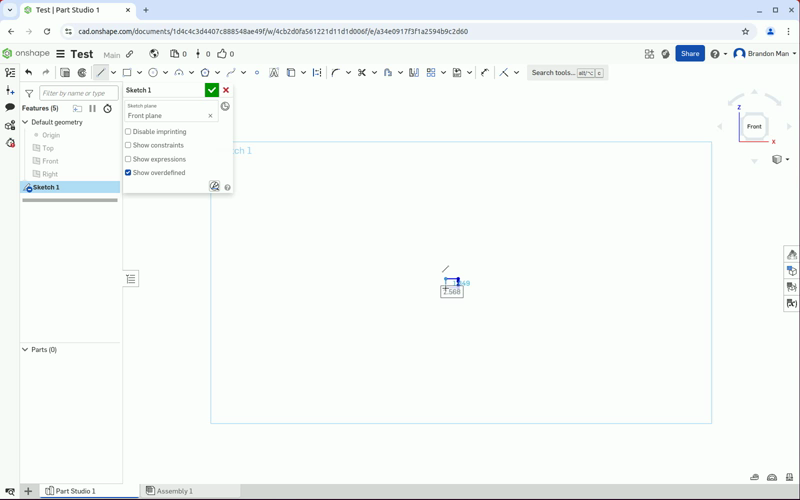
key(esc)
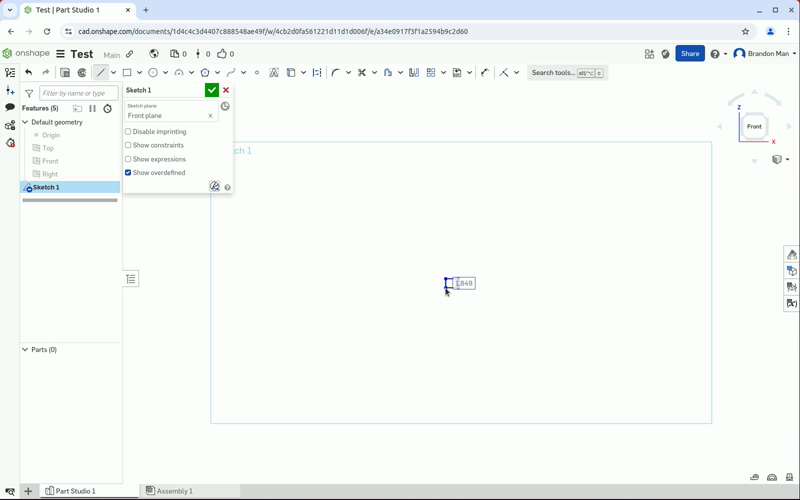
mouse_move(448, 280)
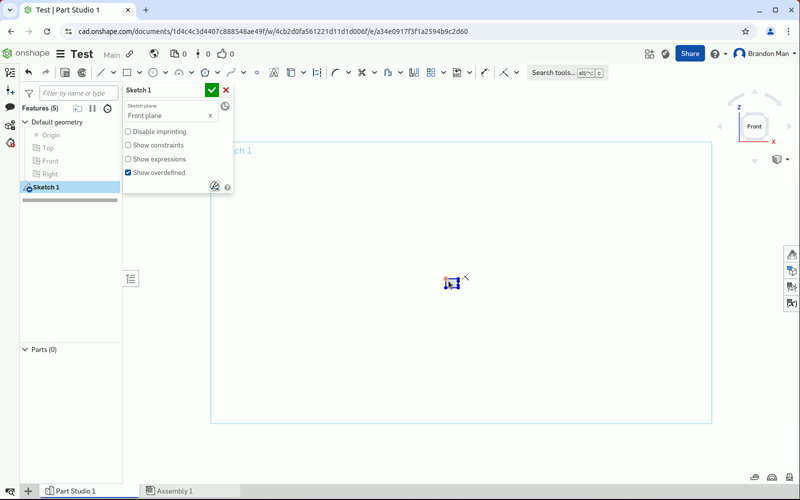
scroll(6)
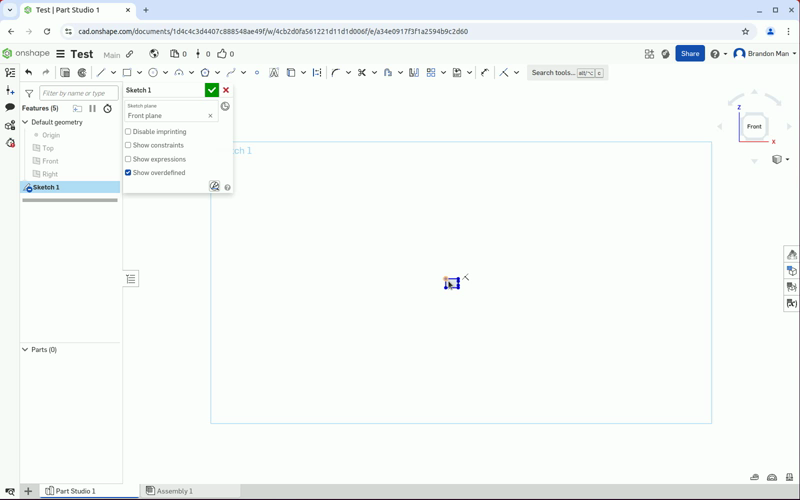
scroll(6)
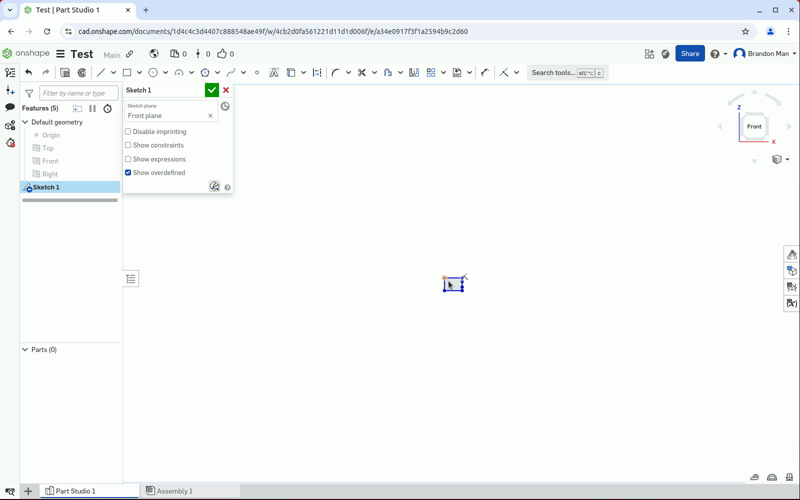
scroll(6)
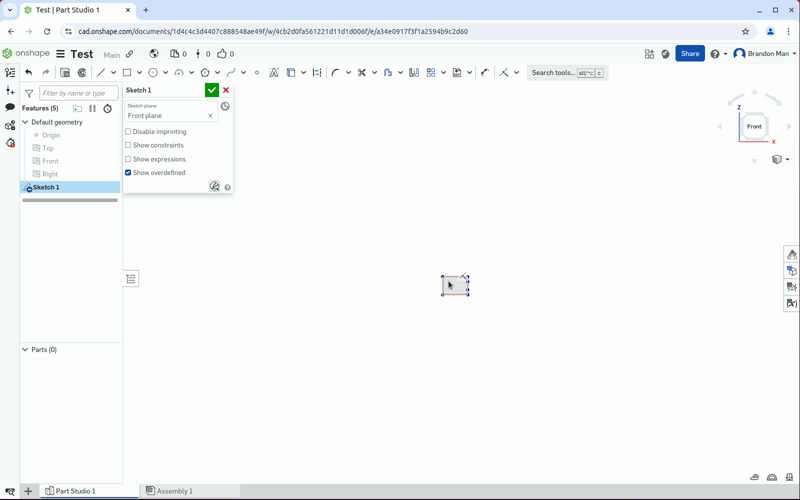
scroll(6)
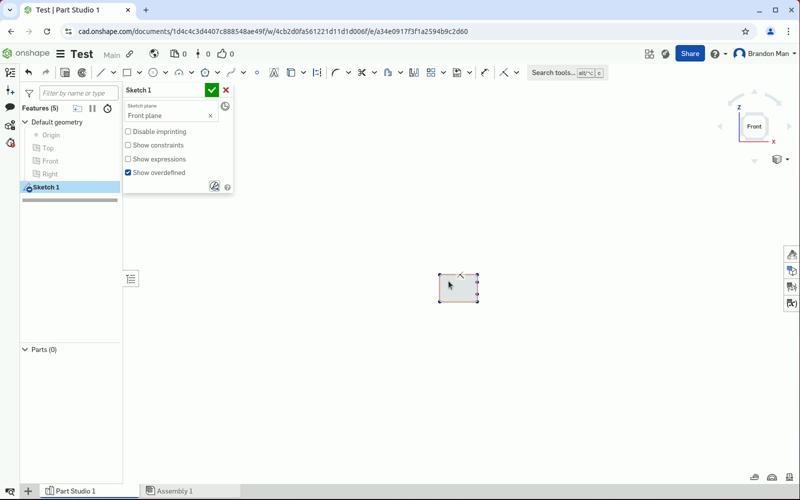
scroll(6)
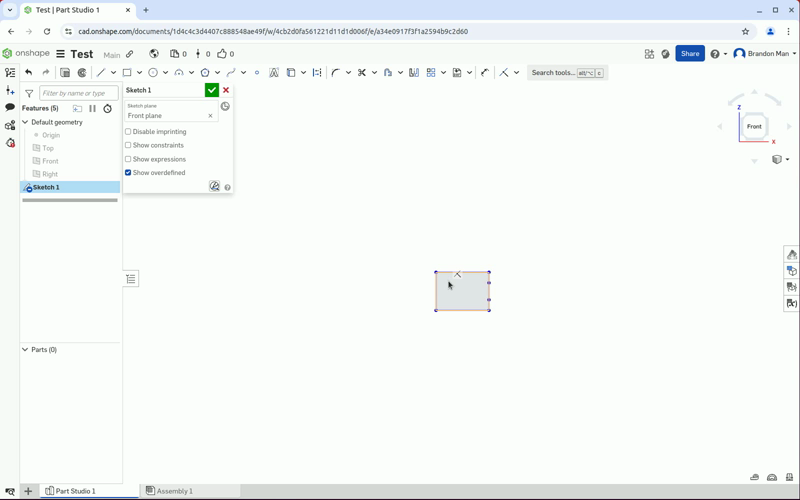
scroll(6)
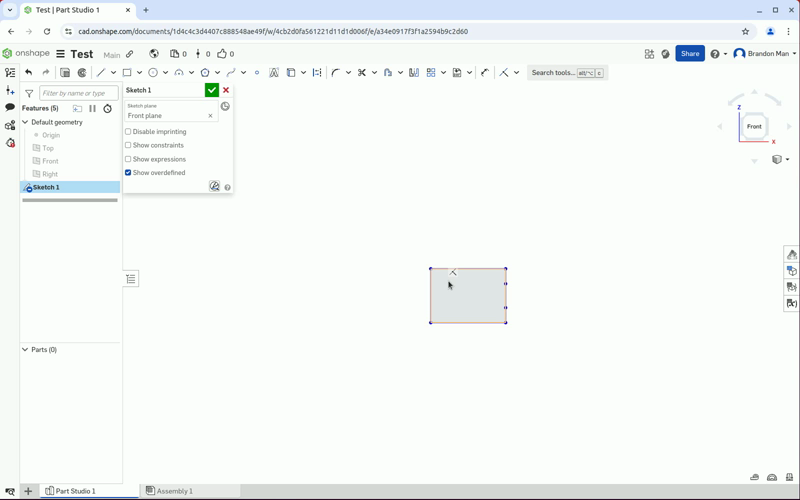
scroll(6)
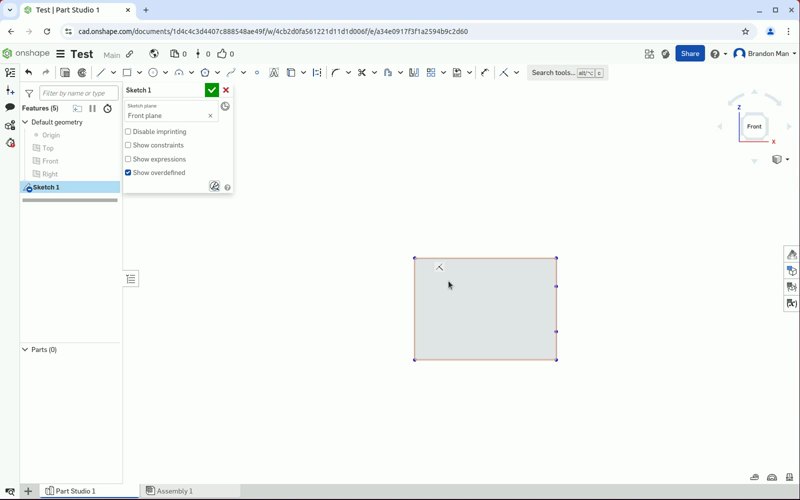
click(448, 280)
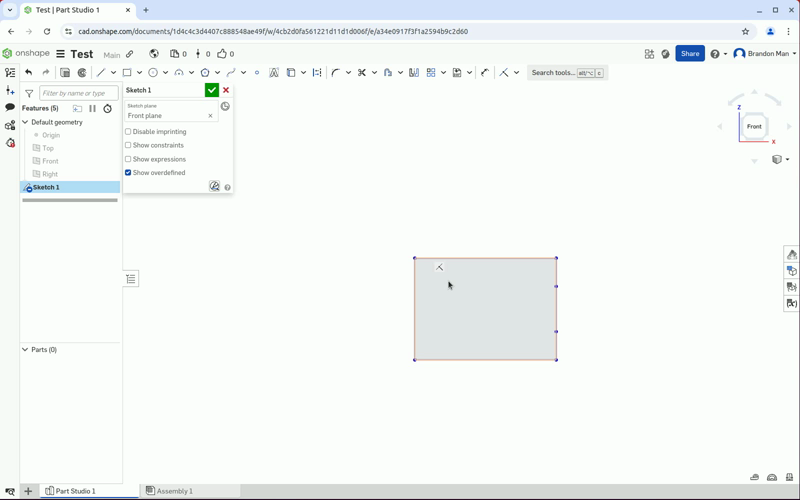
scroll(-6)
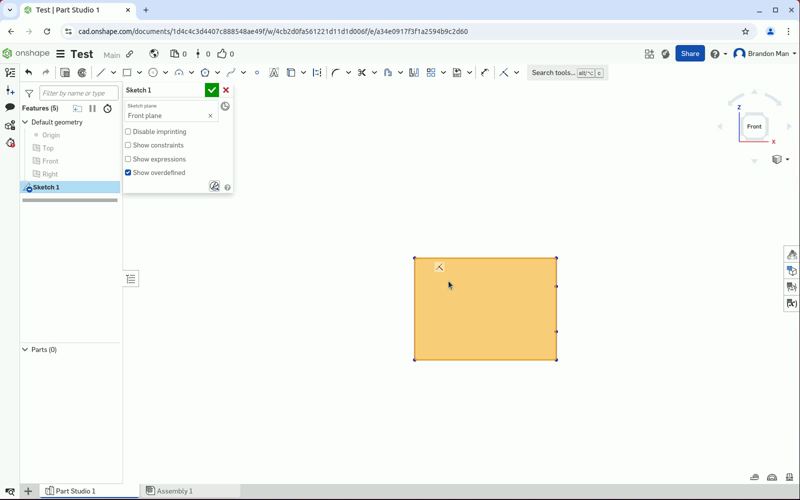
scroll(-6)
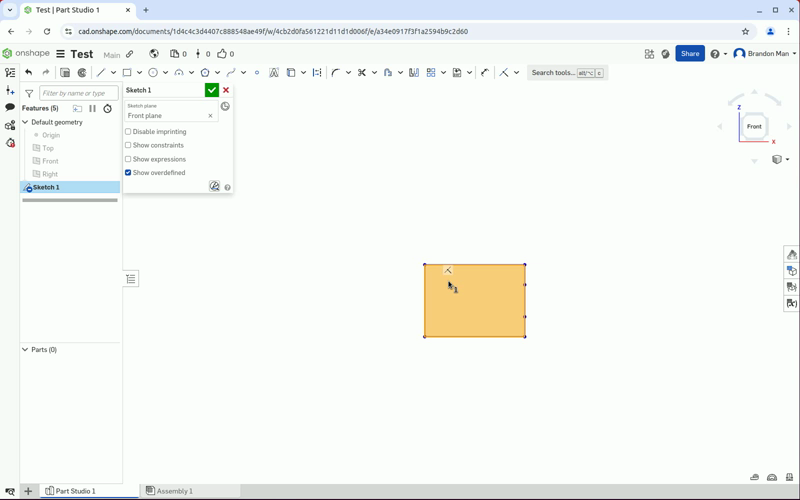
scroll(-6)
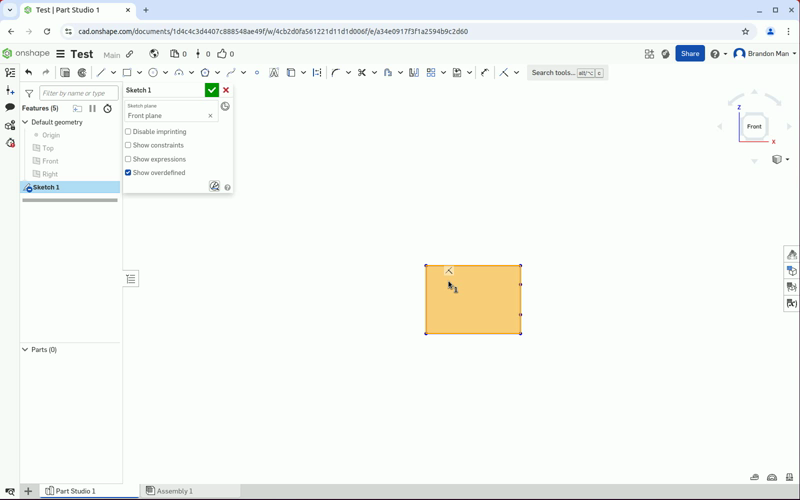
scroll(-6)
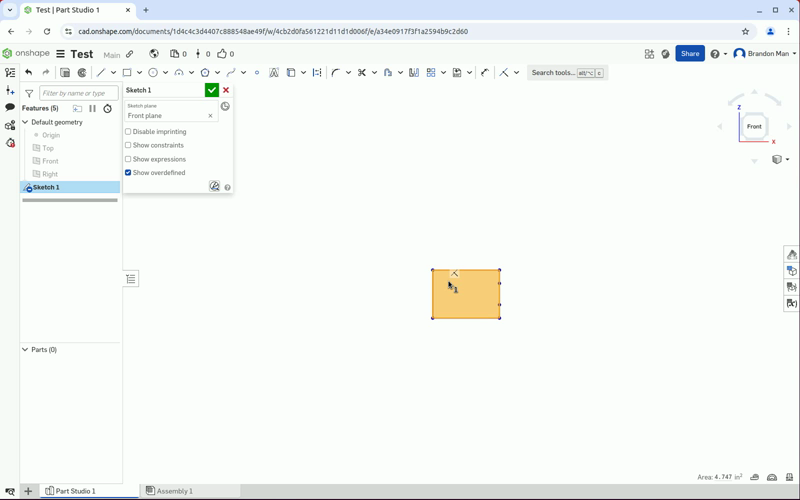
scroll(-6)
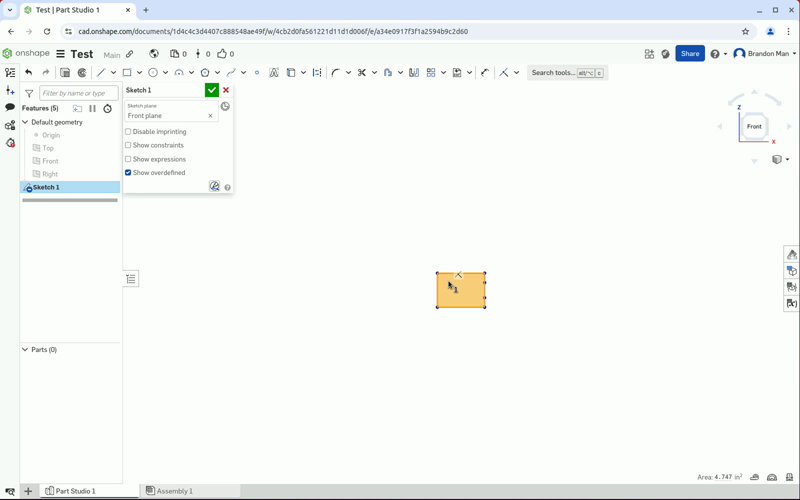
scroll(-6)
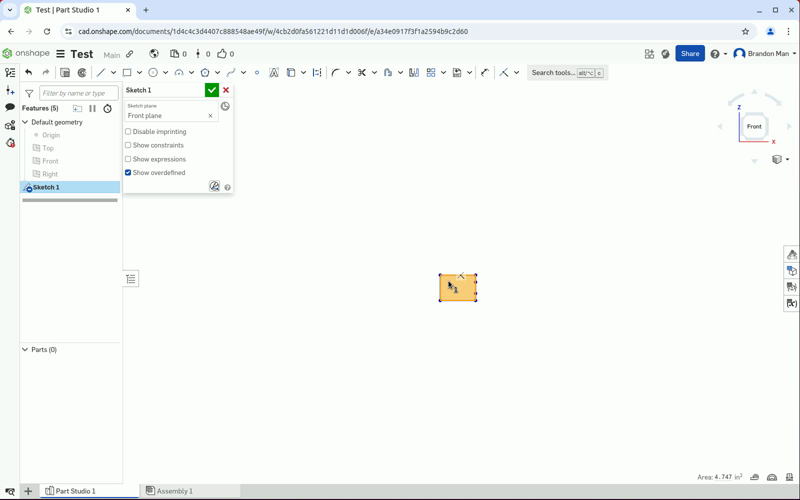
scroll(-6)
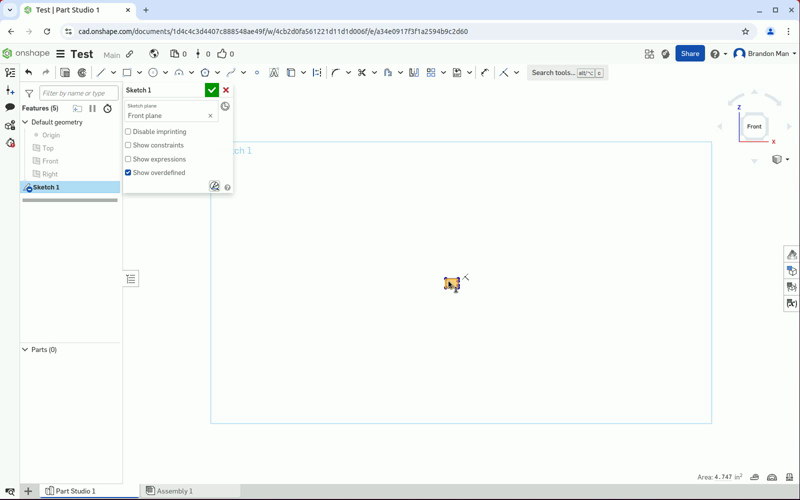
mouse_move(73, 352)
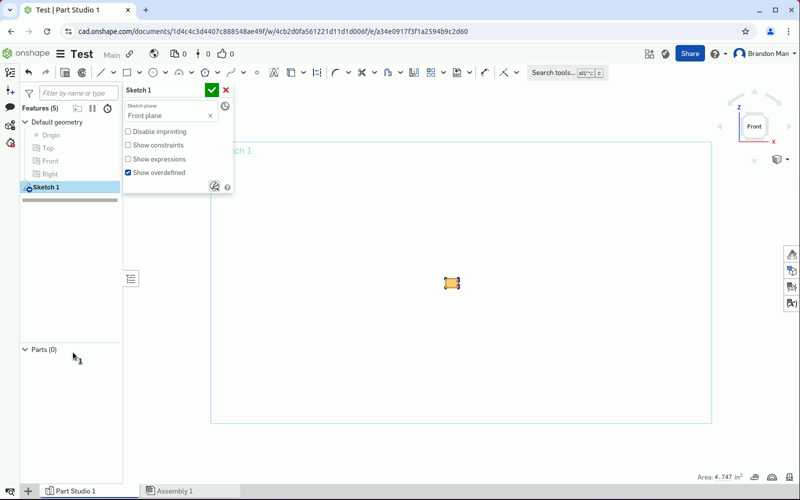
key(shift+y)
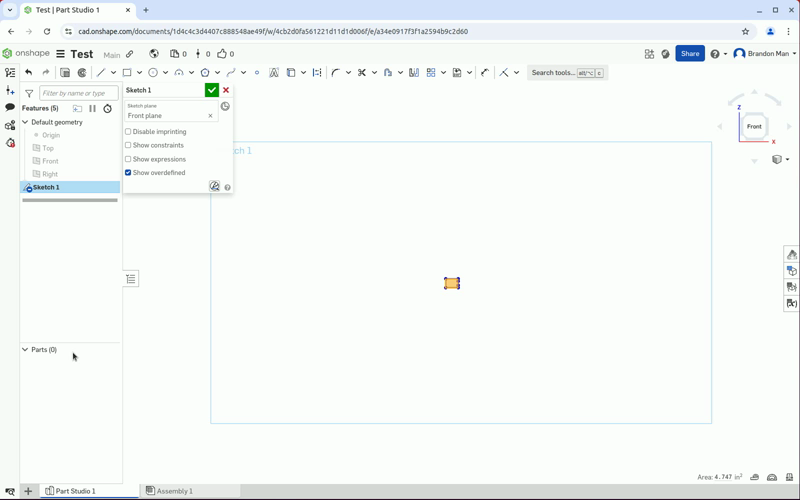
key(shift+e)
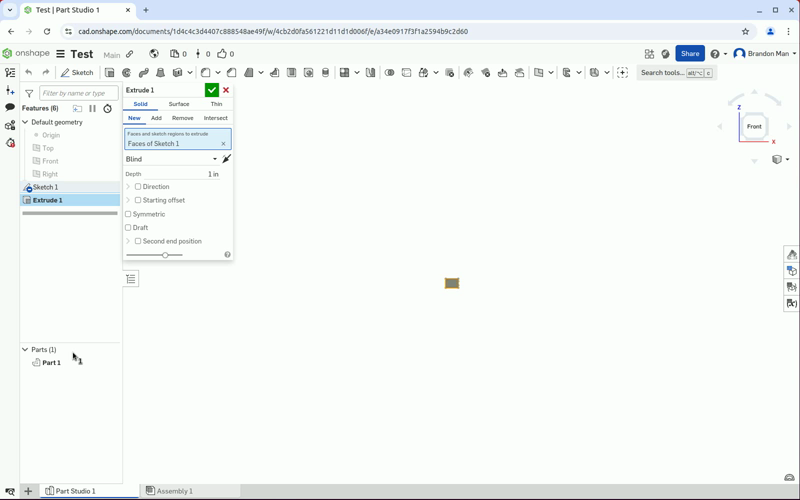
mouse_move(143, 106)
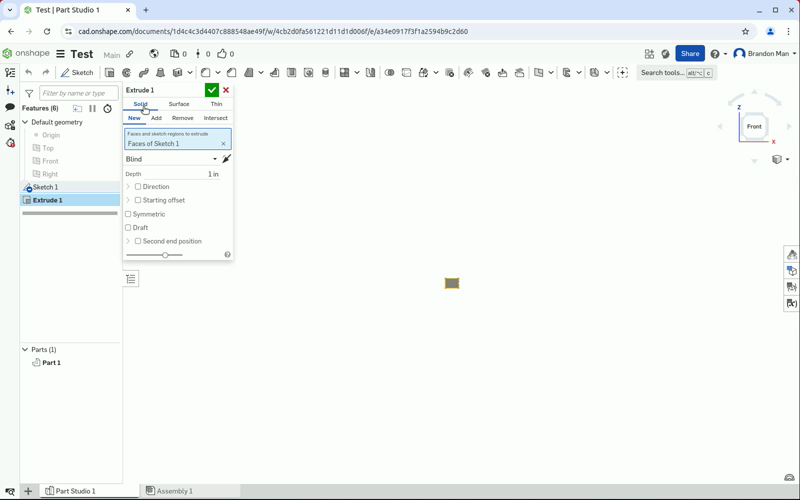
click(143, 106)
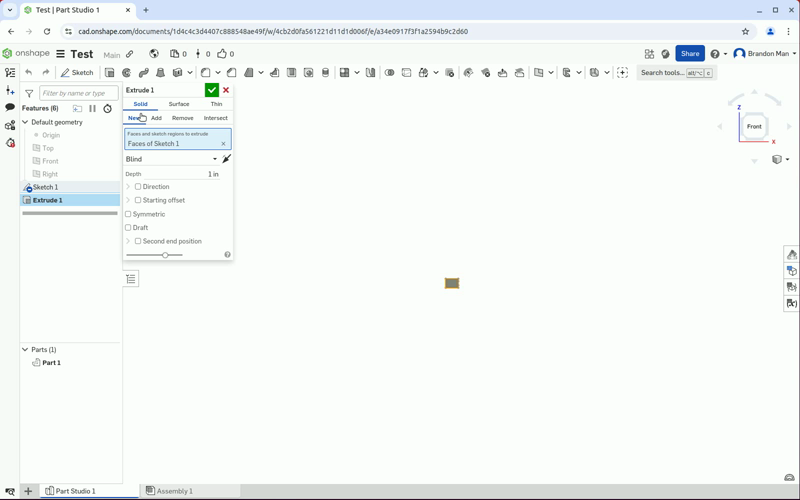
mouse_move(137, 120)
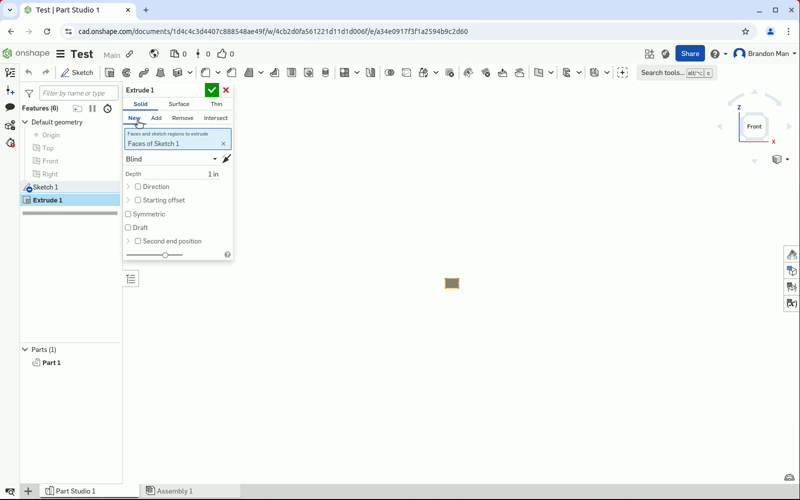
click(137, 120)
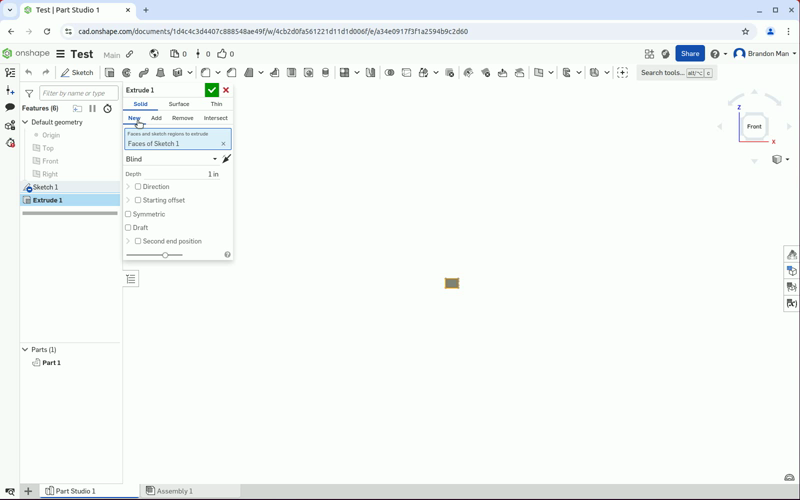
key(tab, 4)
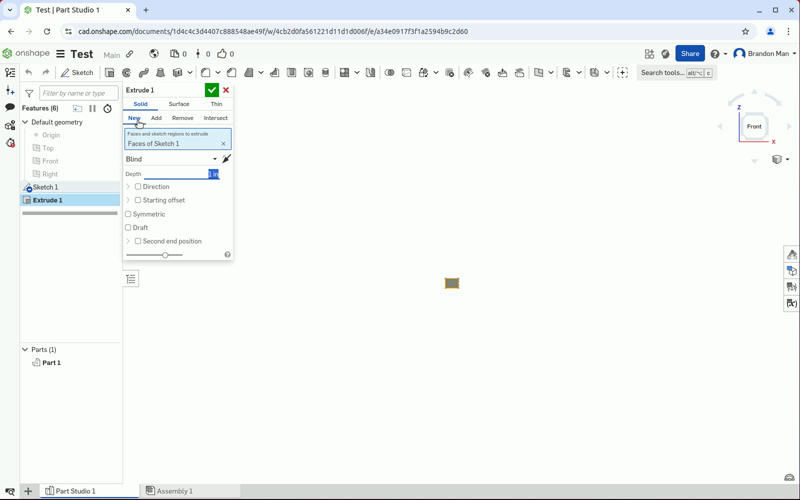
text(-0.482)
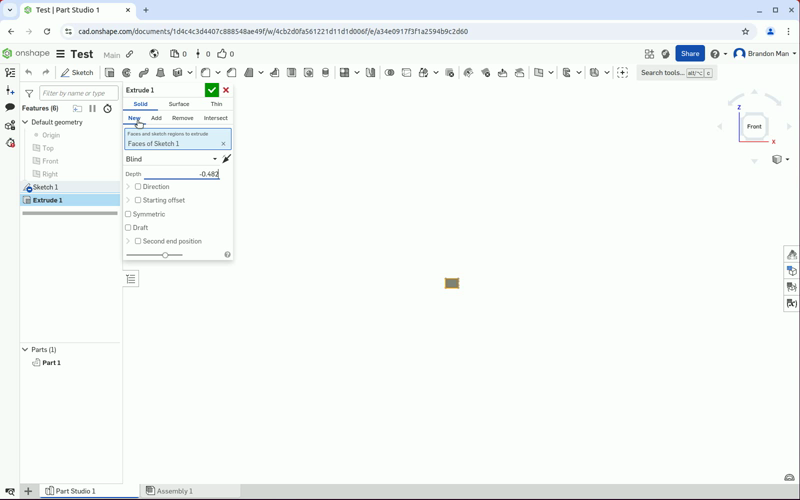
key(tab, 3)
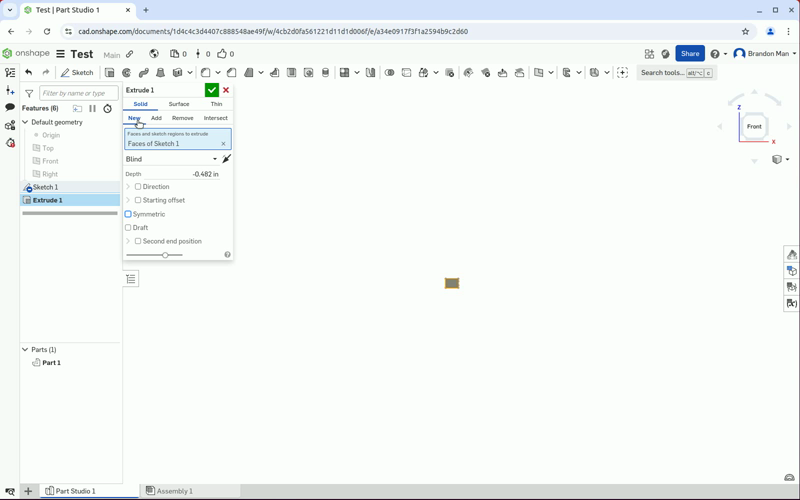
key(space)
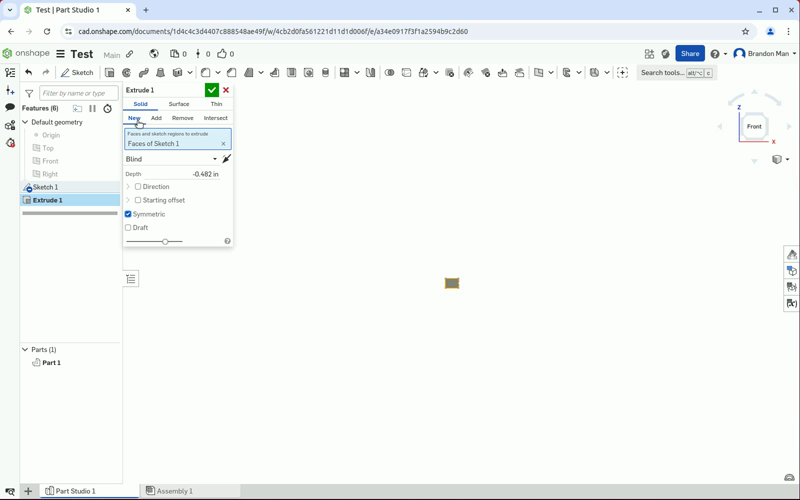
key(enter)
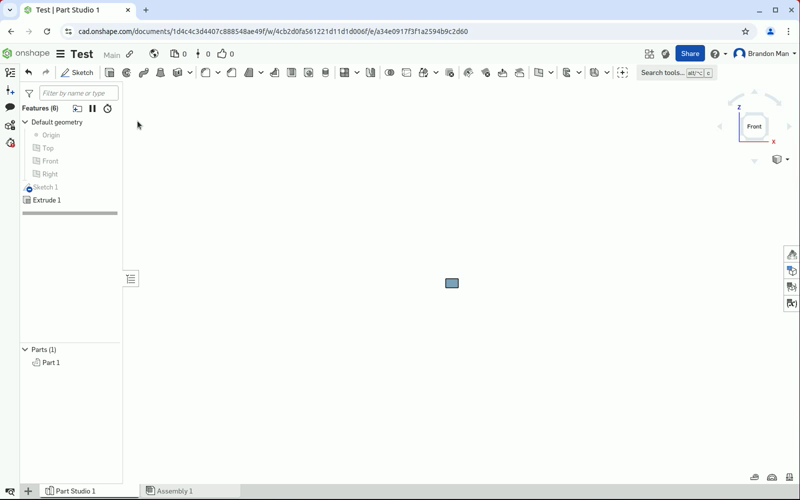
key(shift+h)
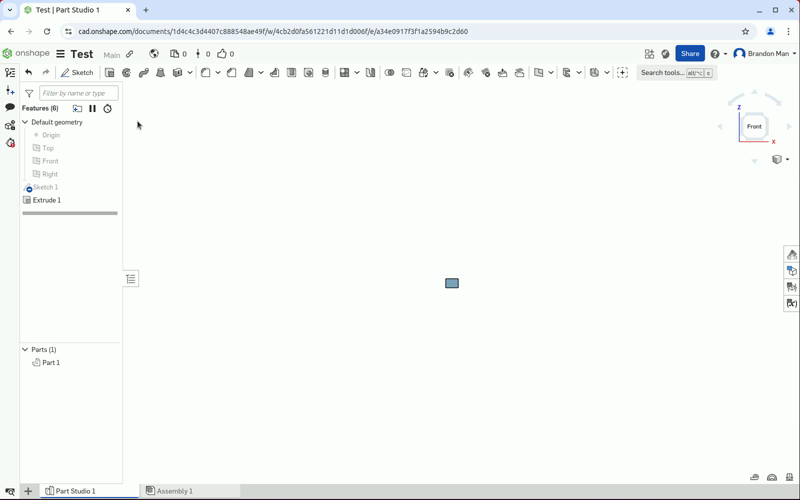
key(shift+h)
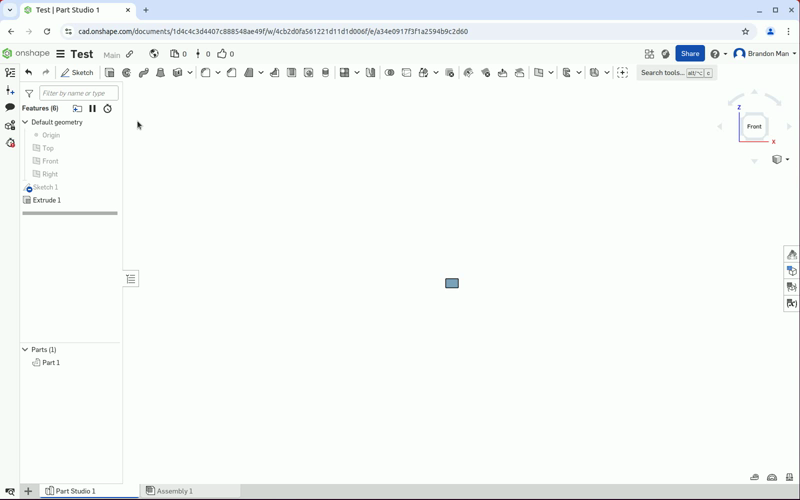
mouse_move(73, 189)
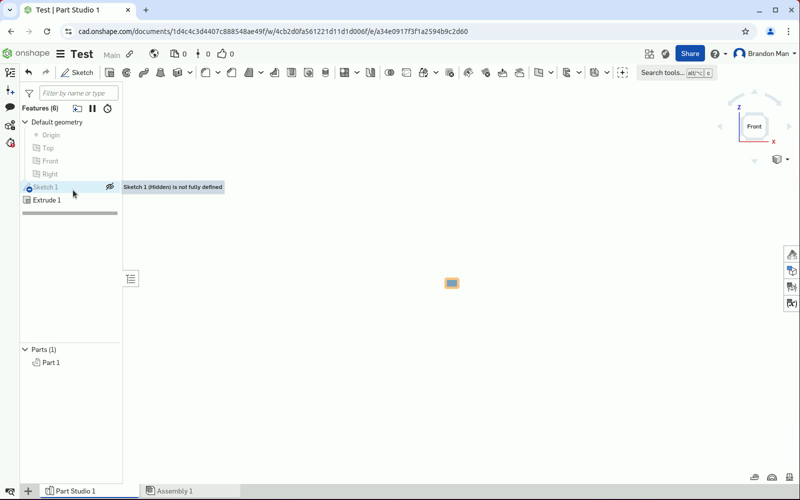
click(73, 189)
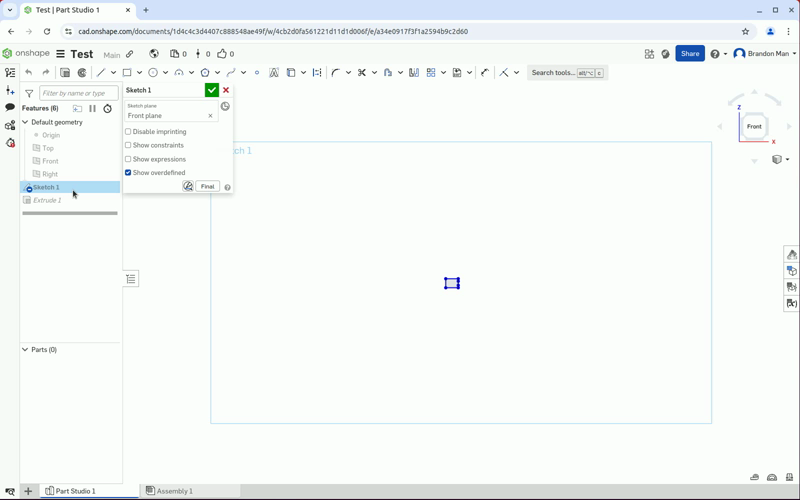
mouse_move(229, 92)
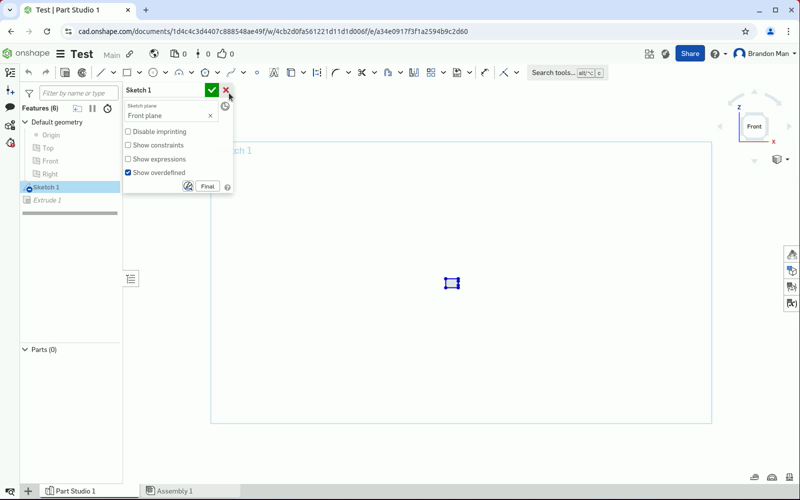
click(229, 92)
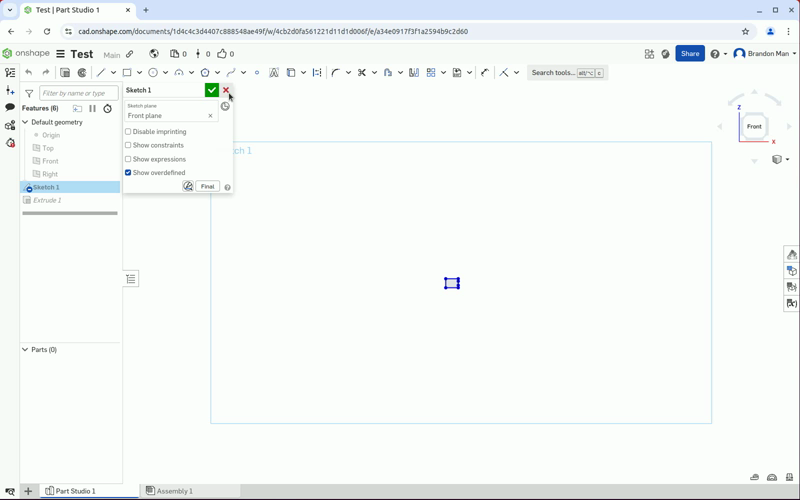
key(shift+s)
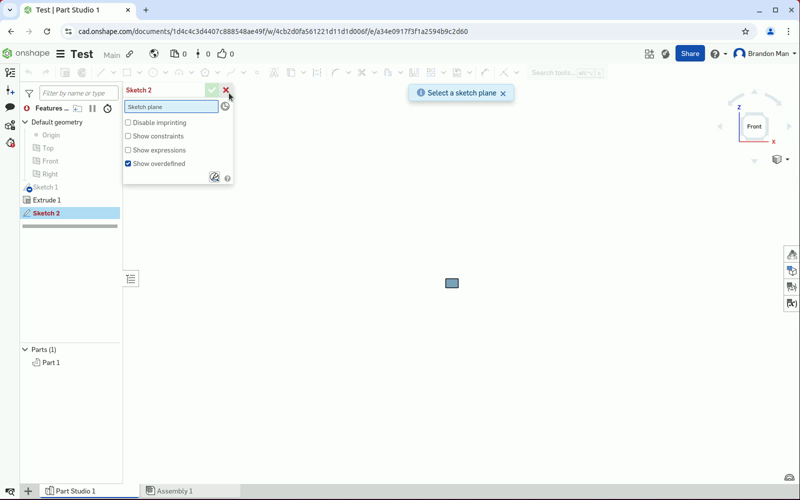
mouse_move(73, 163)
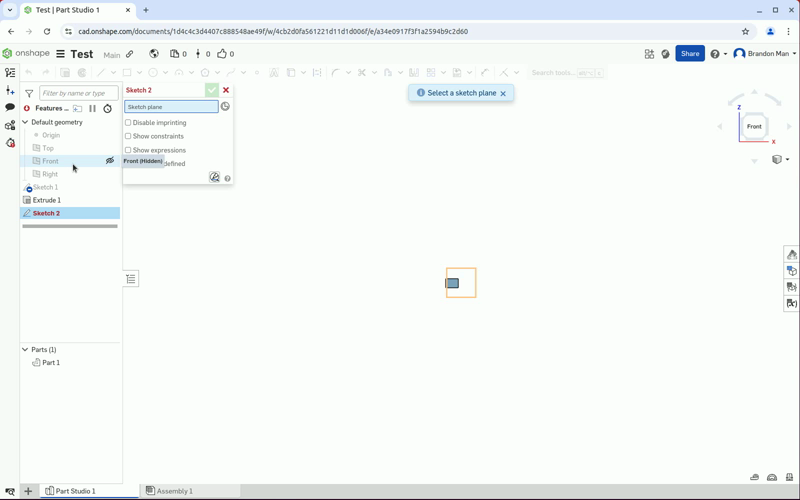
click(73, 163)
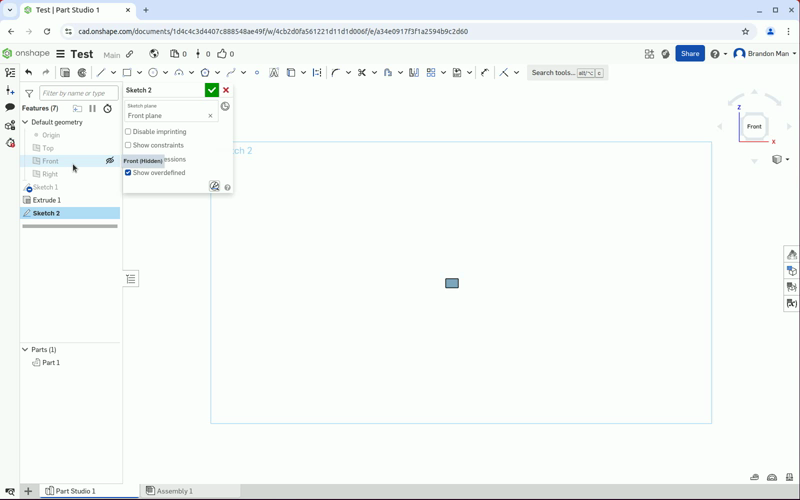
mouse_move(73, 352)
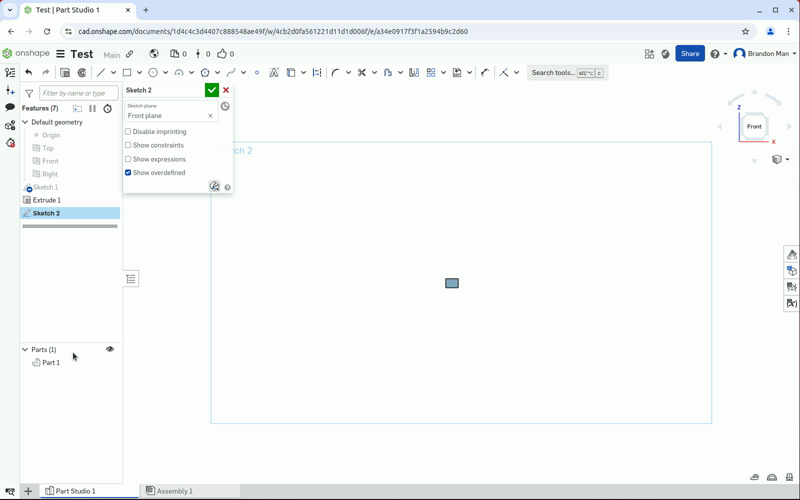
key(y)
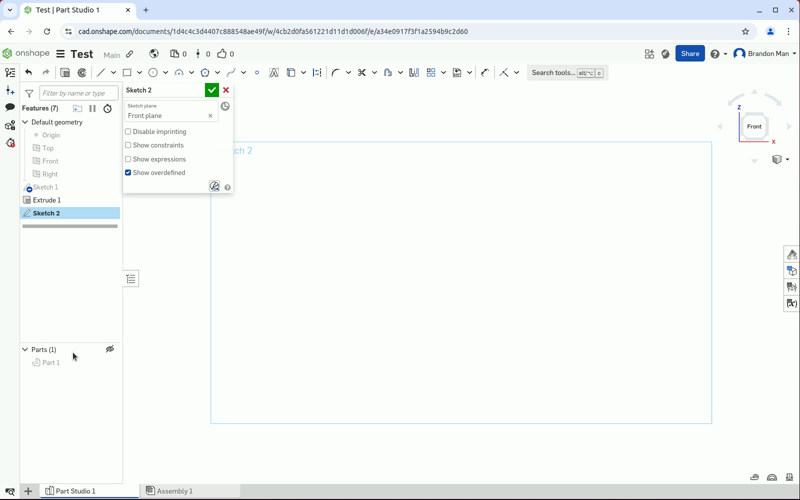
key(l)
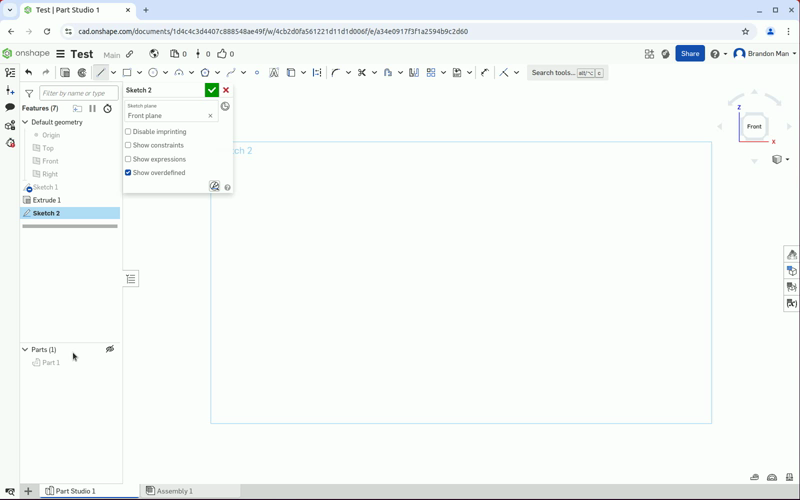
key_down(shift)
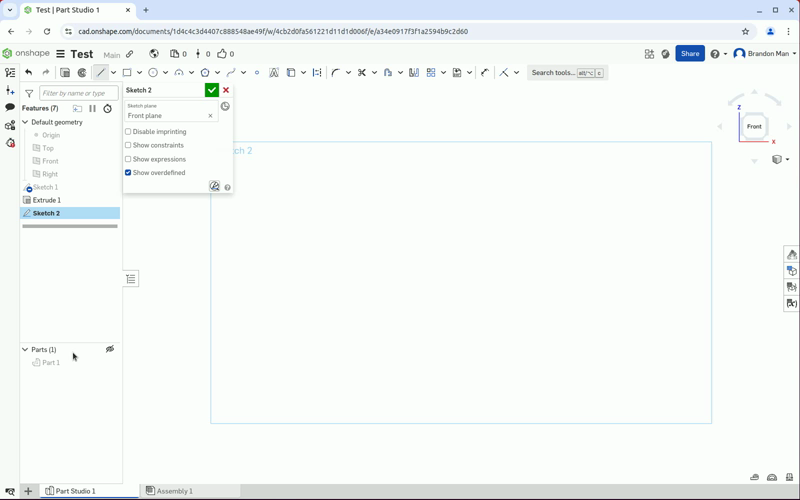
mouse_move(464, 287)
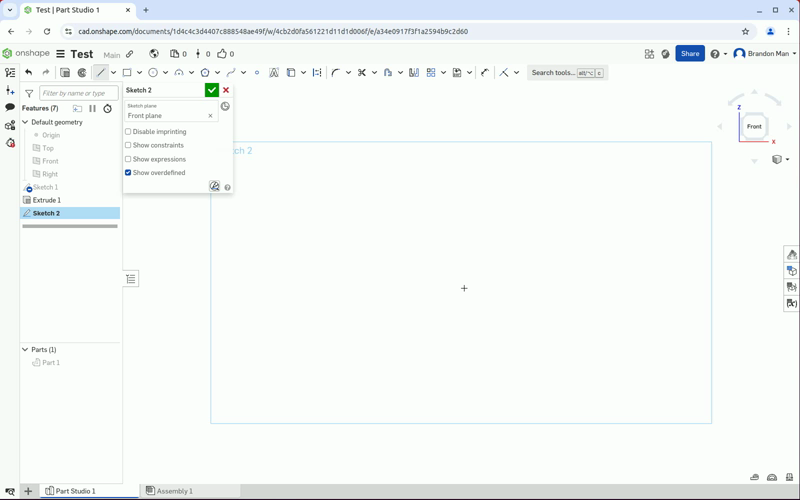
click(464, 287)
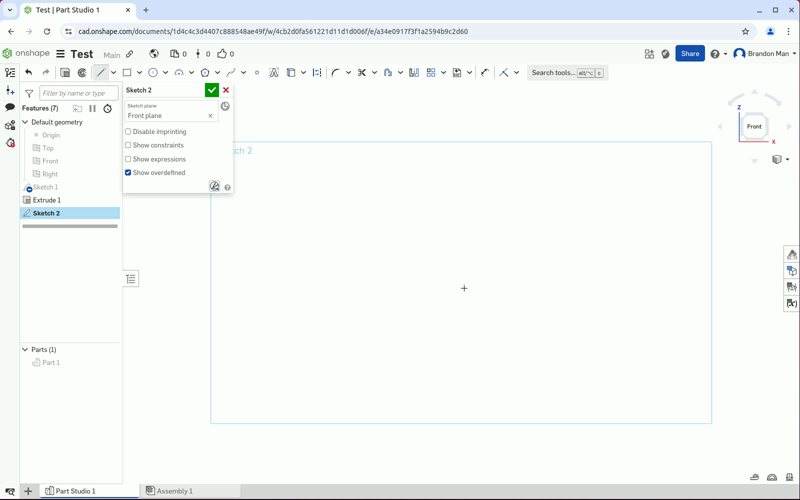
key_up(shift)
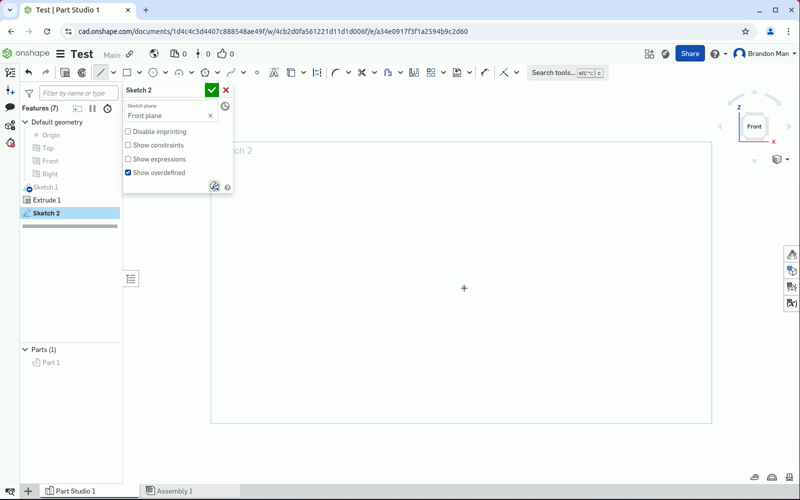
key_down(shift)
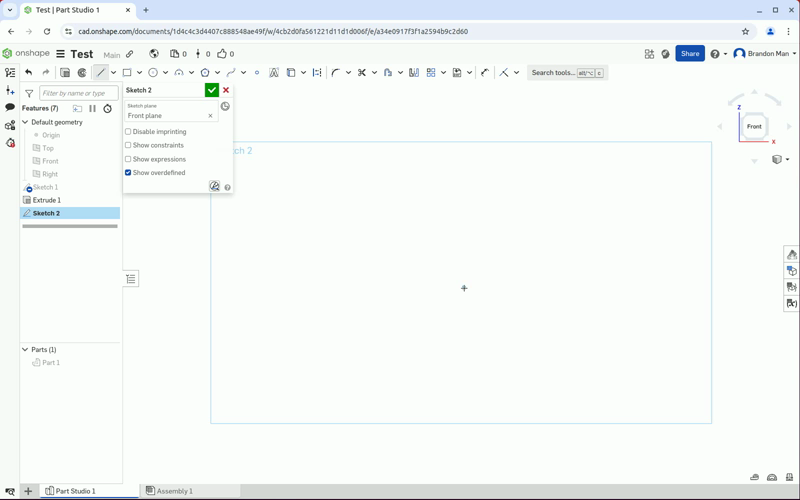
mouse_move(494, 287)
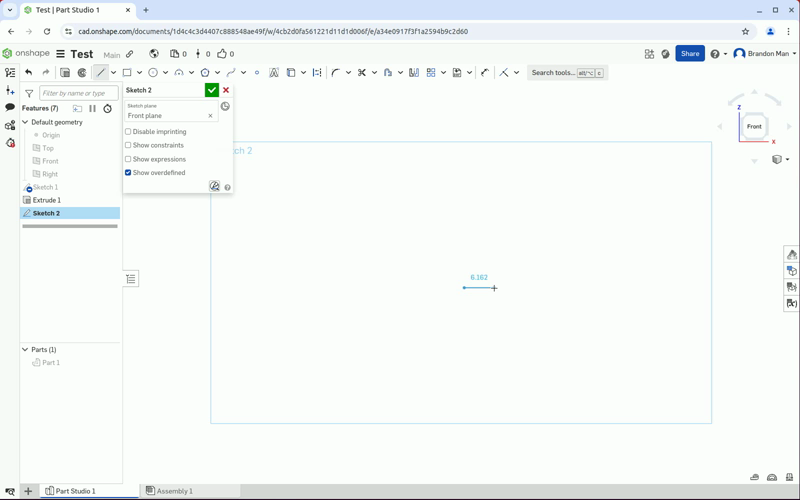
mouse_move(477, 287)
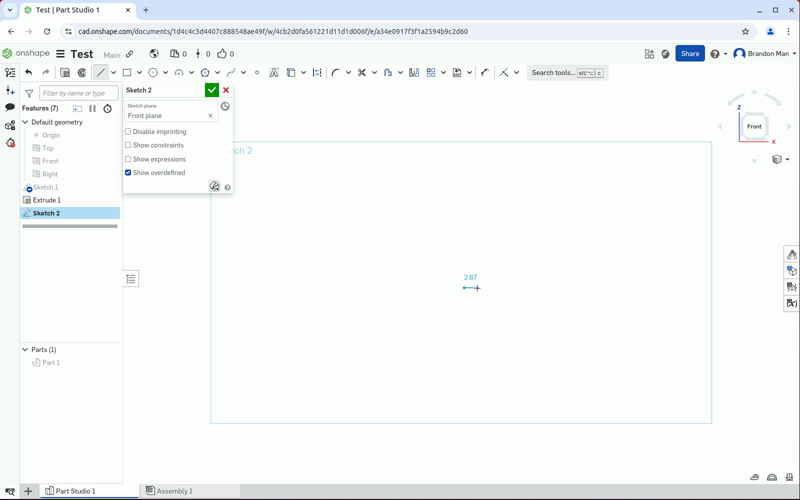
click(477, 287)
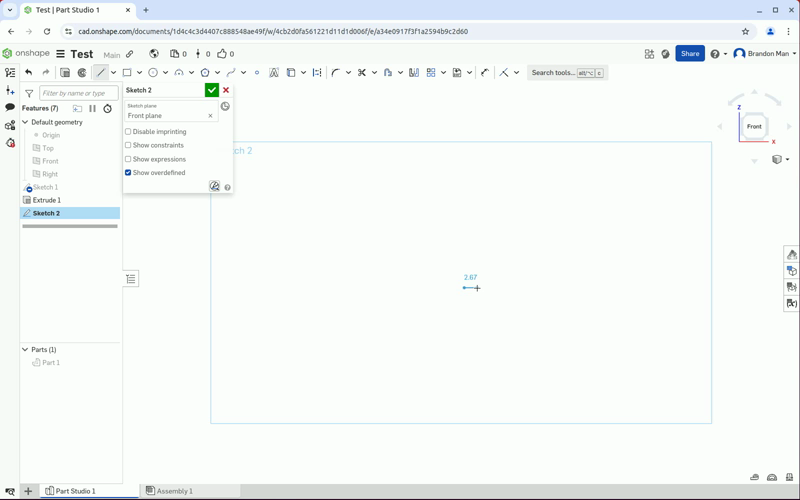
key_up(shift)
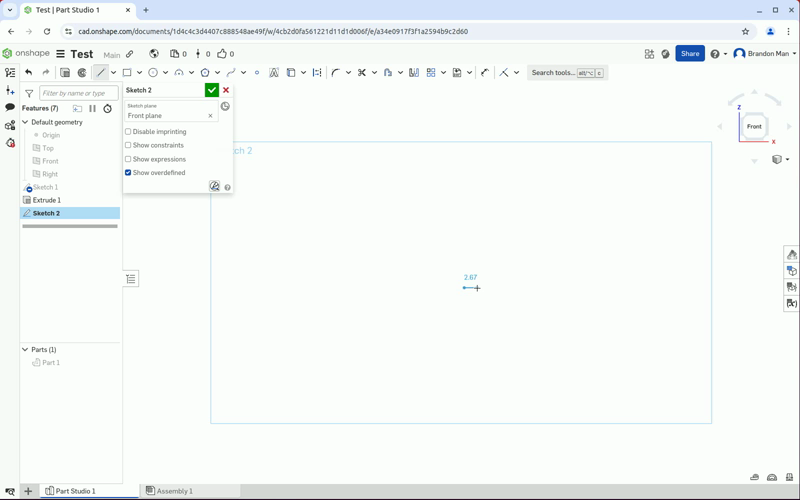
key_down(shift)
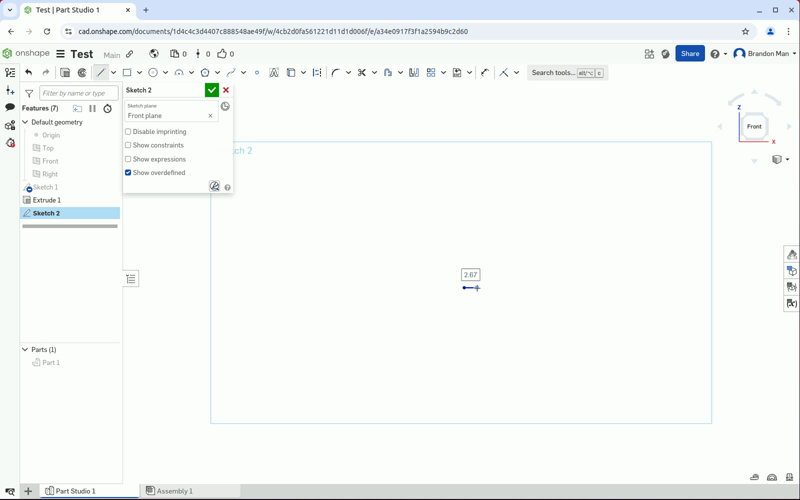
mouse_move(507, 287)
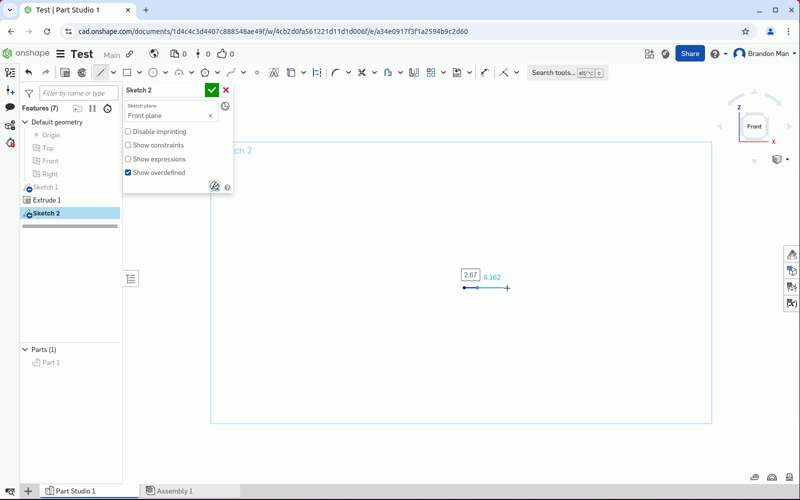
mouse_move(477, 278)
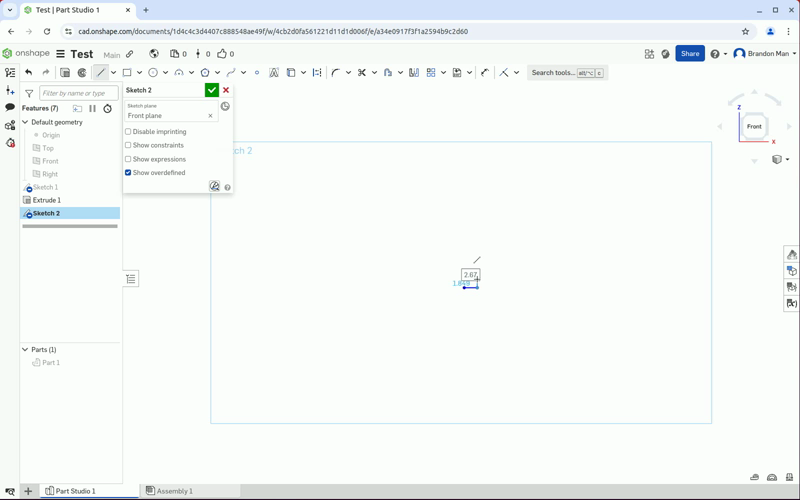
click(477, 278)
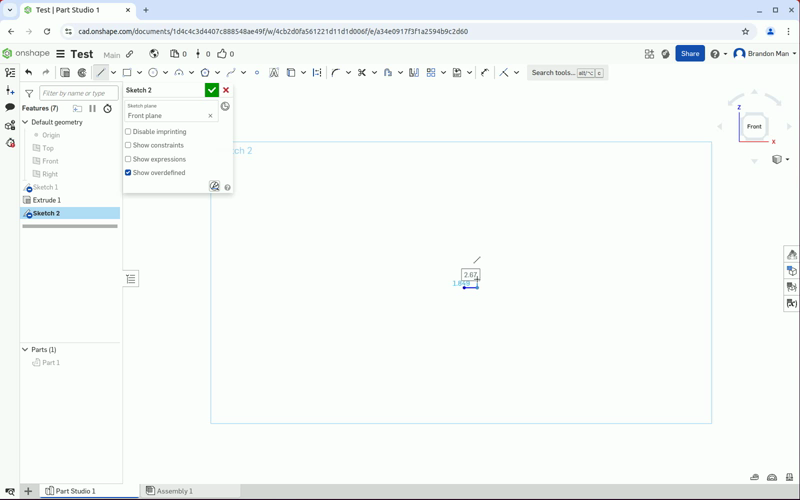
key_up(shift)
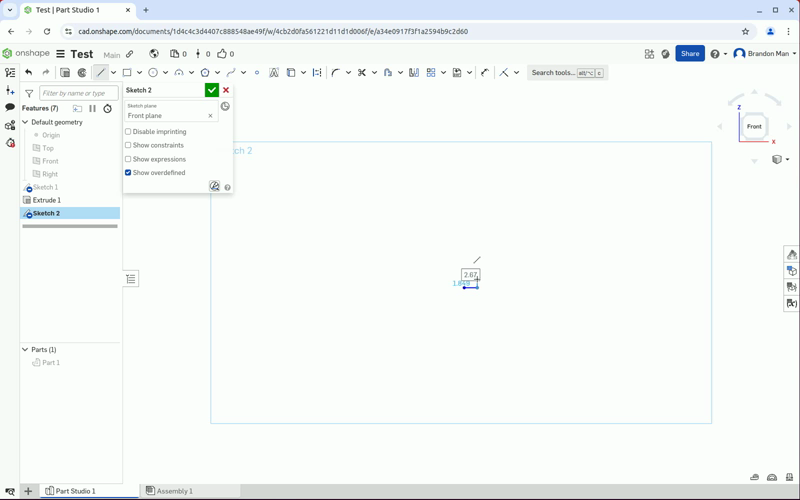
key_down(shift)
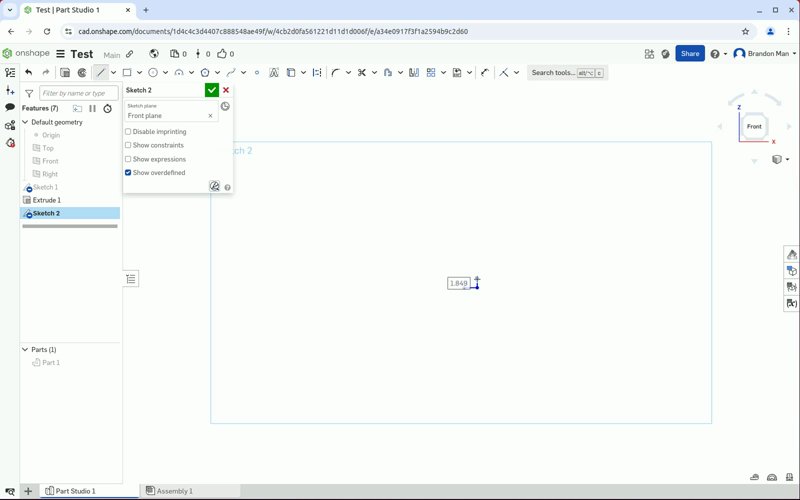
mouse_move(507, 278)
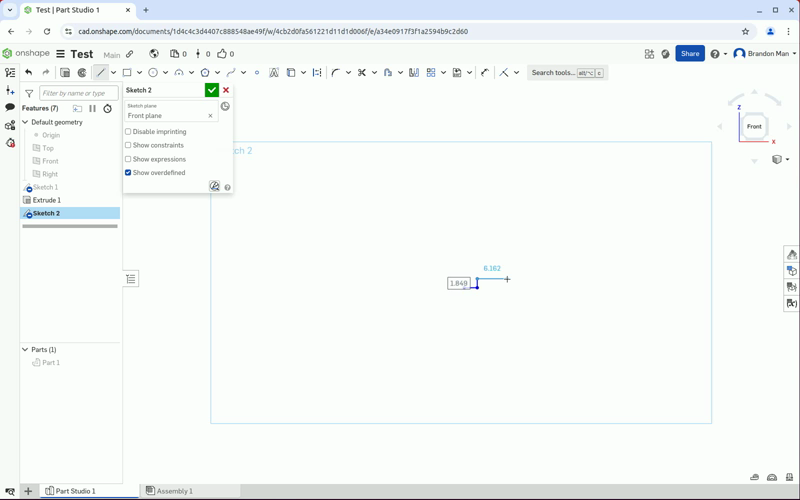
mouse_move(464, 278)
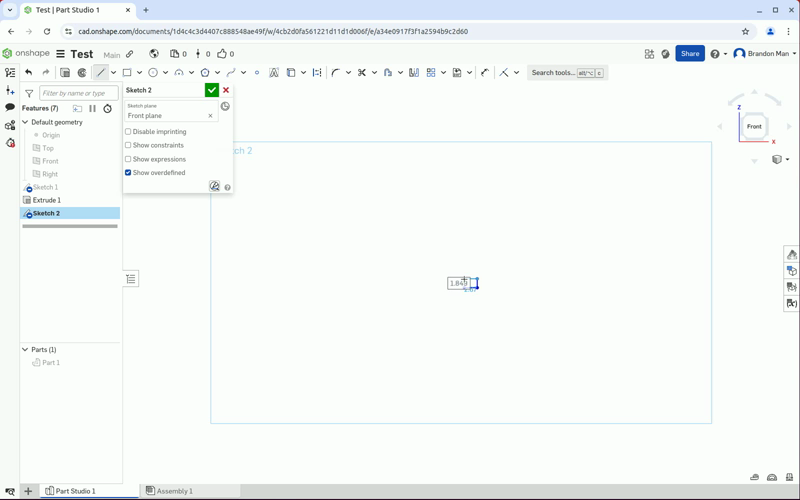
click(464, 278)
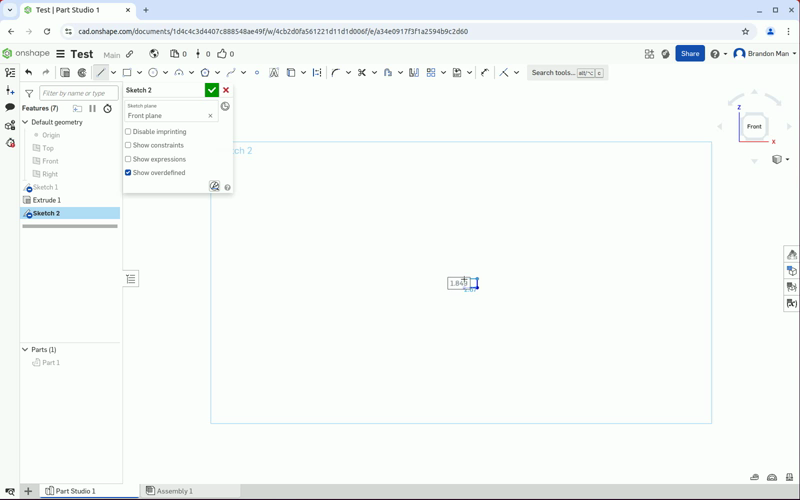
key_up(shift)
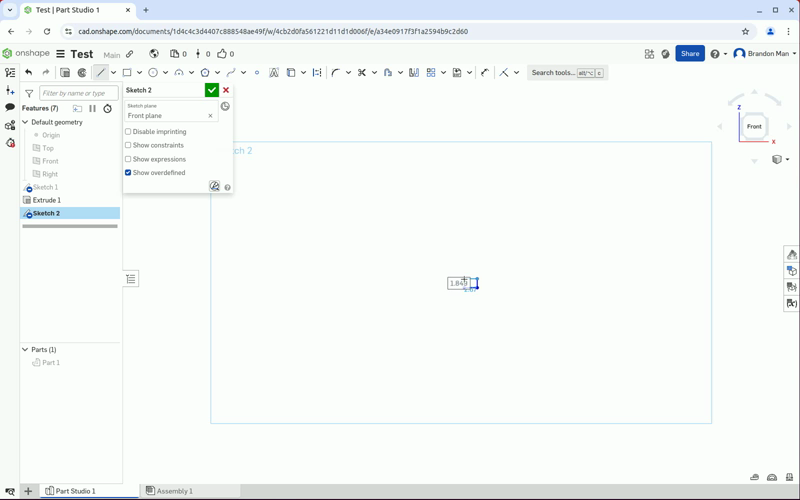
key_down(shift)
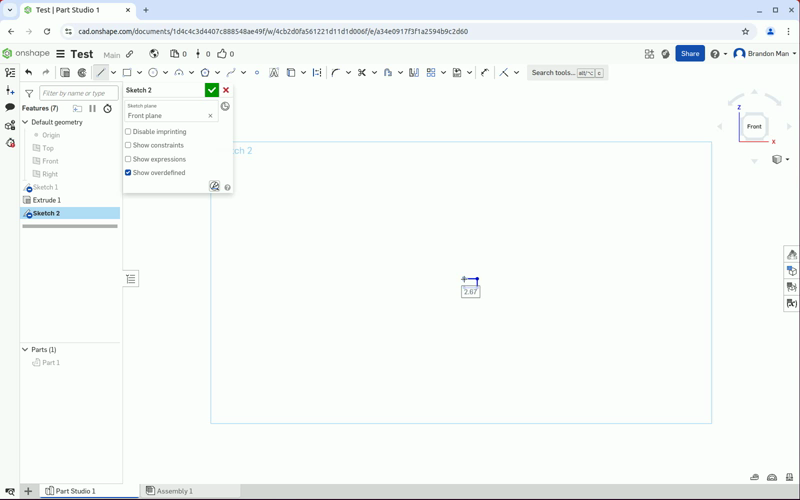
mouse_move(494, 278)
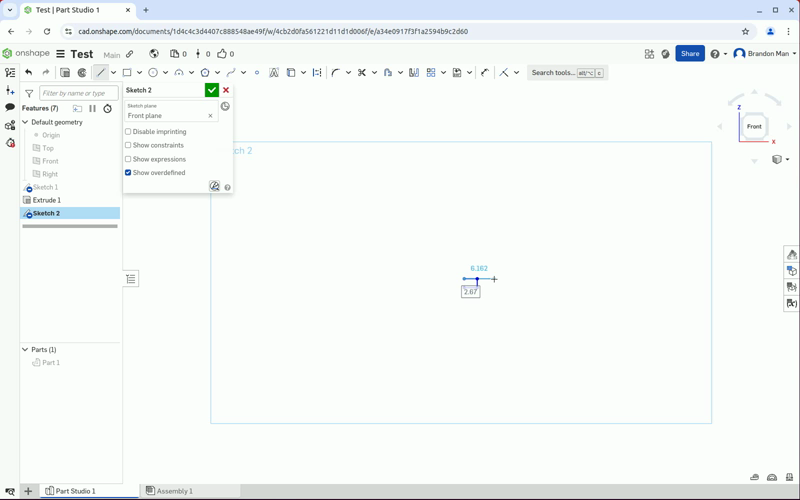
mouse_move(464, 281)
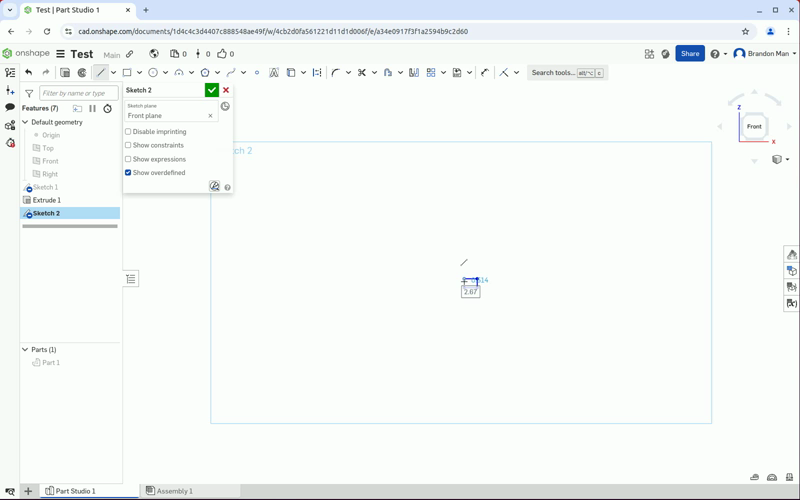
scroll(6)
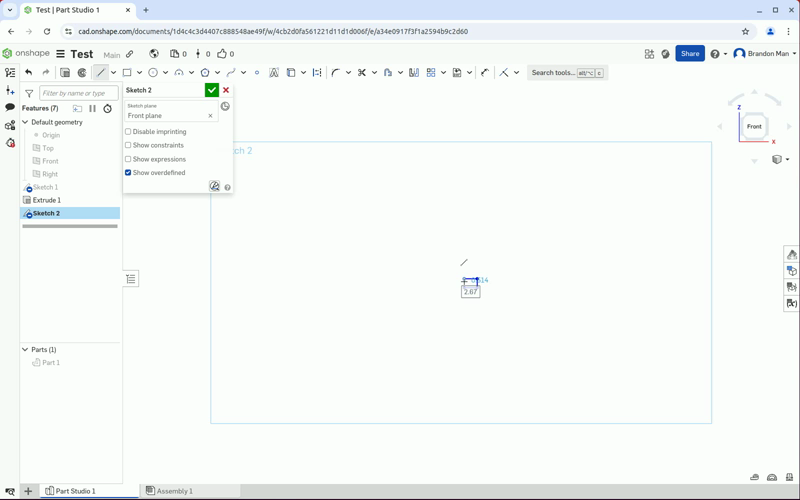
scroll(6)
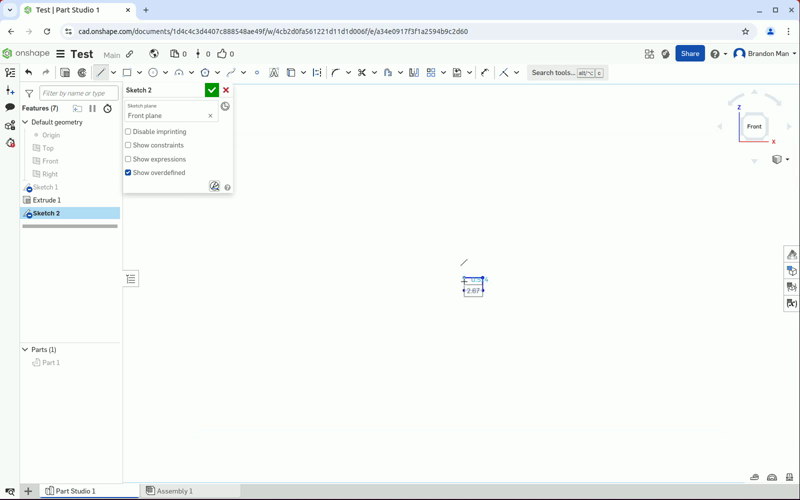
scroll(6)
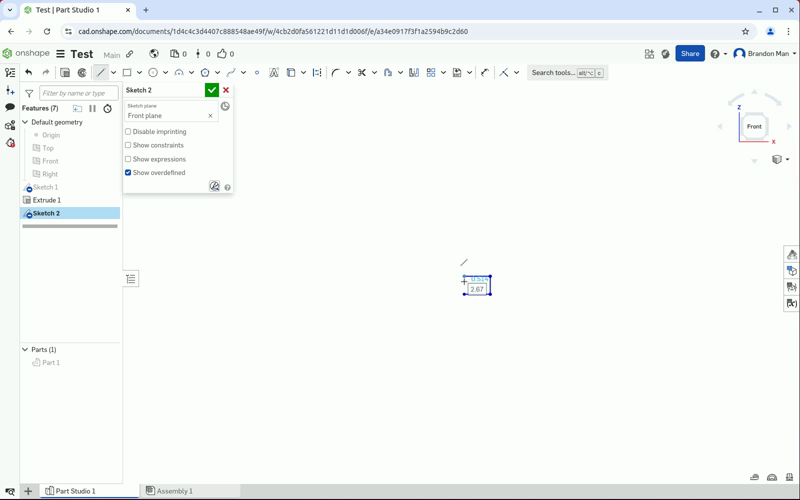
scroll(6)
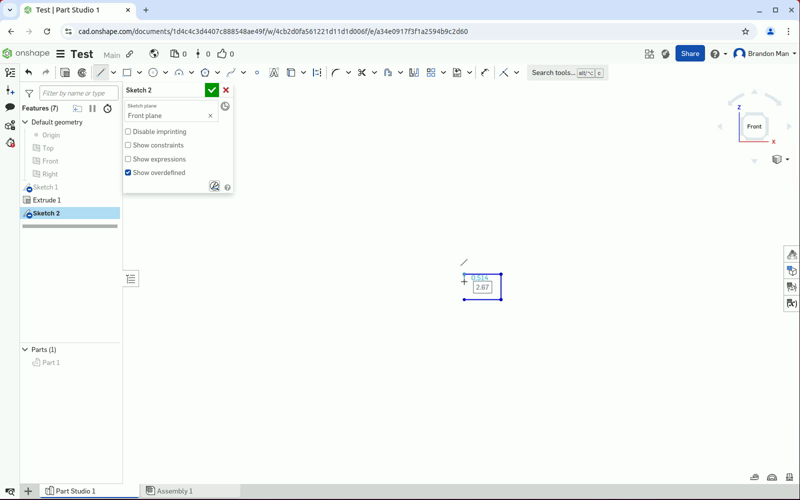
scroll(6)
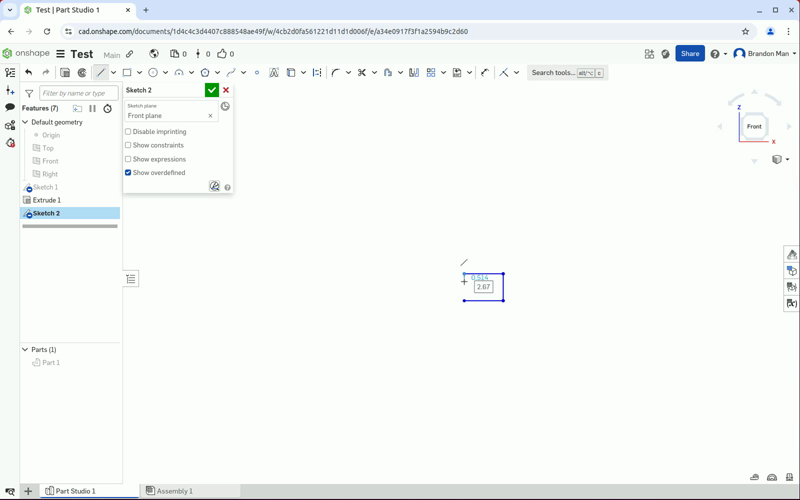
scroll(6)
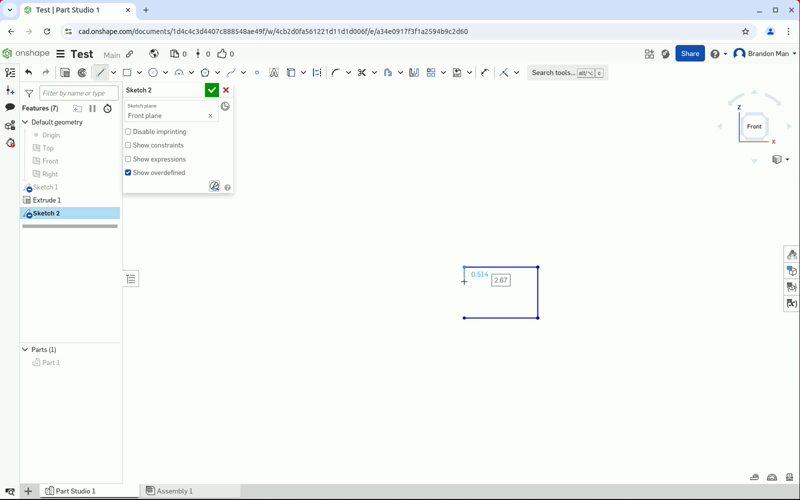
scroll(6)
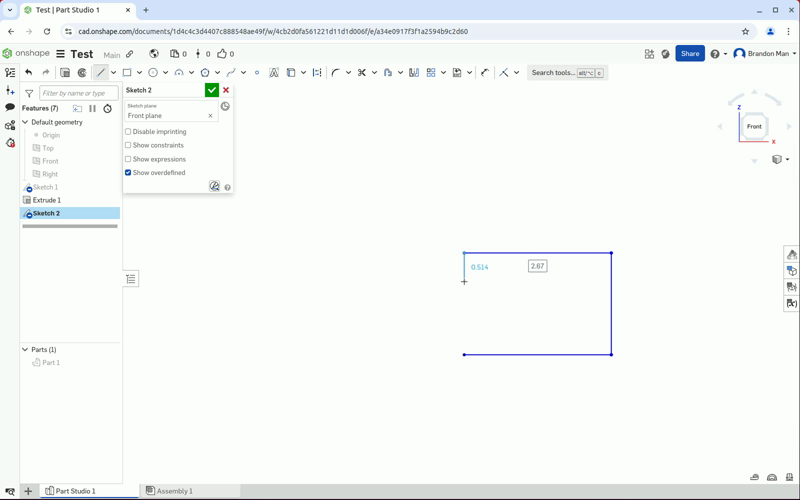
click(464, 281)
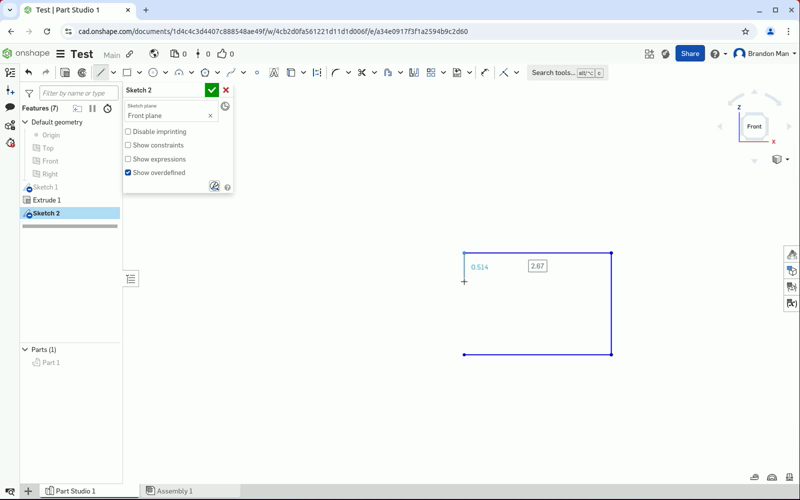
scroll(-6)
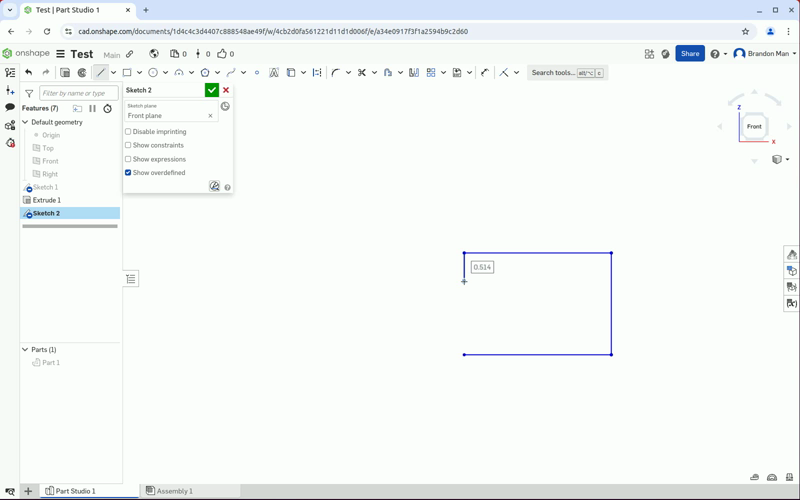
scroll(-6)
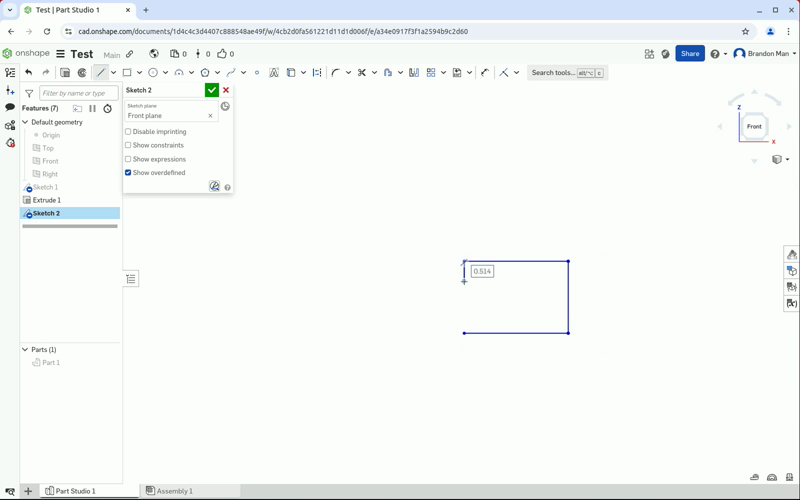
scroll(-6)
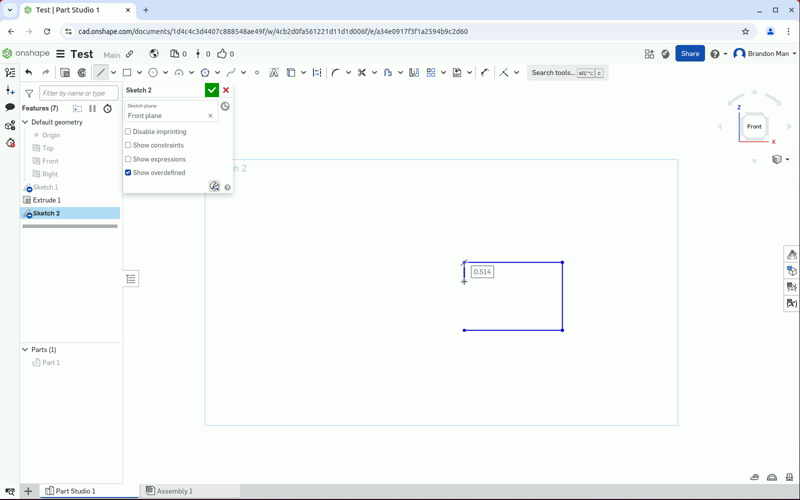
scroll(-6)
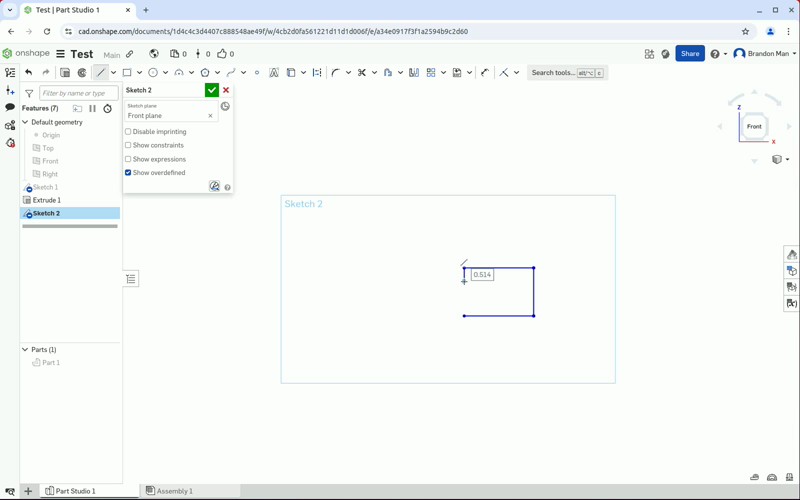
scroll(-6)
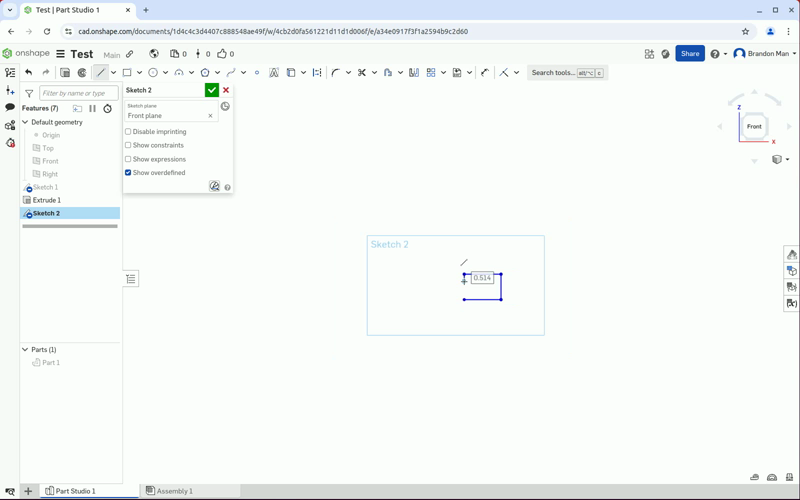
scroll(-6)
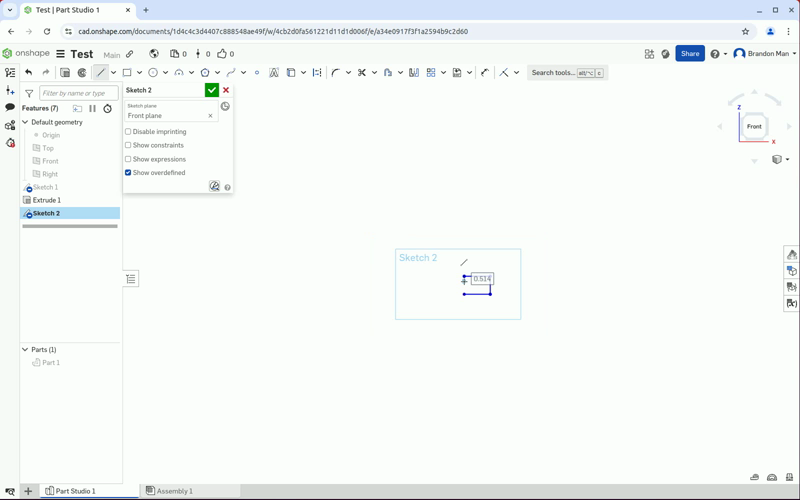
scroll(-6)
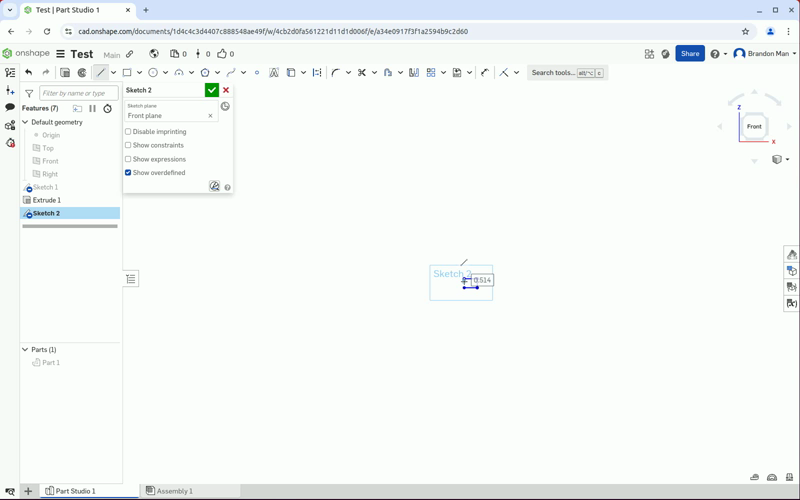
key_up(shift)
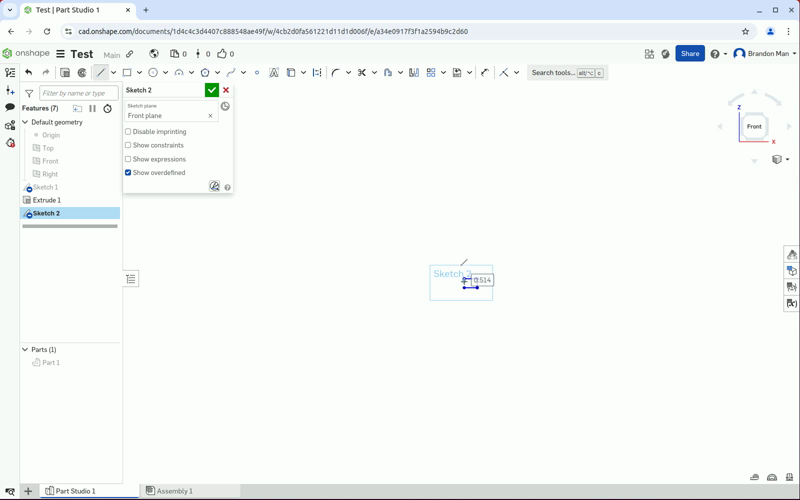
key_down(shift)
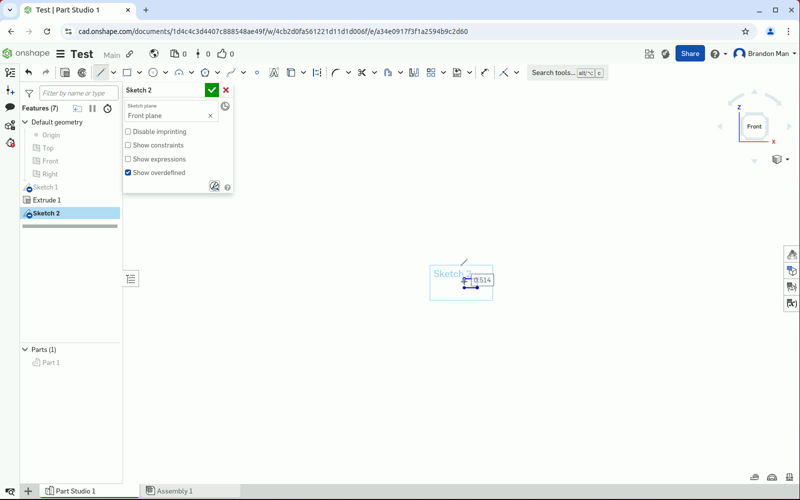
mouse_move(494, 281)
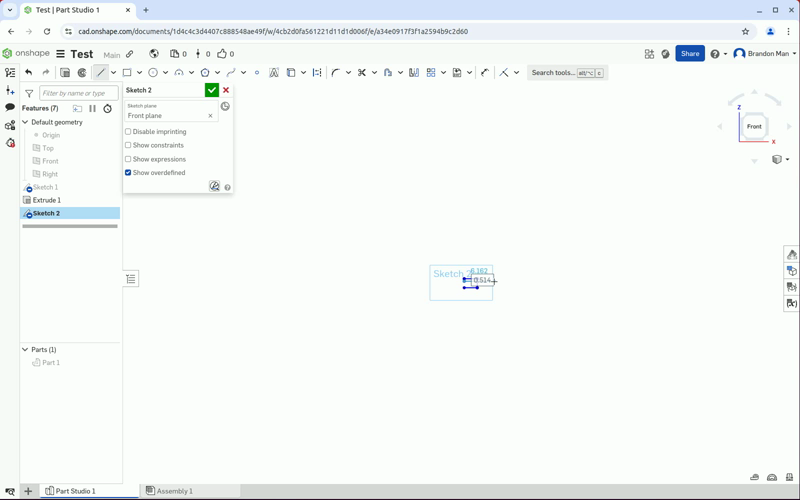
mouse_move(464, 285)
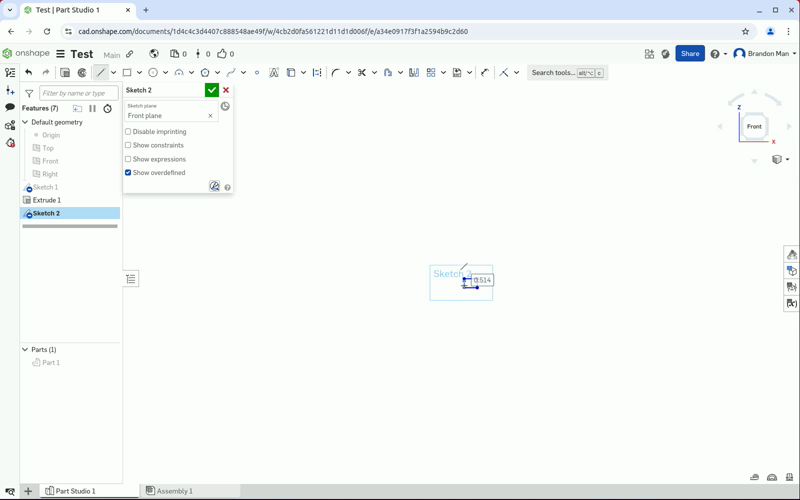
scroll(6)
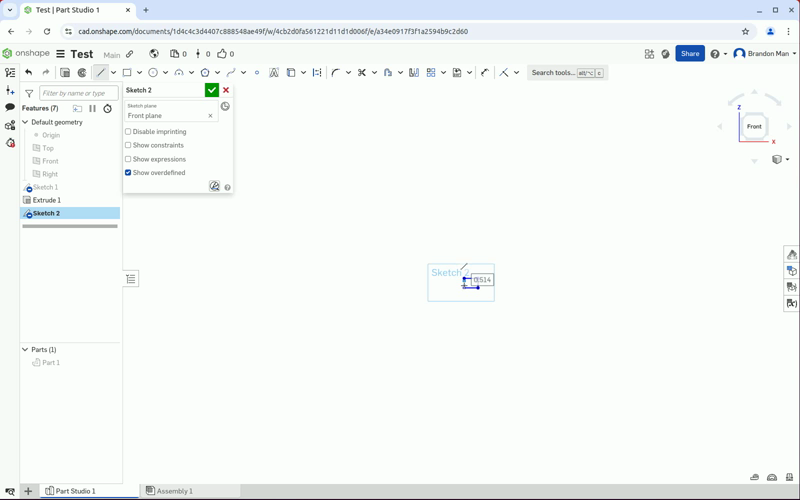
scroll(6)
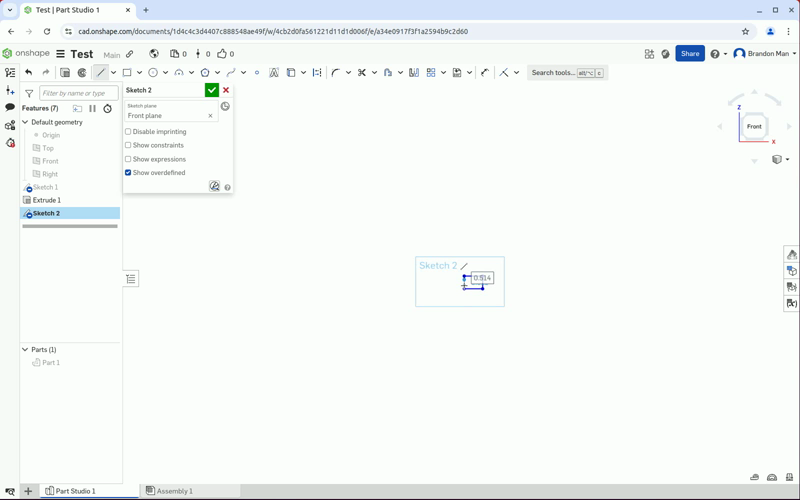
scroll(6)
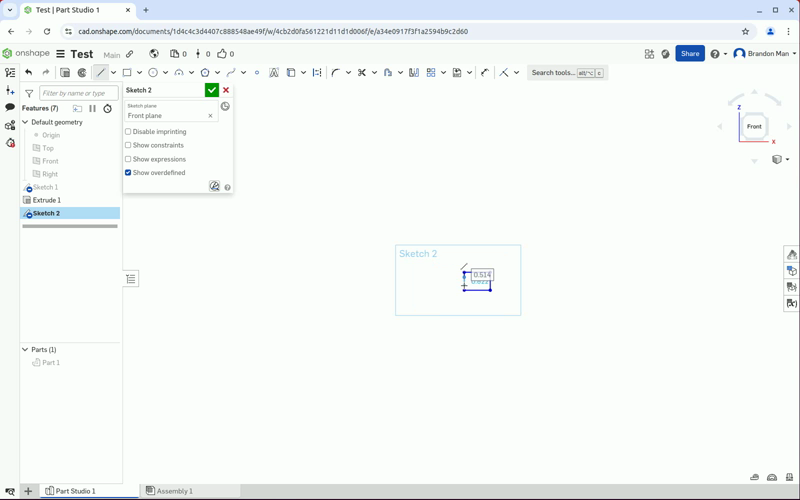
scroll(6)
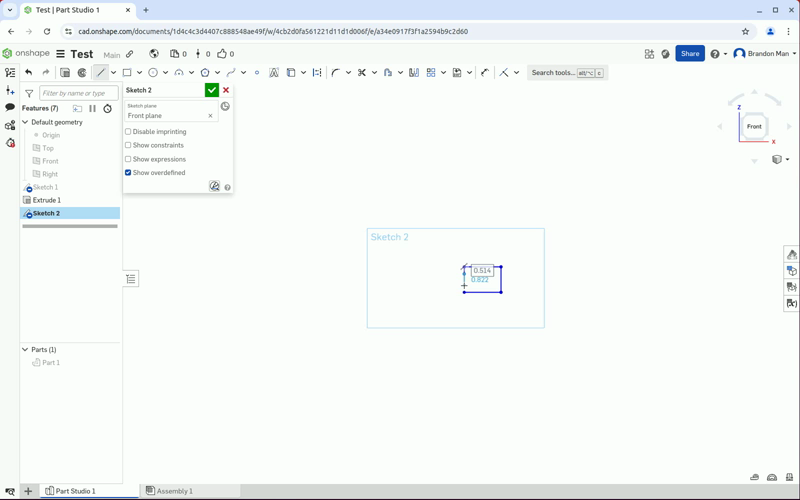
scroll(6)
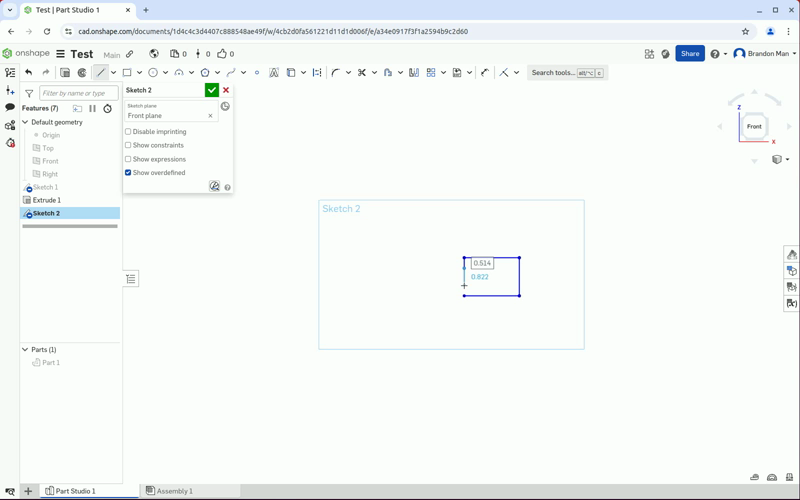
scroll(6)
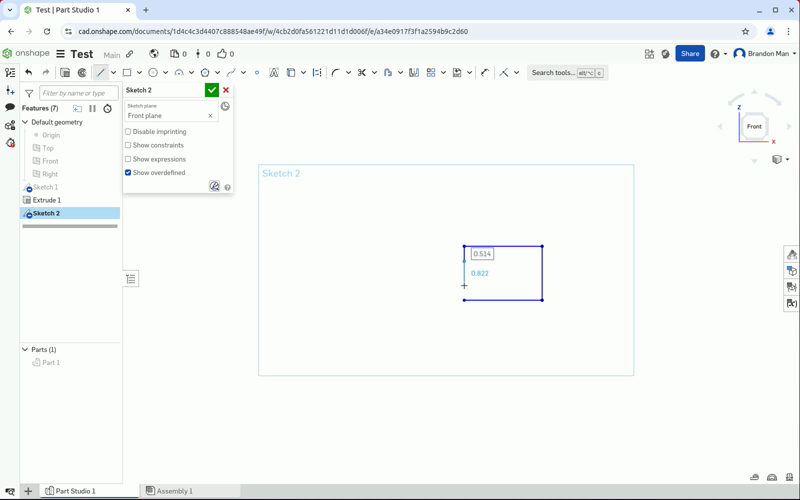
scroll(6)
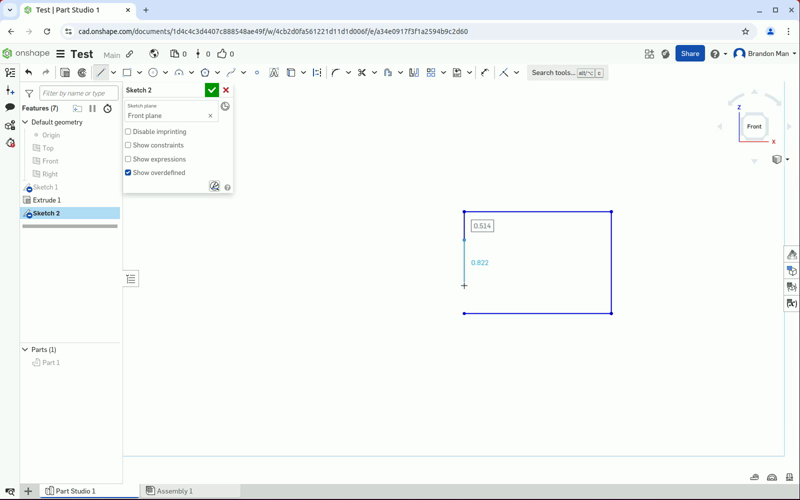
click(464, 285)
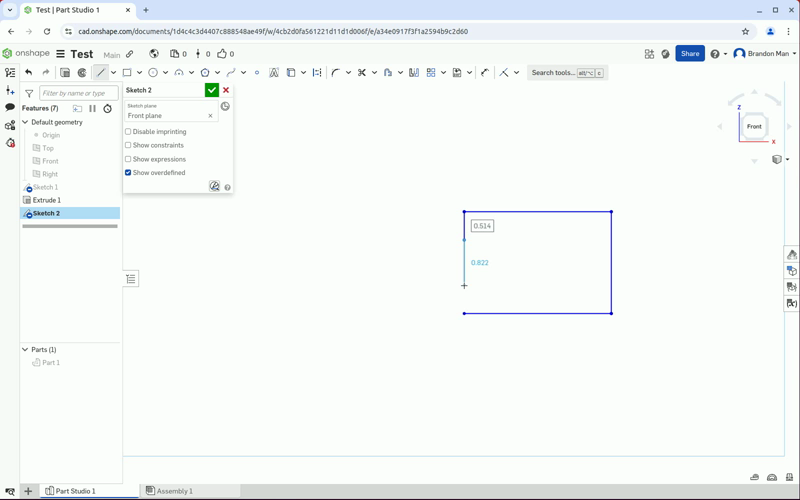
scroll(-6)
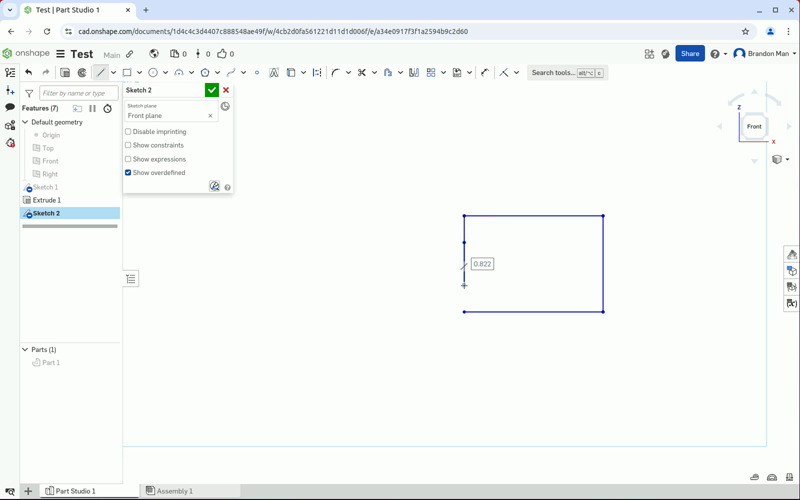
scroll(-6)
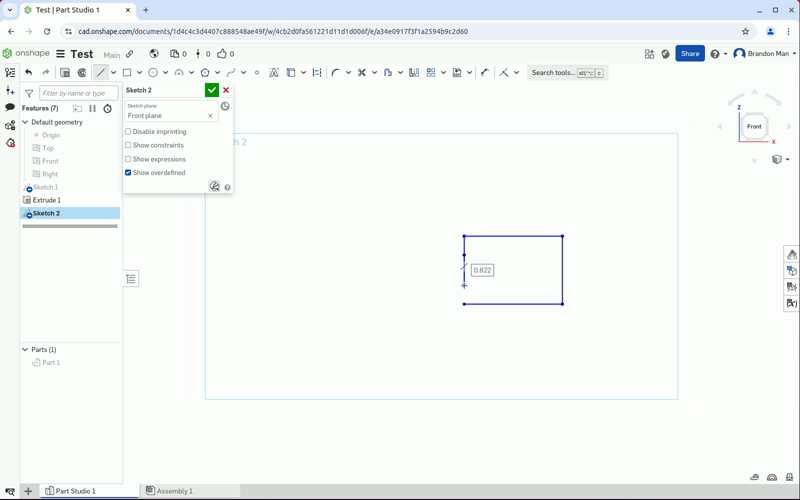
scroll(-6)
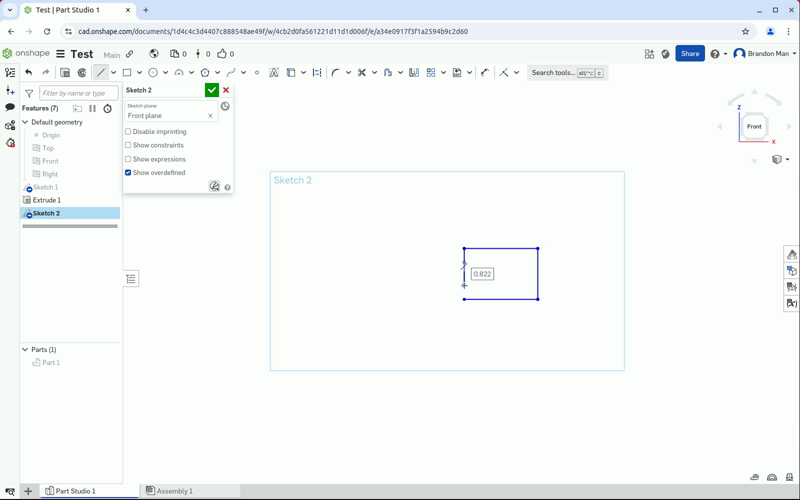
scroll(-6)
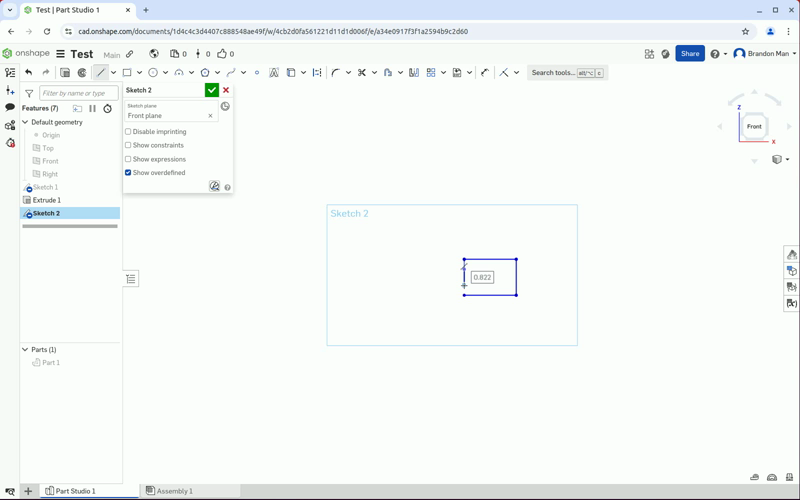
scroll(-6)
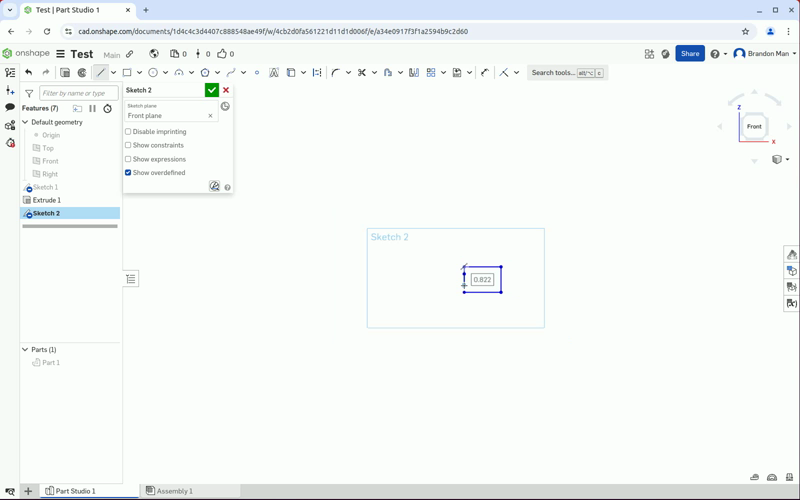
scroll(-6)
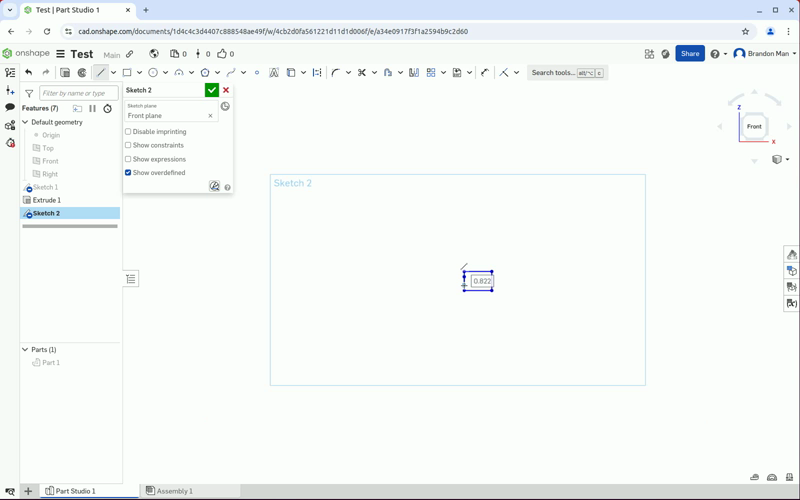
scroll(-6)
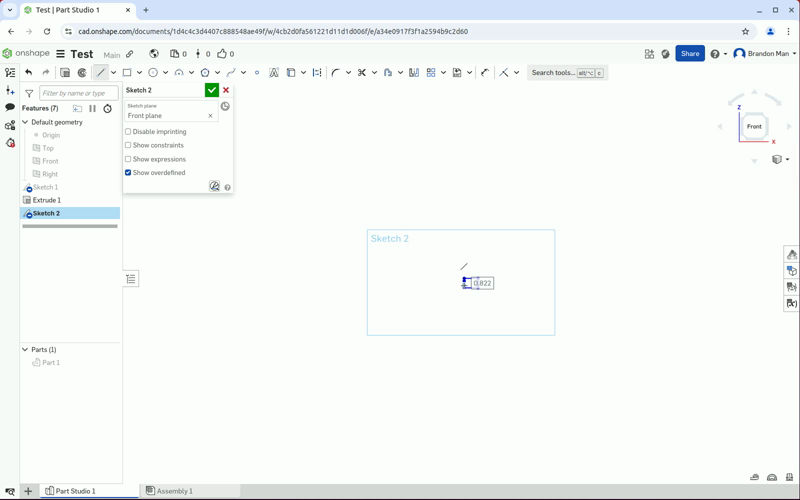
key_up(shift)
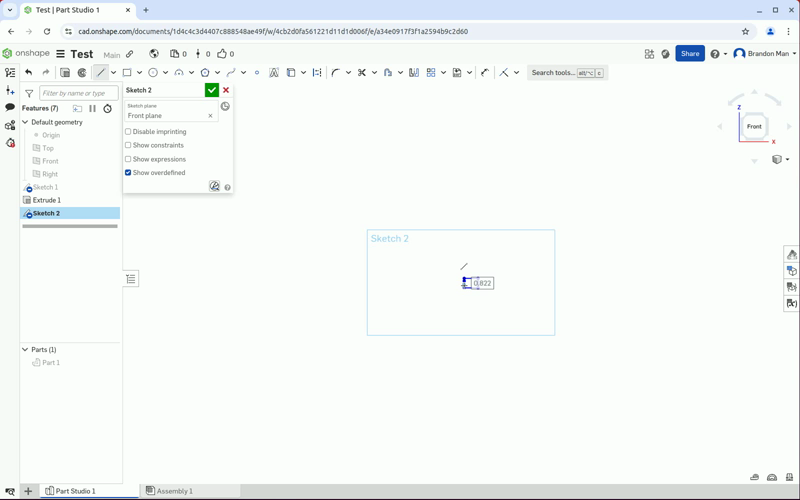
mouse_move(494, 285)
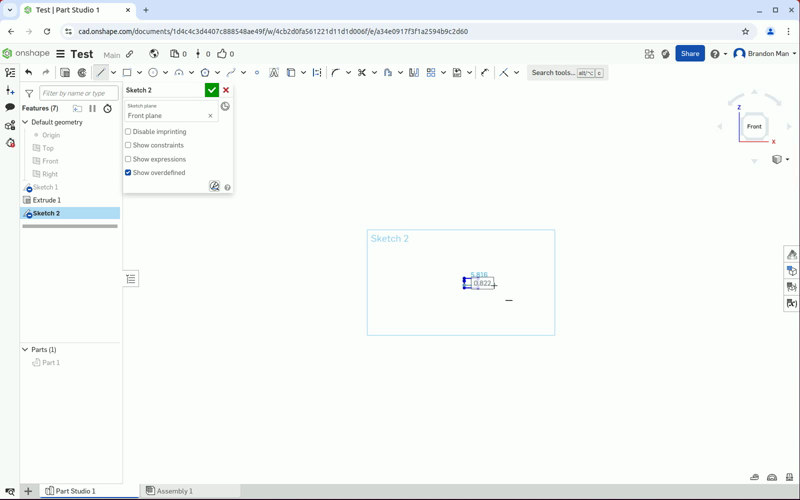
key_down(shift)
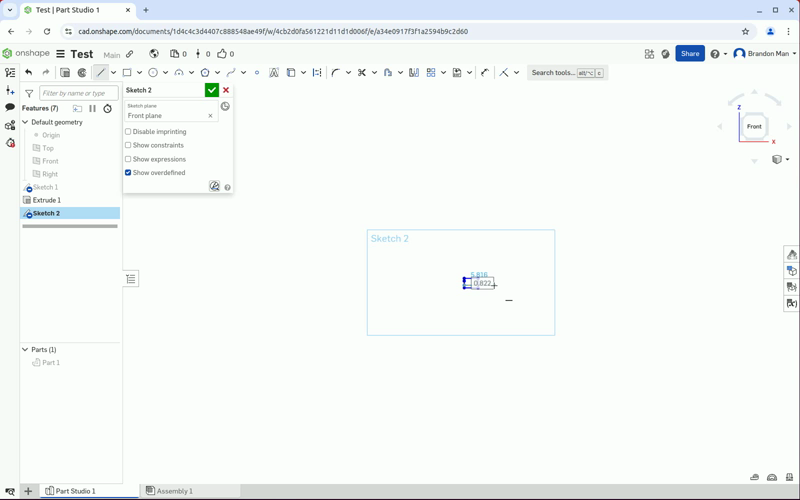
mouse_move(464, 287)
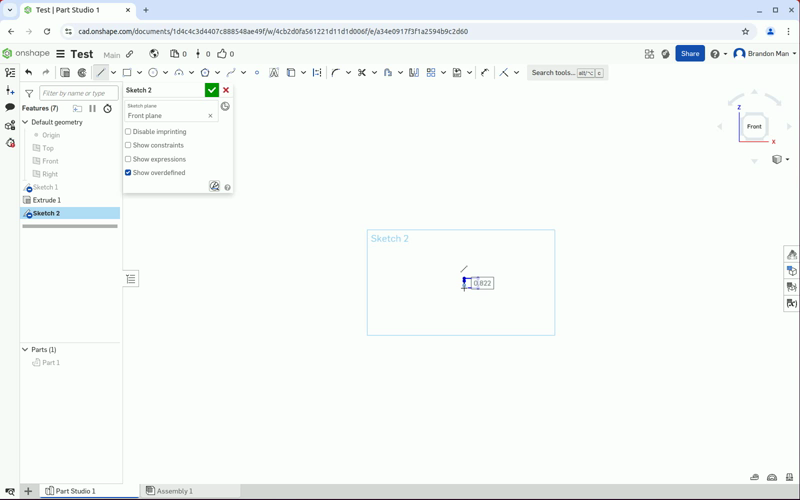
scroll(6)
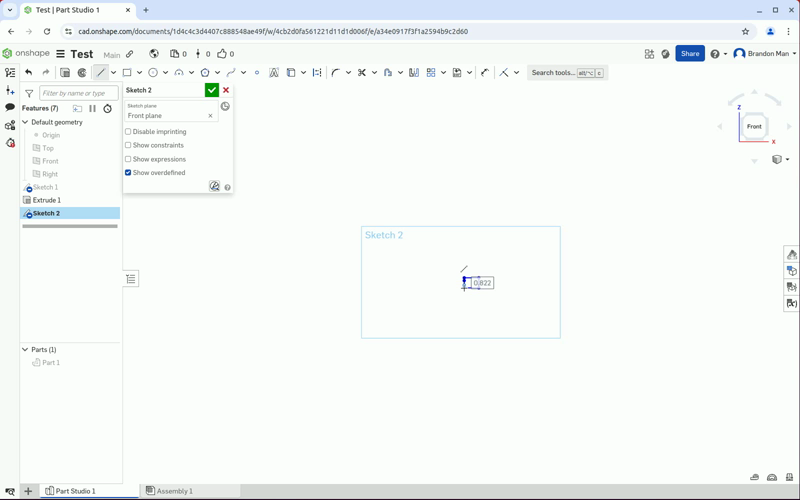
scroll(6)
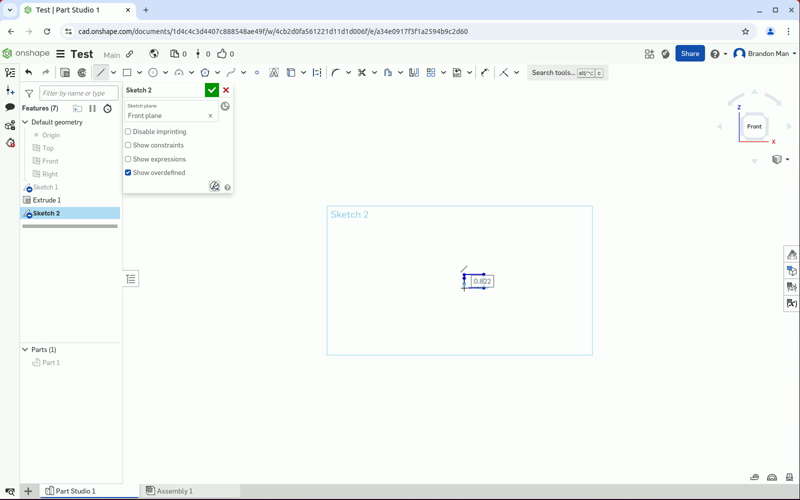
scroll(6)
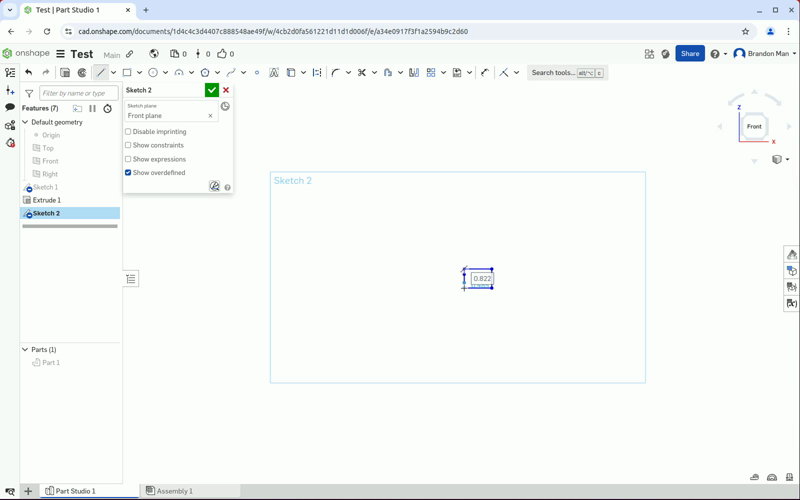
scroll(6)
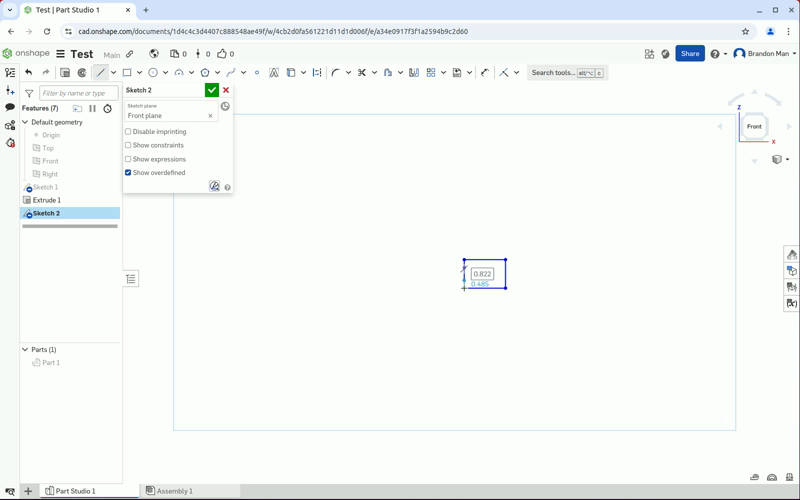
scroll(6)
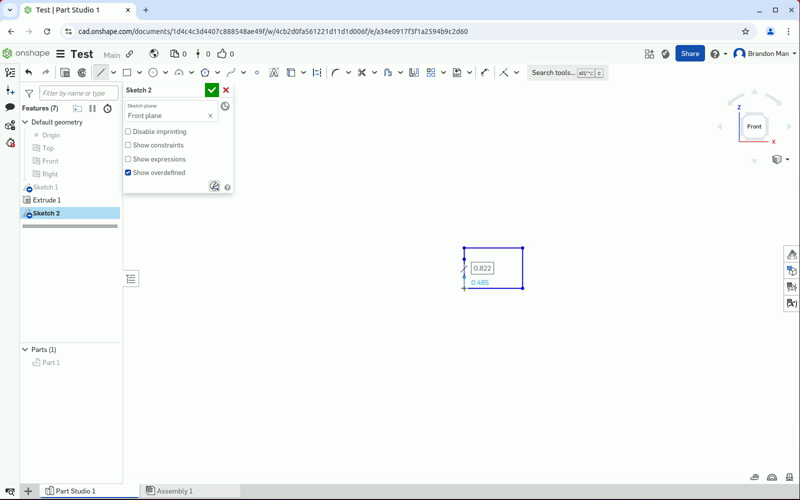
scroll(6)
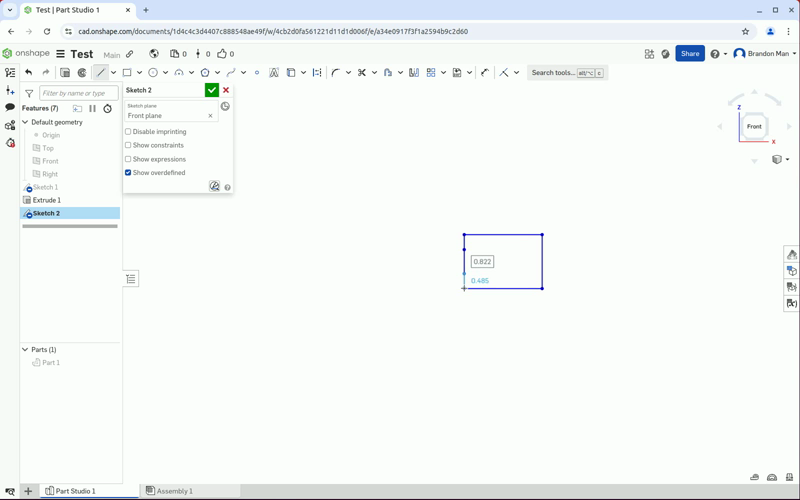
scroll(6)
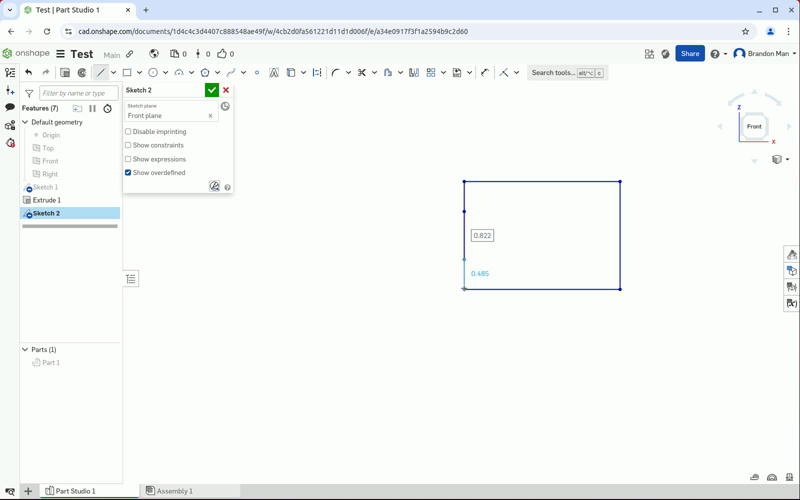
key_up(shift)
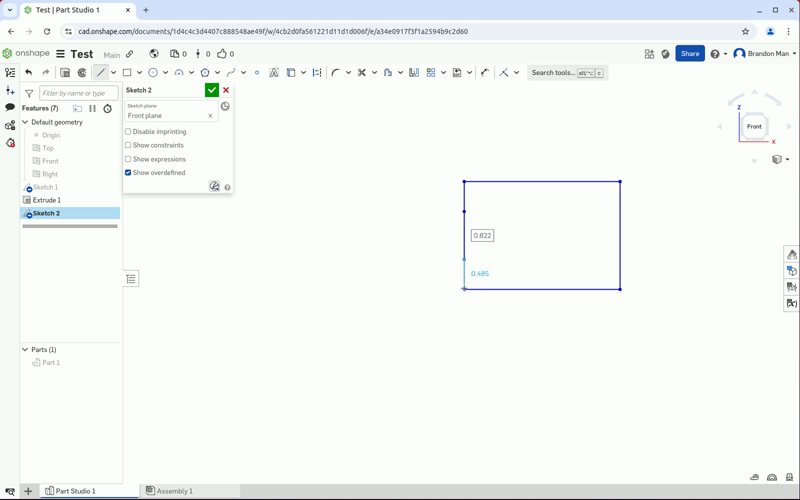
click(464, 287)
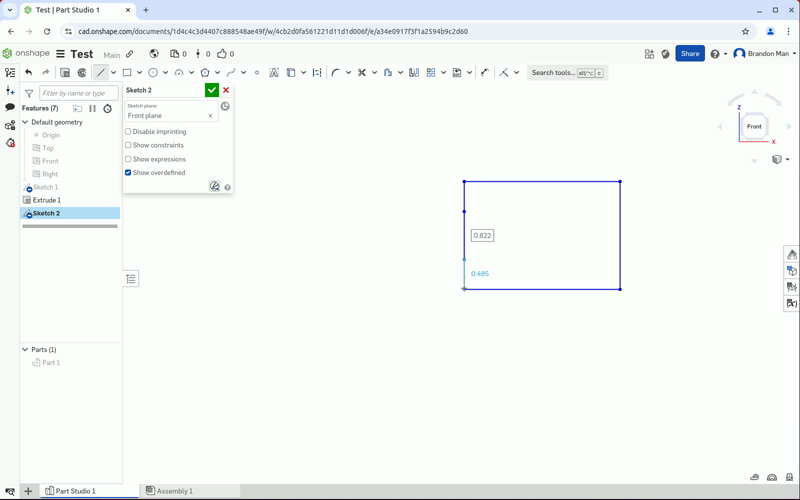
scroll(-6)
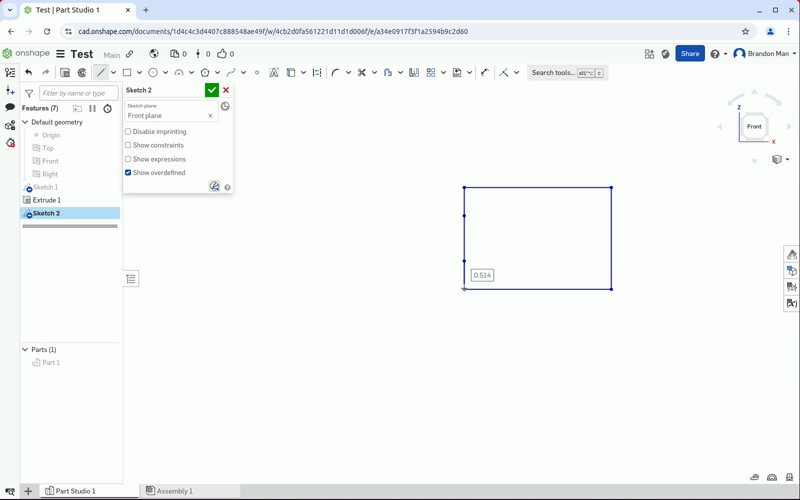
scroll(-6)
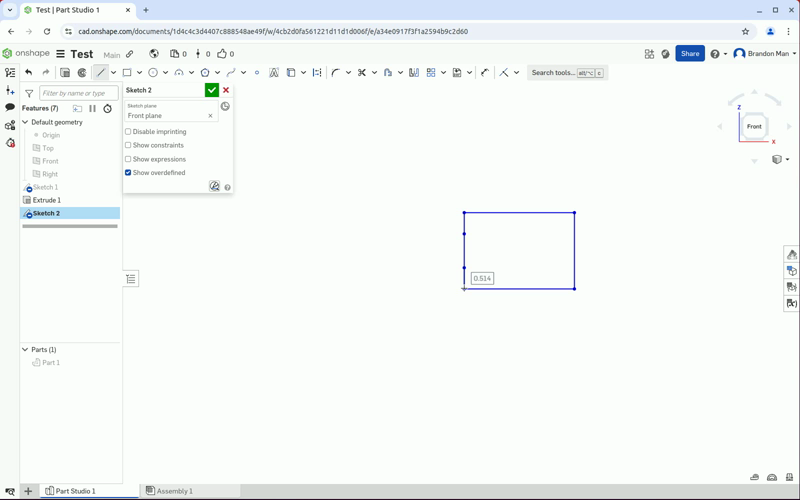
scroll(-6)
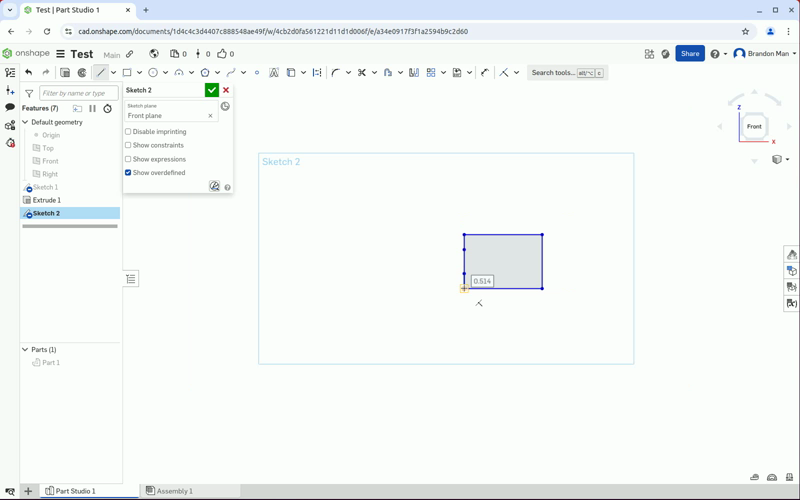
scroll(-6)
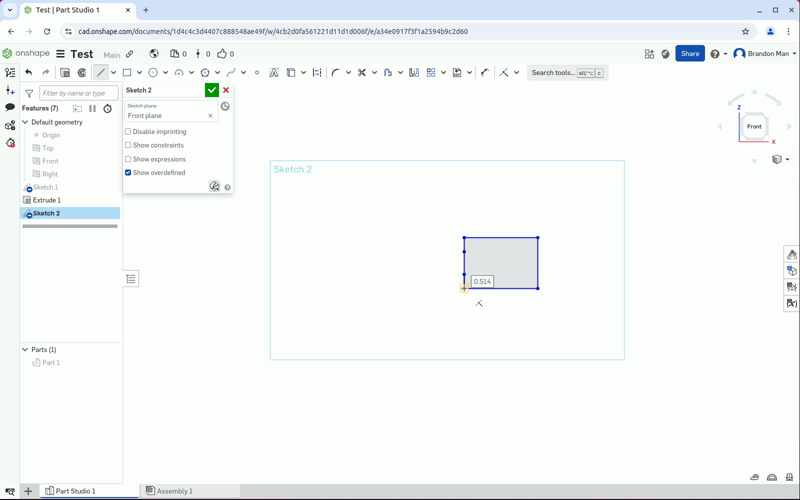
scroll(-6)
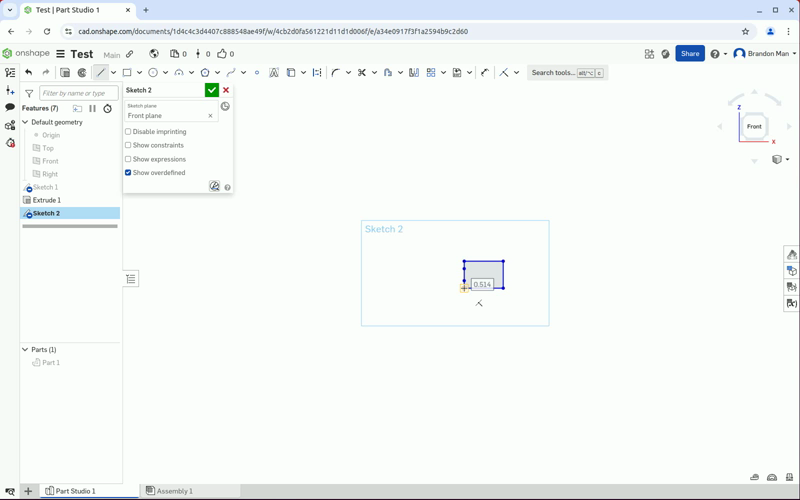
scroll(-6)
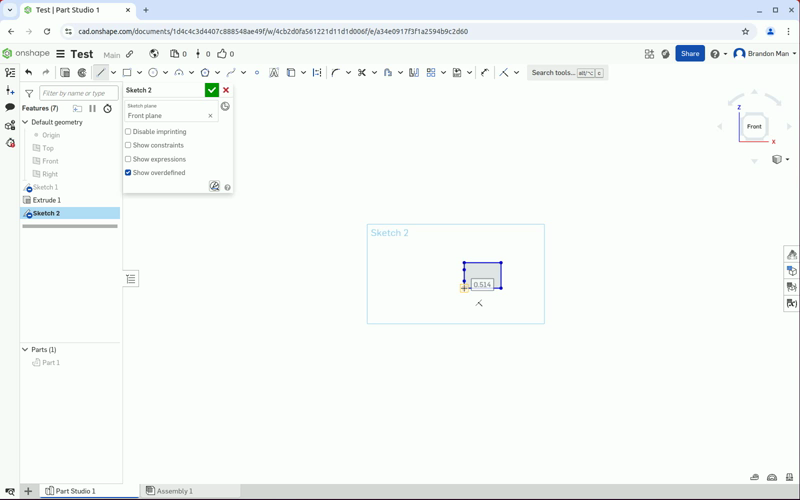
scroll(-6)
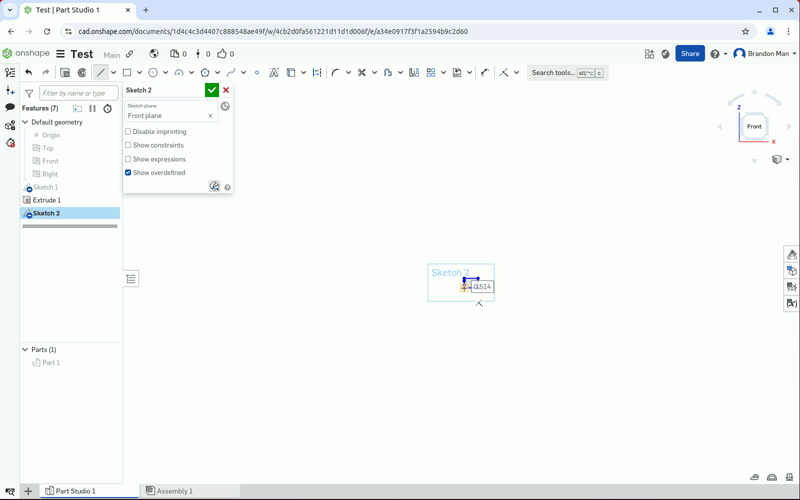
key(esc)
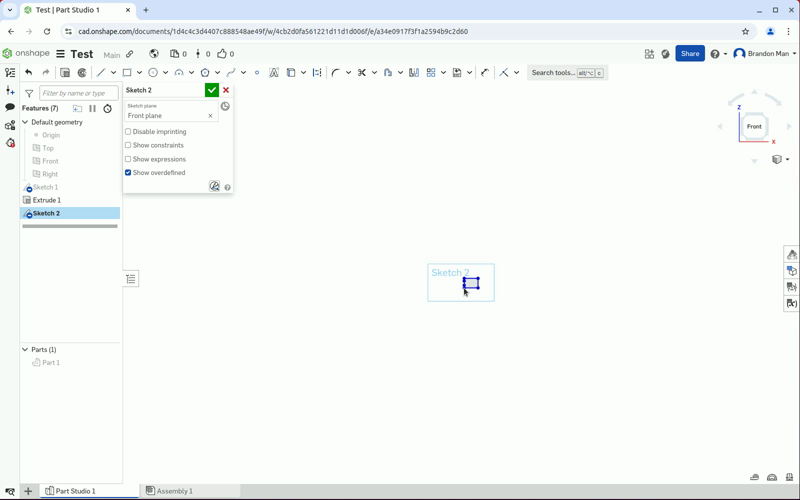
mouse_move(465, 280)
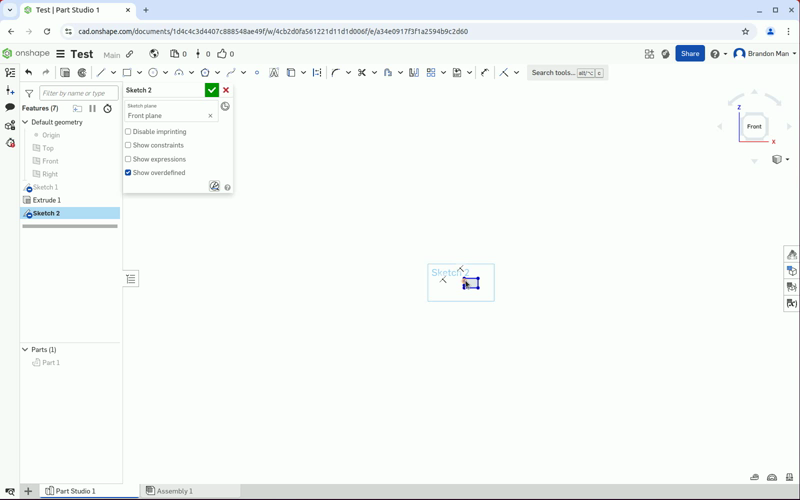
scroll(6)
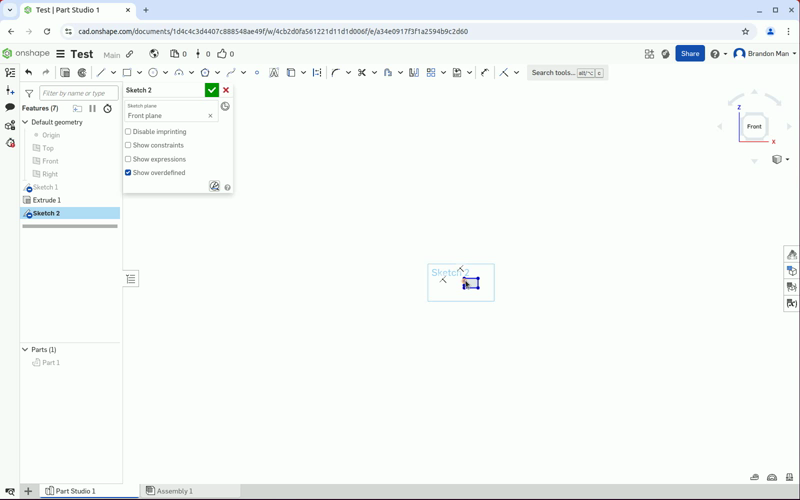
scroll(6)
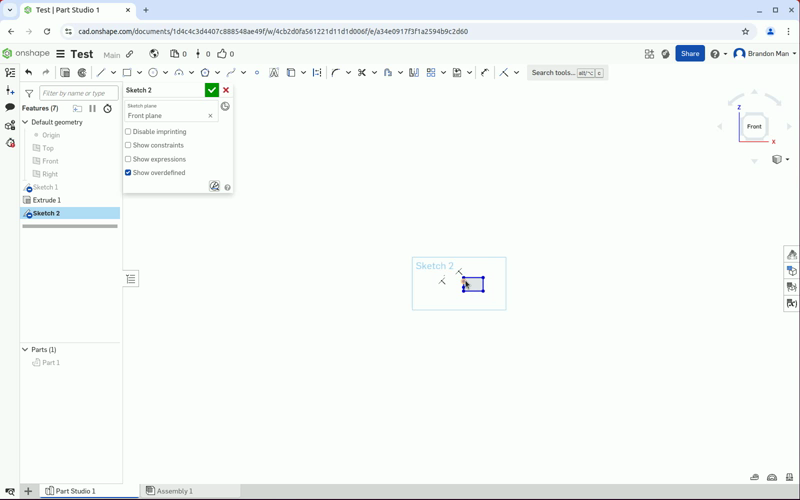
scroll(6)
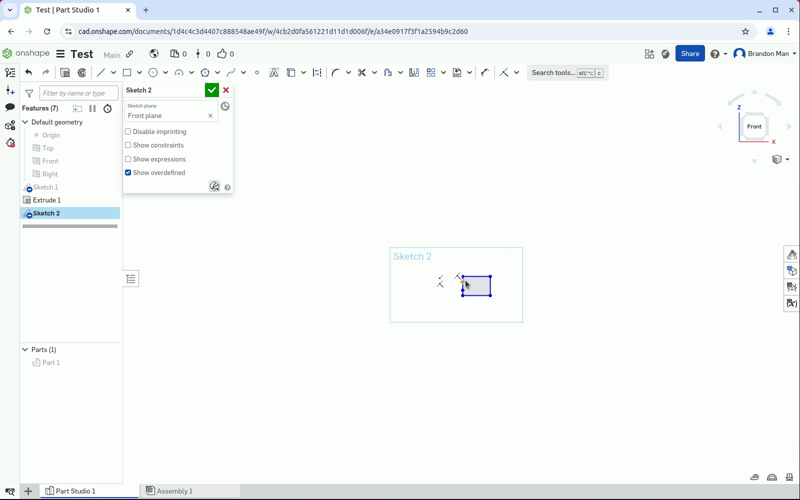
scroll(6)
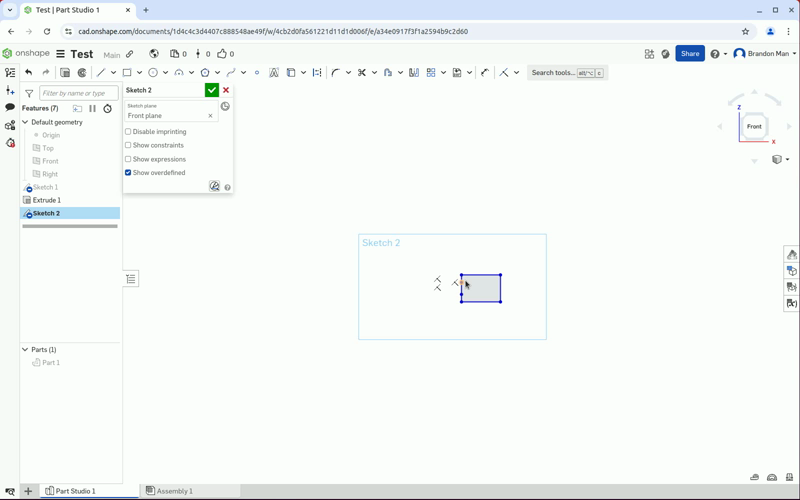
scroll(6)
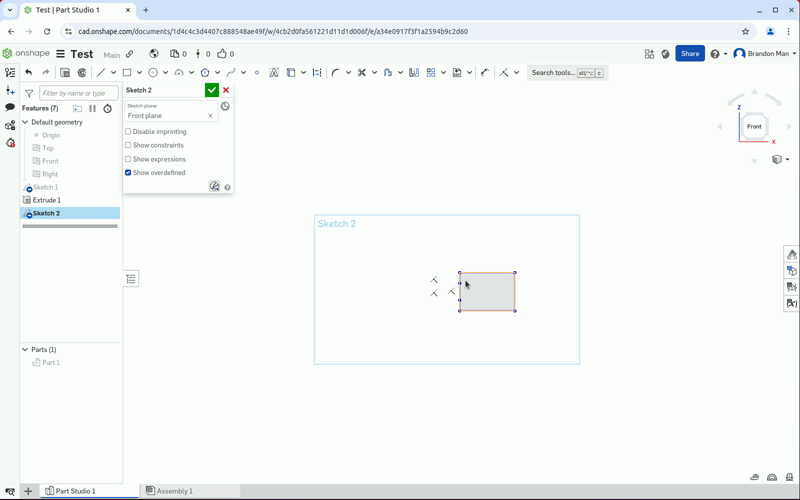
scroll(6)
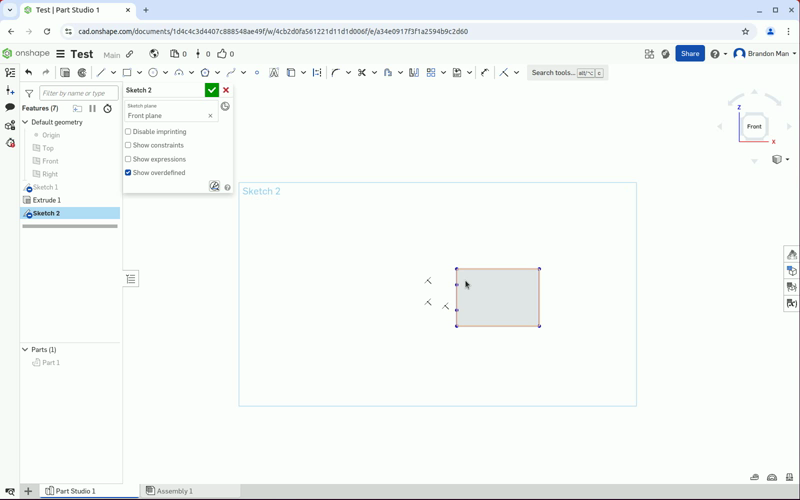
scroll(6)
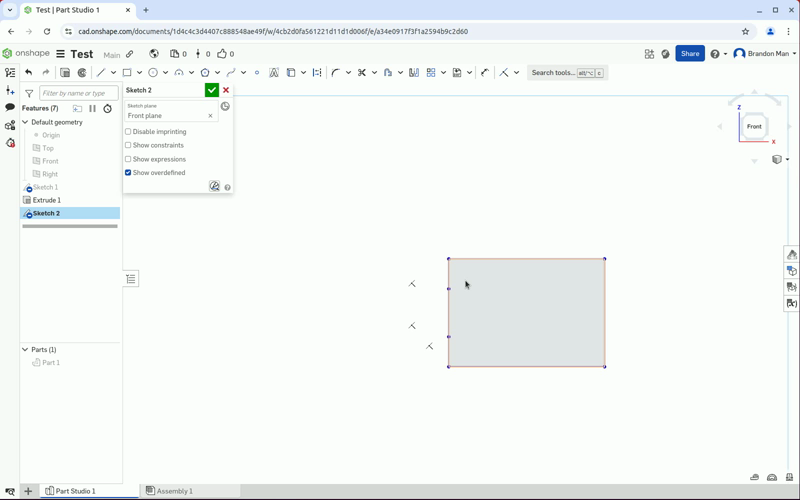
click(465, 280)
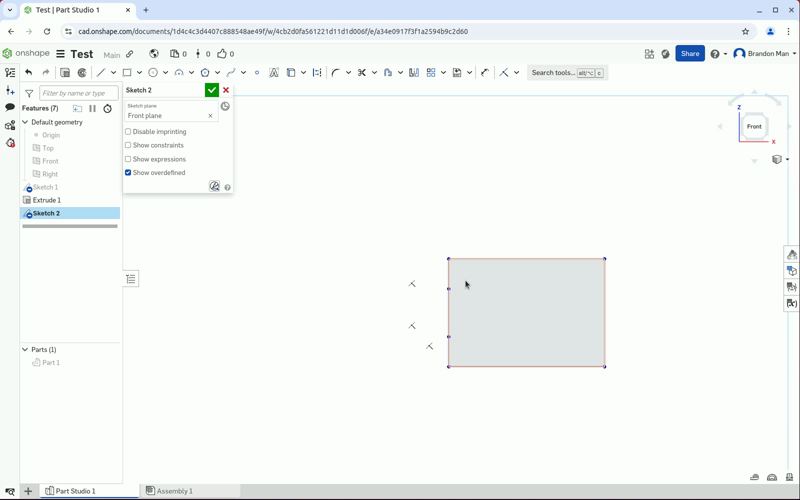
scroll(-6)
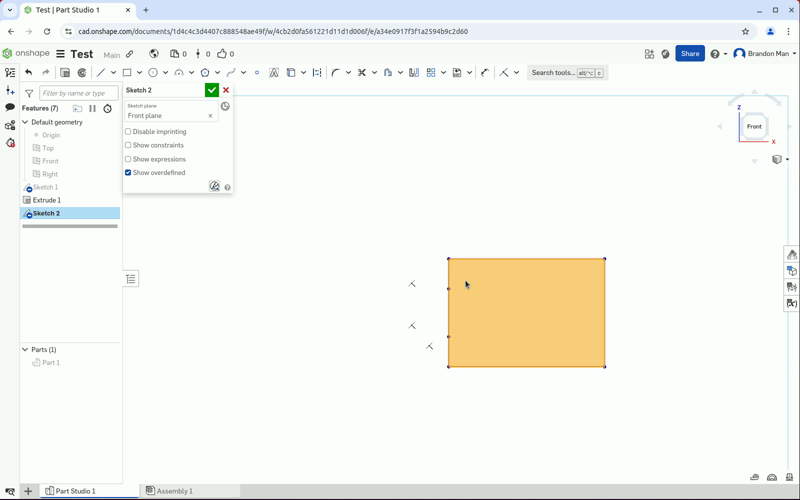
scroll(-6)
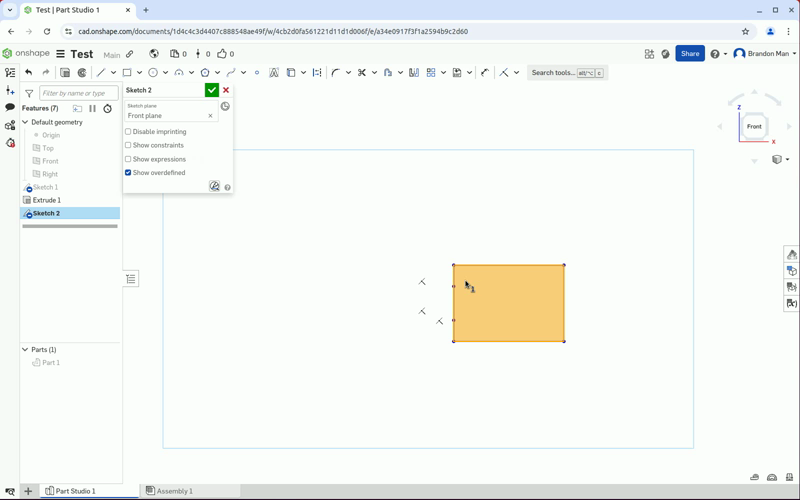
scroll(-6)
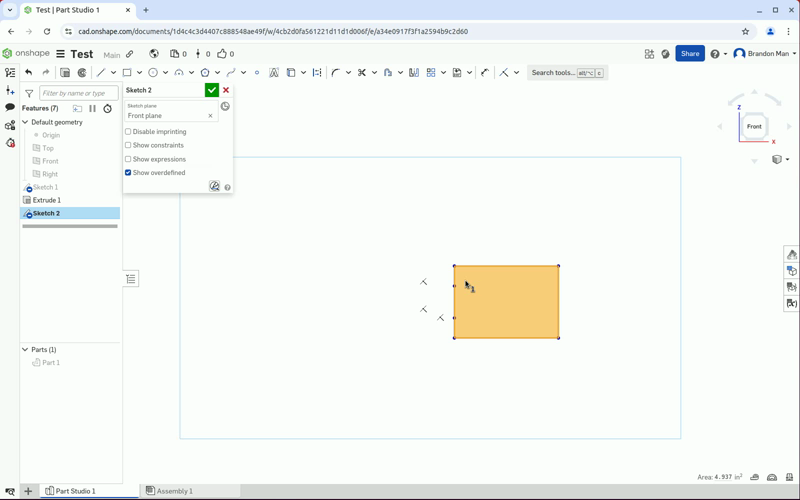
scroll(-6)
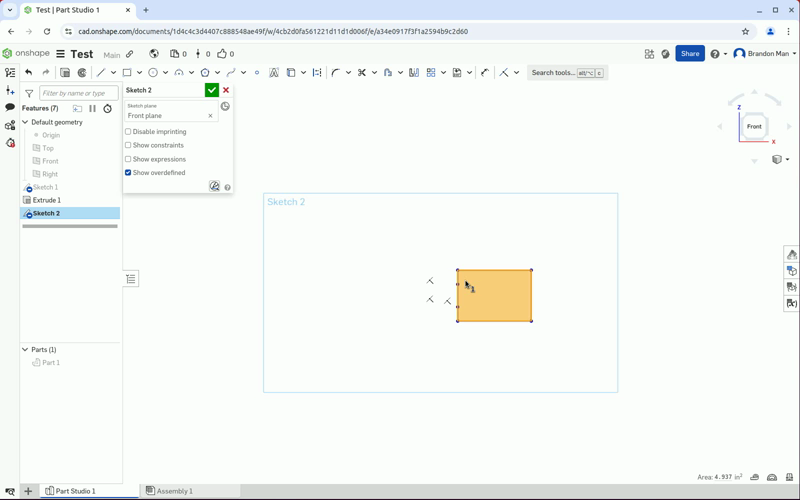
scroll(-6)
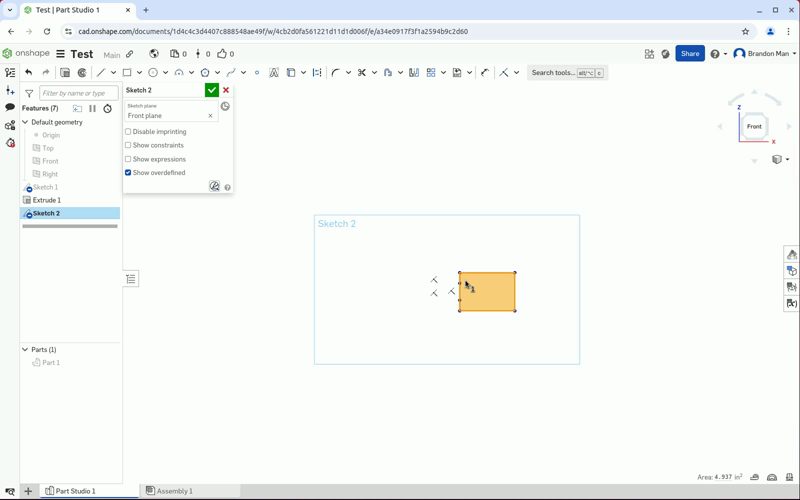
scroll(-6)
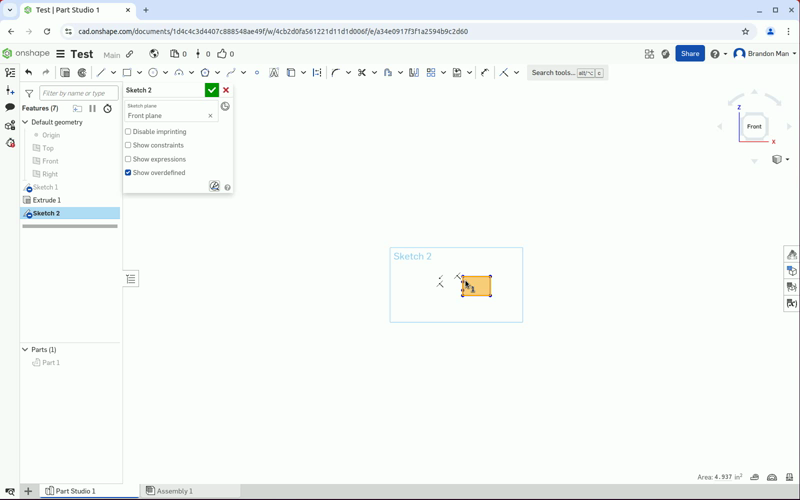
scroll(-6)
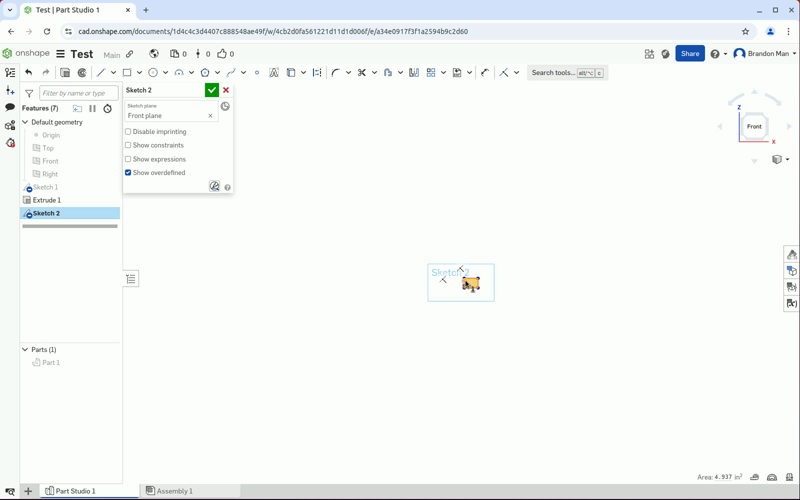
mouse_move(73, 352)
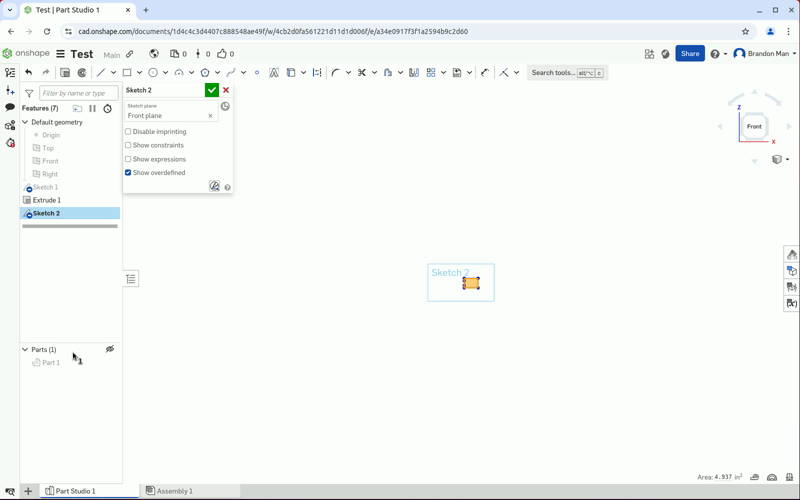
key(shift+y)
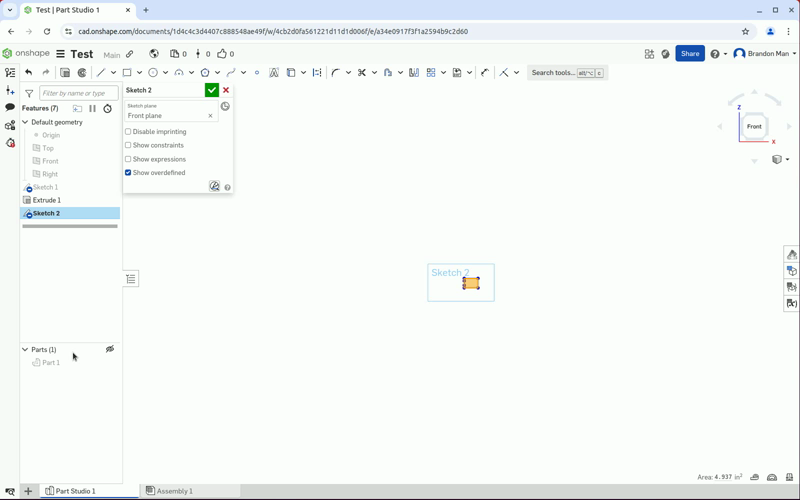
key(shift+e)
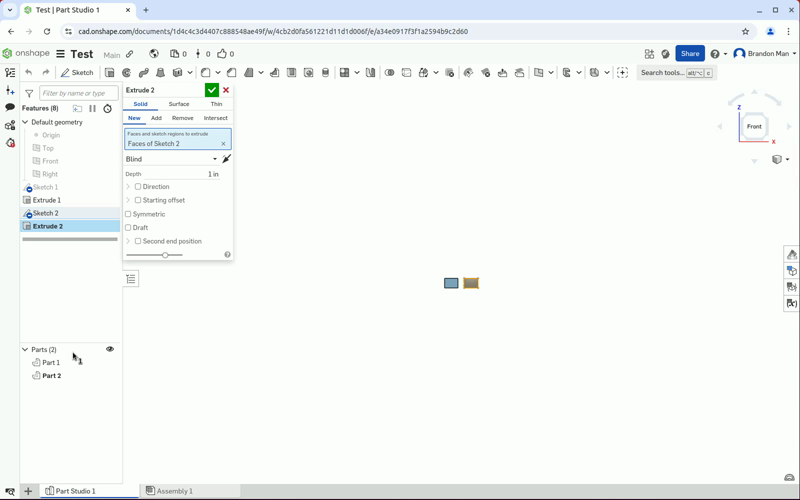
mouse_move(143, 106)
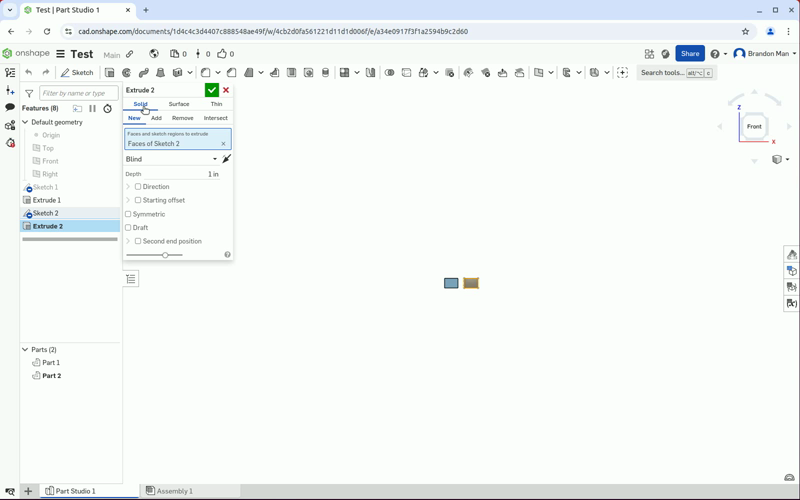
click(143, 106)
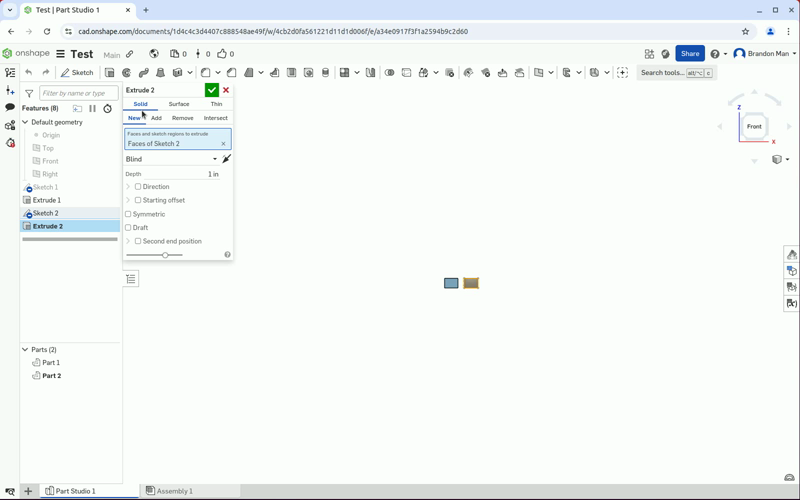
mouse_move(137, 120)
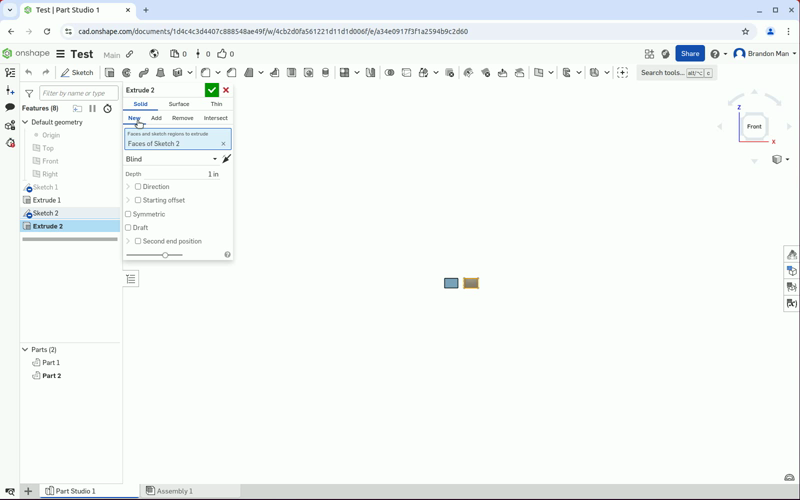
click(137, 120)
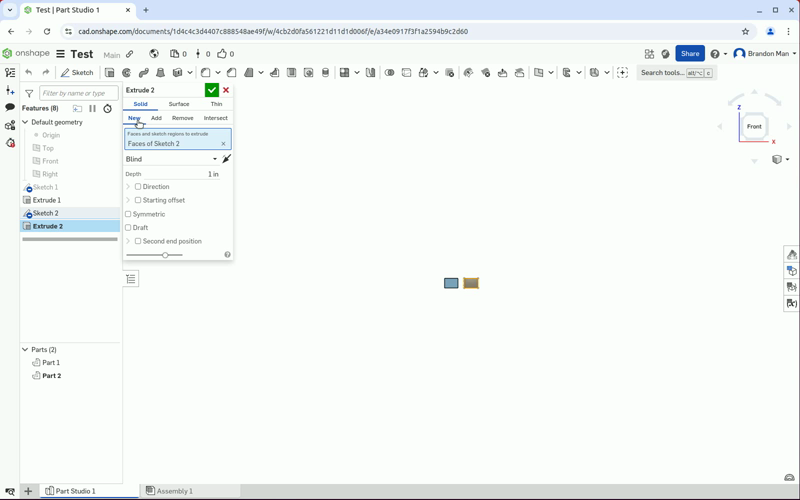
key(tab, 4)
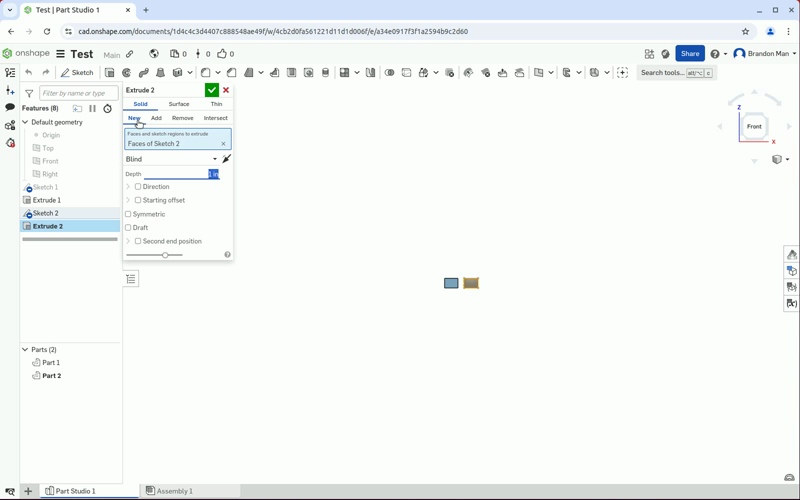
text(-0.482)
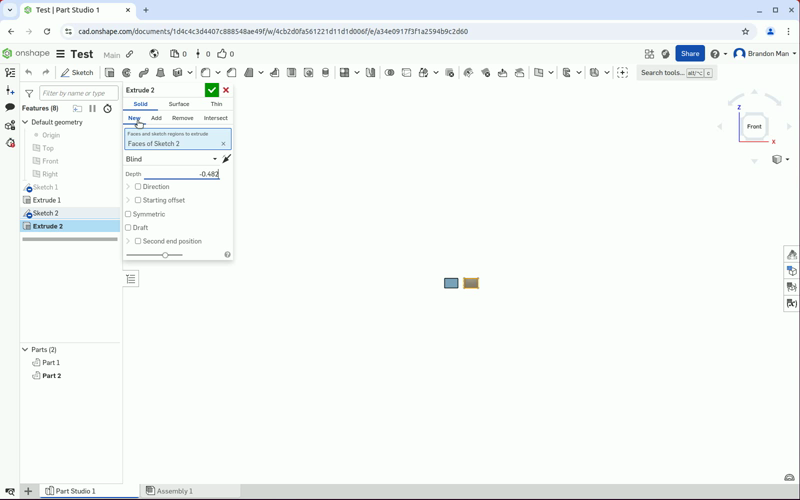
key(tab, 3)
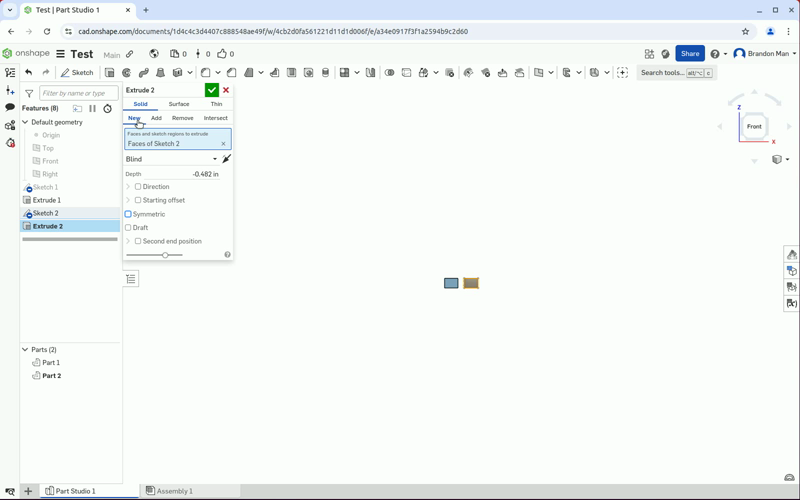
key(space)
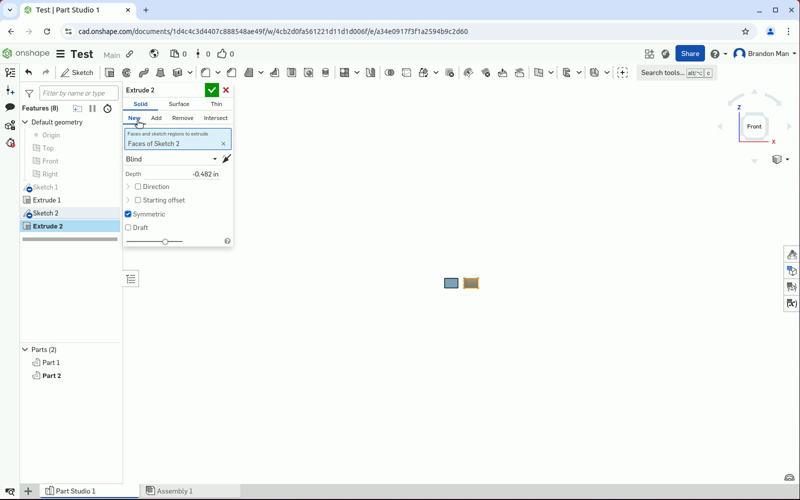
key(enter)
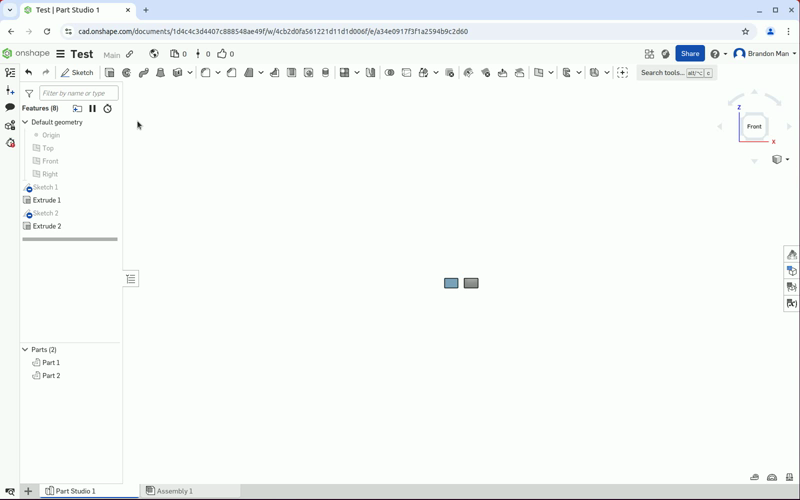
key(shift+h)
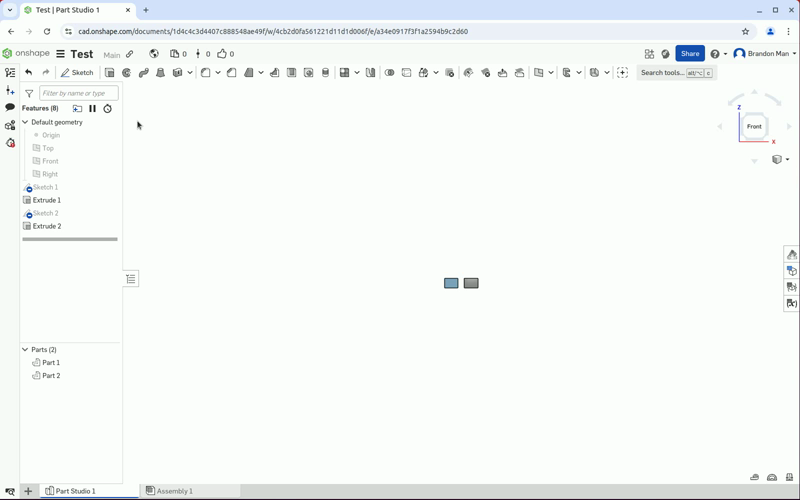
key(shift+h)
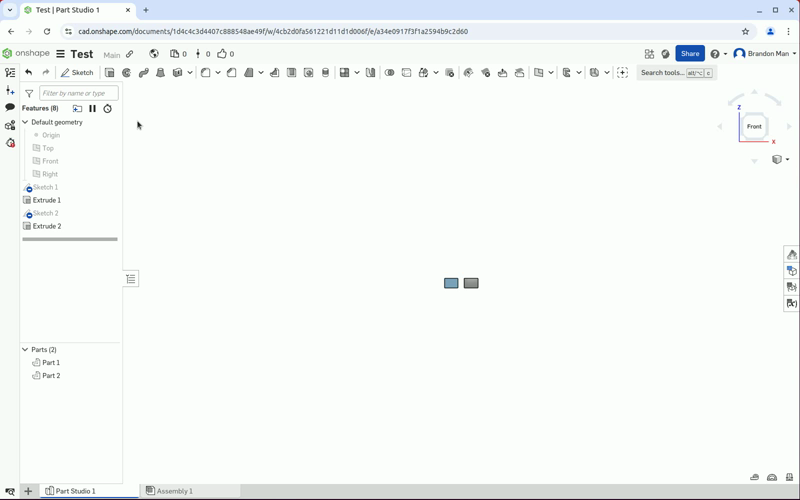
mouse_move(73, 189)
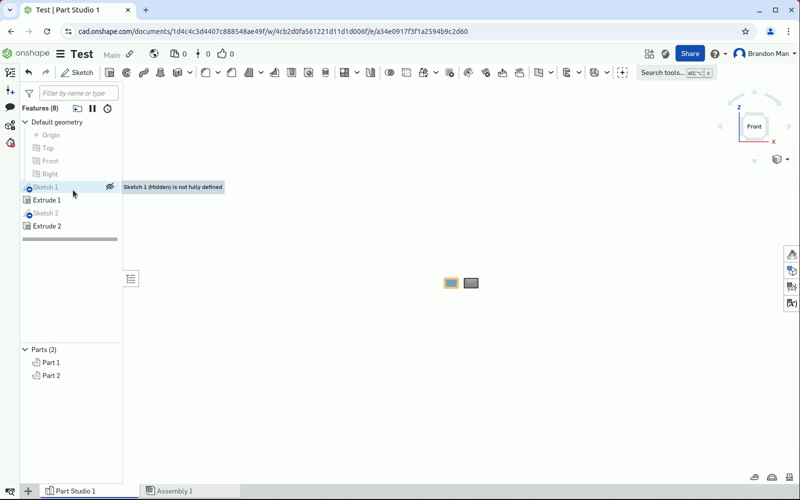
click(73, 189)
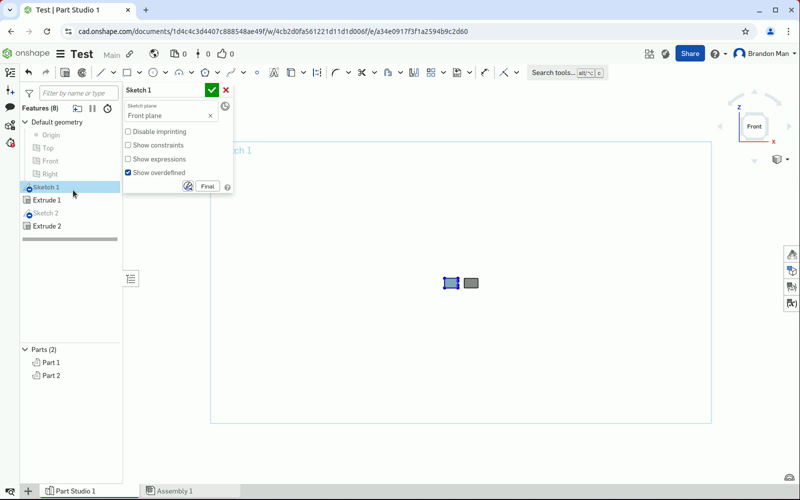
mouse_move(229, 92)
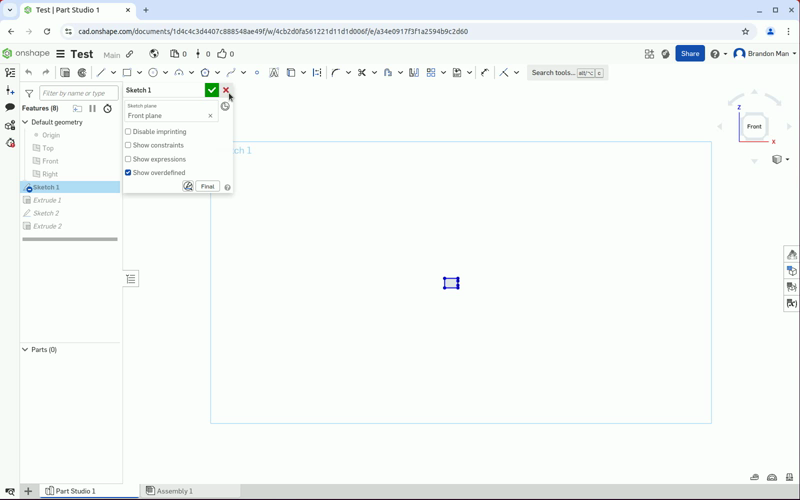
click(229, 92)
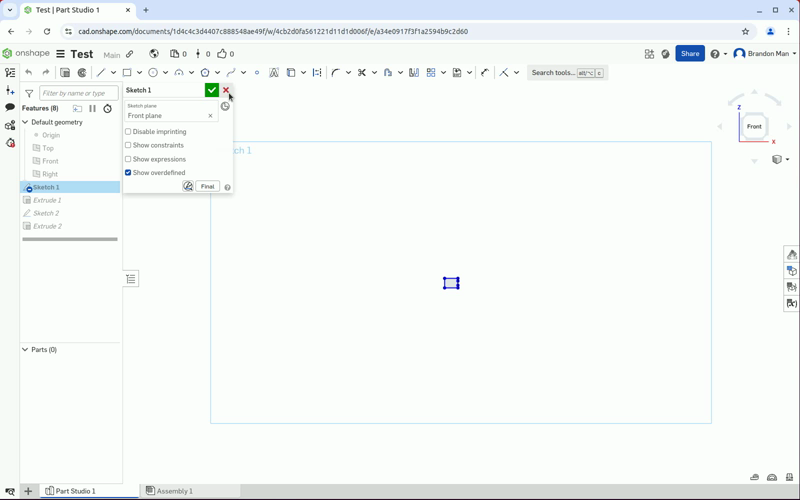
key(shift+s)
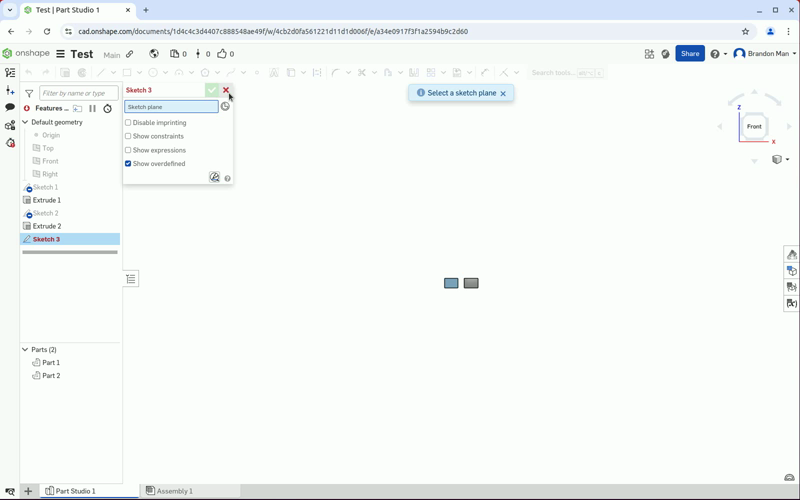
mouse_move(73, 163)
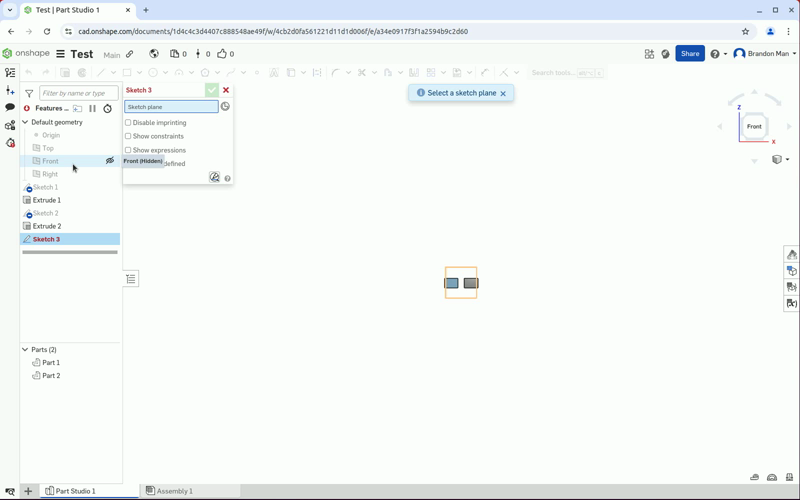
click(73, 163)
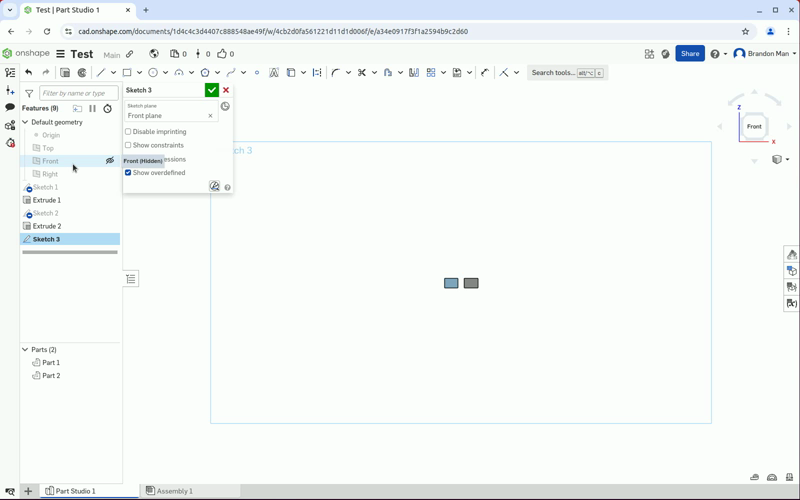
mouse_move(73, 352)
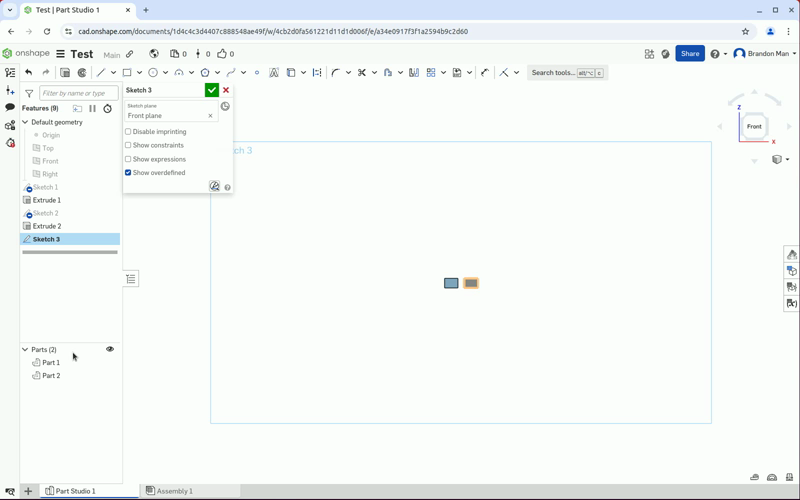
key(y)
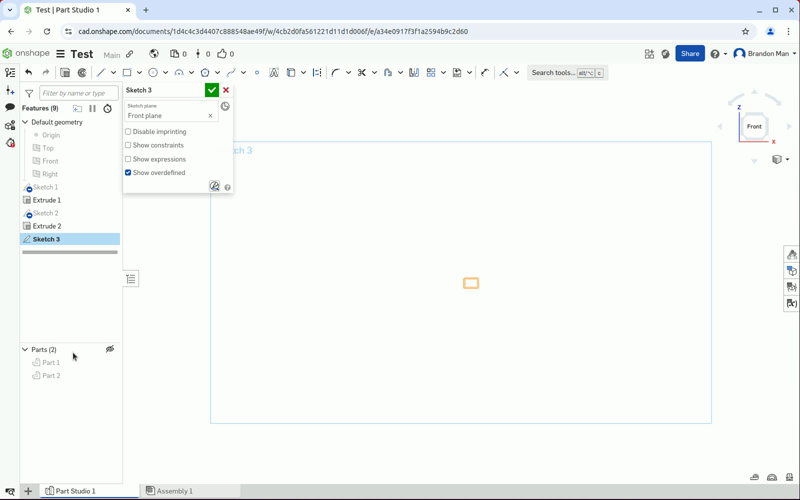
key(l)
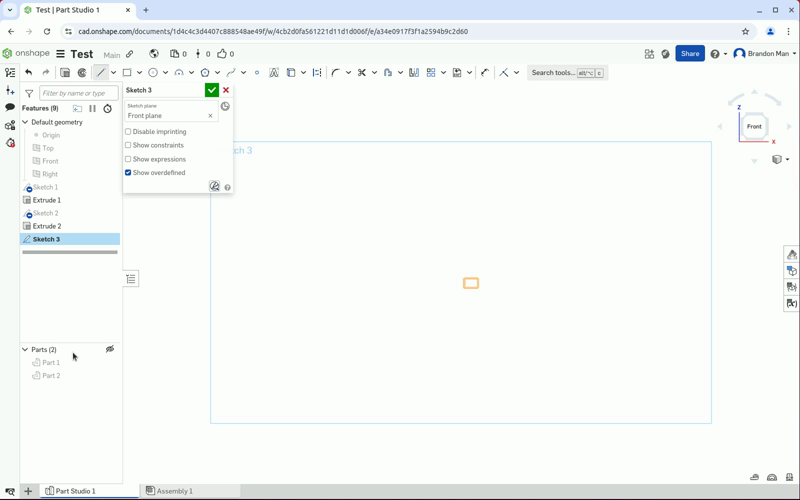
key_down(shift)
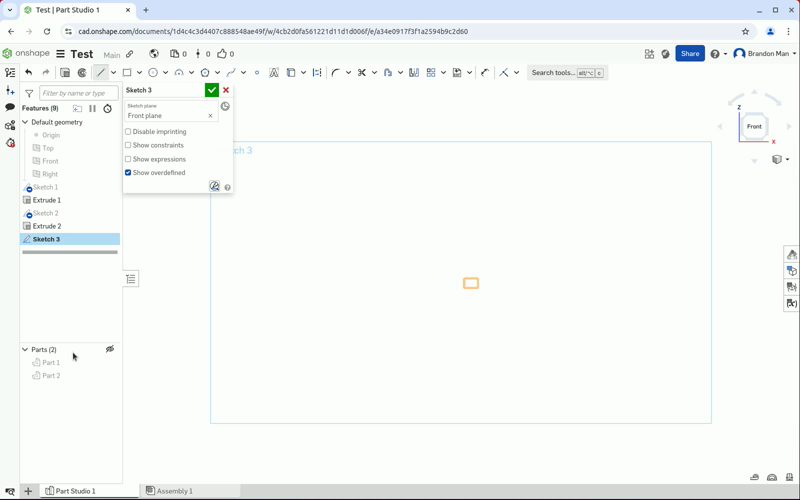
mouse_move(457, 285)
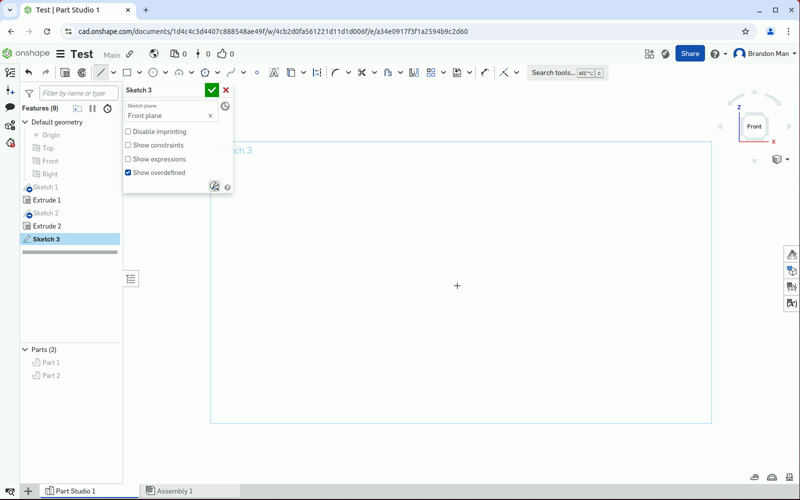
click(457, 285)
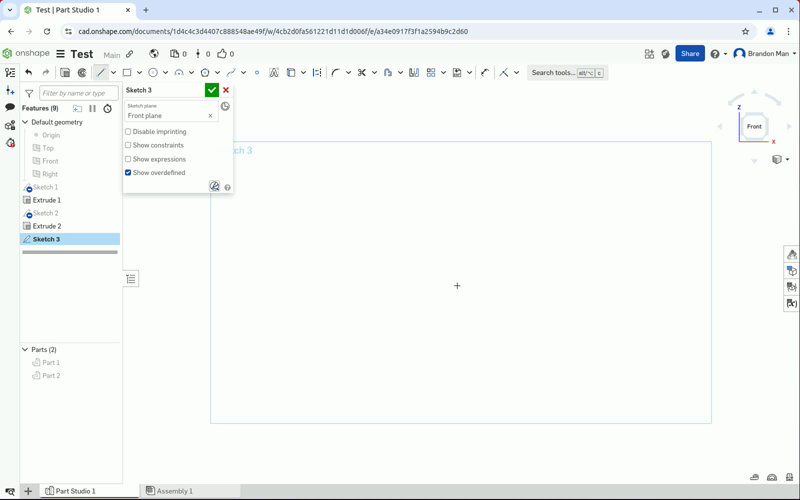
key_up(shift)
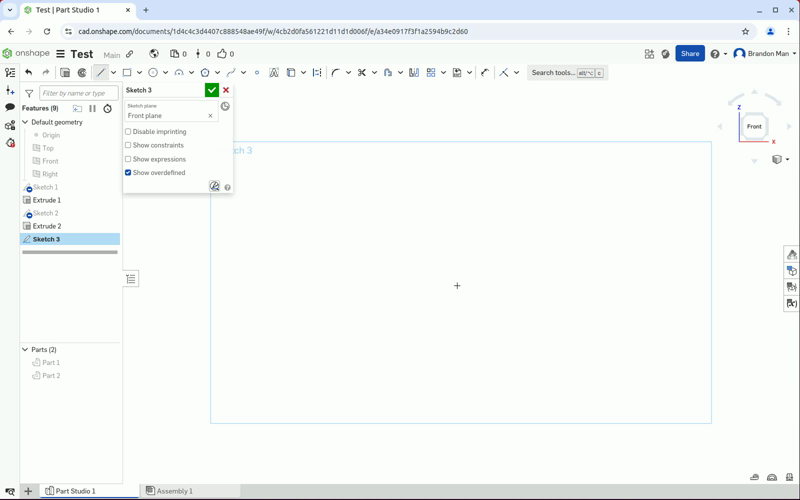
key_down(shift)
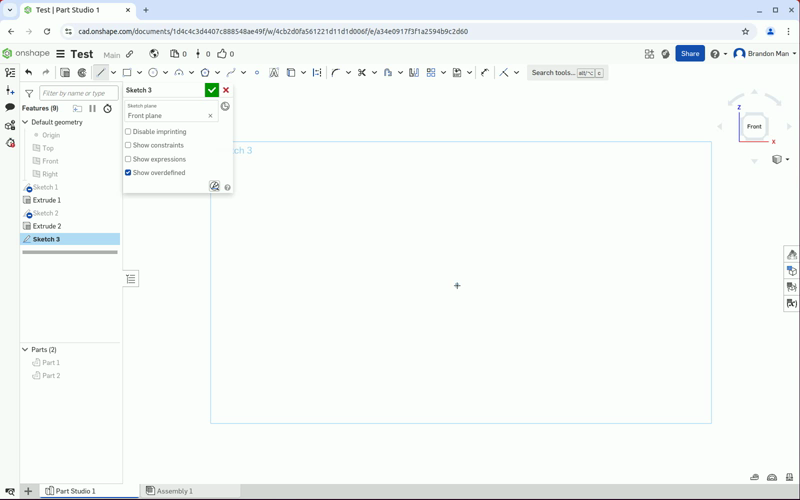
mouse_move(487, 285)
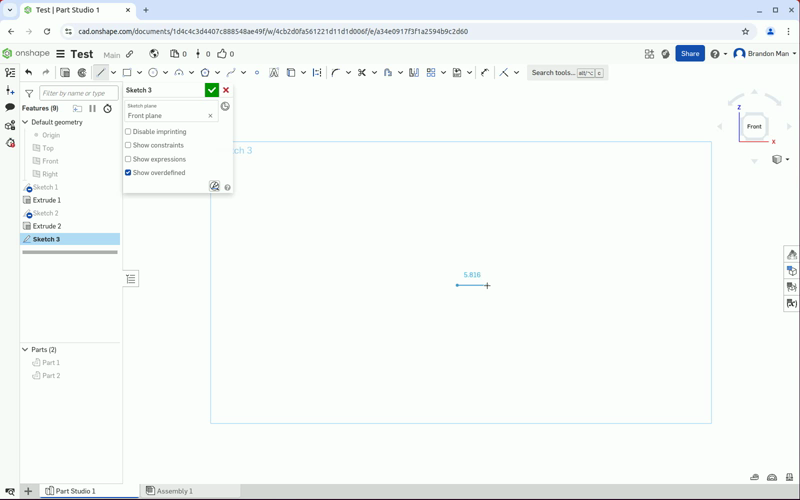
mouse_move(464, 285)
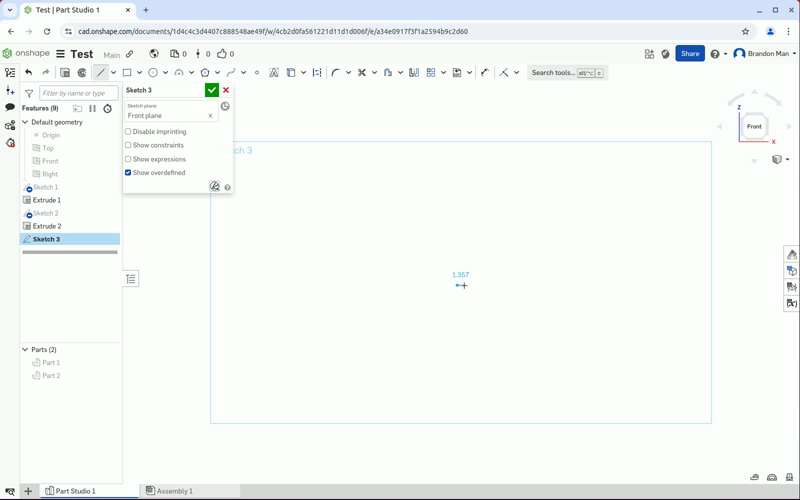
scroll(6)
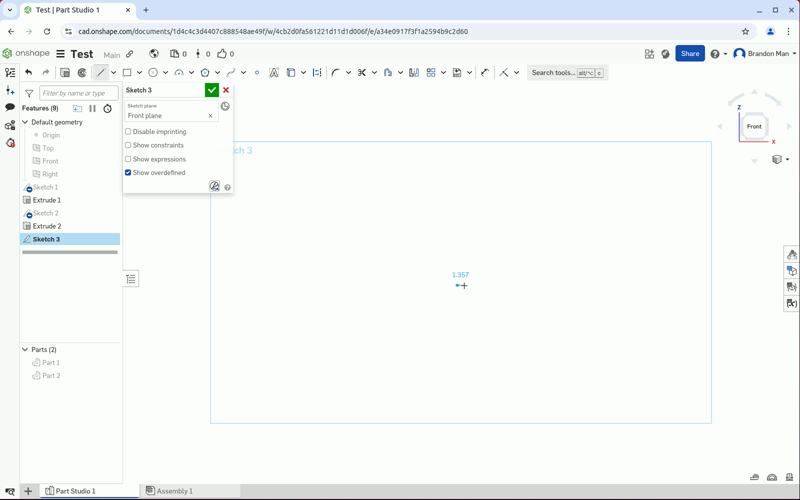
scroll(6)
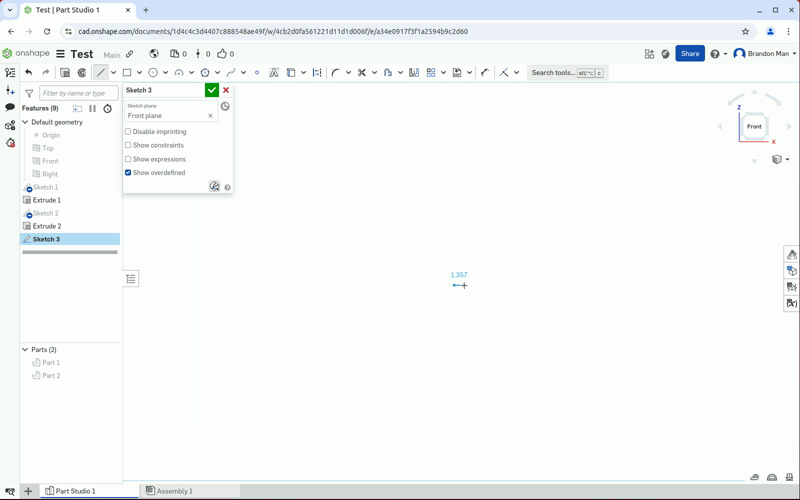
scroll(6)
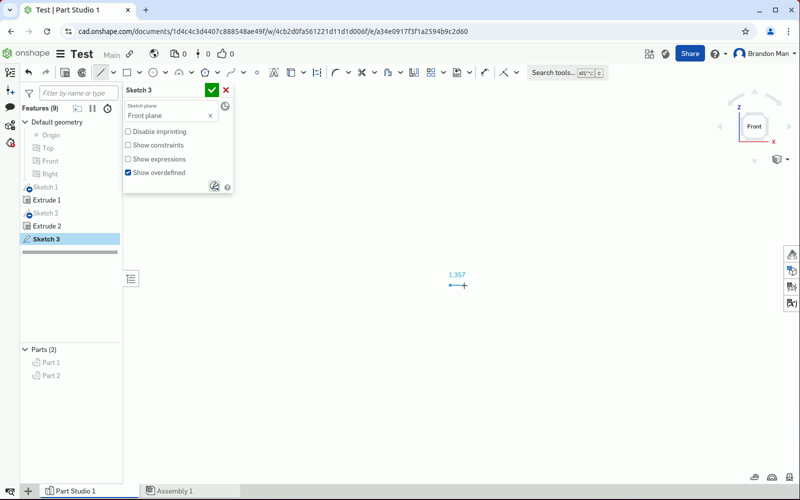
scroll(6)
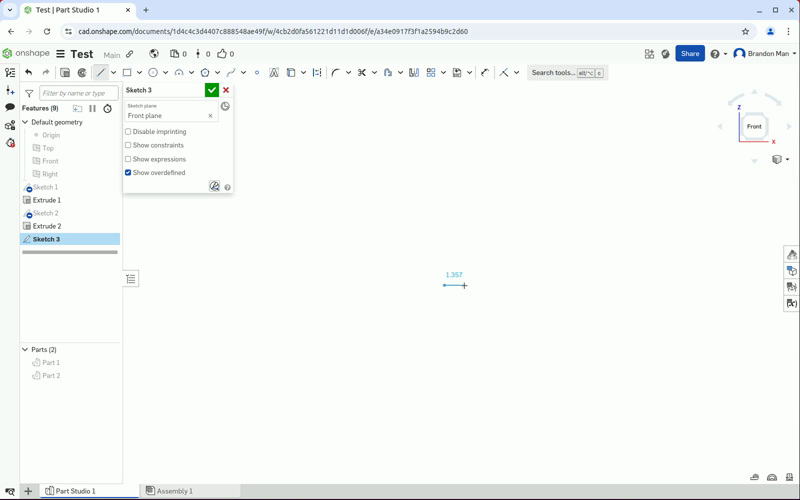
scroll(6)
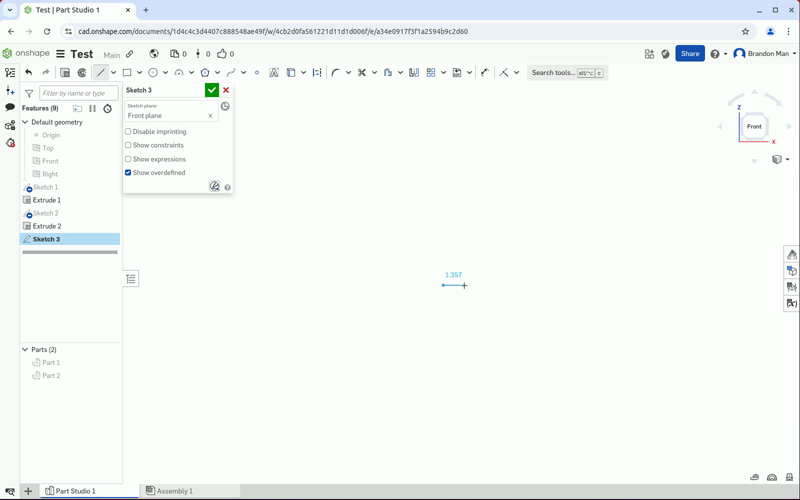
scroll(6)
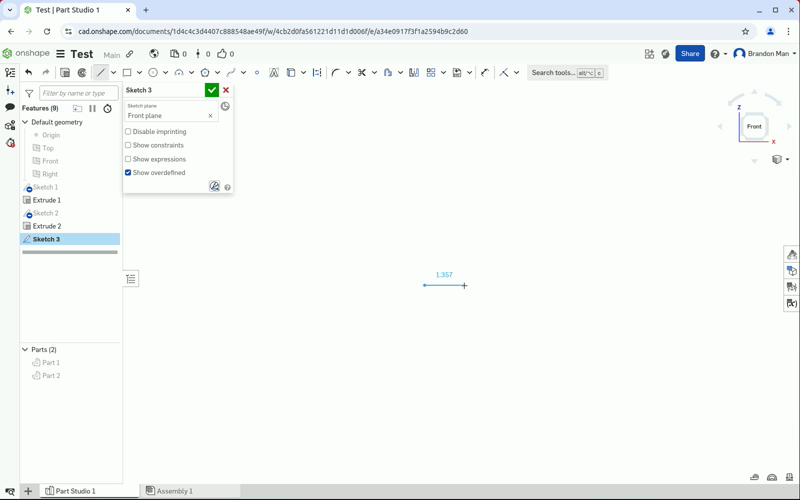
scroll(6)
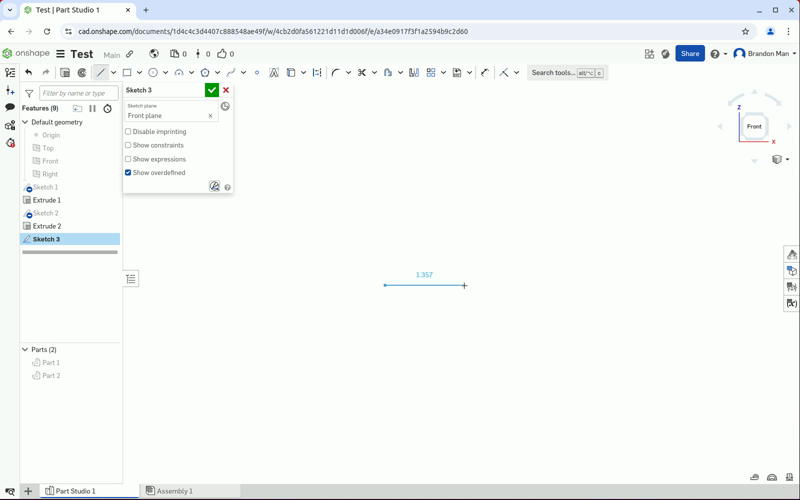
click(464, 285)
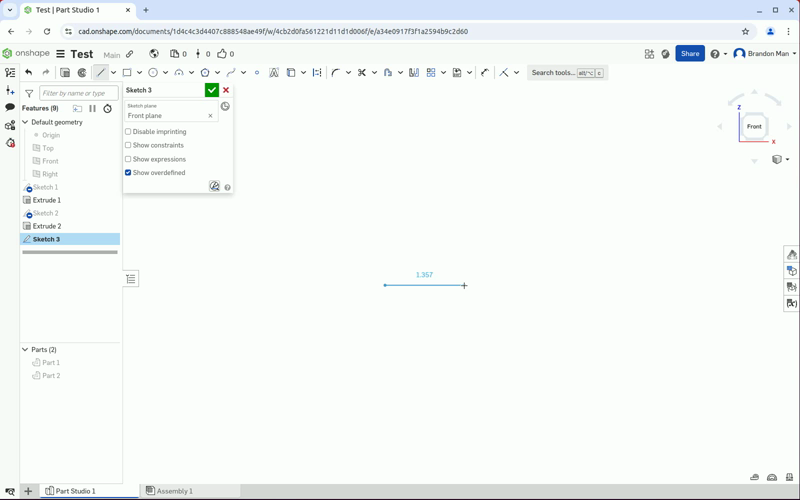
scroll(-6)
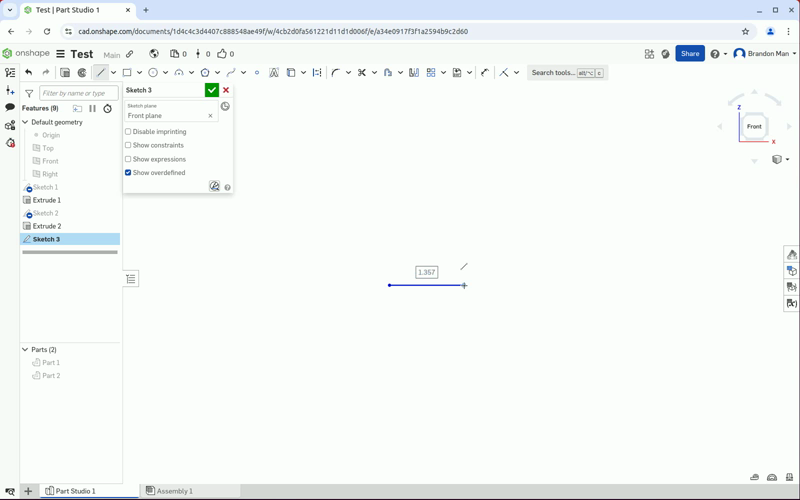
scroll(-6)
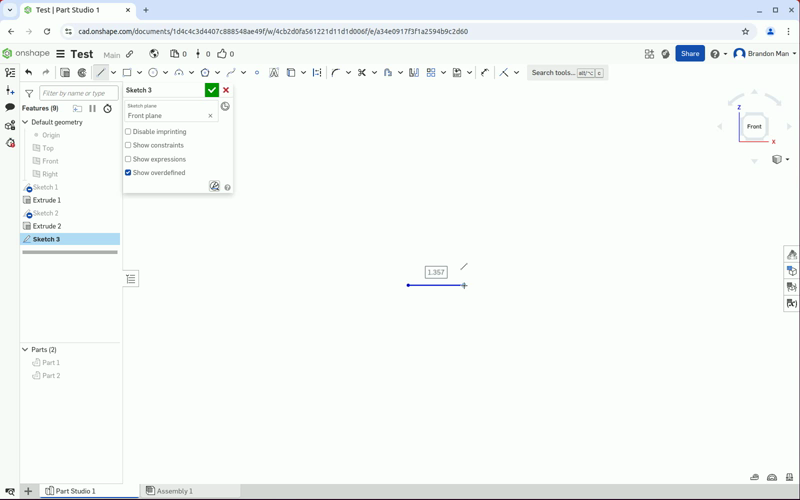
scroll(-6)
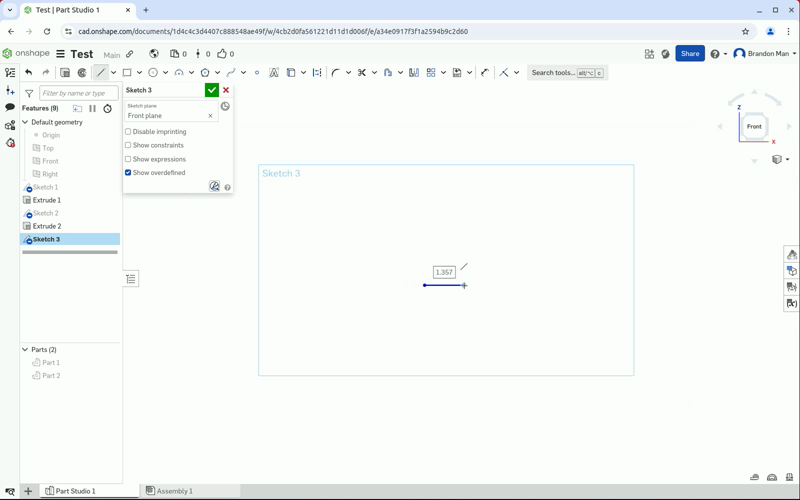
scroll(-6)
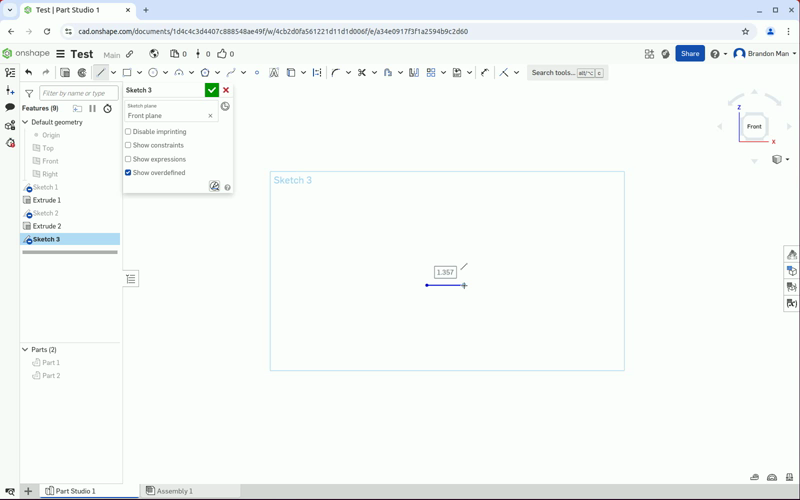
scroll(-6)
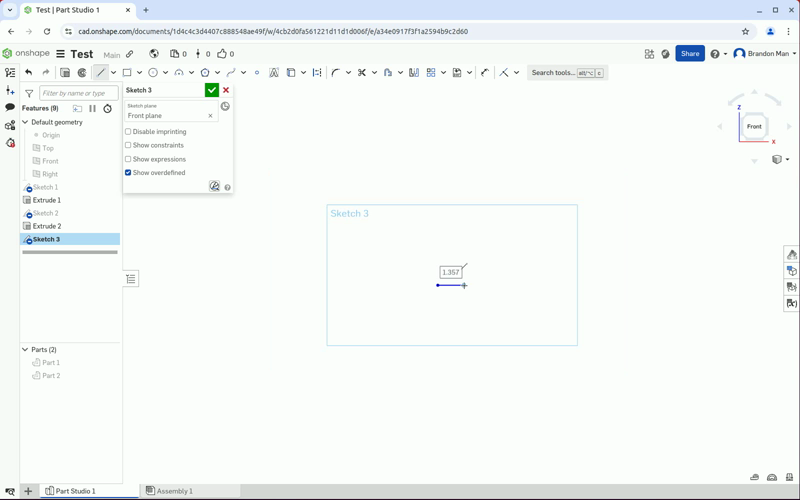
scroll(-6)
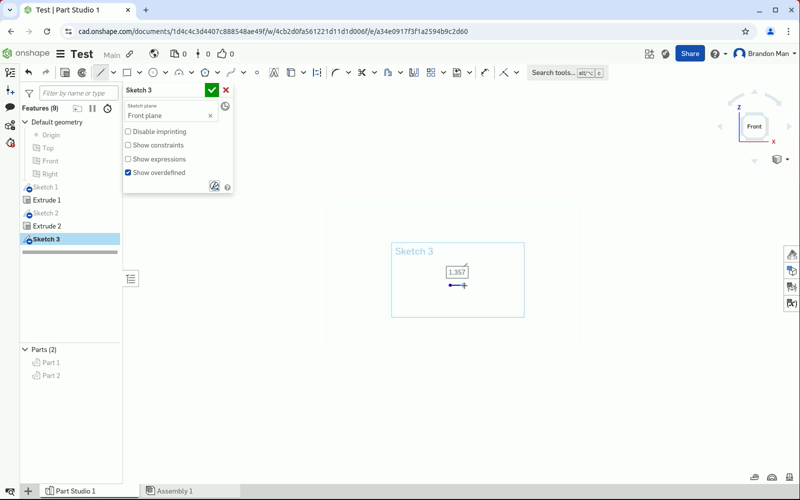
scroll(-6)
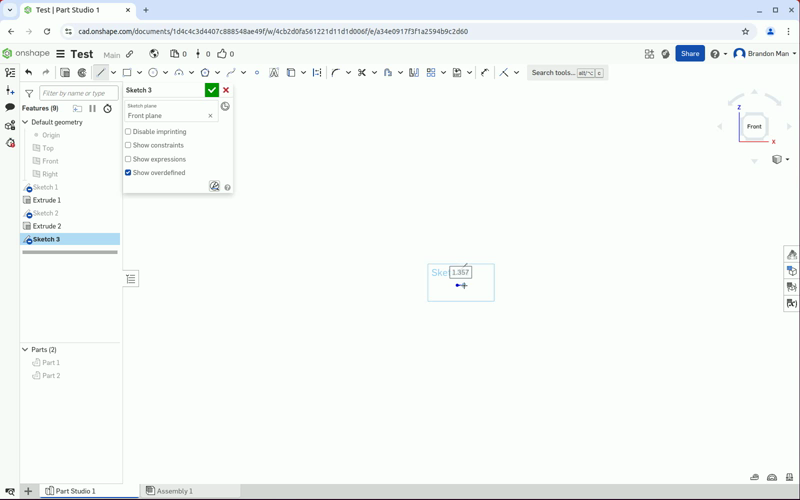
key_up(shift)
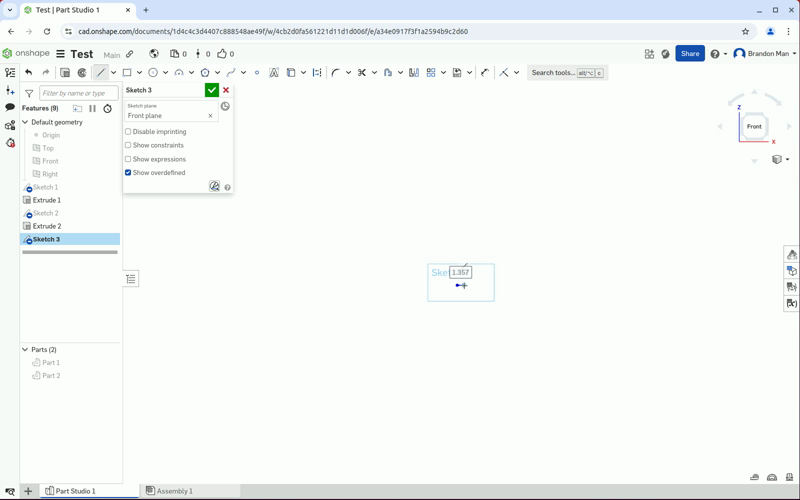
key_down(shift)
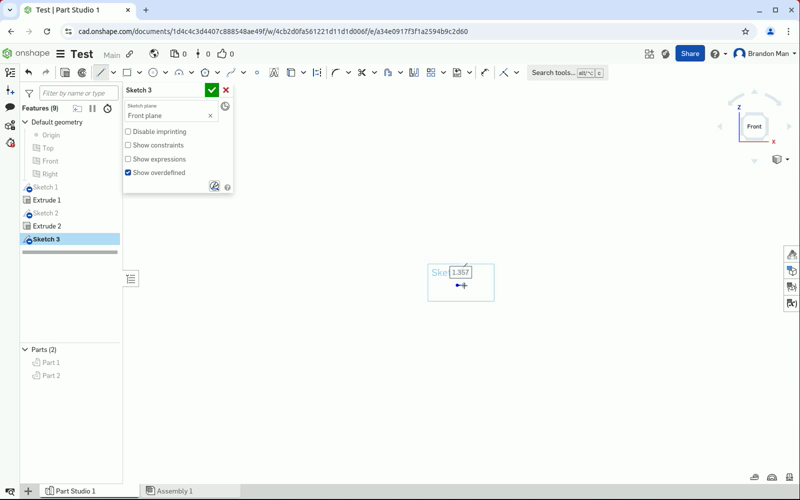
mouse_move(494, 285)
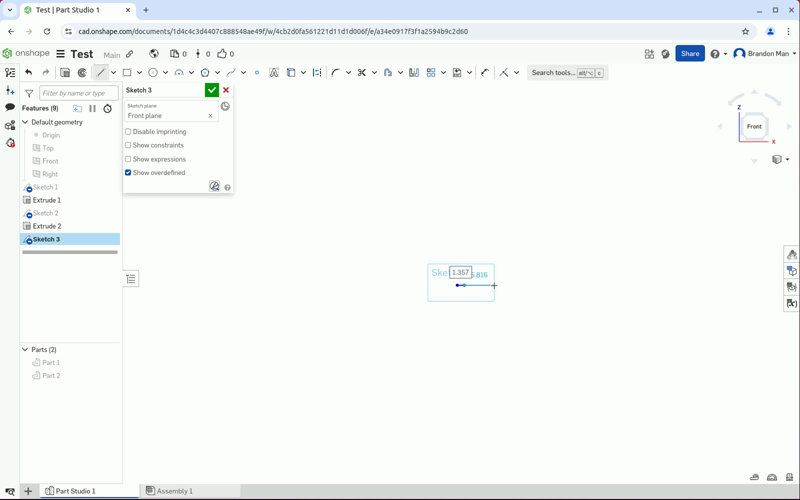
mouse_move(464, 281)
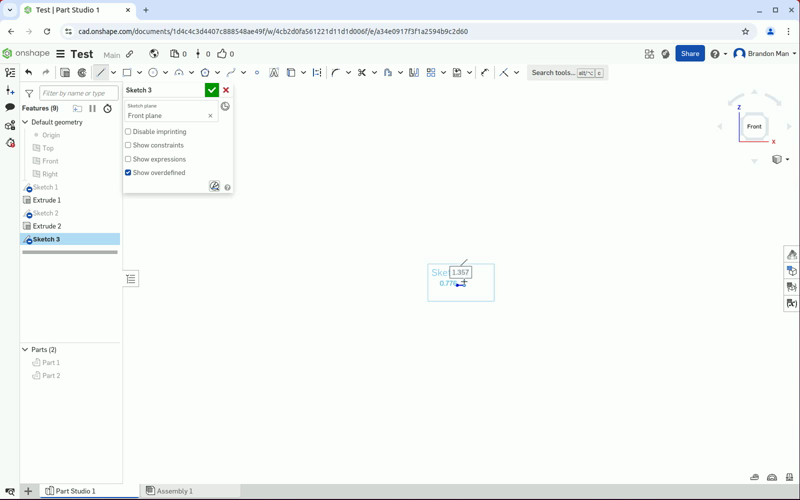
scroll(6)
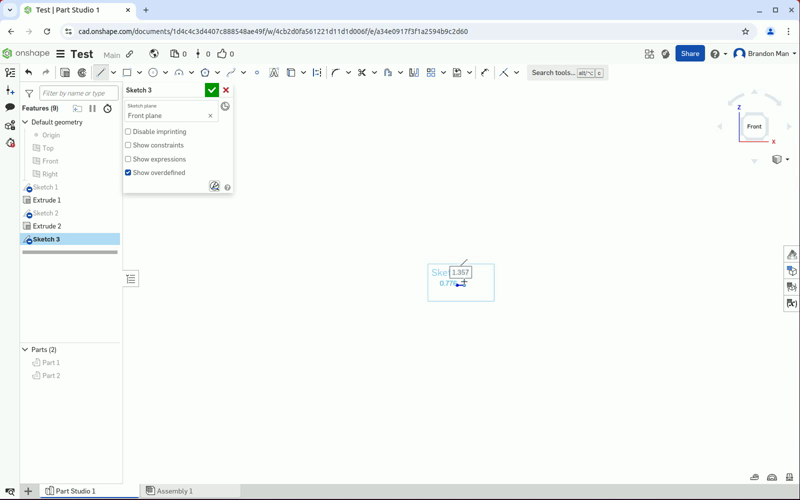
scroll(6)
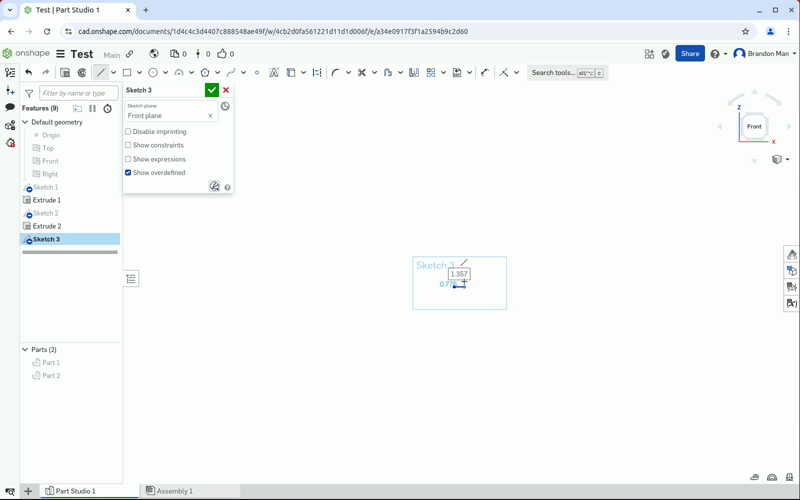
scroll(6)
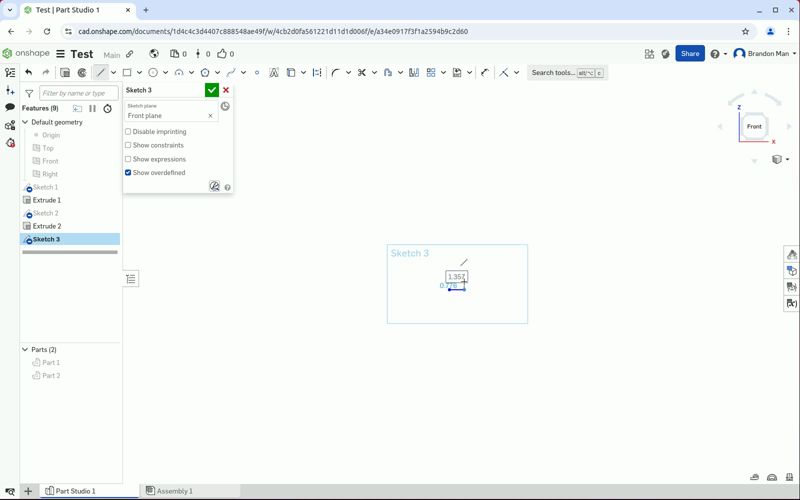
scroll(6)
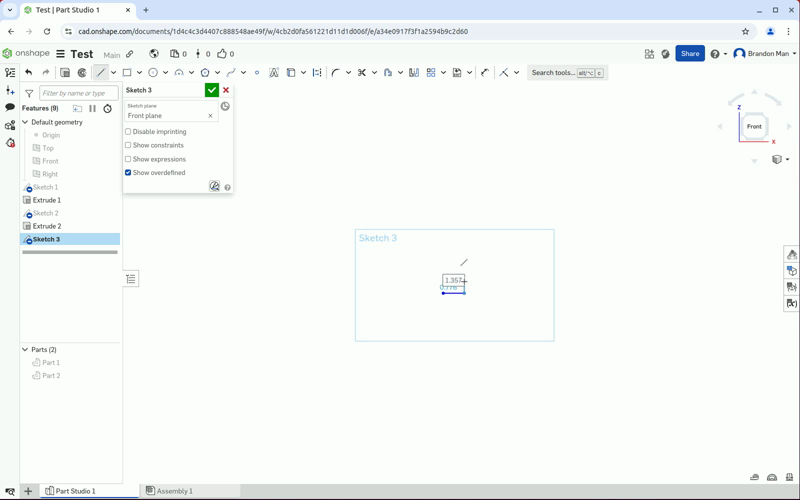
scroll(6)
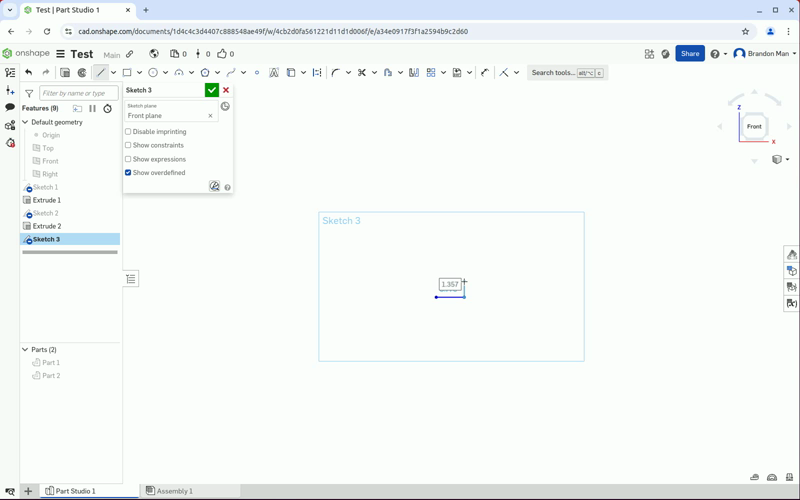
scroll(6)
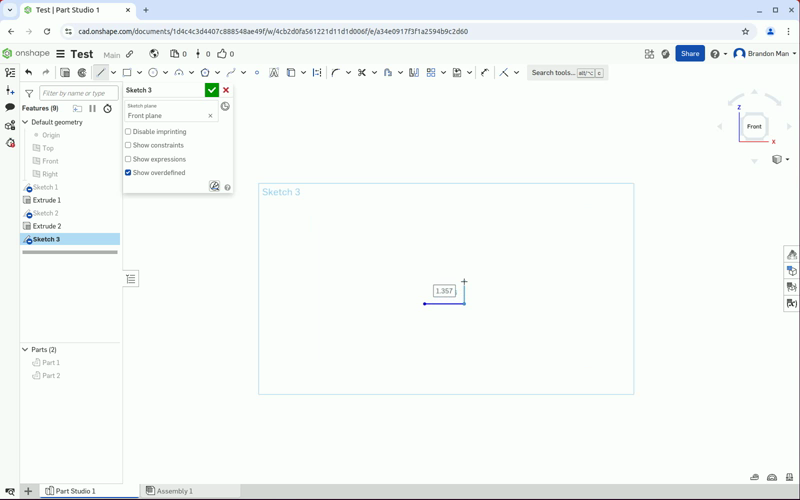
scroll(6)
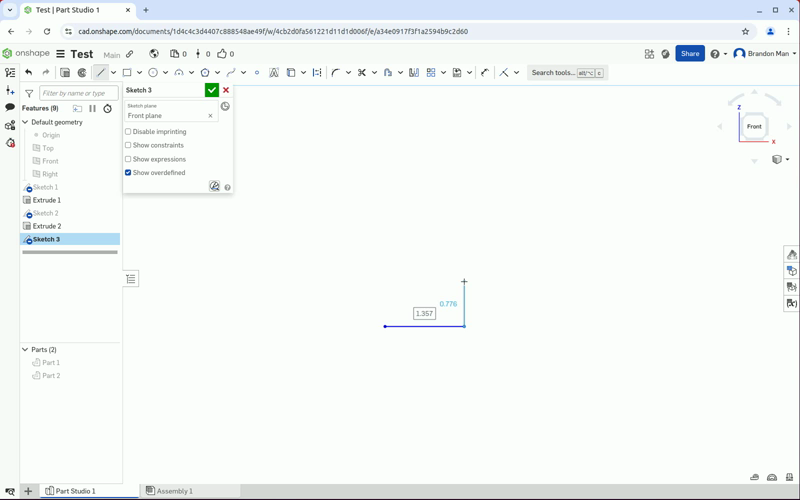
click(464, 281)
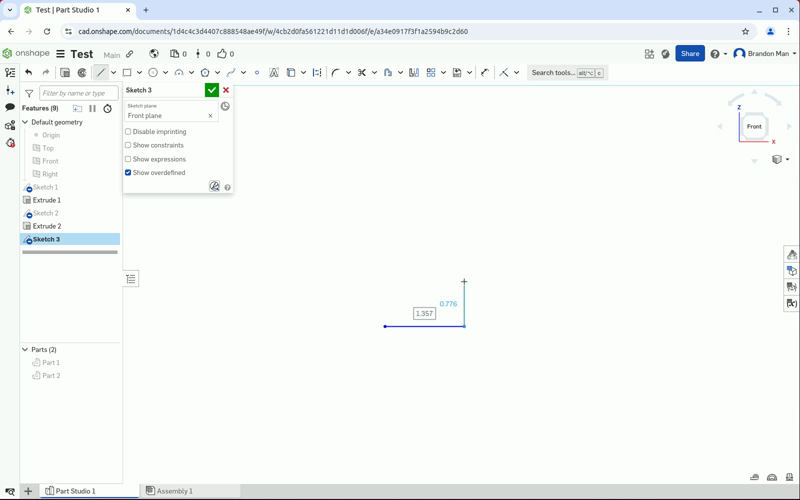
scroll(-6)
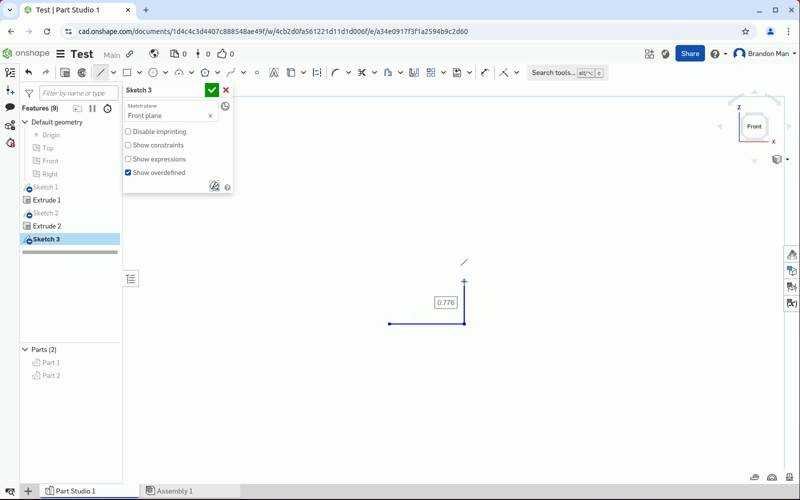
scroll(-6)
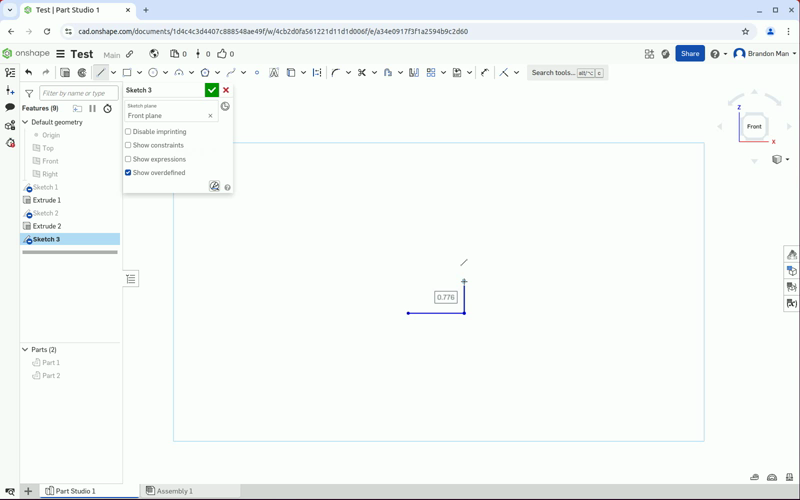
scroll(-6)
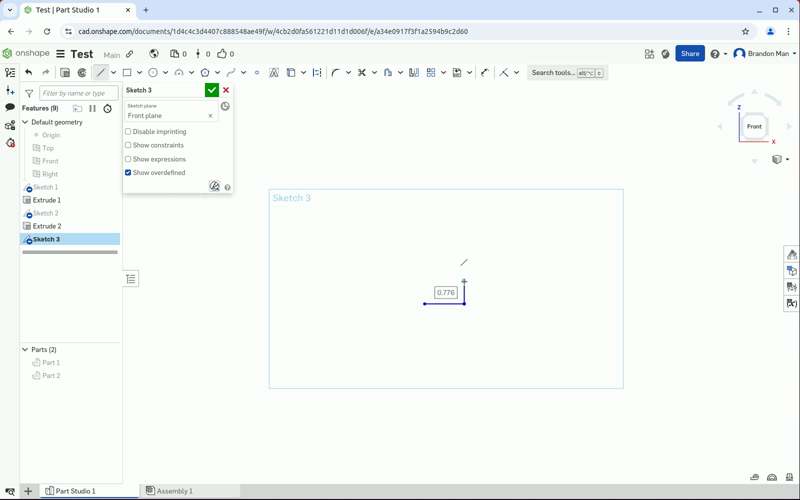
scroll(-6)
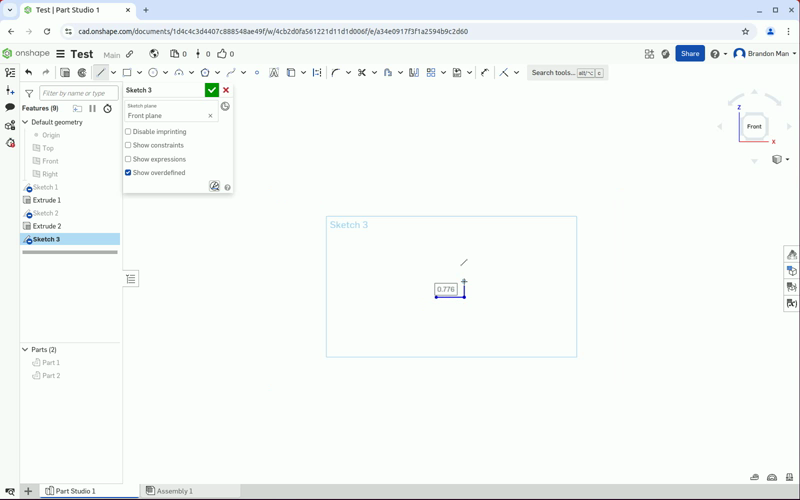
scroll(-6)
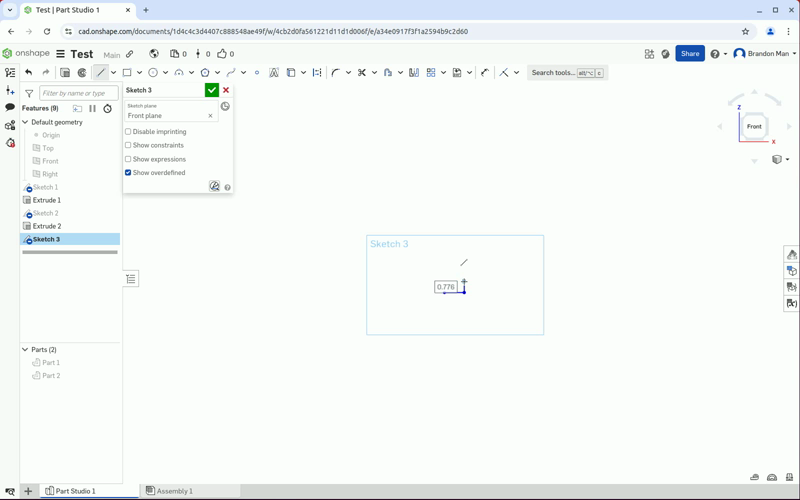
scroll(-6)
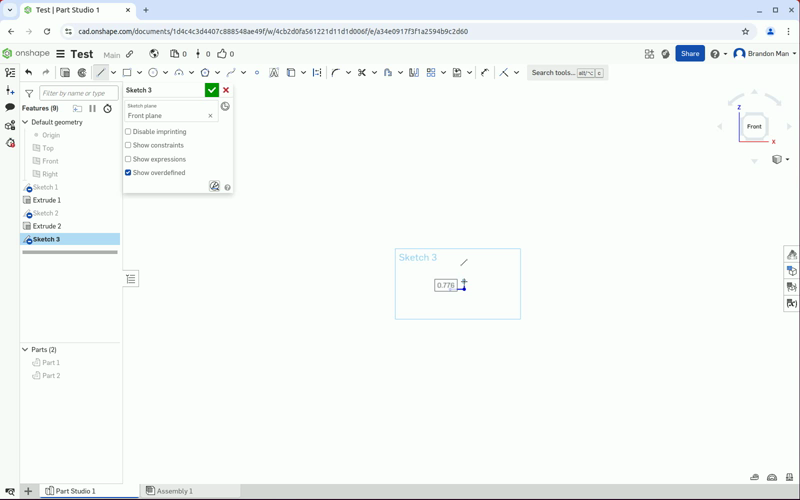
scroll(-6)
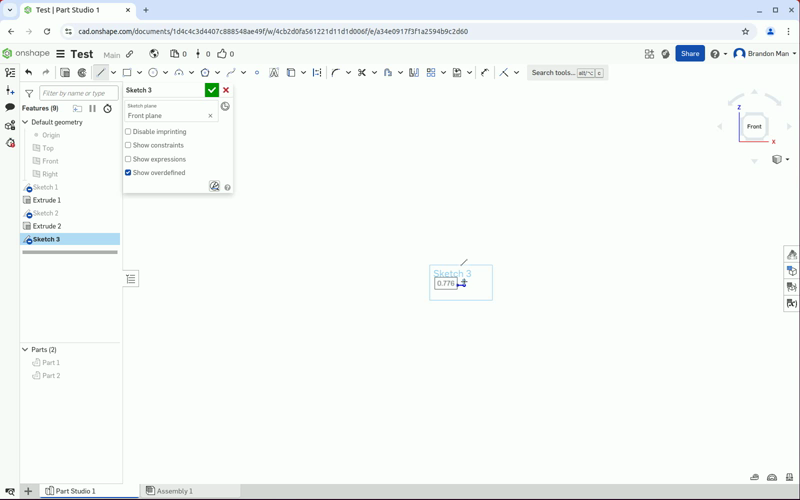
key_up(shift)
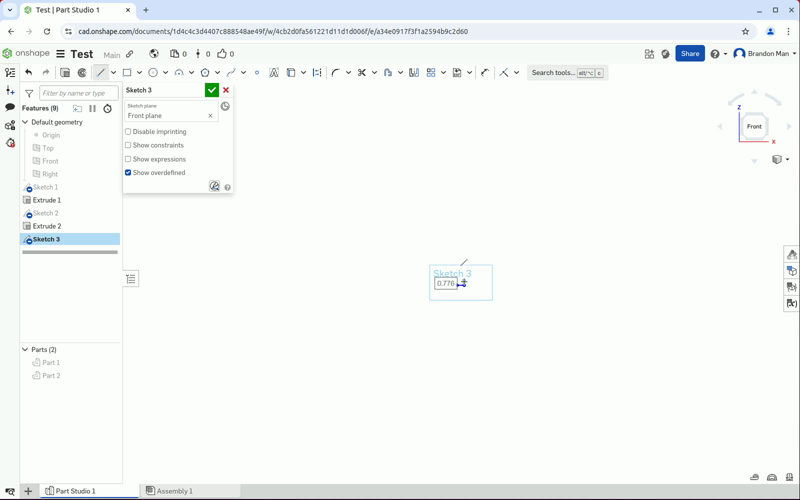
key_down(shift)
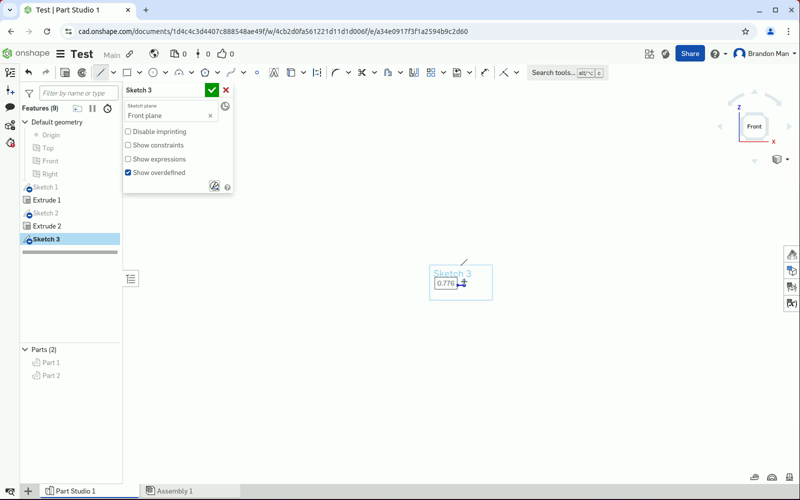
mouse_move(494, 281)
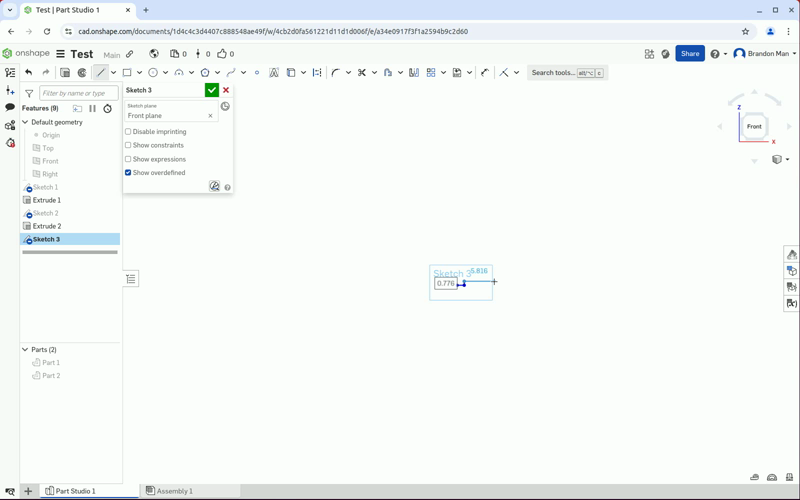
mouse_move(457, 281)
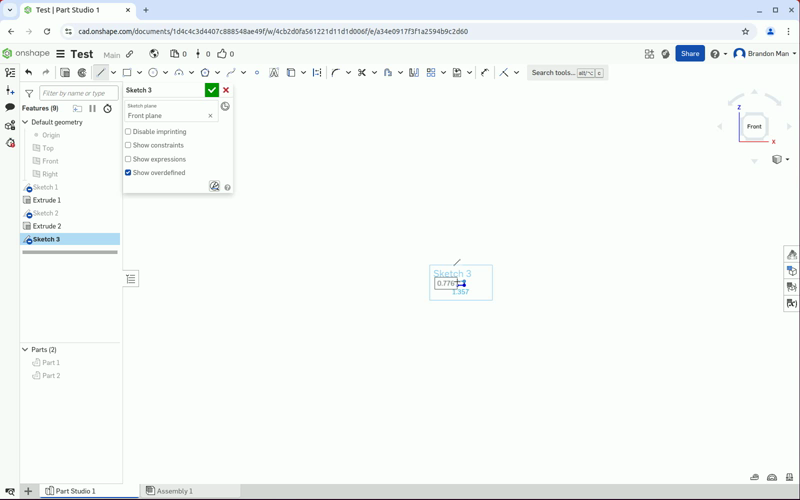
scroll(6)
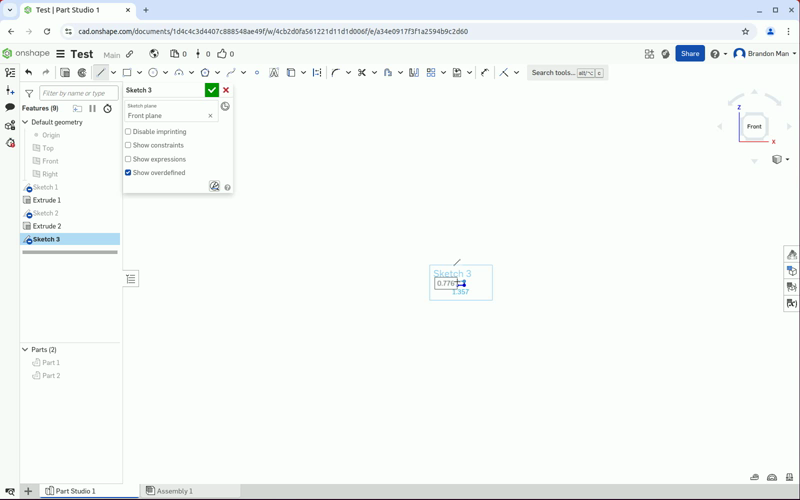
scroll(6)
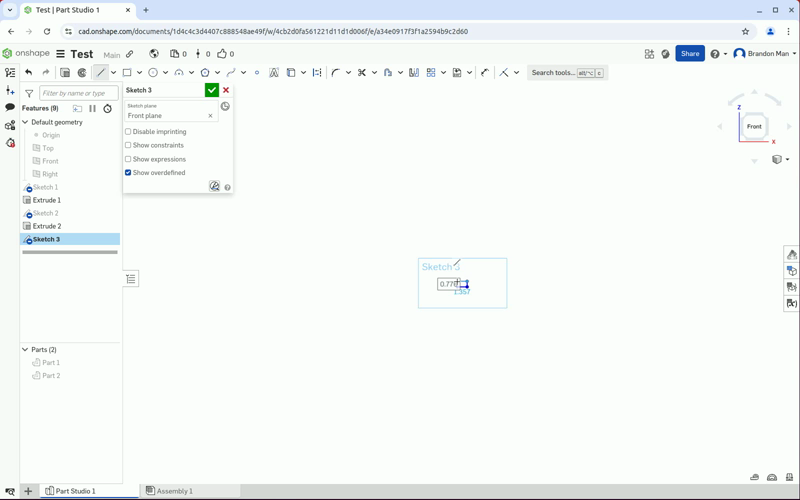
scroll(6)
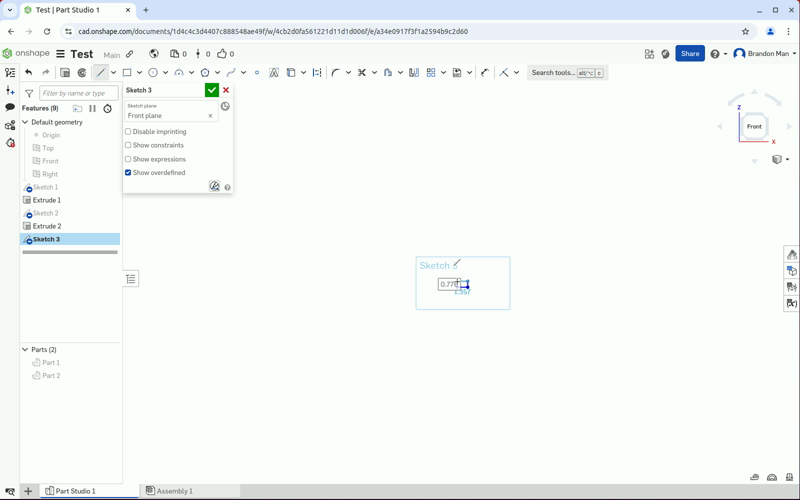
scroll(6)
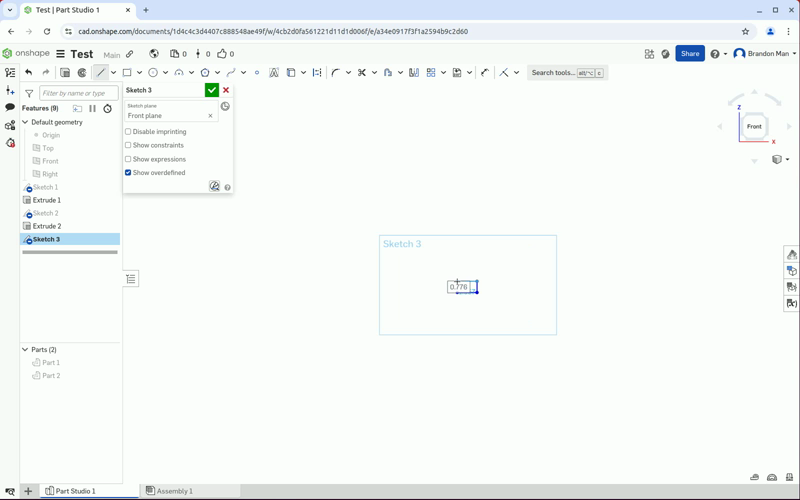
scroll(6)
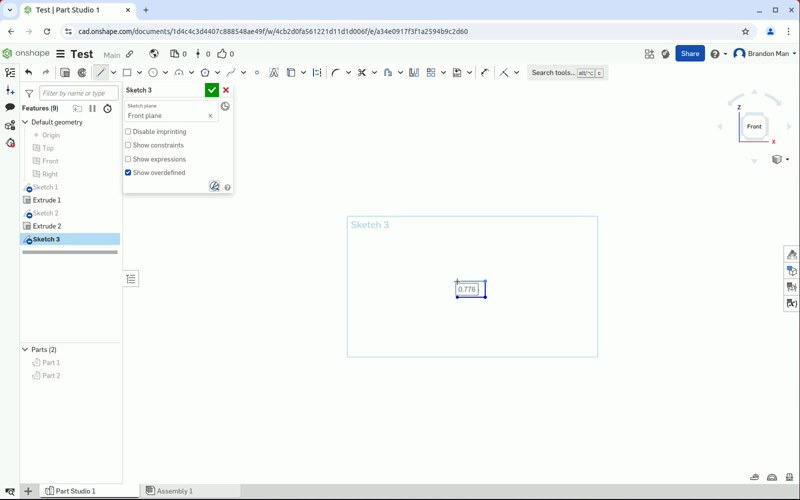
scroll(6)
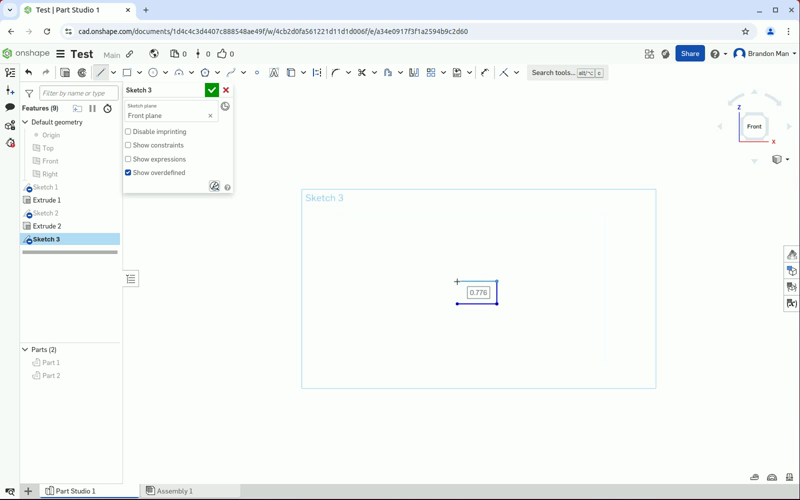
scroll(6)
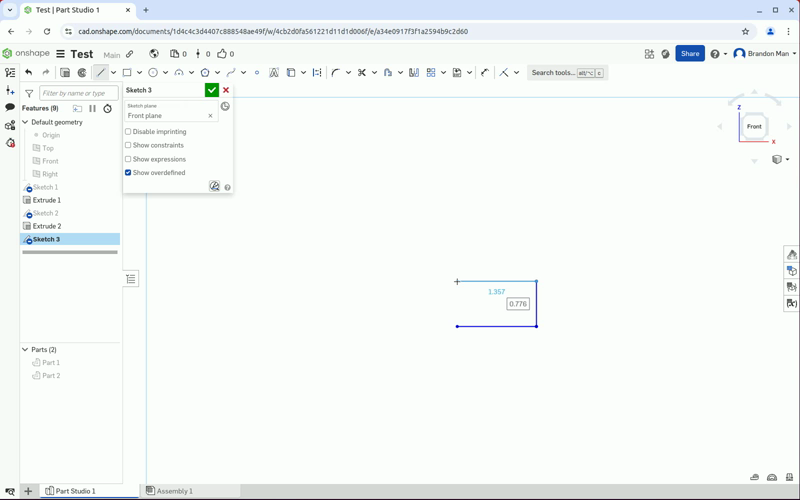
click(457, 281)
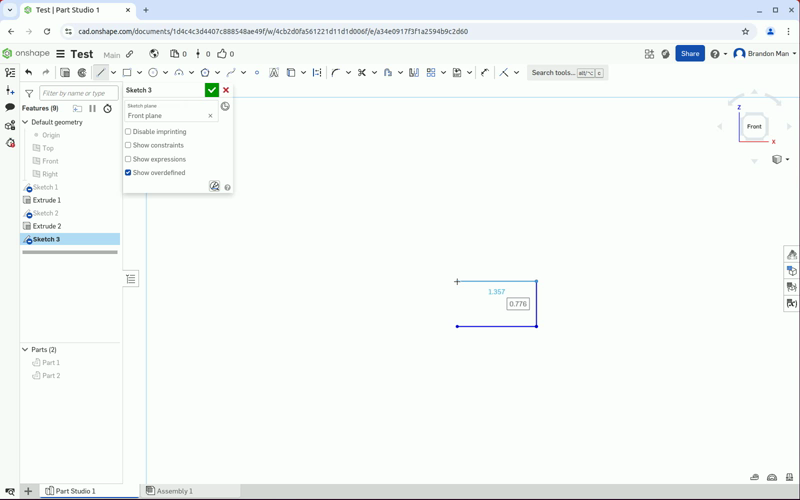
scroll(-6)
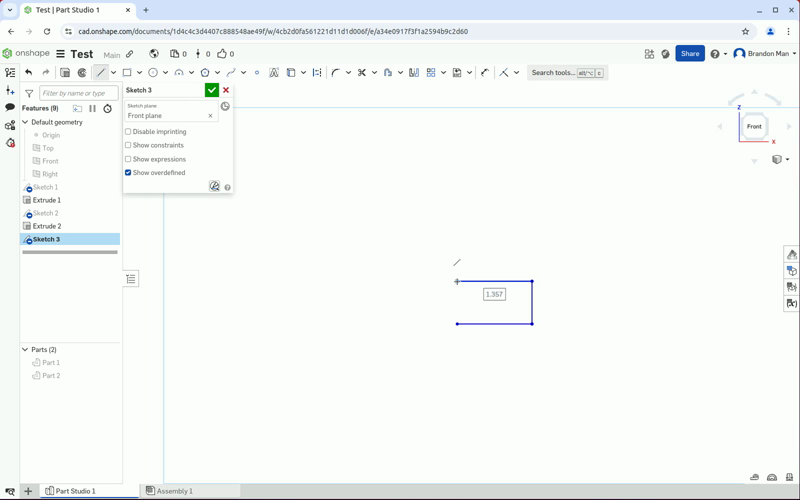
scroll(-6)
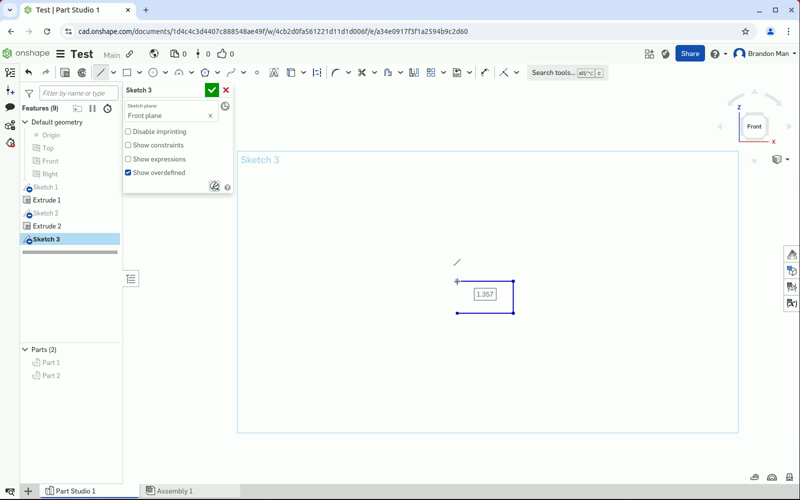
scroll(-6)
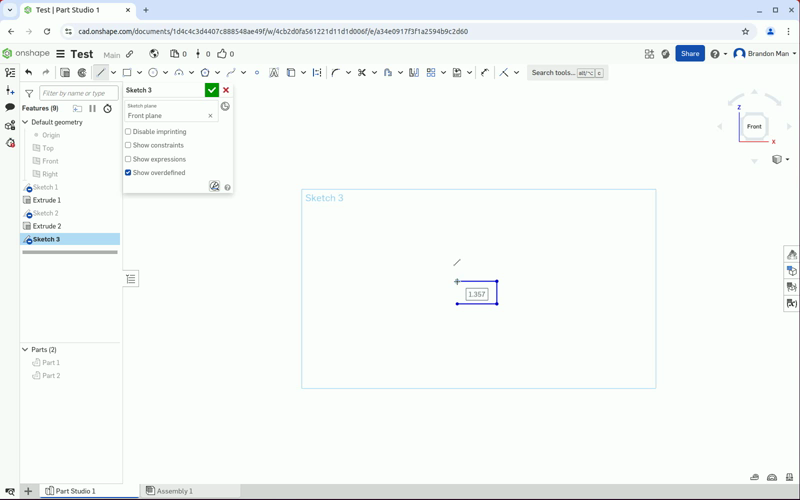
scroll(-6)
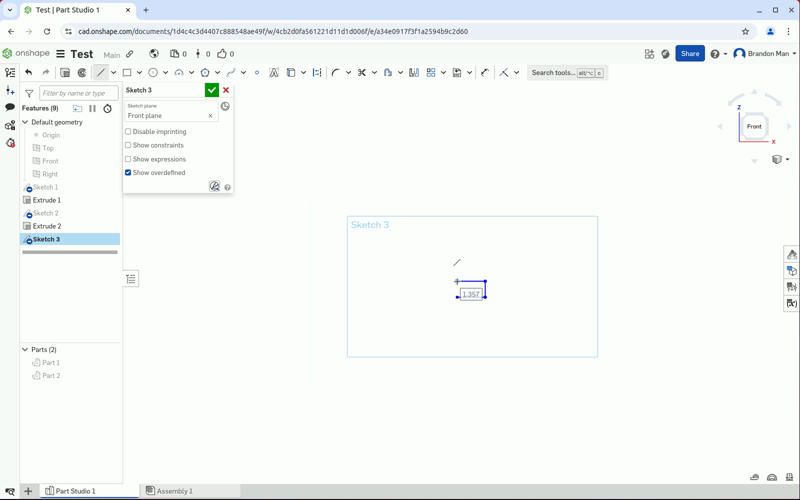
scroll(-6)
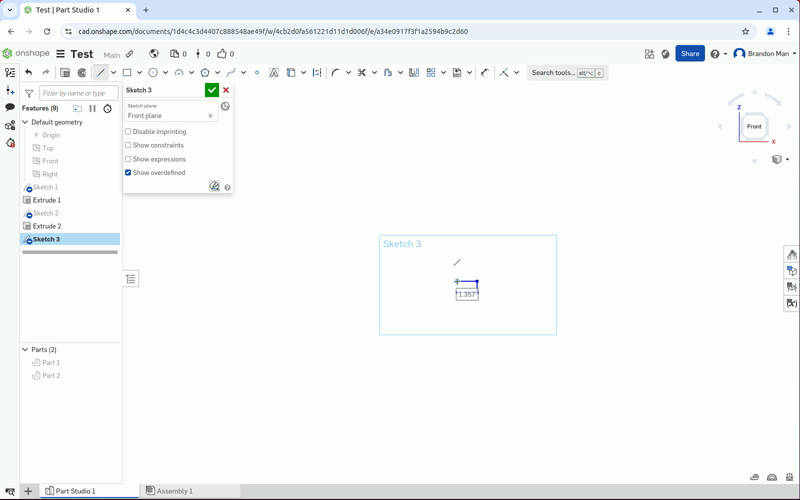
scroll(-6)
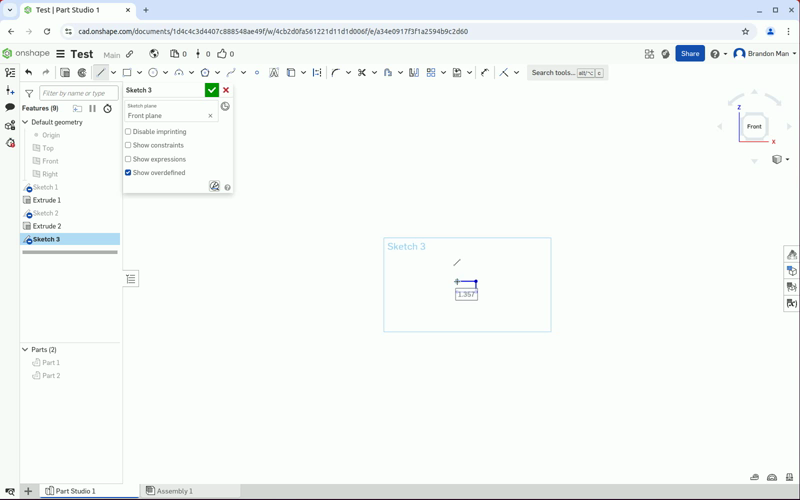
scroll(-6)
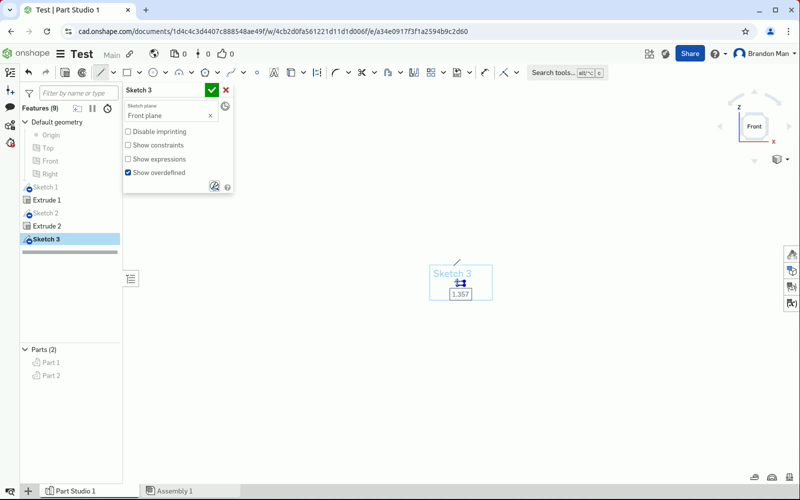
key_up(shift)
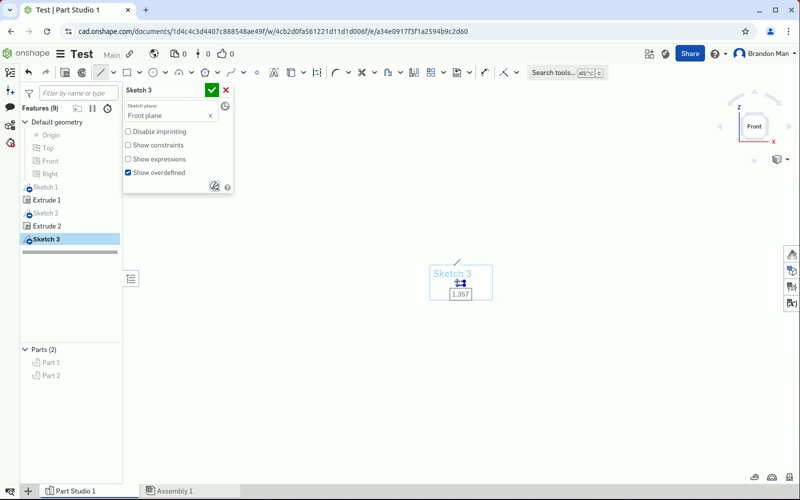
mouse_move(487, 281)
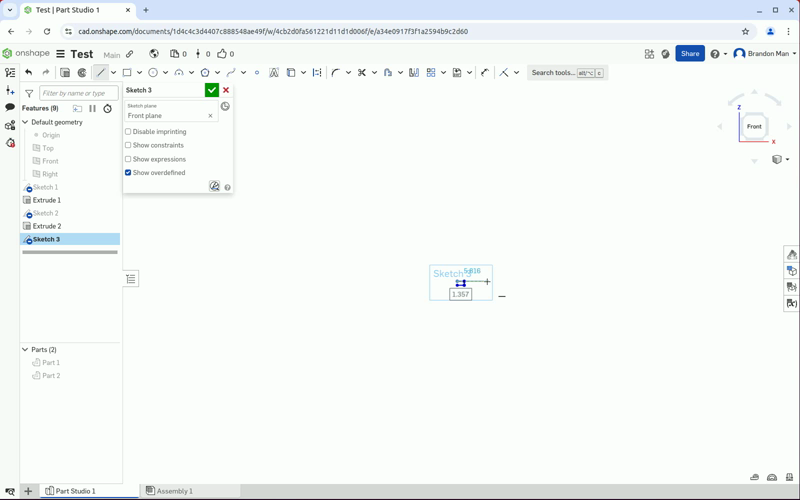
key_down(shift)
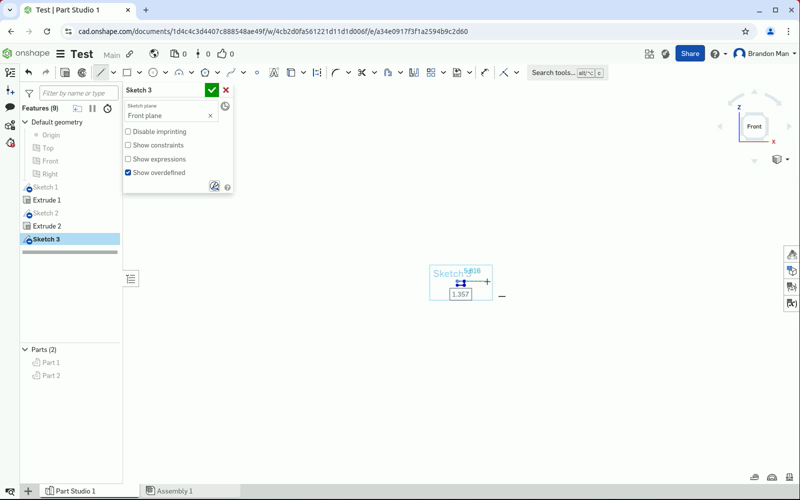
mouse_move(457, 285)
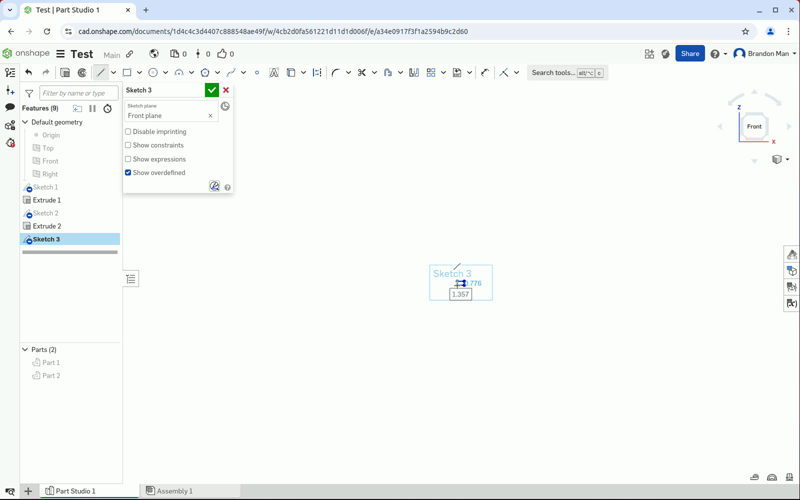
scroll(6)
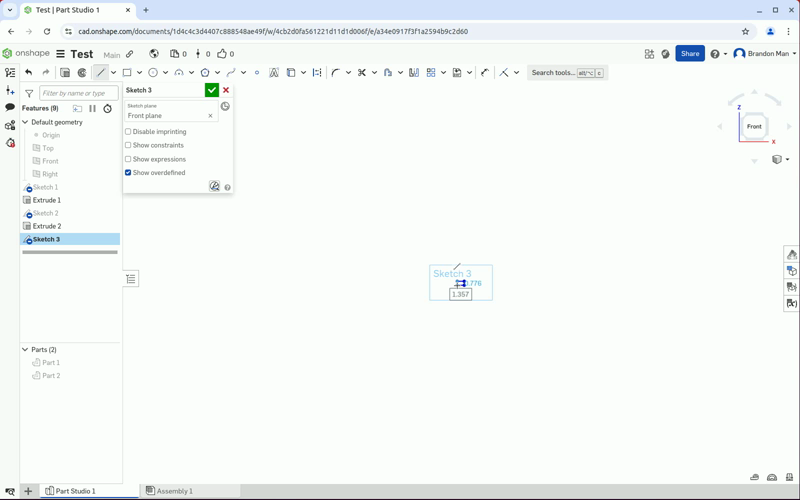
scroll(6)
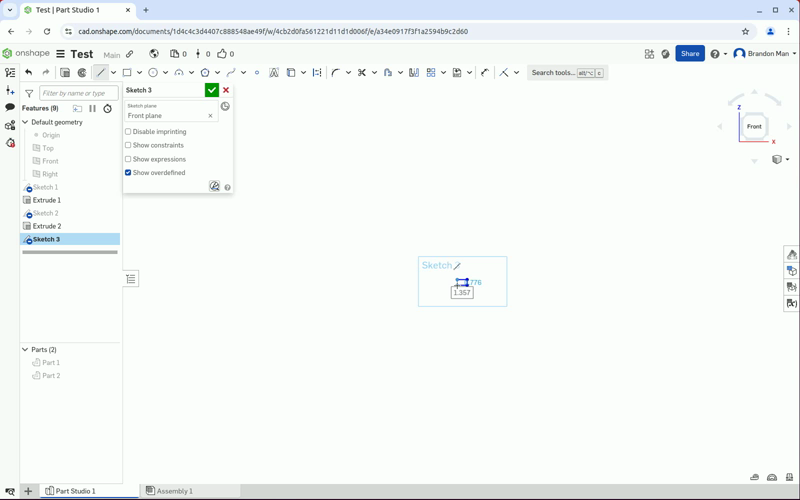
scroll(6)
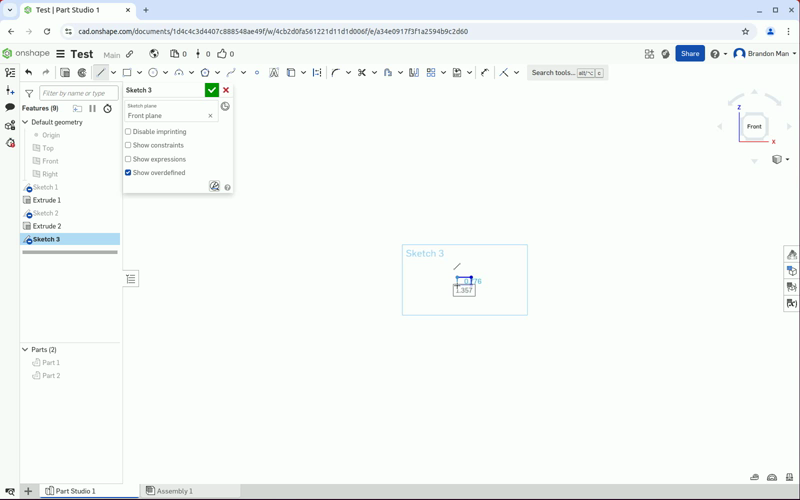
scroll(6)
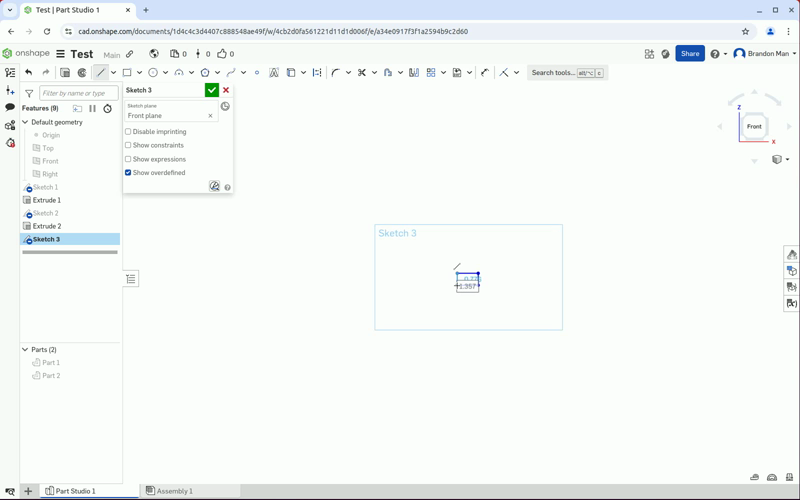
scroll(6)
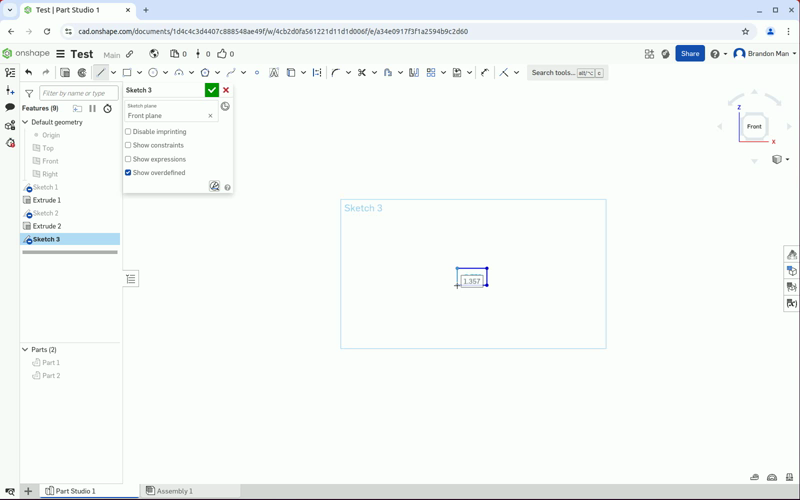
scroll(6)
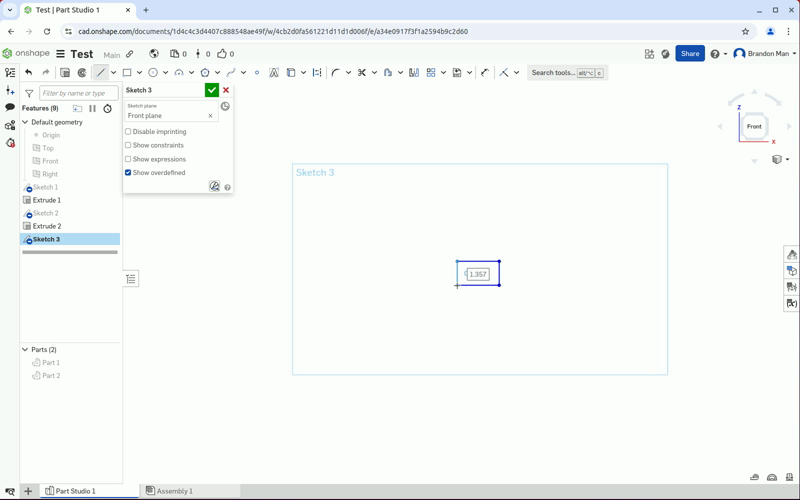
scroll(6)
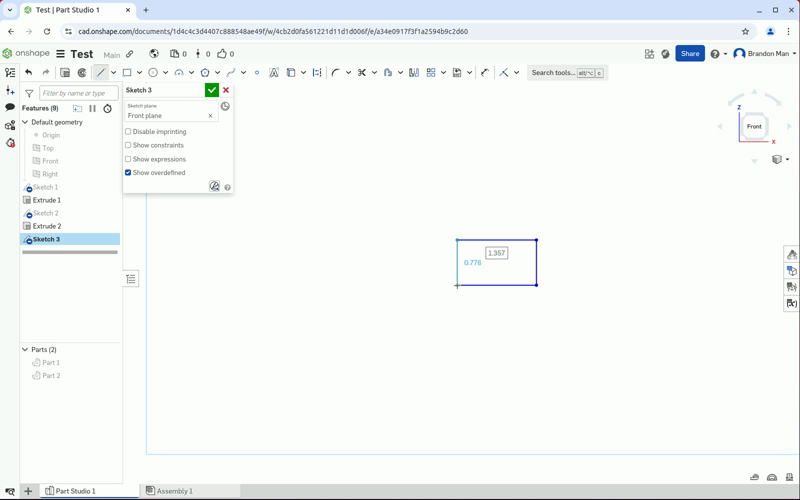
key_up(shift)
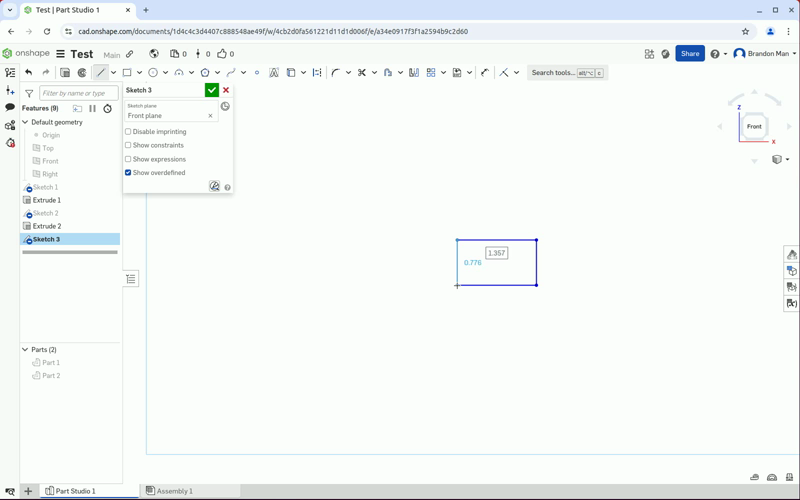
click(457, 285)
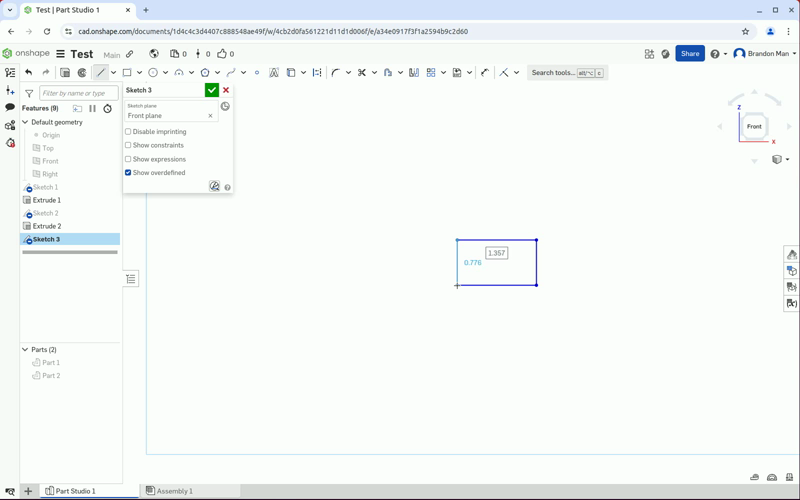
scroll(-6)
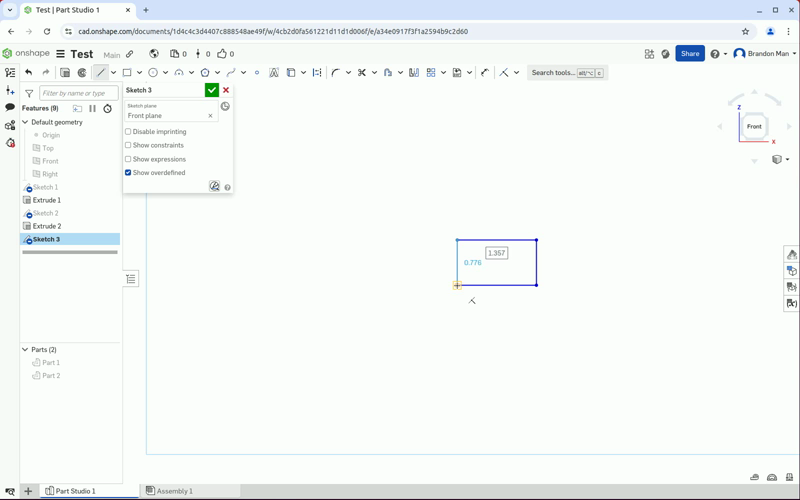
scroll(-6)
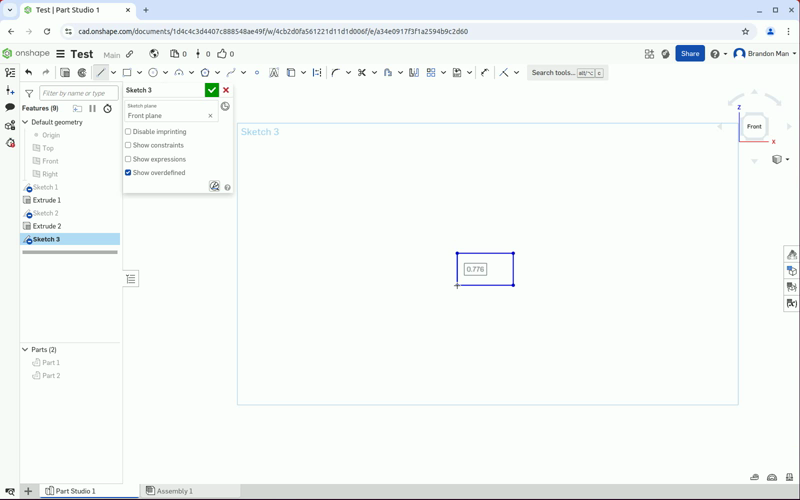
scroll(-6)
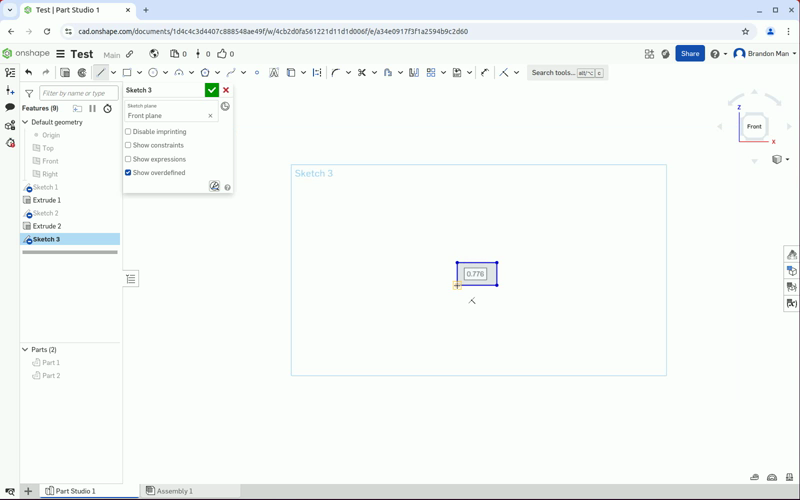
scroll(-6)
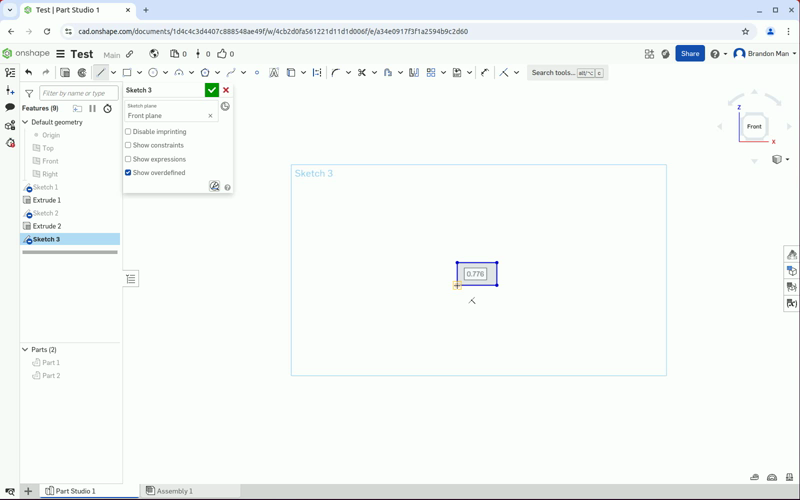
scroll(-6)
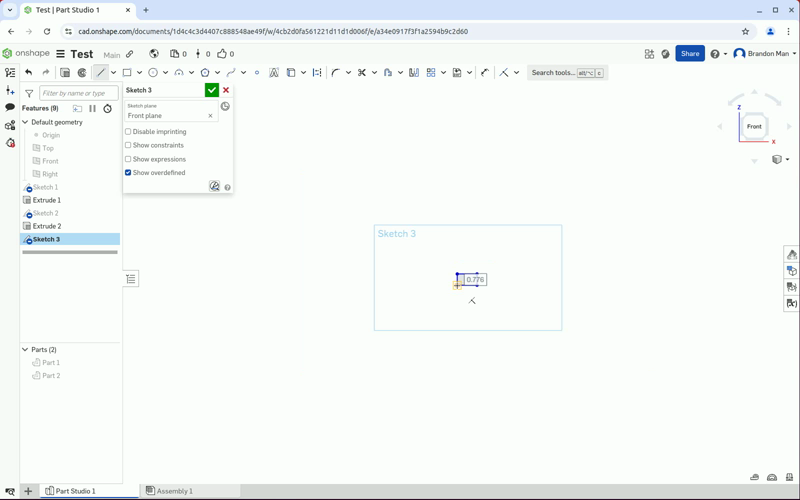
scroll(-6)
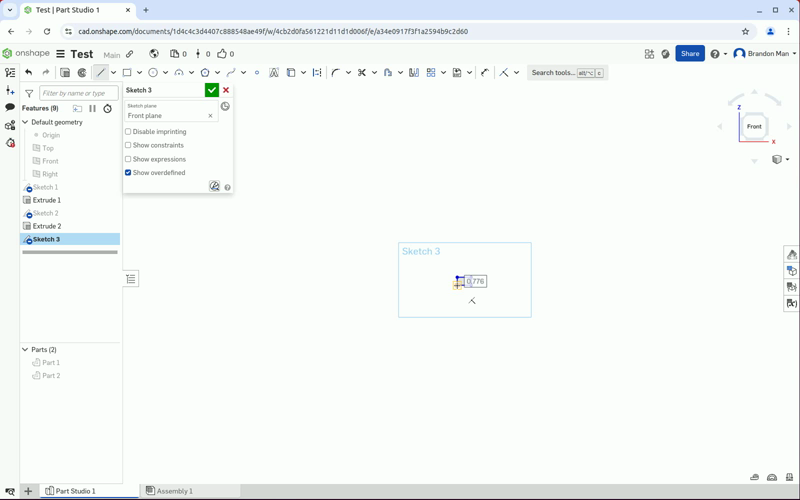
scroll(-6)
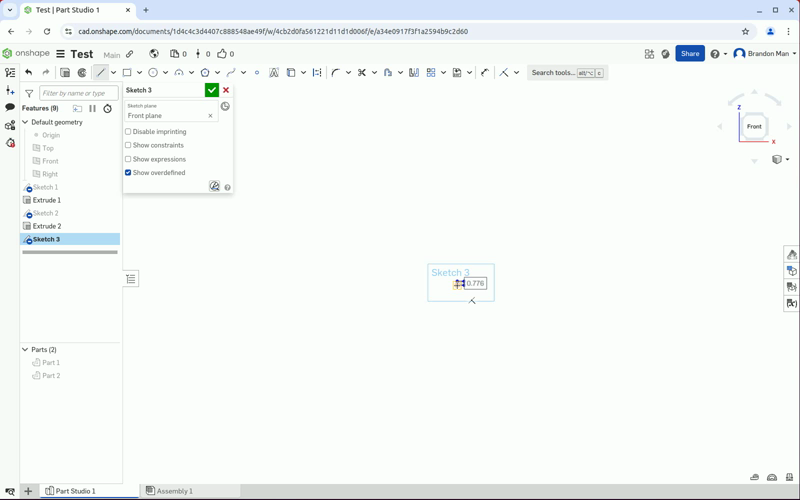
key(esc)
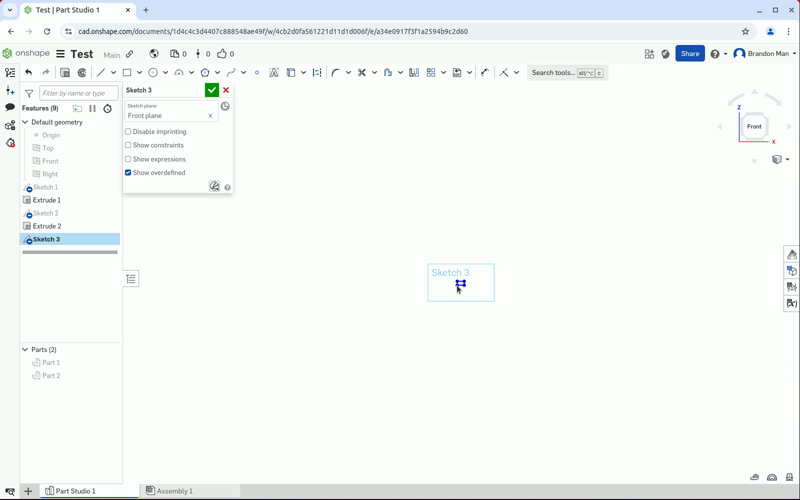
mouse_move(459, 281)
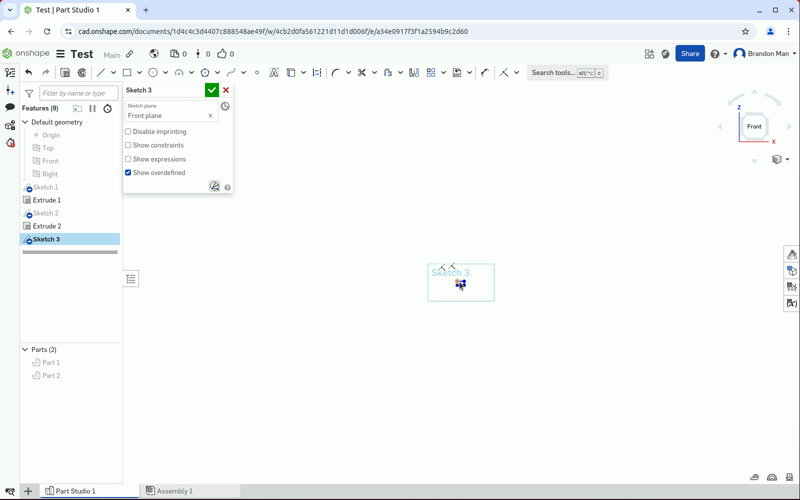
scroll(6)
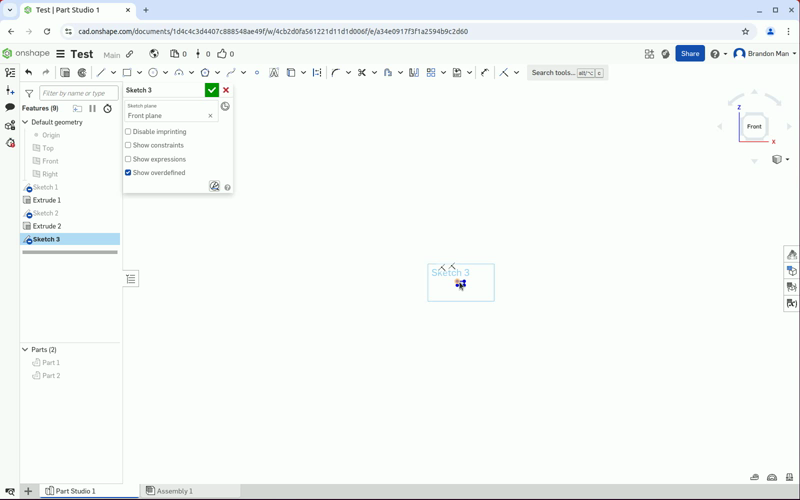
scroll(6)
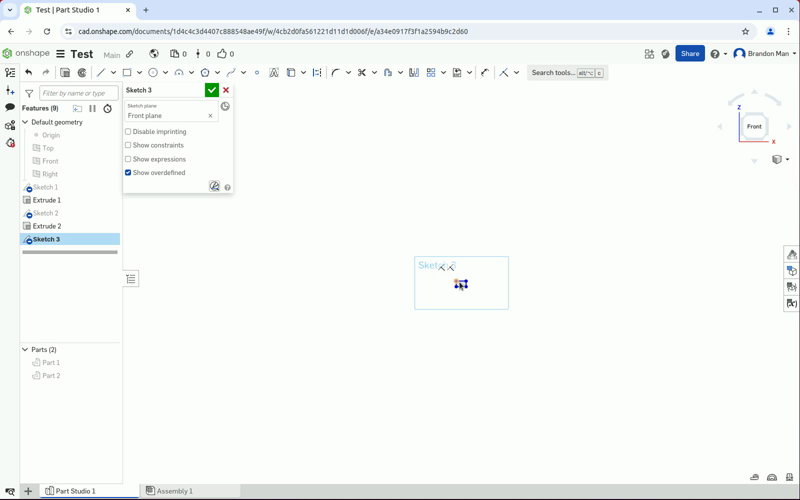
scroll(6)
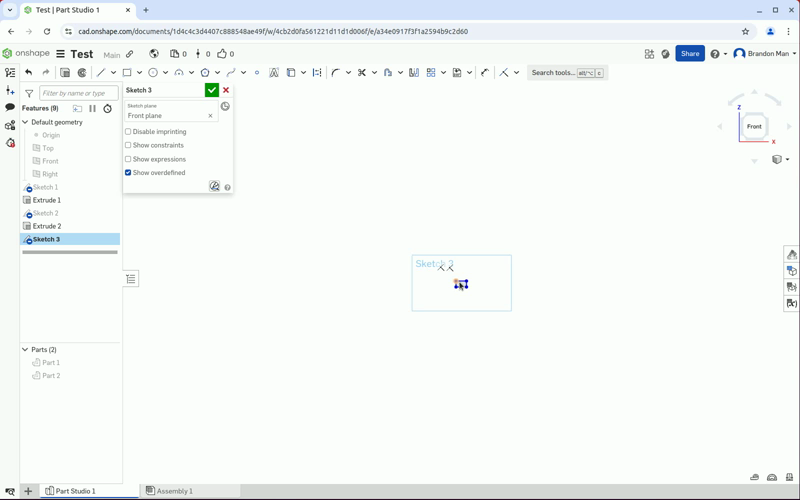
scroll(6)
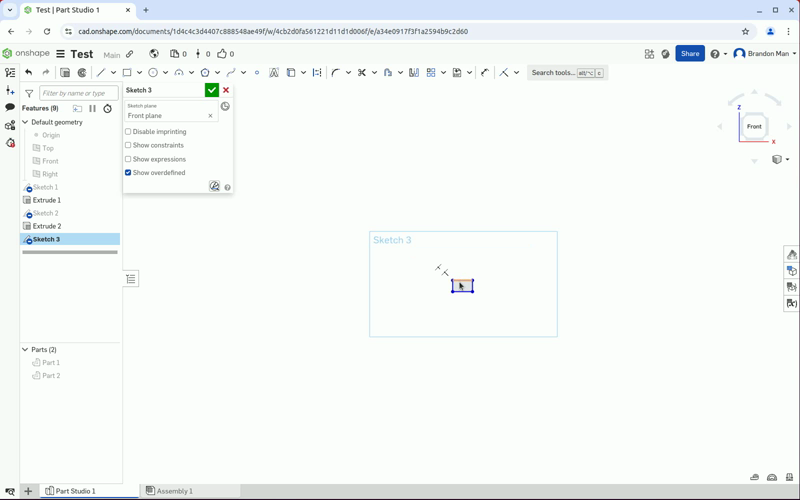
scroll(6)
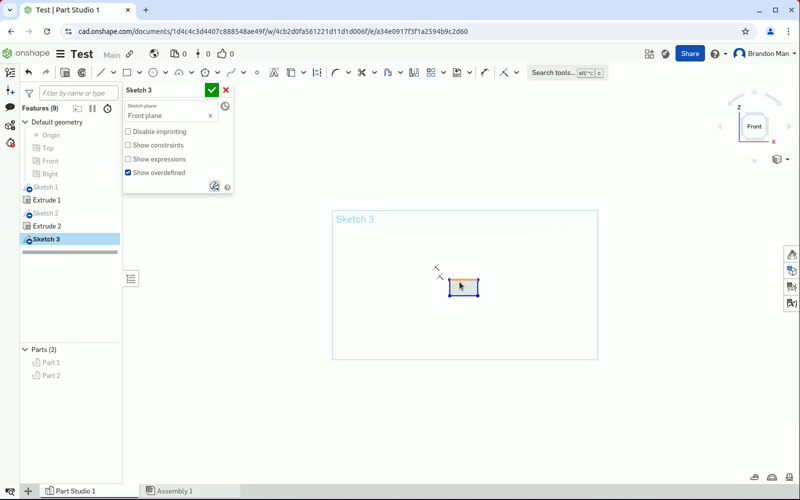
scroll(6)
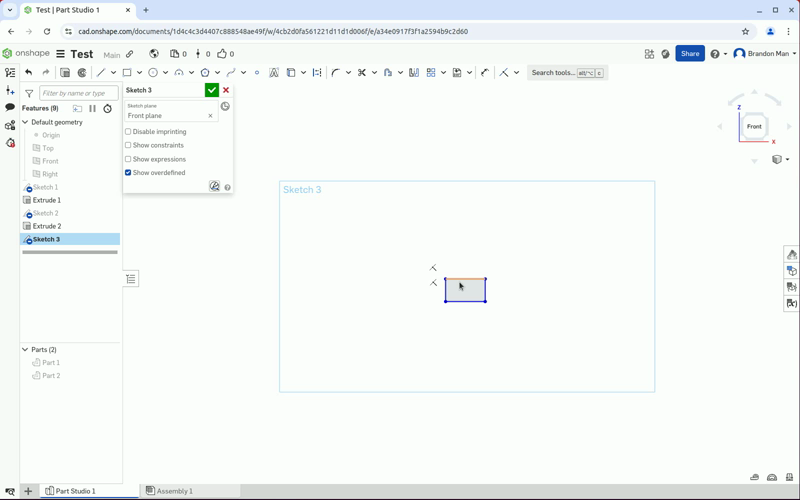
scroll(6)
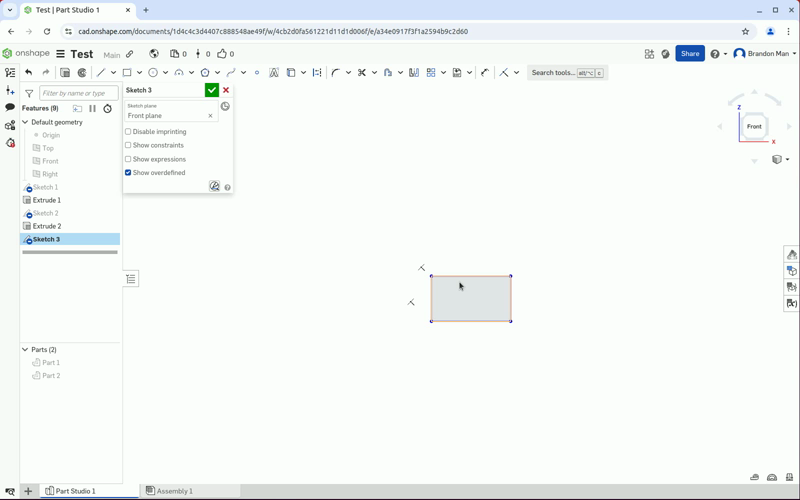
click(459, 281)
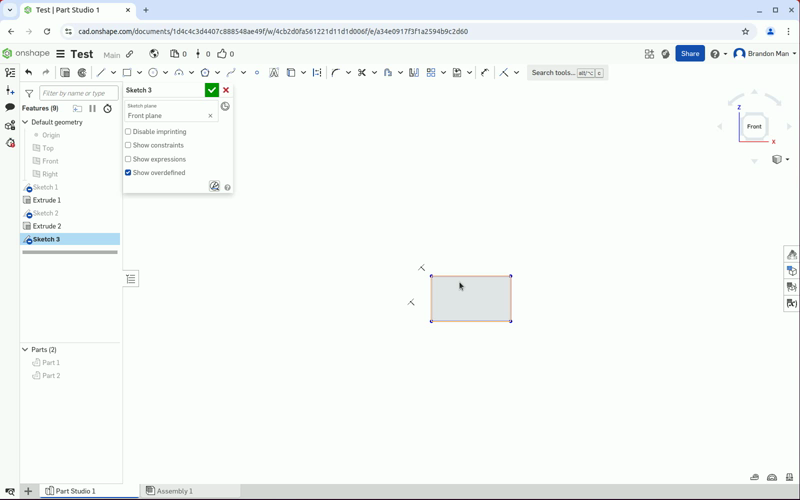
scroll(-6)
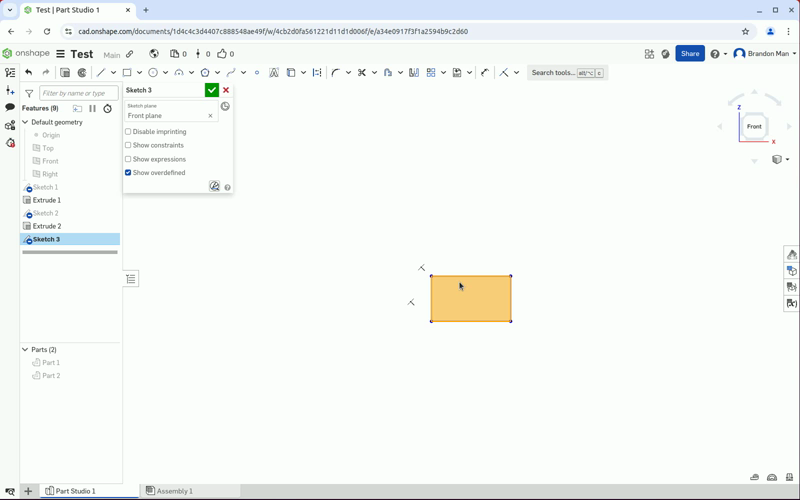
scroll(-6)
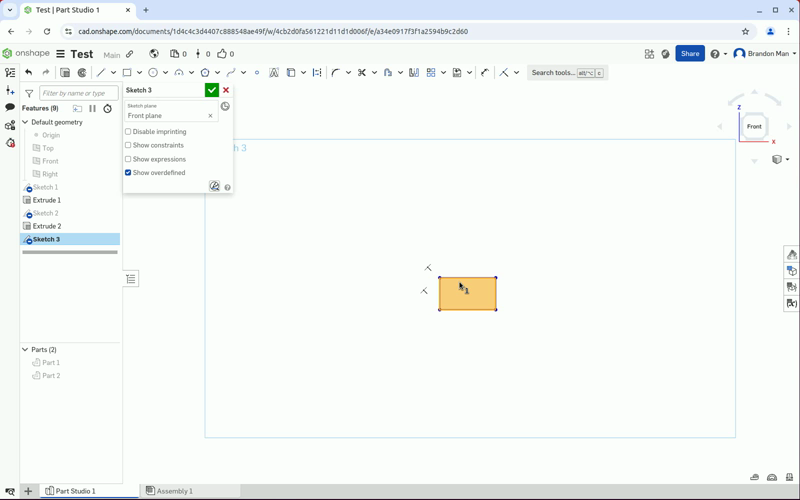
scroll(-6)
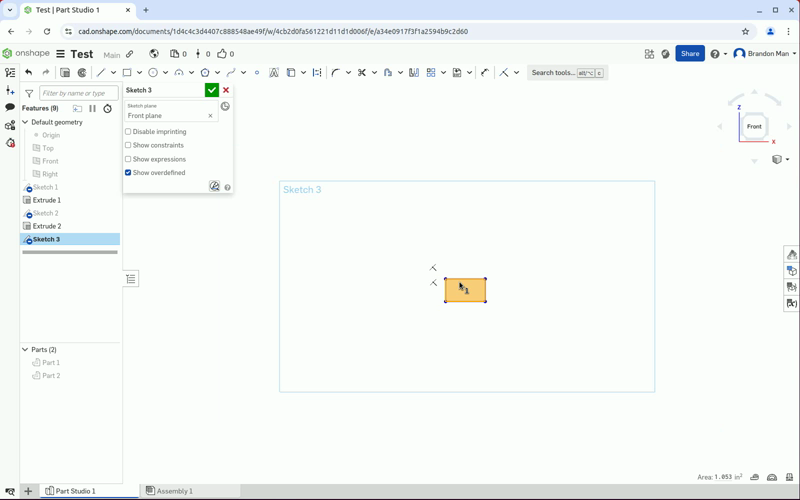
scroll(-6)
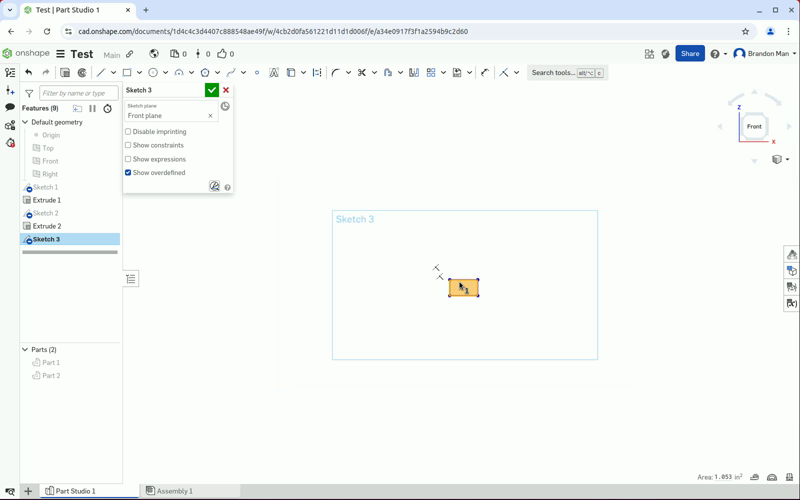
scroll(-6)
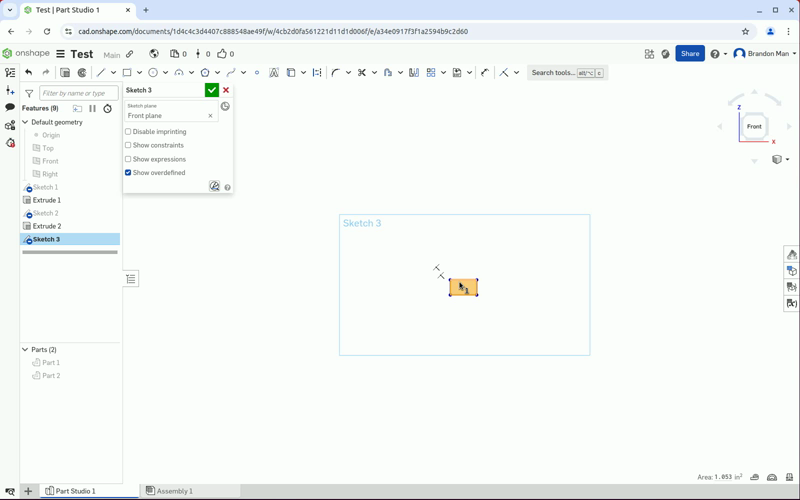
scroll(-6)
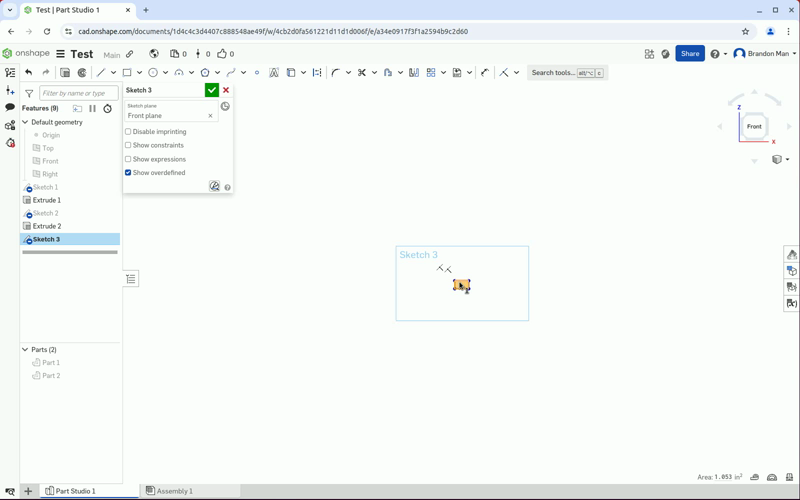
scroll(-6)
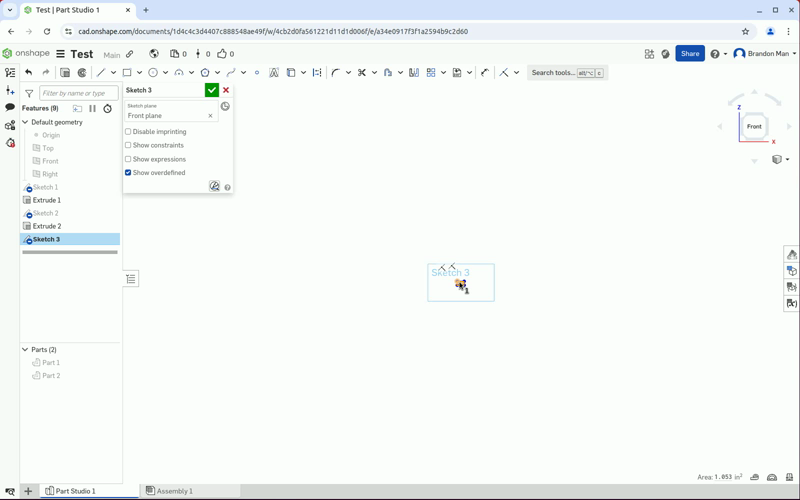
mouse_move(73, 352)
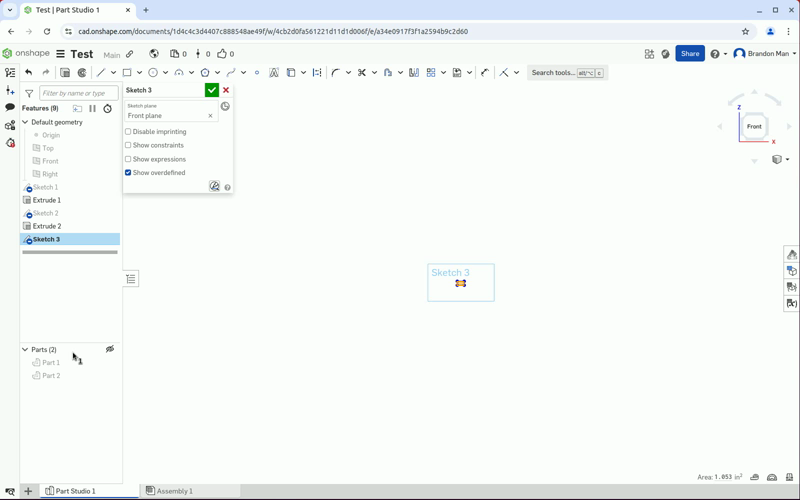
key(shift+y)
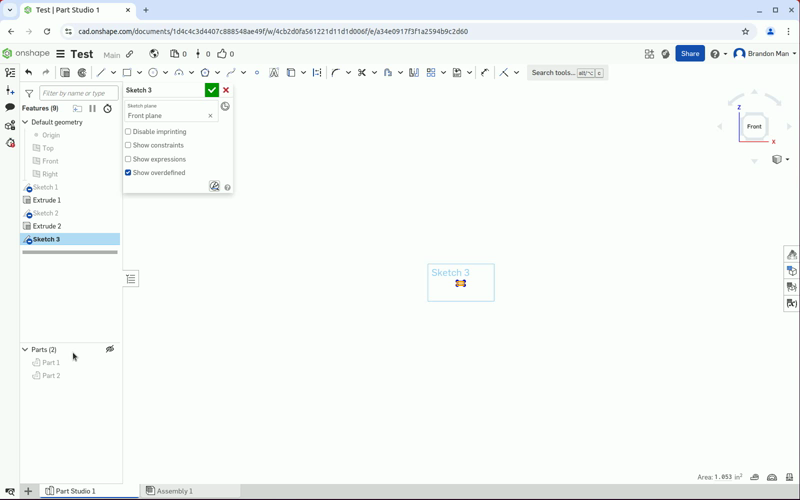
key(shift+e)
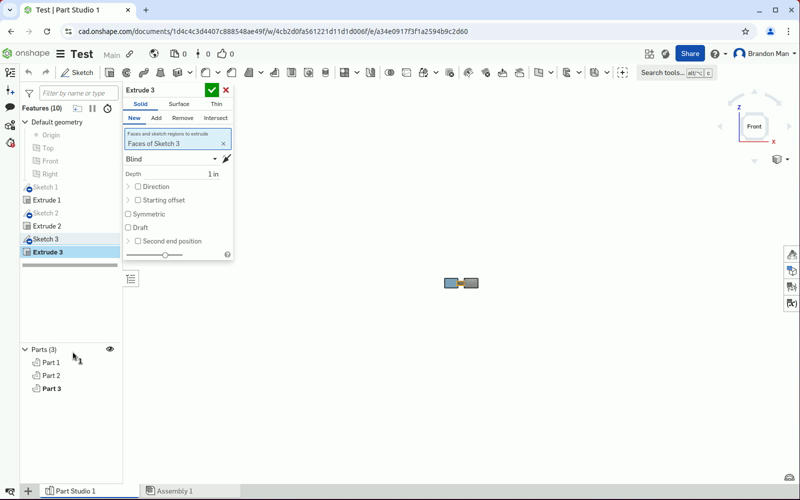
mouse_move(143, 106)
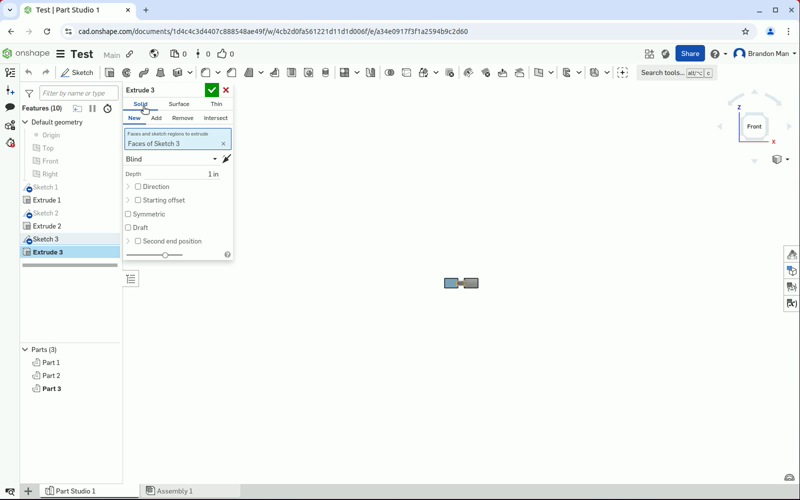
click(143, 106)
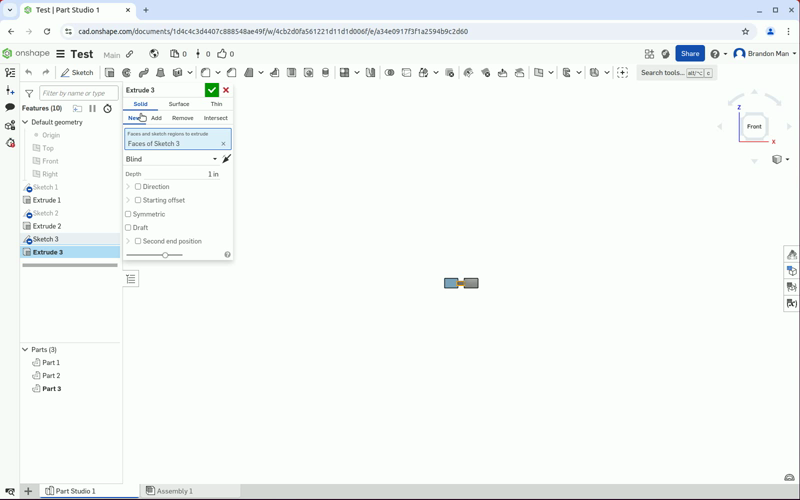
mouse_move(137, 120)
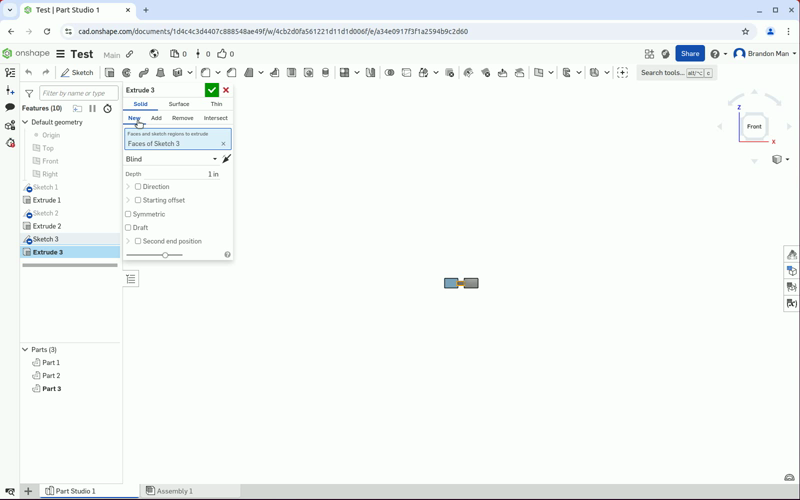
click(137, 120)
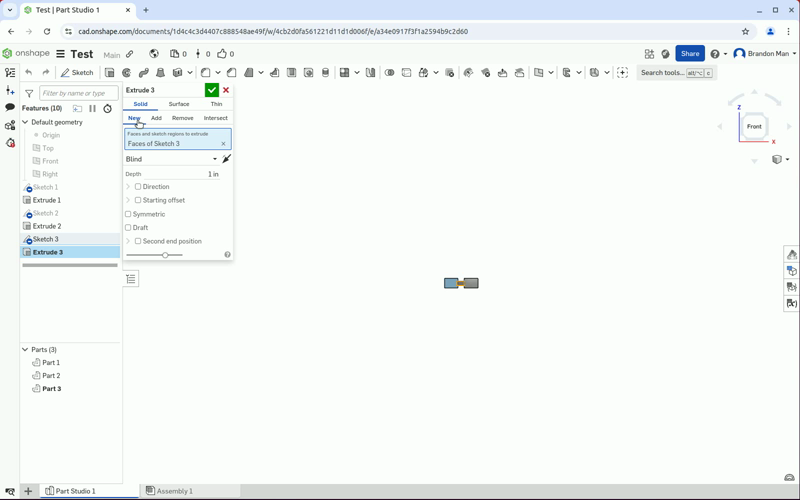
key(tab, 4)
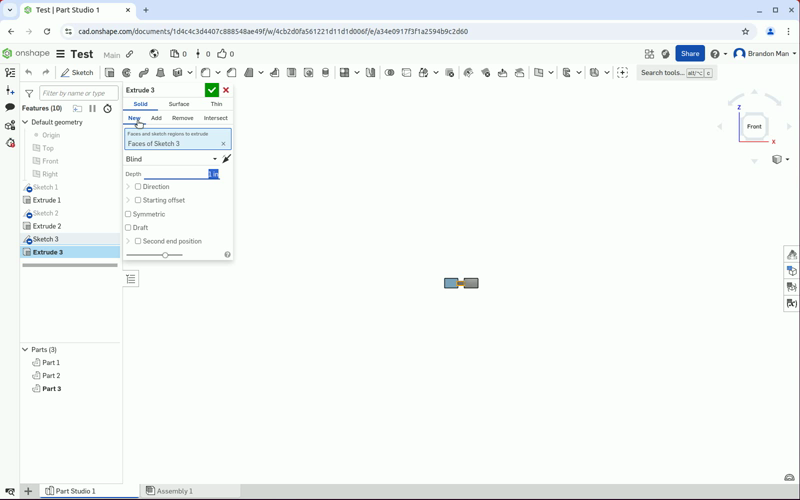
text(-0.482)
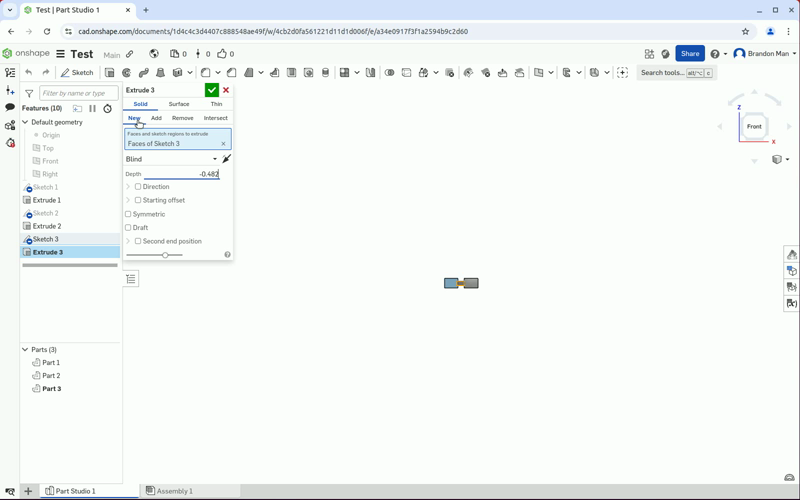
key(tab, 3)
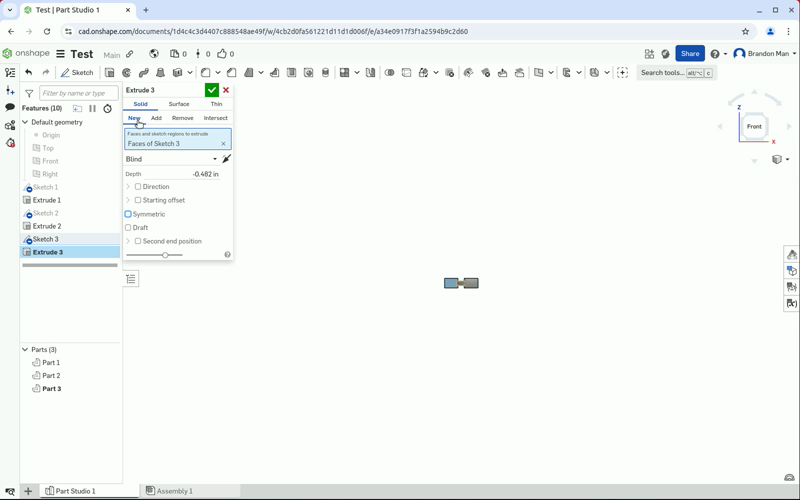
key(space)
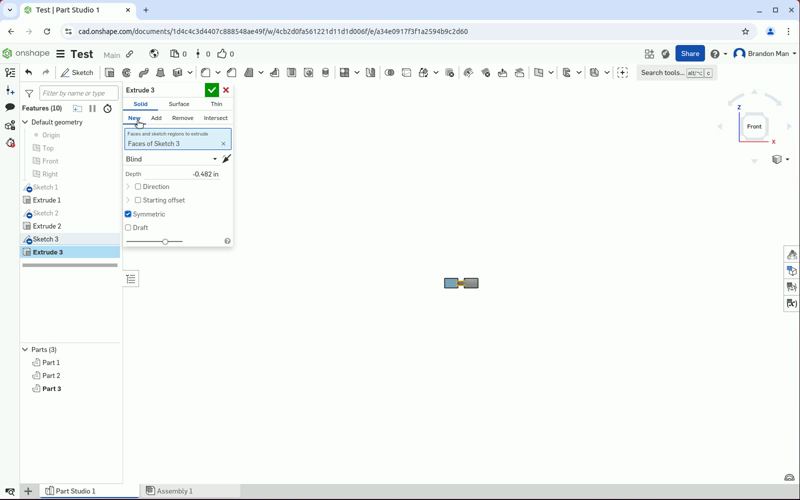
key(enter)
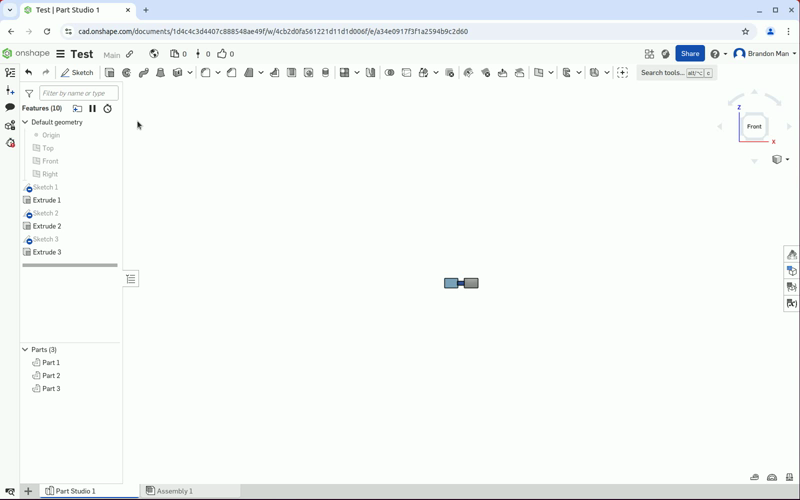
key(shift+h)
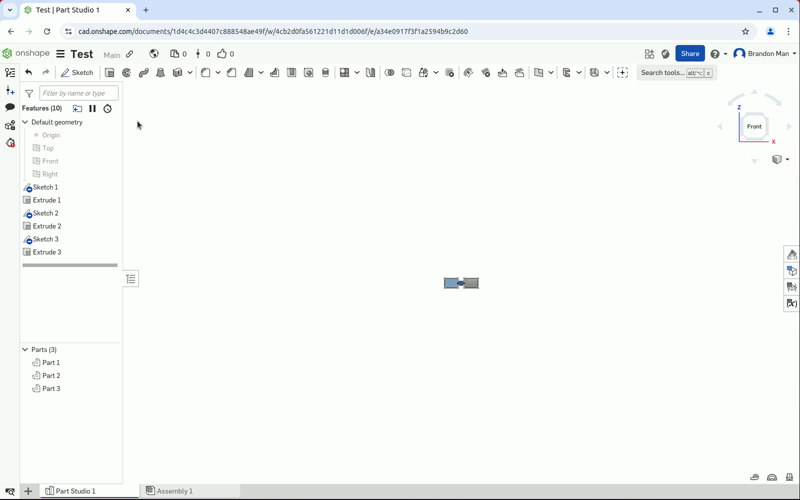
key(shift+h)
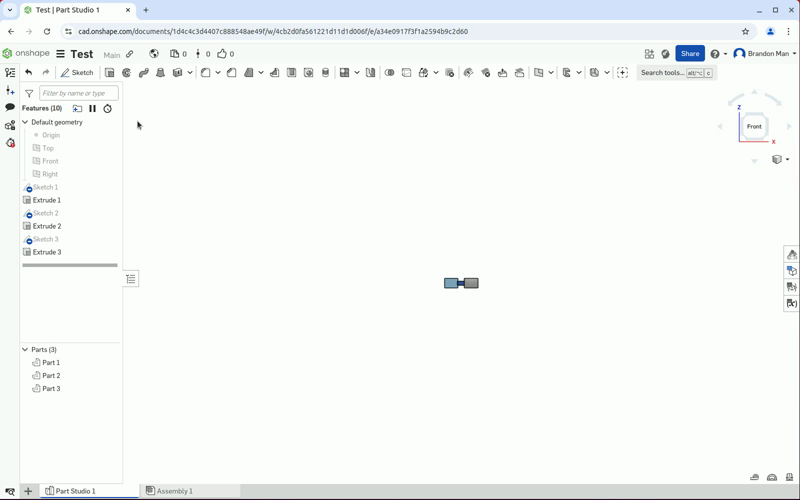
mouse_move(73, 189)
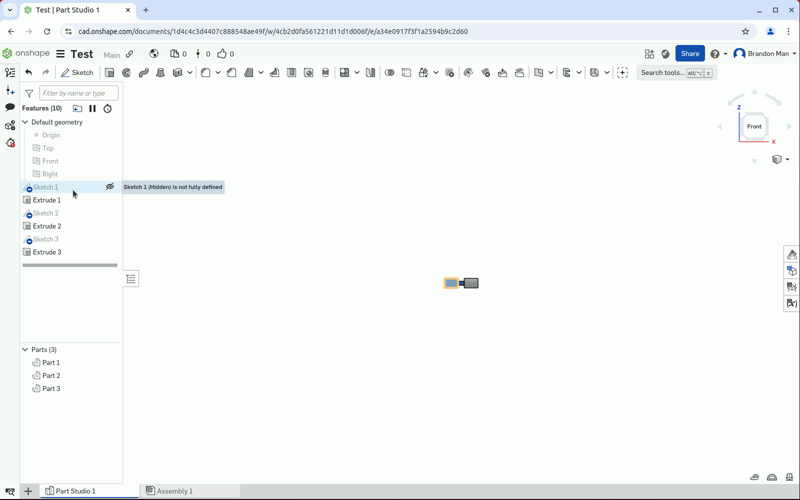
click(73, 189)
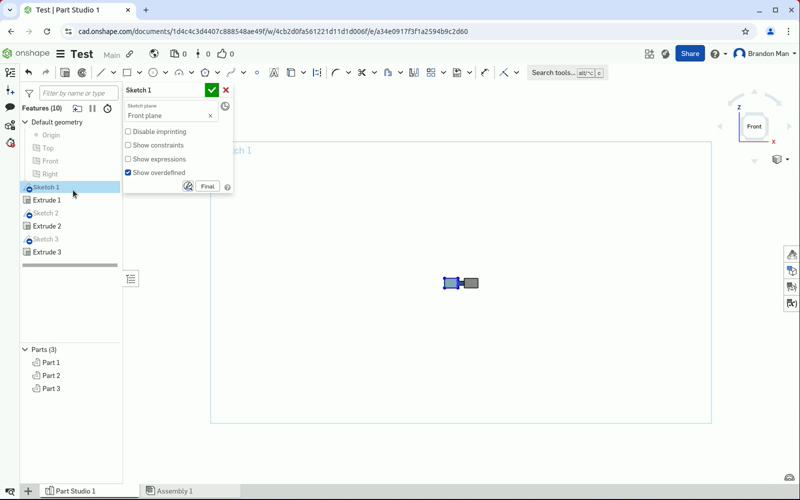
mouse_move(229, 92)
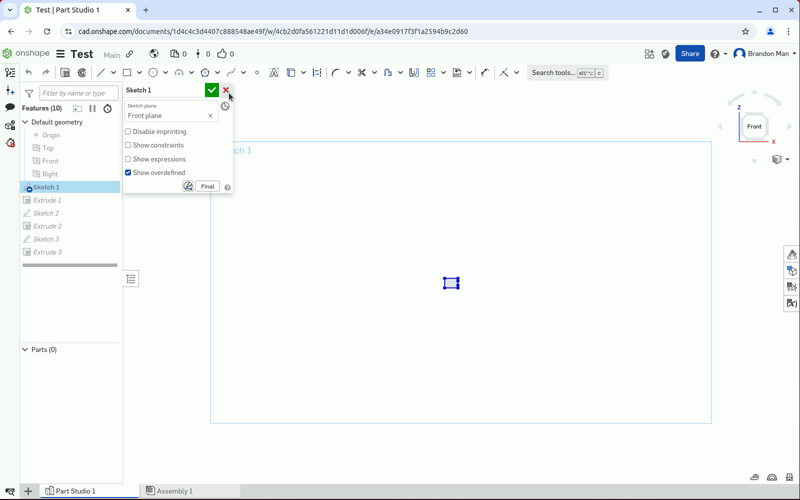
click(229, 92)
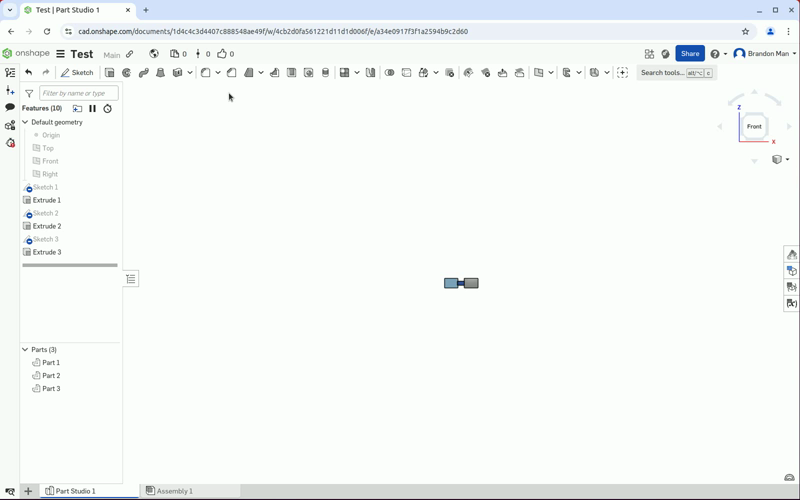
mouse_move(73, 352)
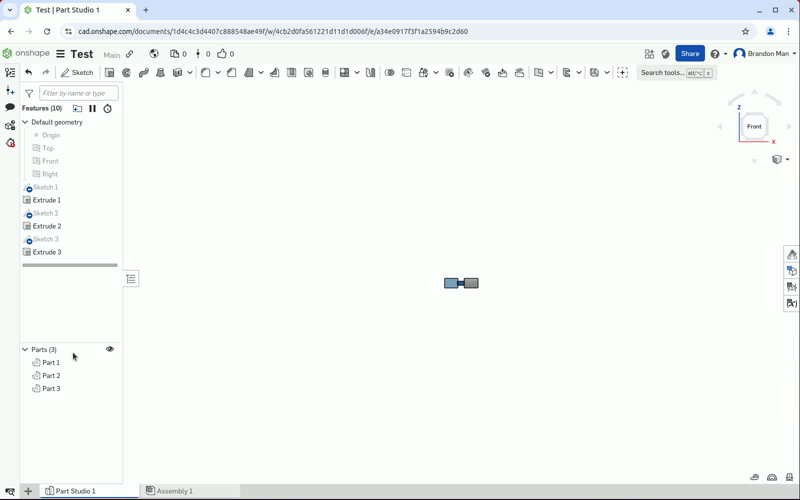
key(y)
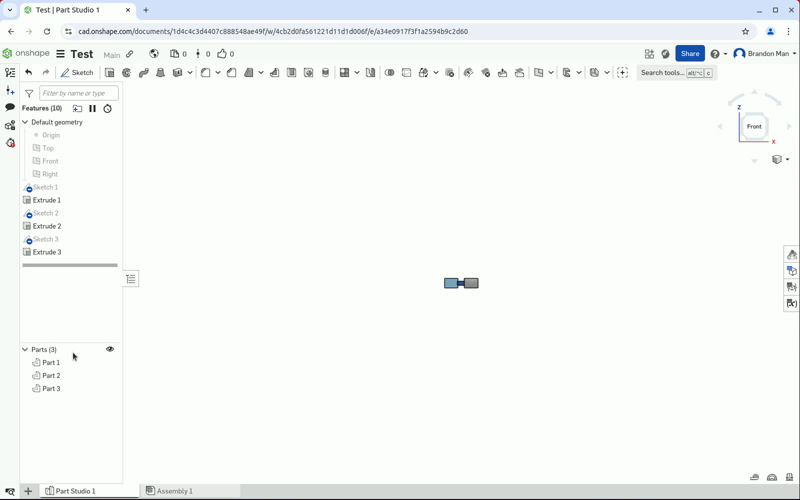
key(shift+p)
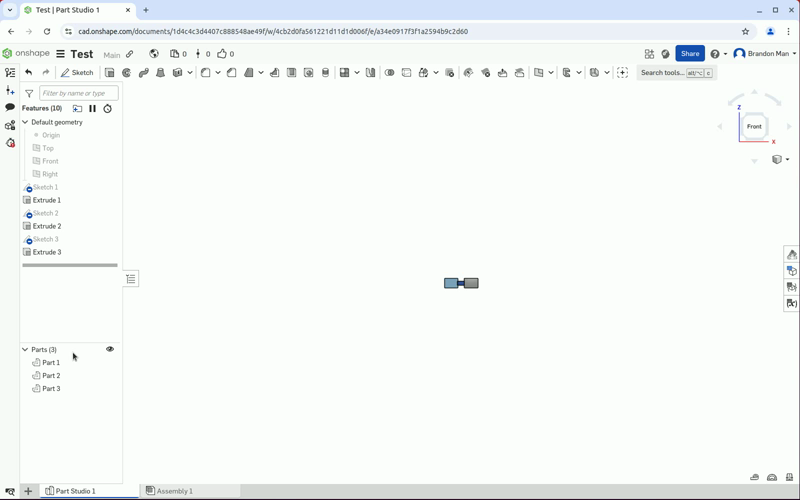
key(space)
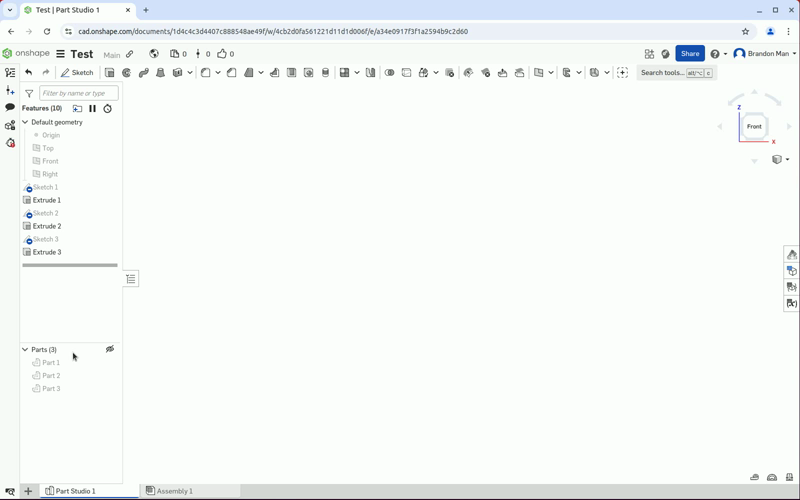
key_down(shift)
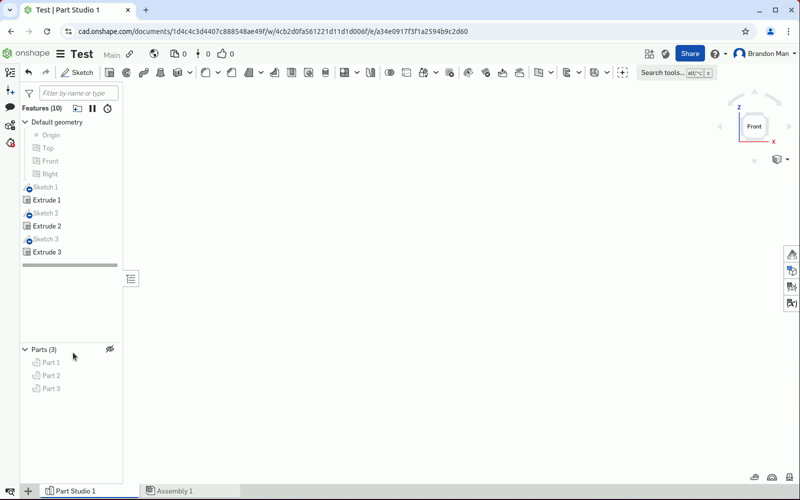
key(down)
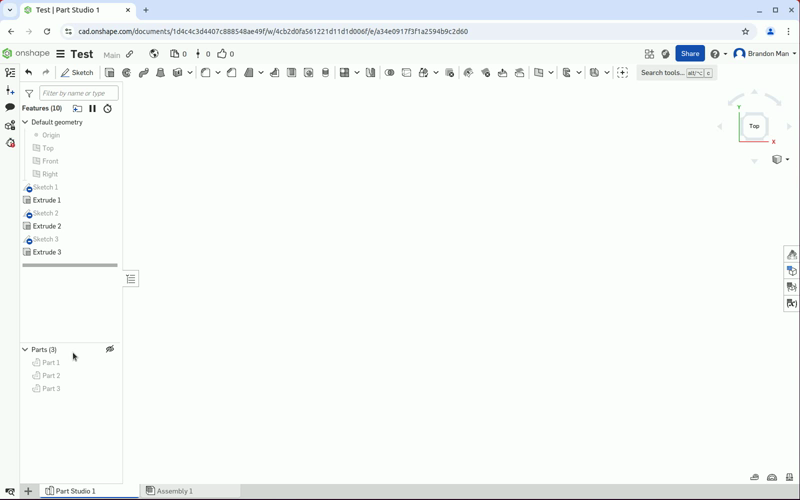
key_up(shift)
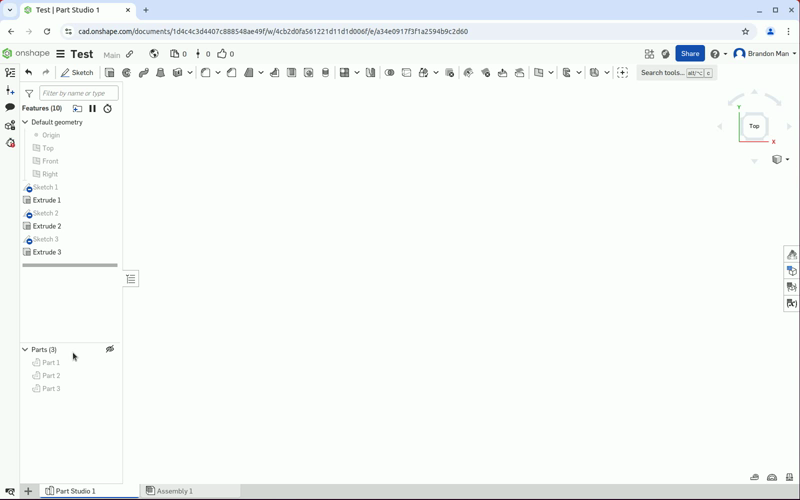
mouse_move(73, 352)
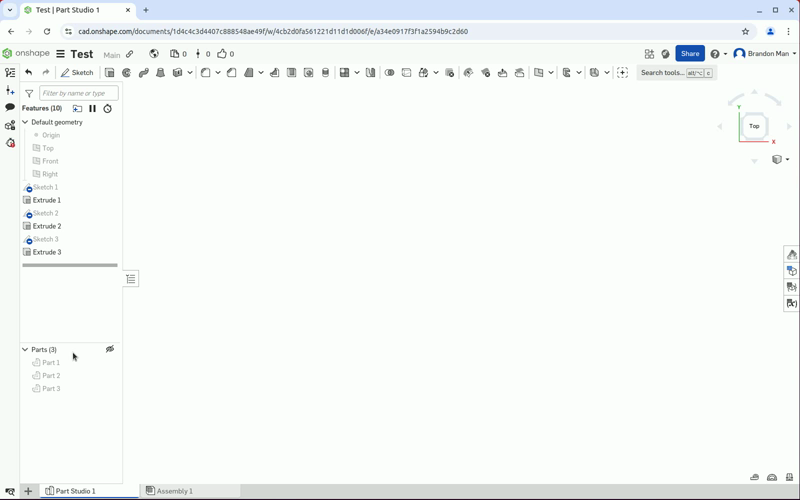
key(shift+y)
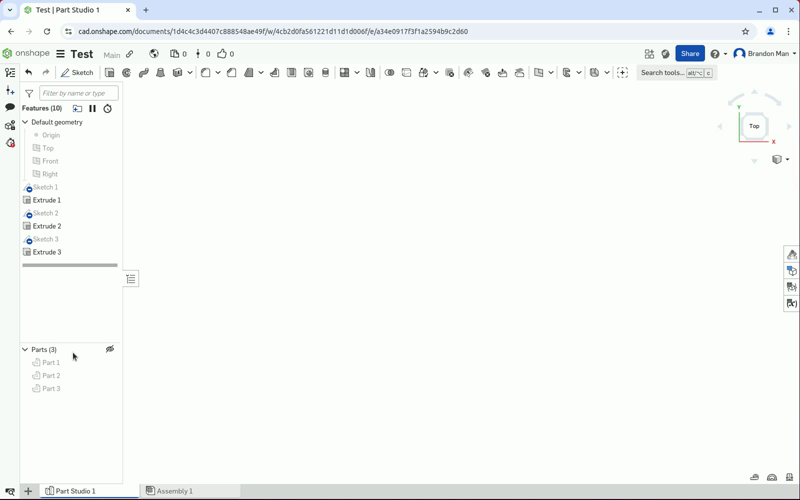
key(shift+s)
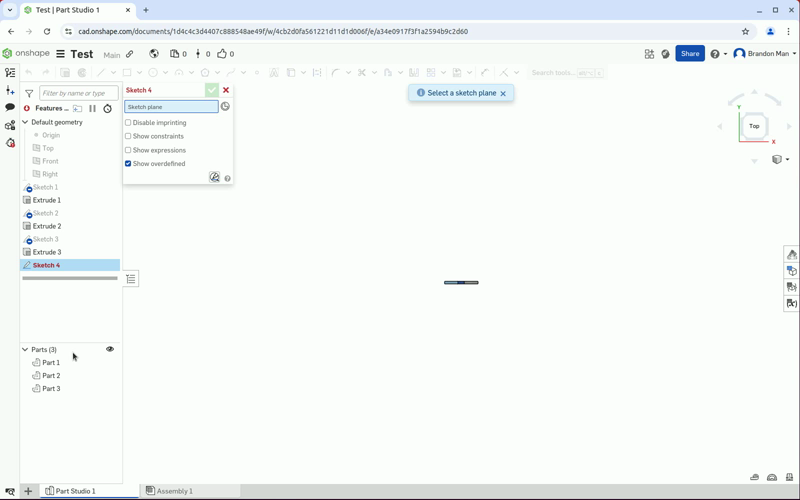
mouse_move(73, 150)
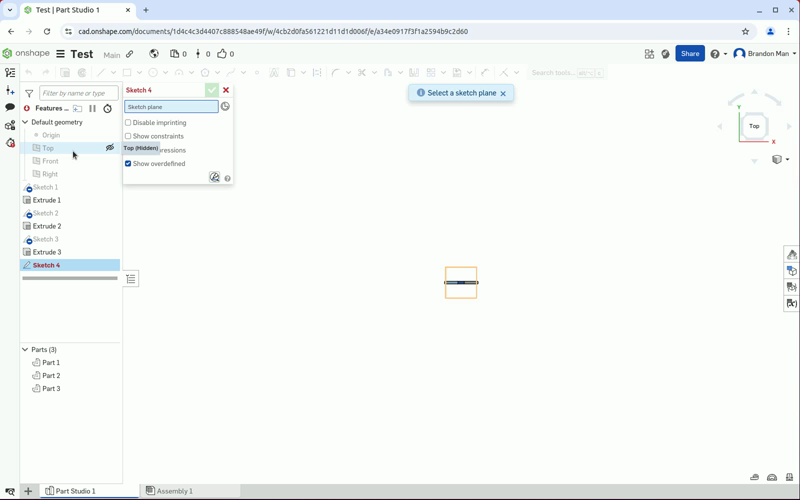
click(73, 150)
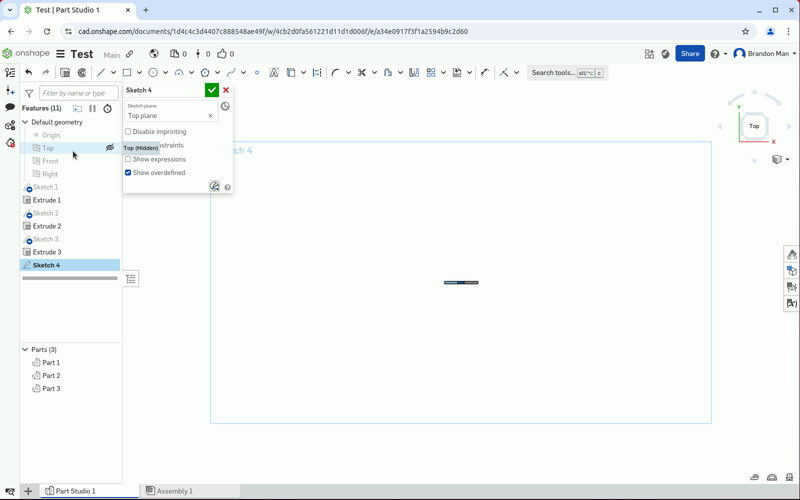
mouse_move(73, 352)
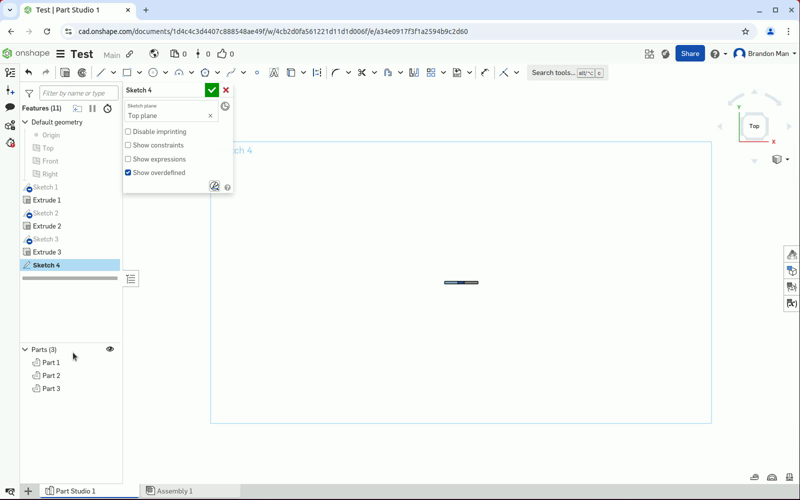
key(y)
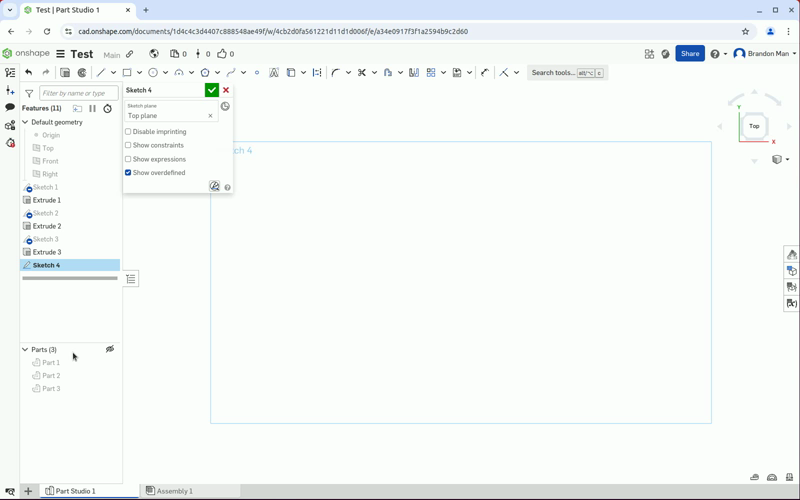
key(c)
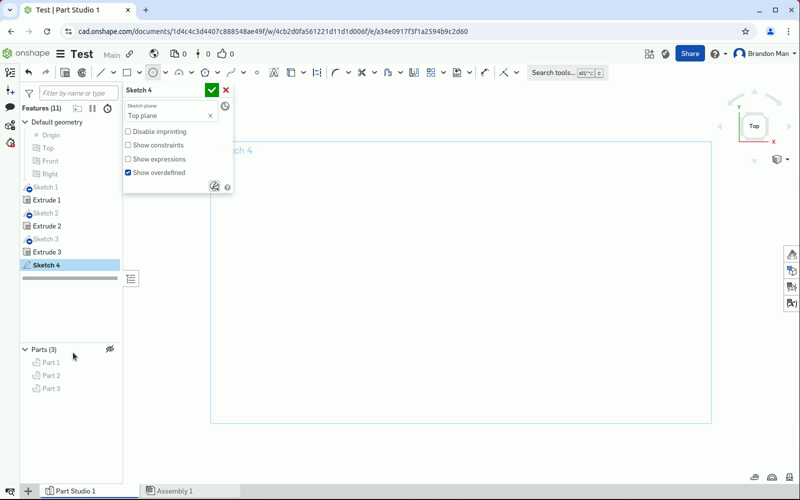
key_down(shift)
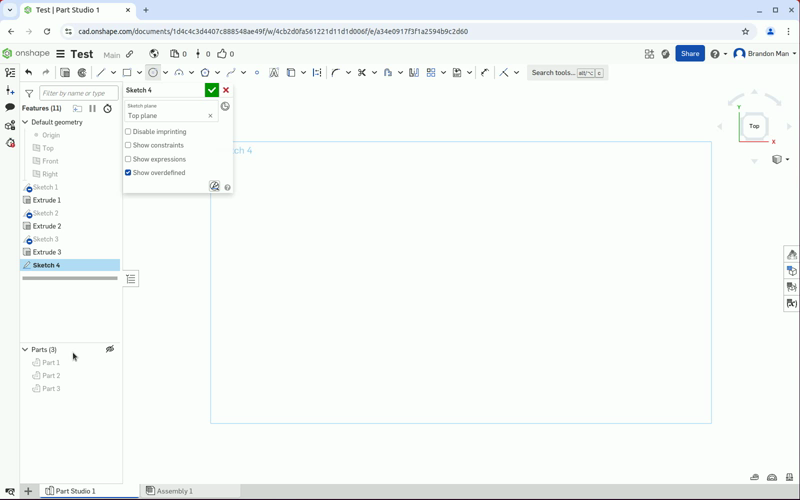
mouse_move(460, 282)
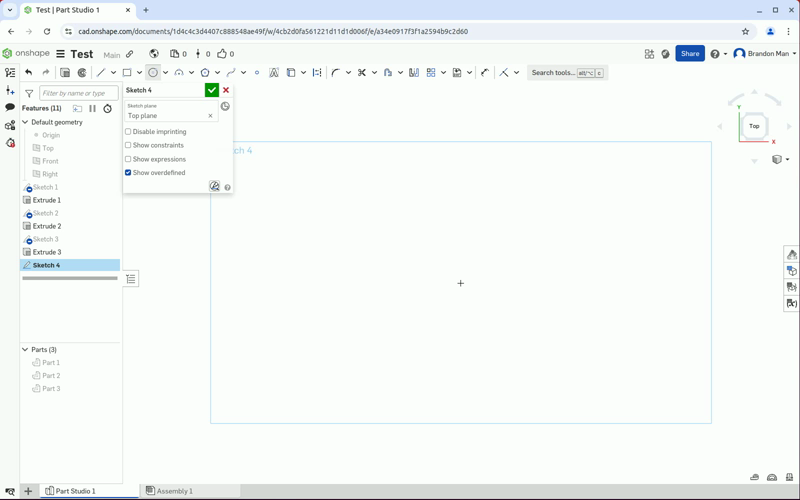
click(460, 282)
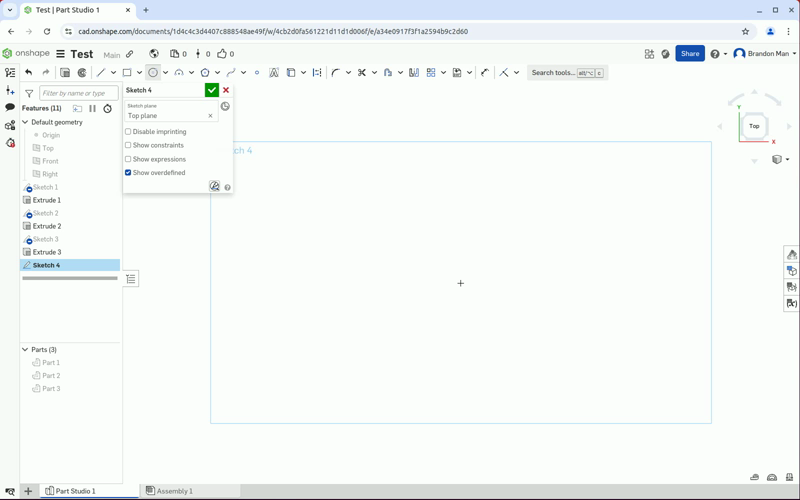
key_up(shift)
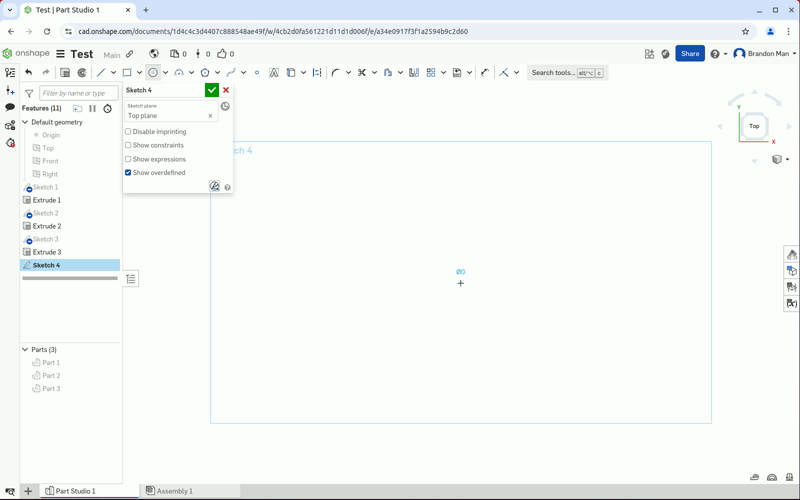
mouse_move(463, 282)
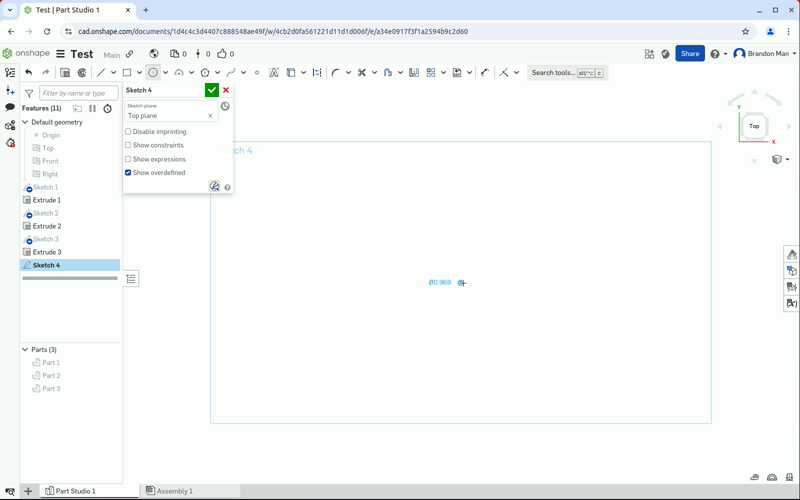
scroll(6)
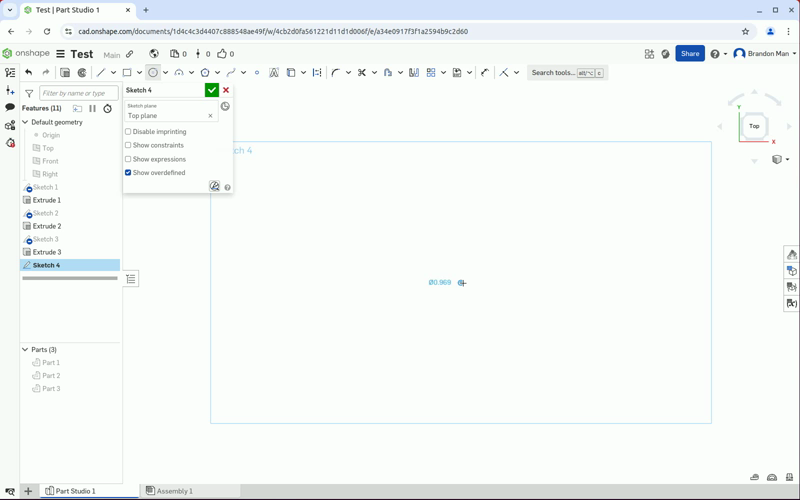
scroll(6)
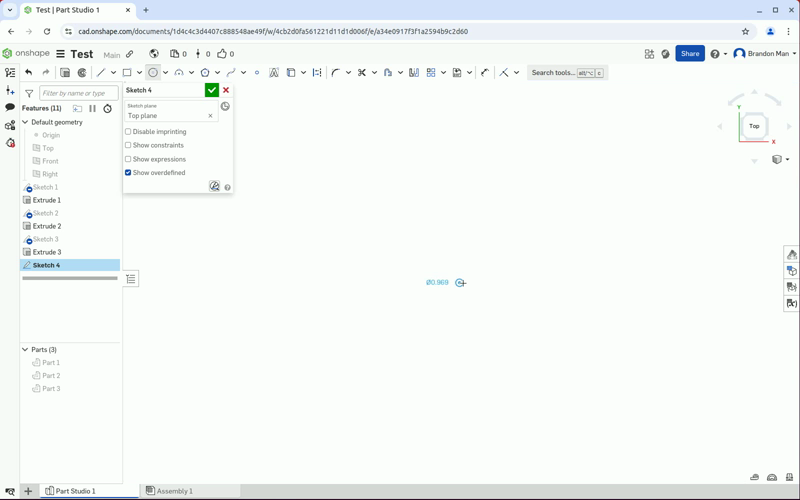
scroll(6)
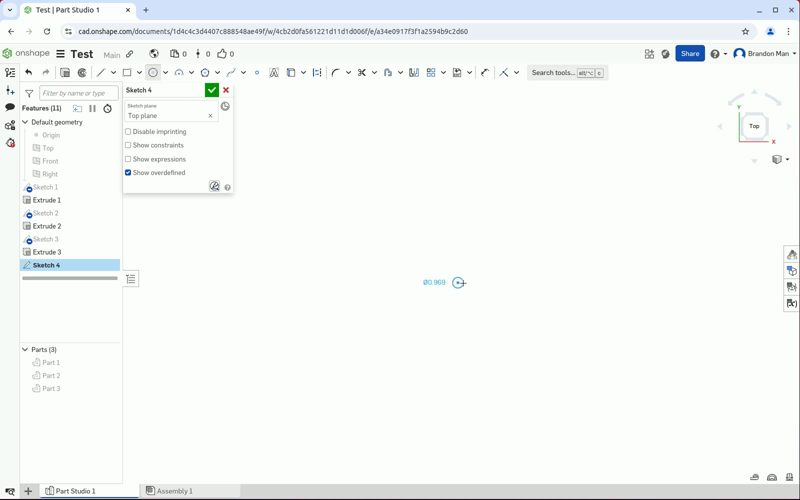
scroll(6)
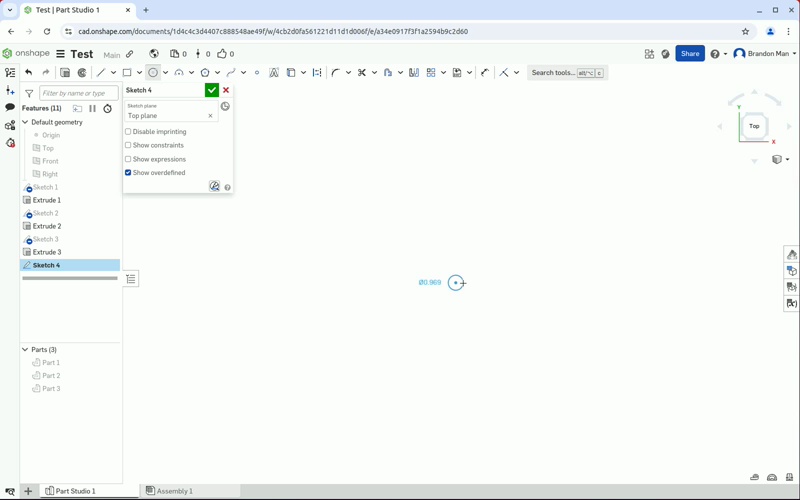
scroll(6)
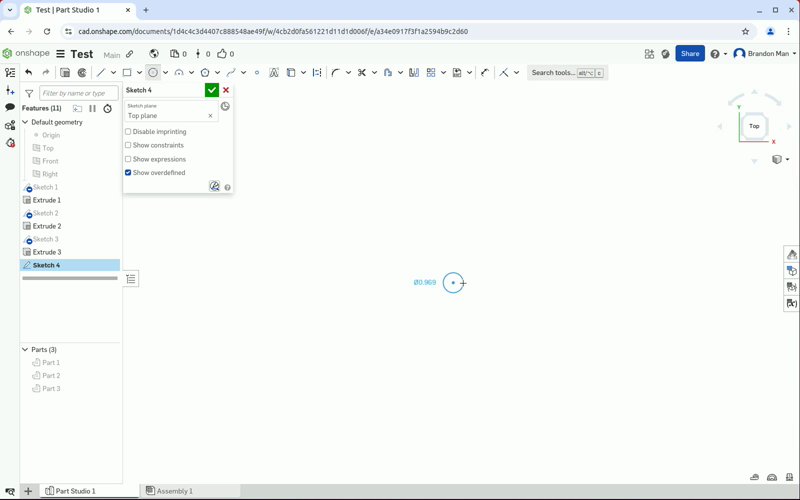
scroll(6)
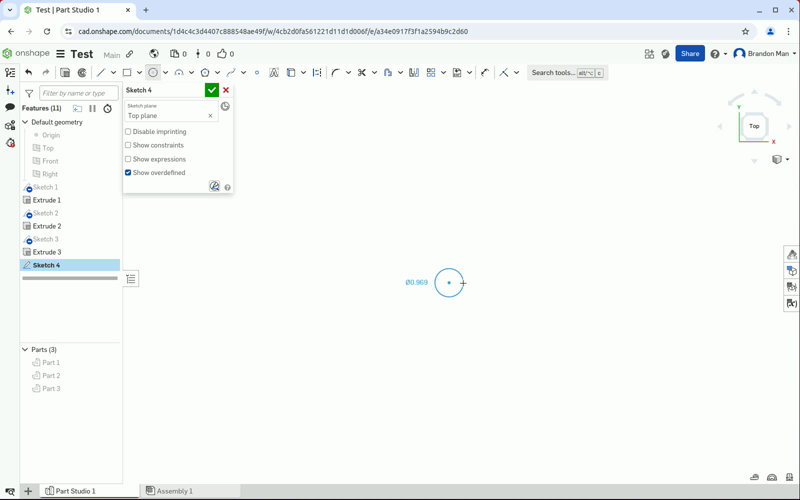
scroll(6)
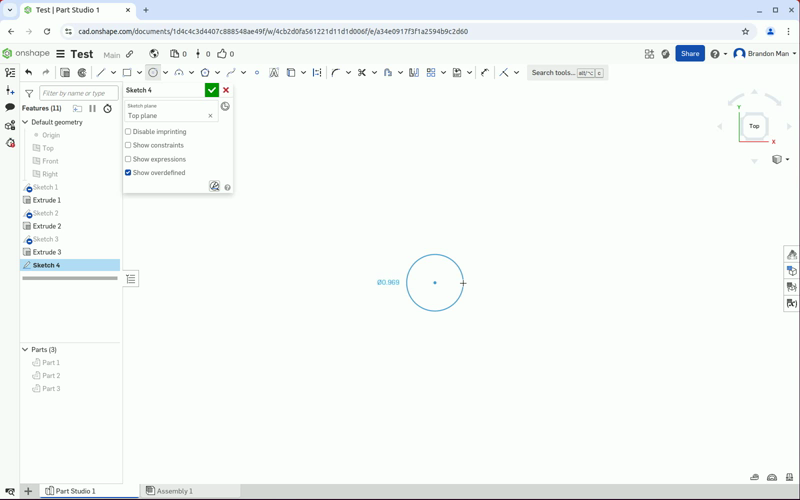
click(463, 282)
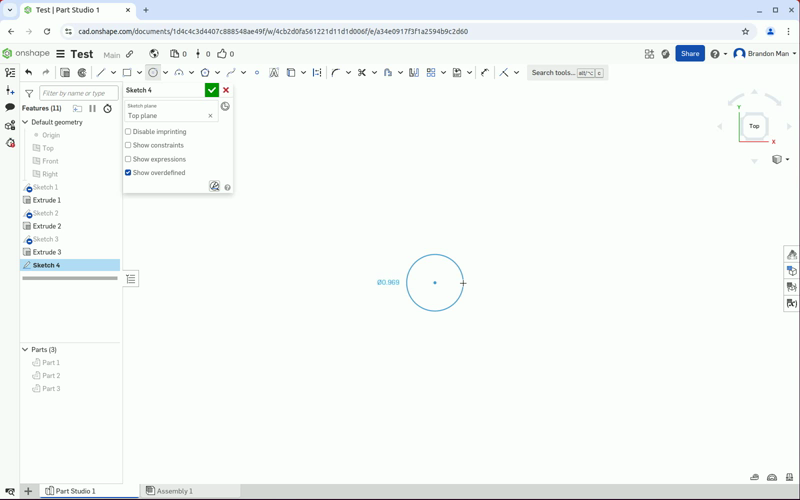
scroll(-6)
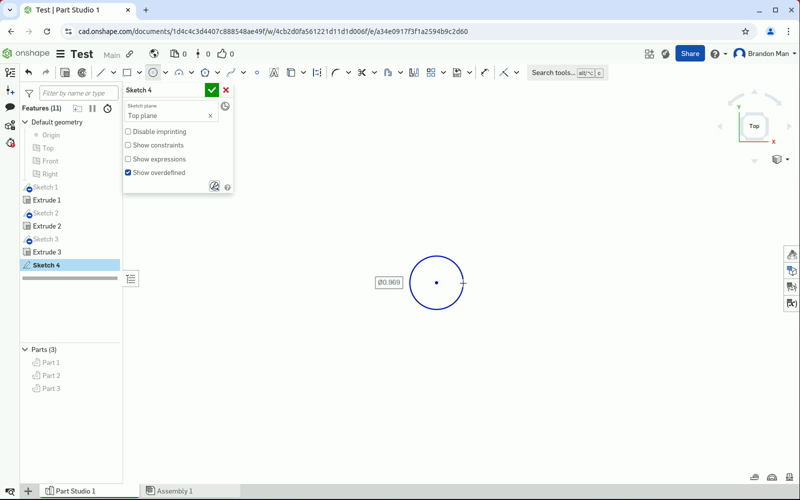
scroll(-6)
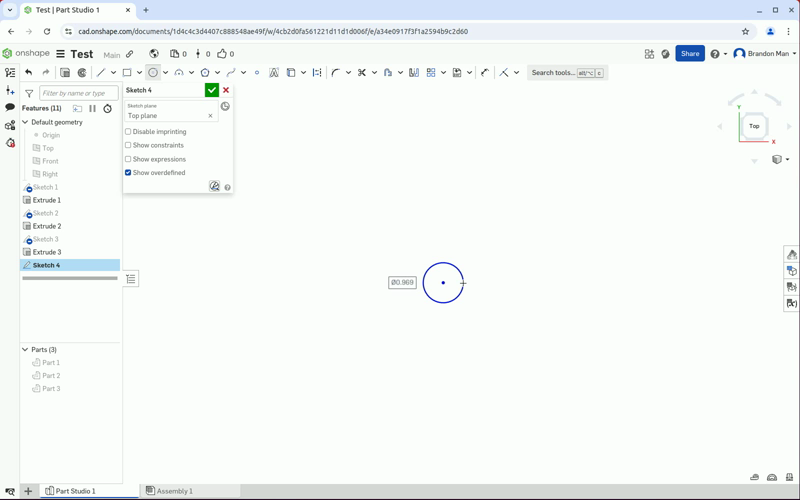
scroll(-6)
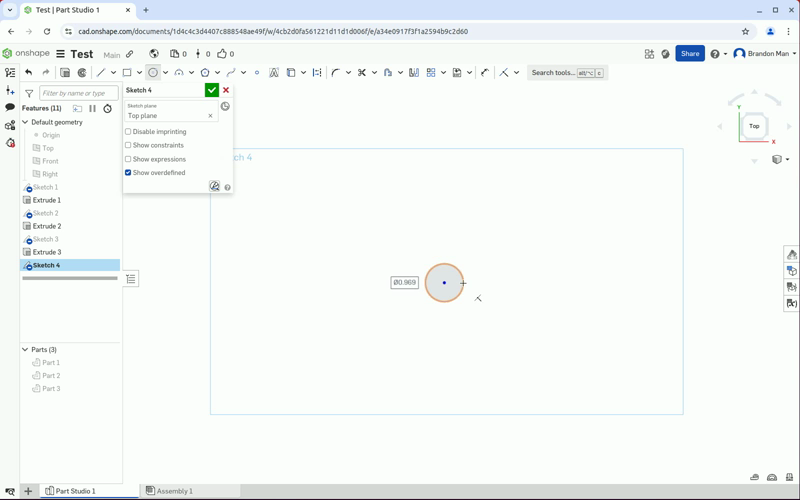
scroll(-6)
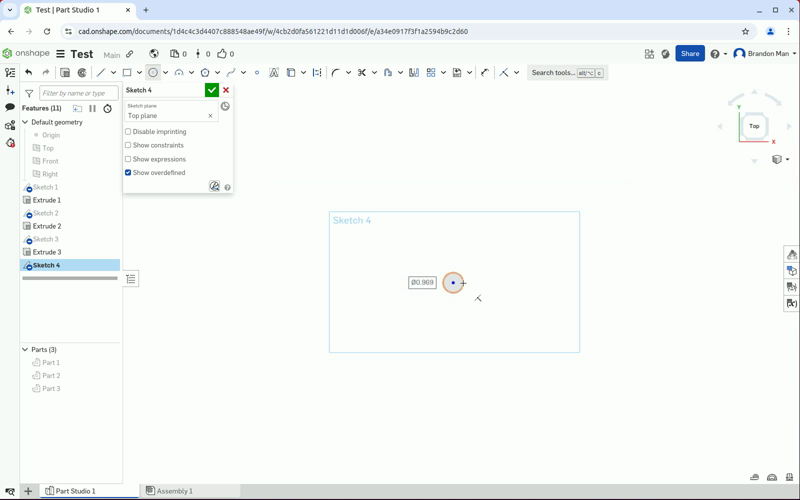
scroll(-6)
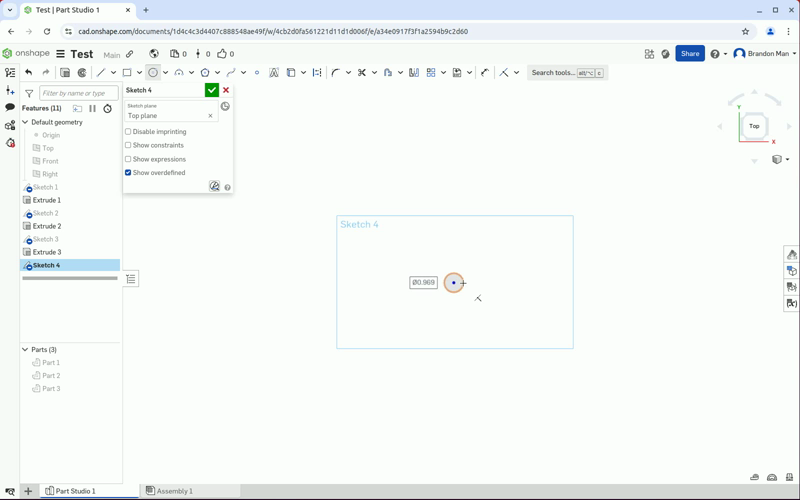
scroll(-6)
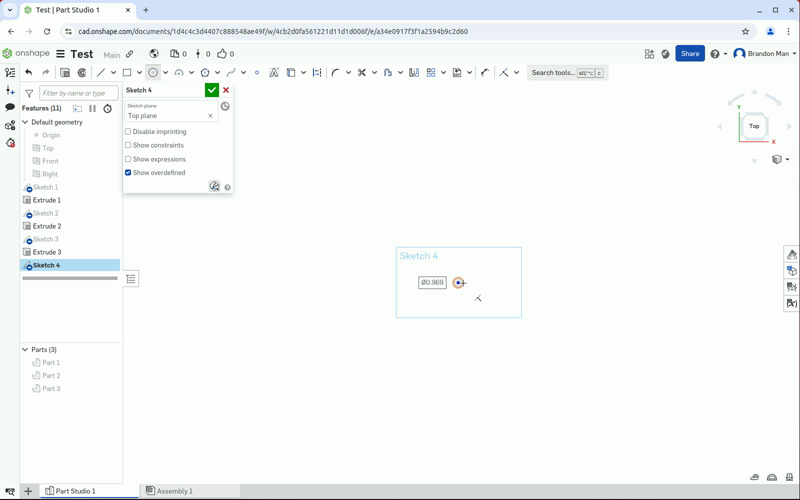
scroll(-6)
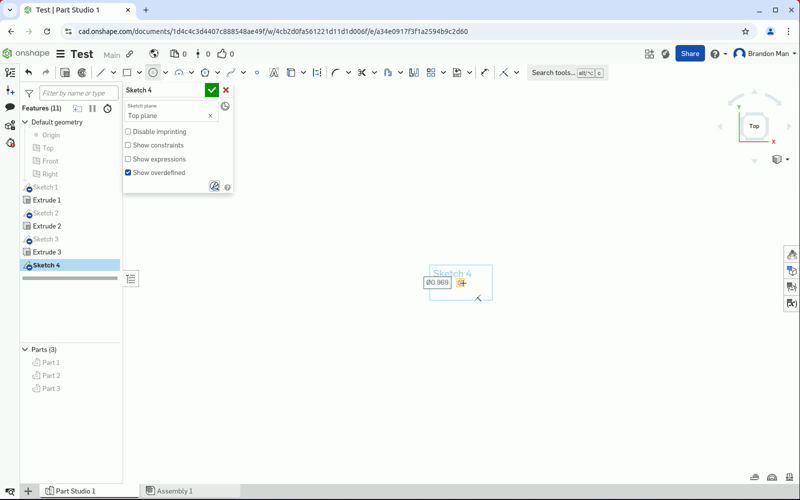
key(esc)
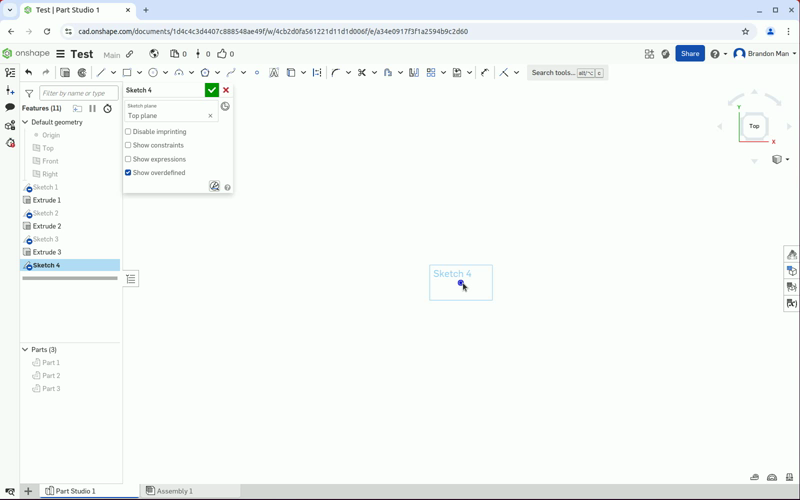
mouse_move(460, 285)
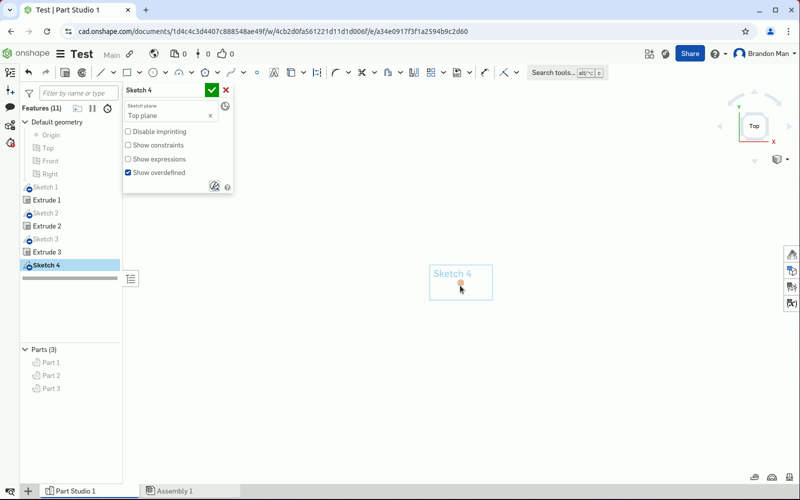
scroll(6)
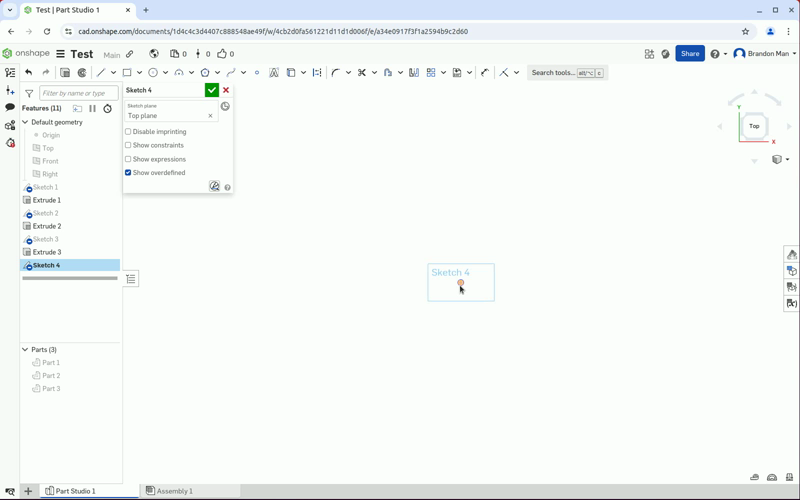
scroll(6)
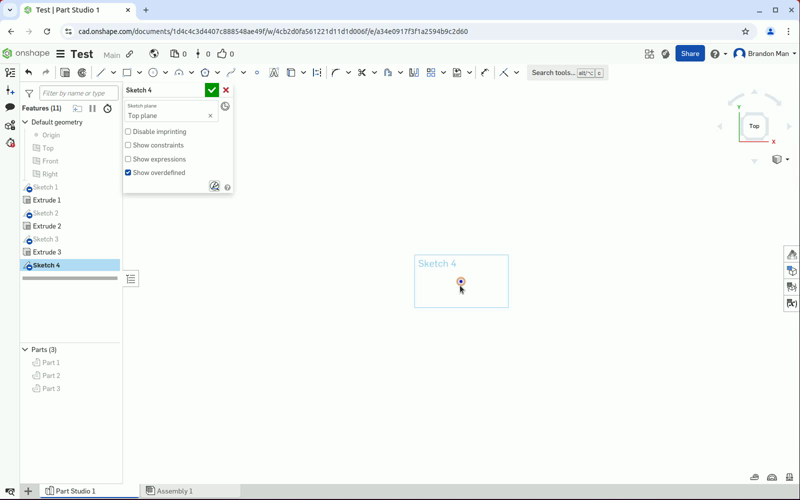
scroll(6)
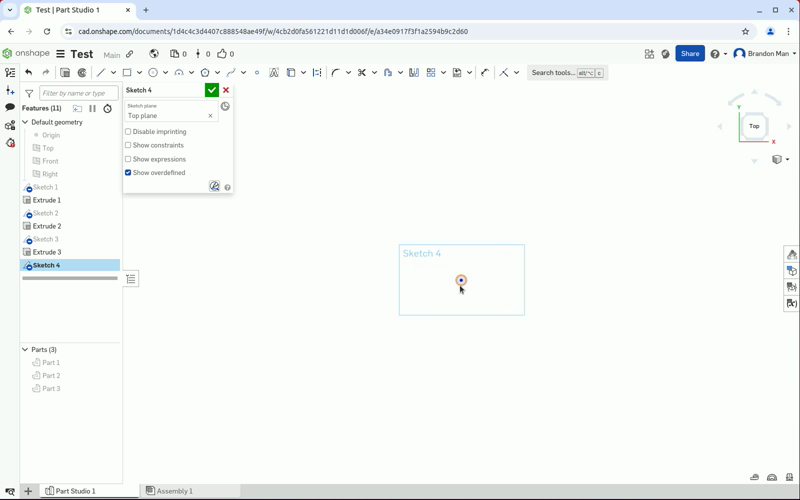
scroll(6)
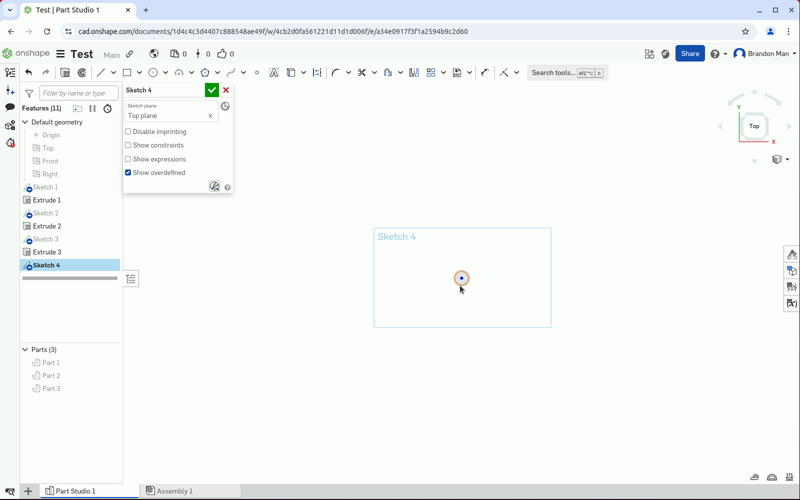
scroll(6)
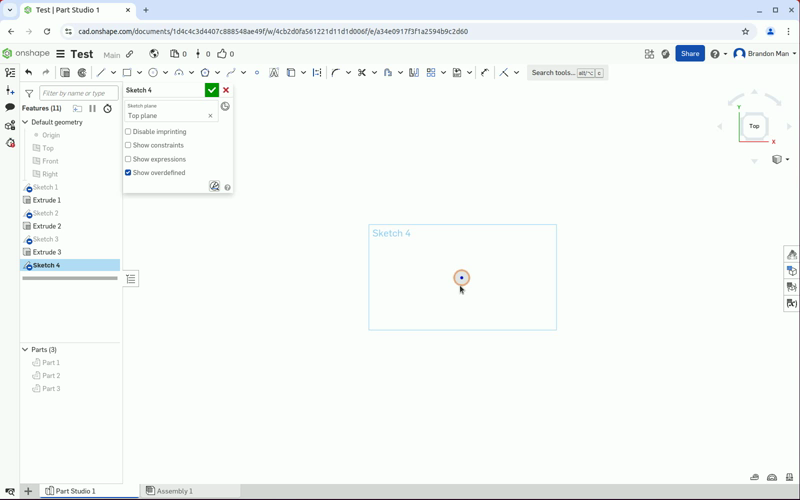
scroll(6)
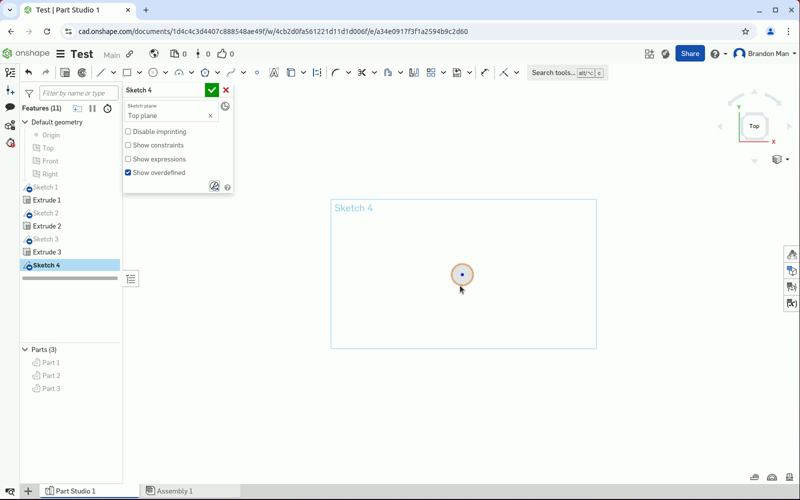
scroll(6)
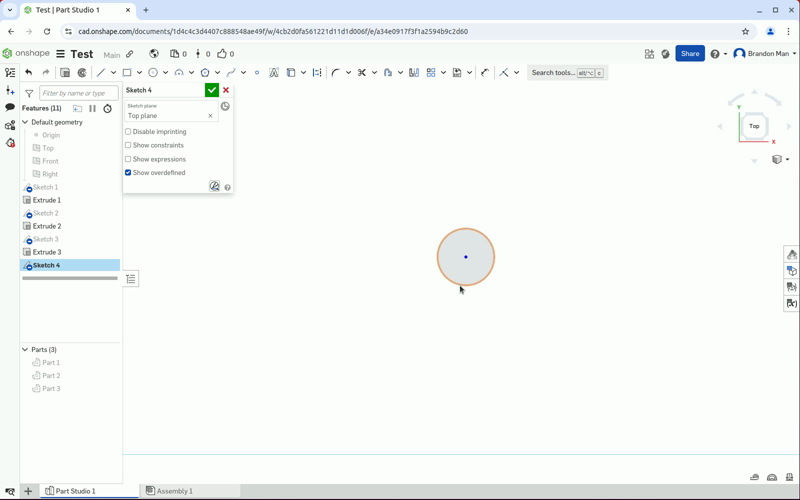
click(460, 285)
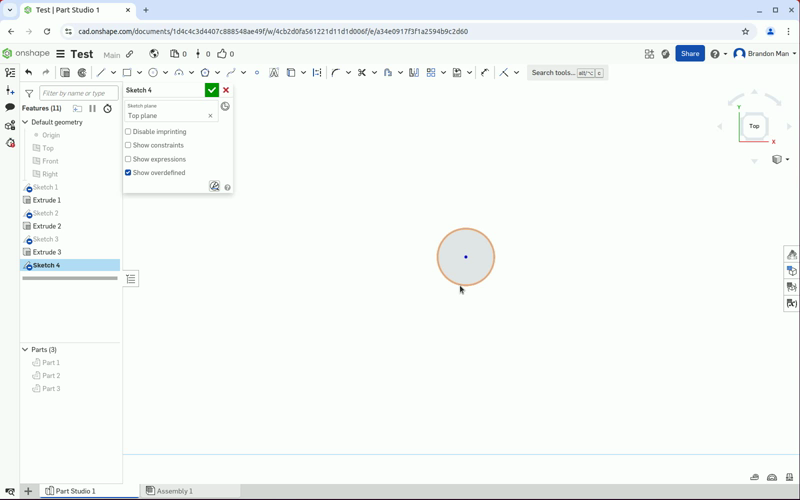
scroll(-6)
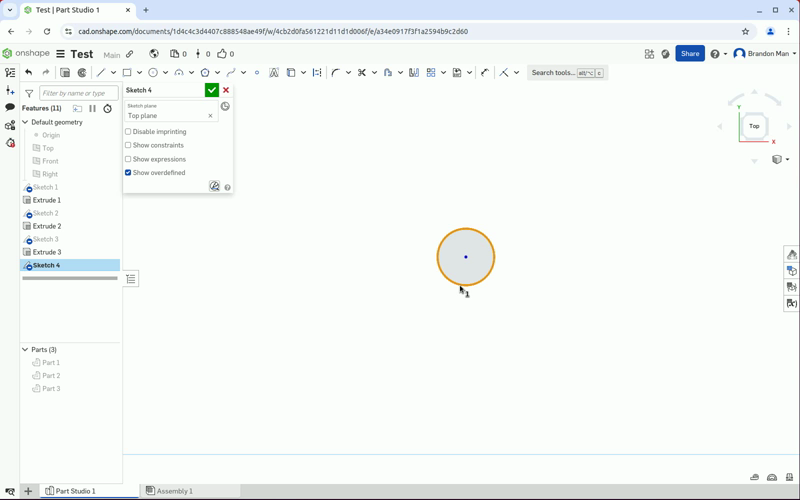
scroll(-6)
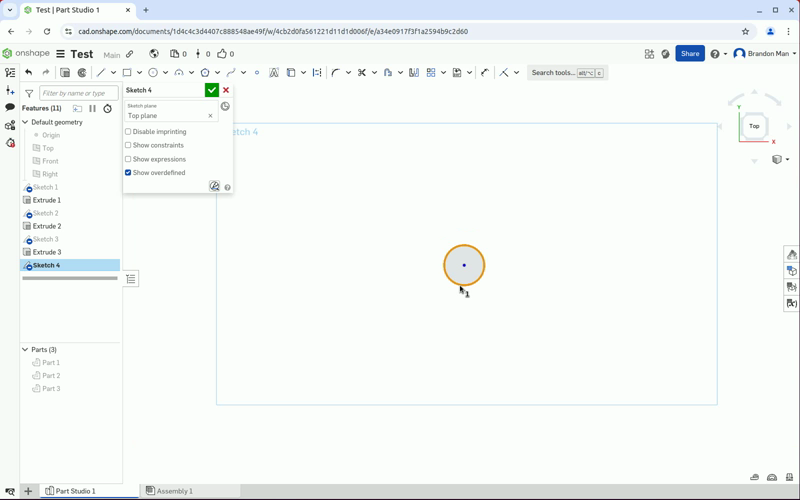
scroll(-6)
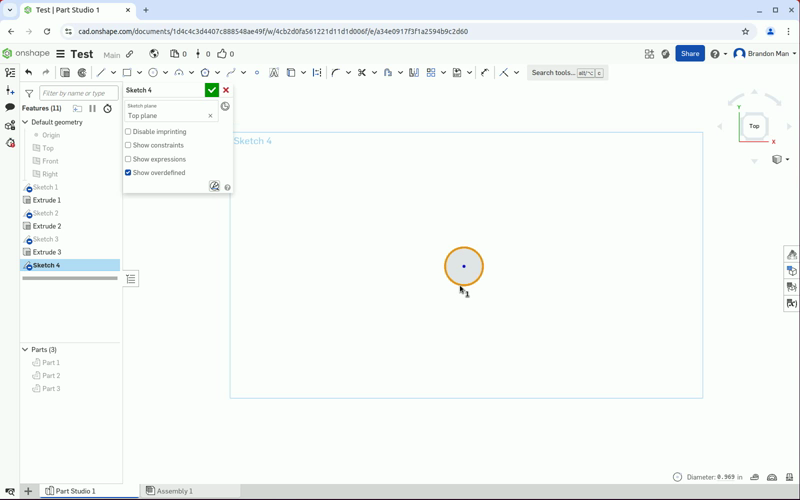
scroll(-6)
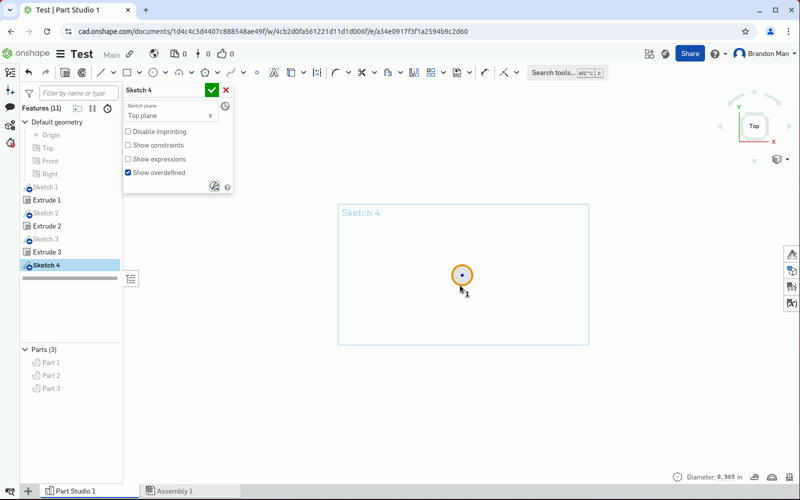
scroll(-6)
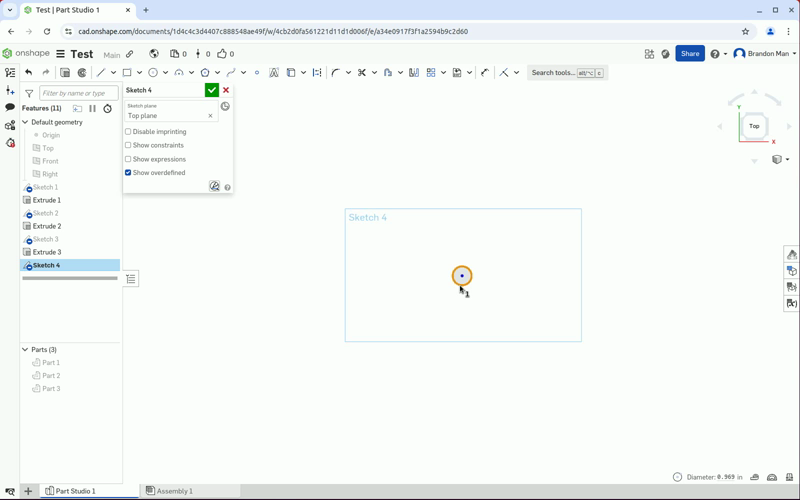
scroll(-6)
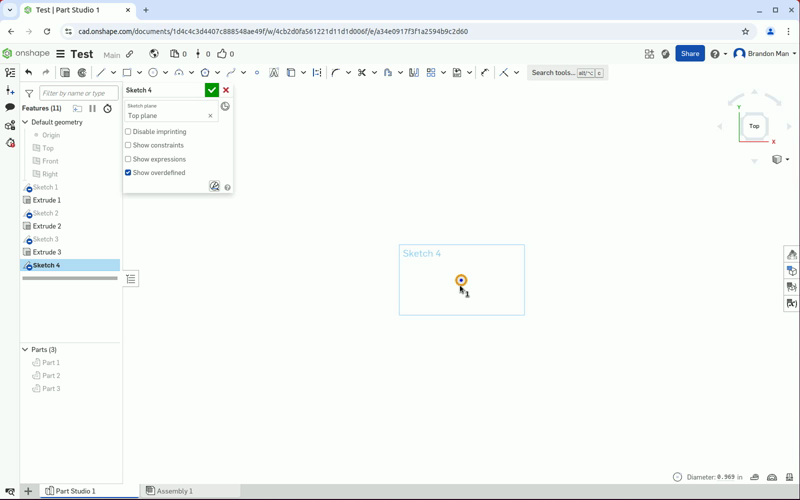
scroll(-6)
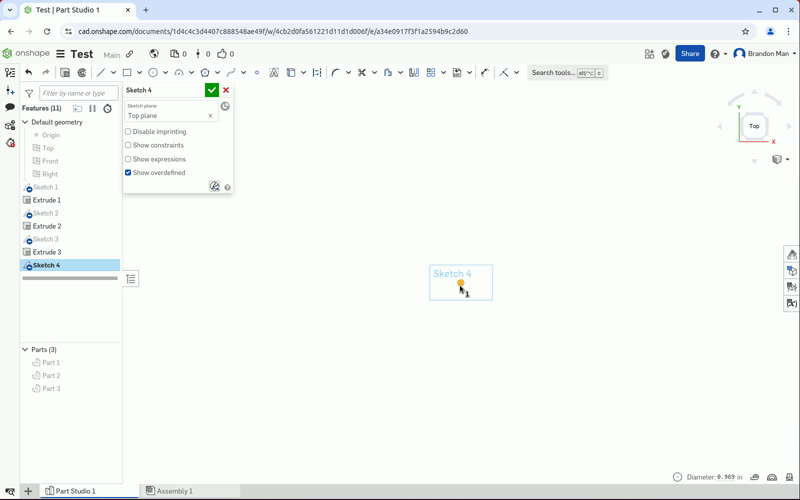
mouse_move(73, 352)
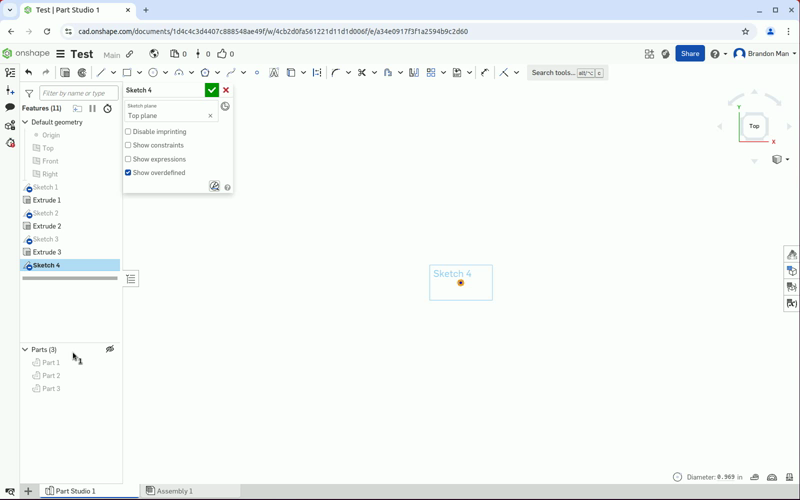
key(shift+y)
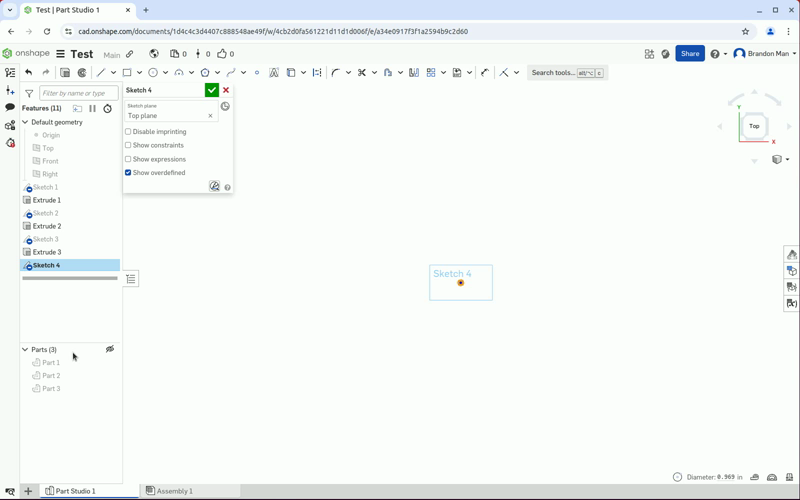
key(shift+e)
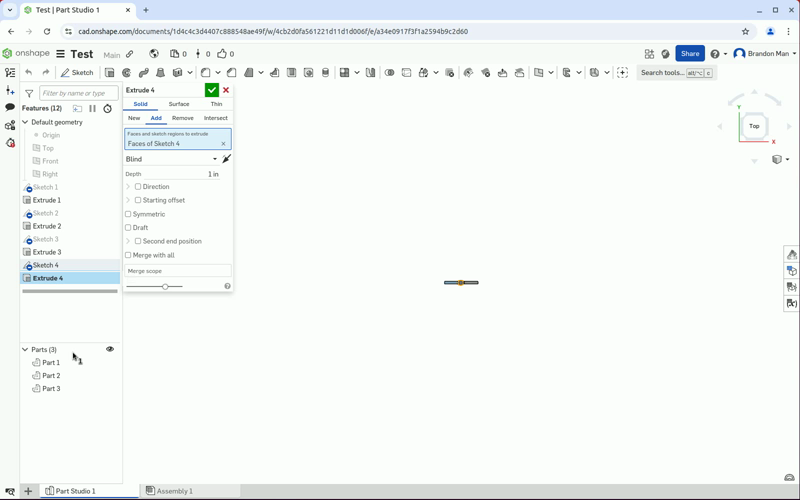
mouse_move(143, 106)
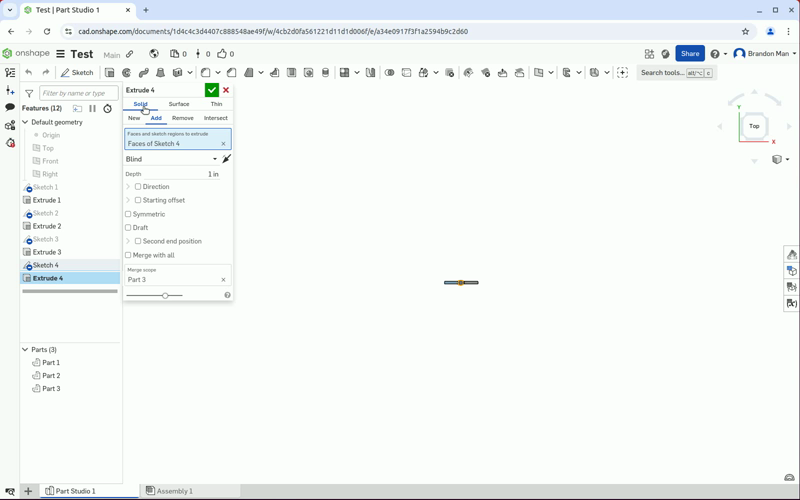
click(143, 106)
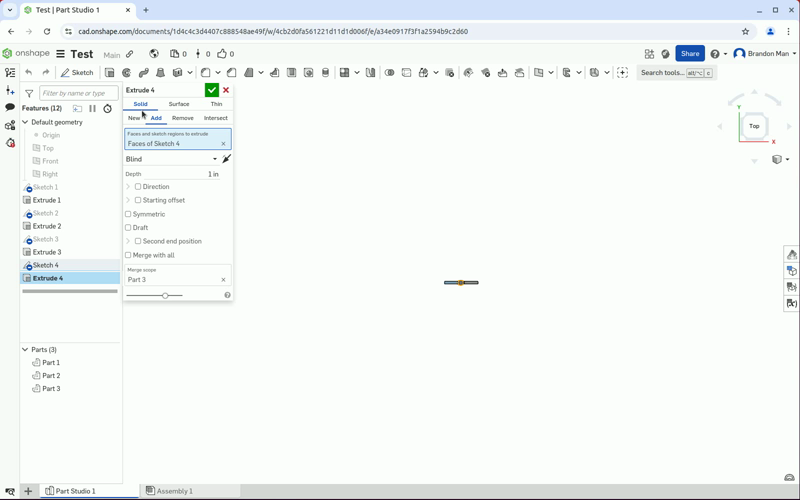
mouse_move(137, 120)
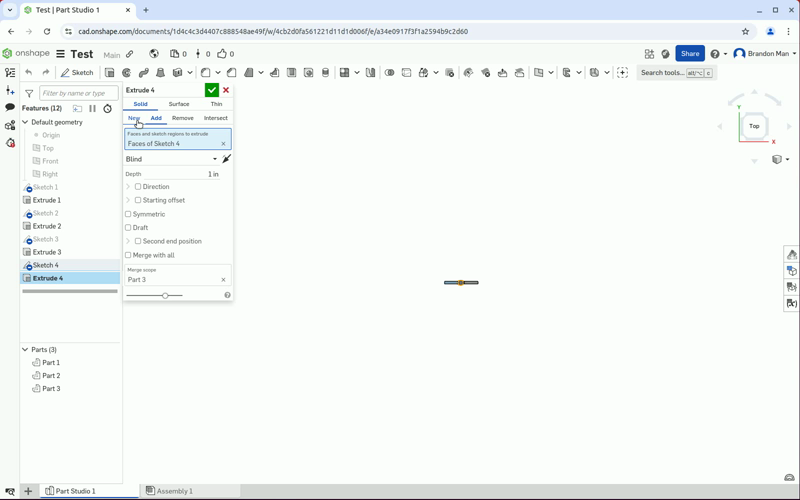
click(137, 120)
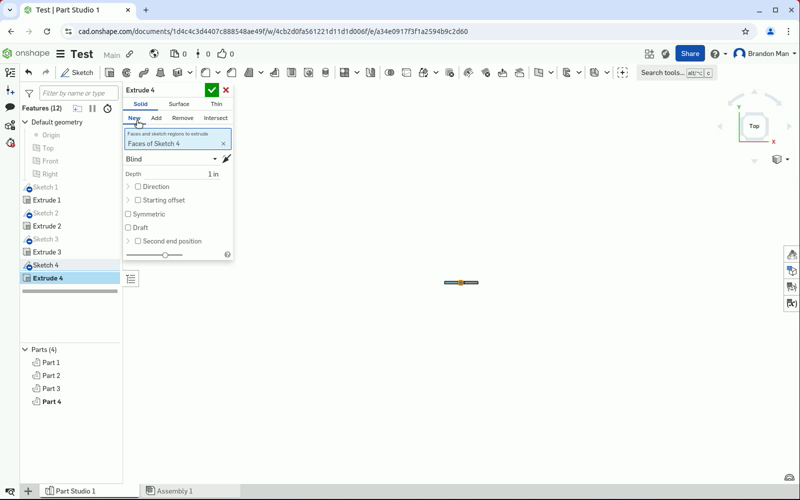
key(tab, 4)
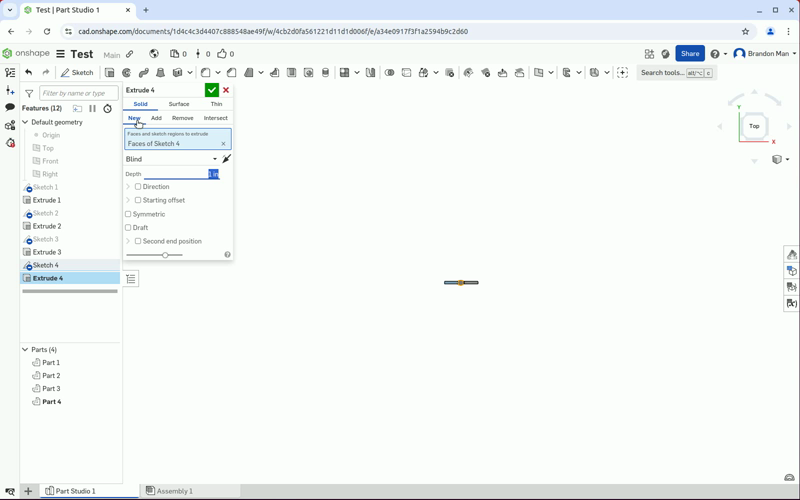
text(23.108)
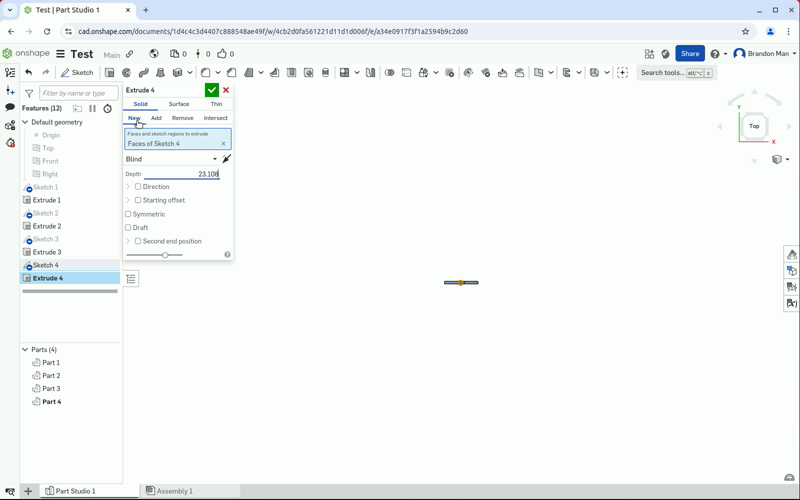
key(enter)
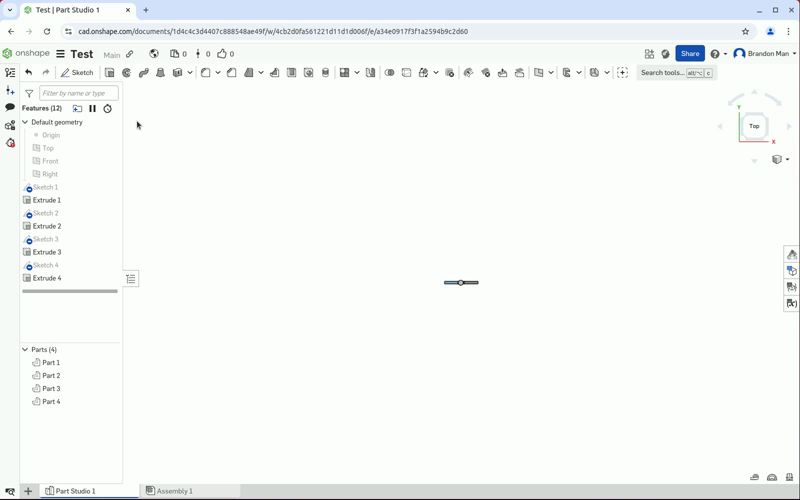
key(shift+h)
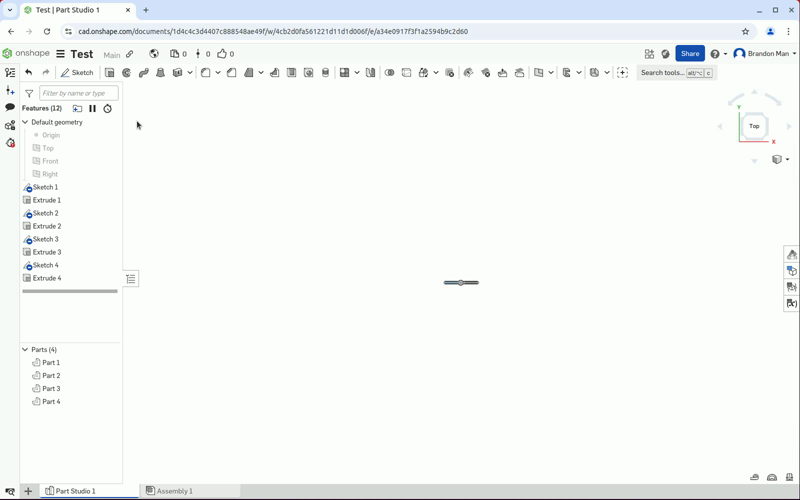
key(shift+h)
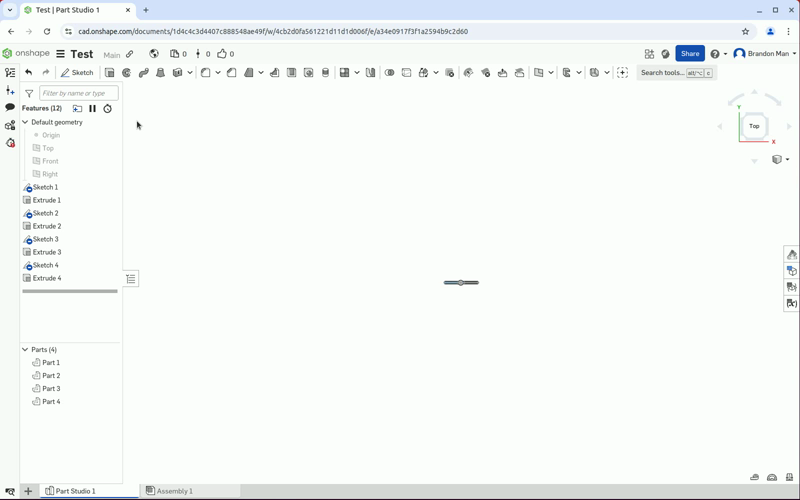
key(shift+7)
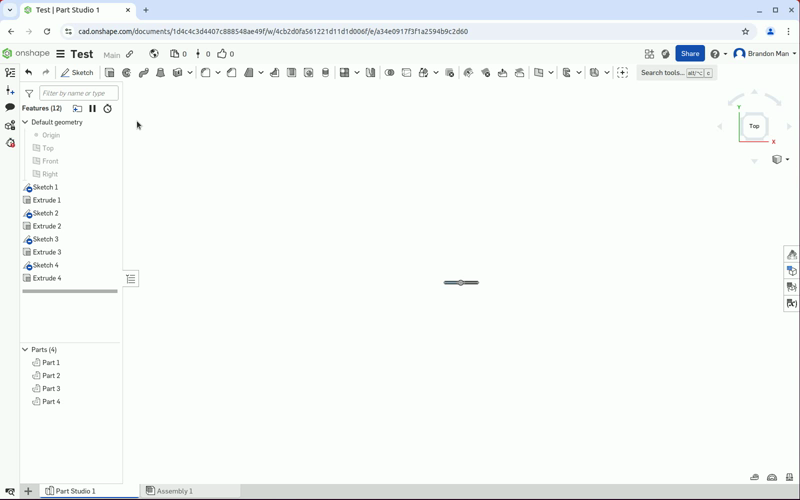
key(up, 3)
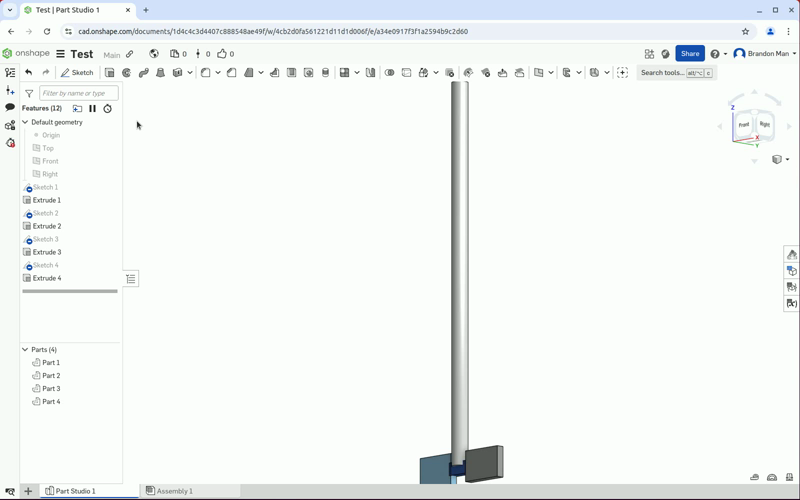
key(left, 3)
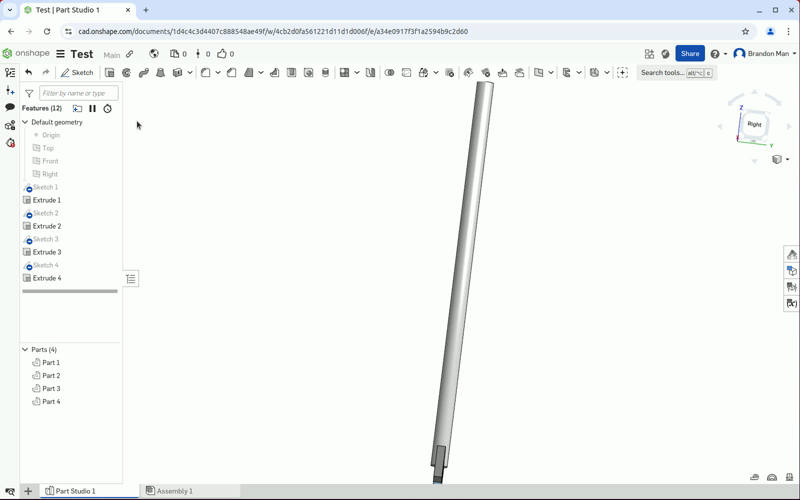
key(right, 3)
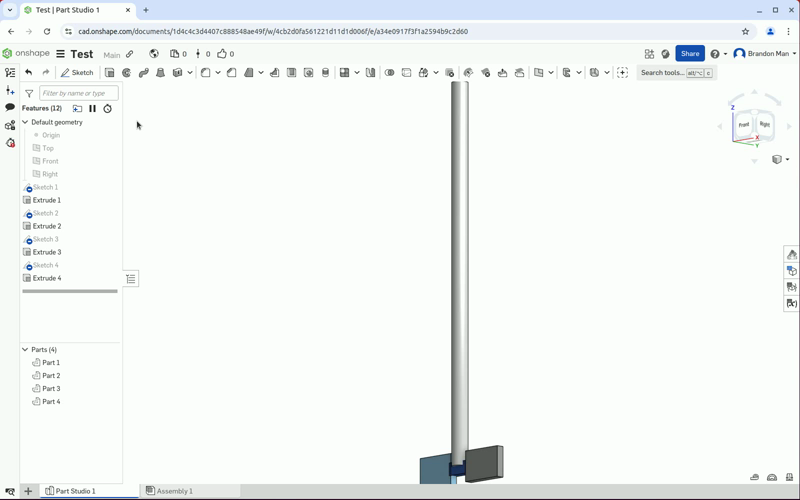
key(down, 3)
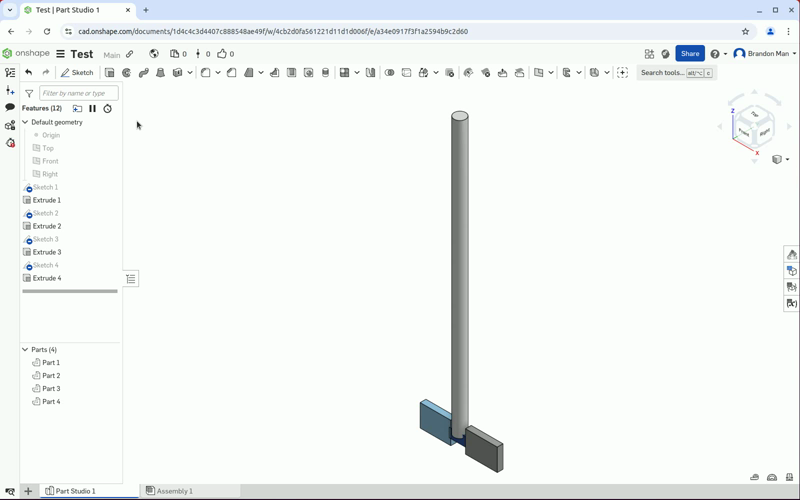
mouse_move(73, 189)
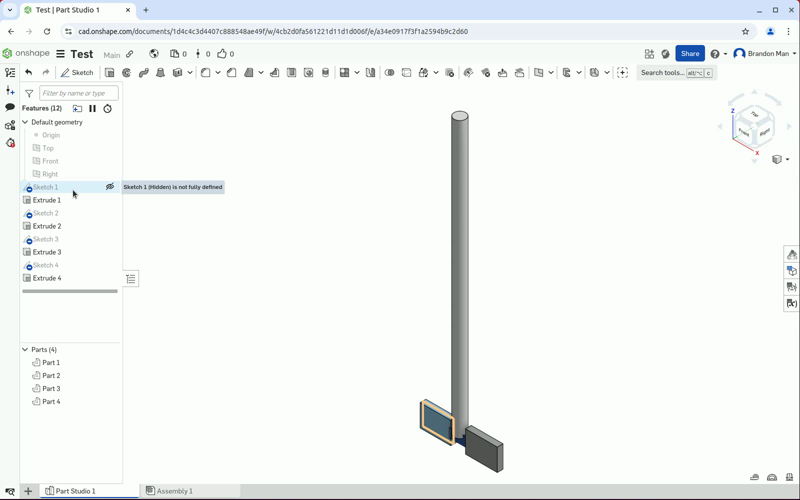
click(73, 189)